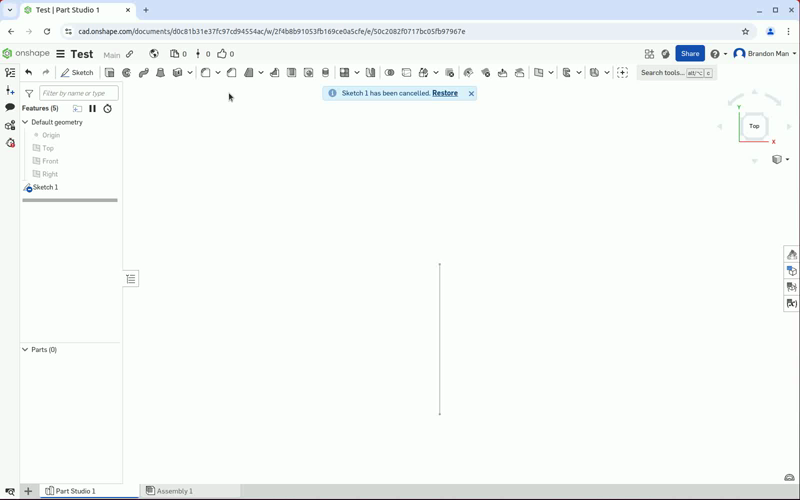
key(shift+h)
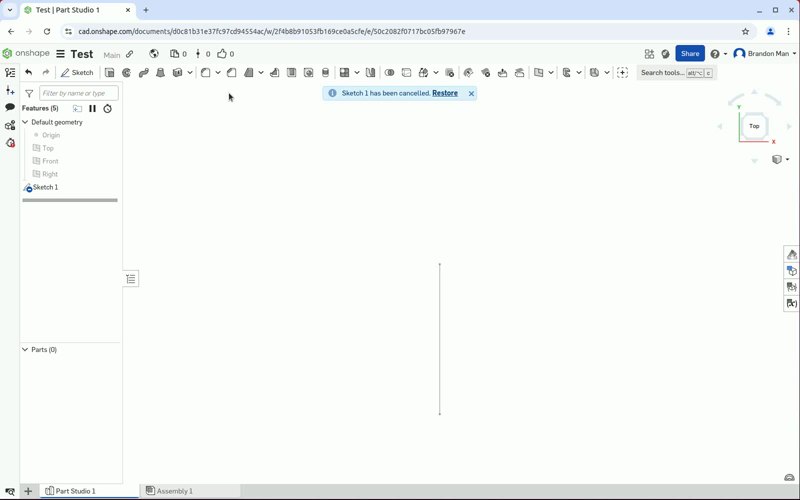
key(shift+s)
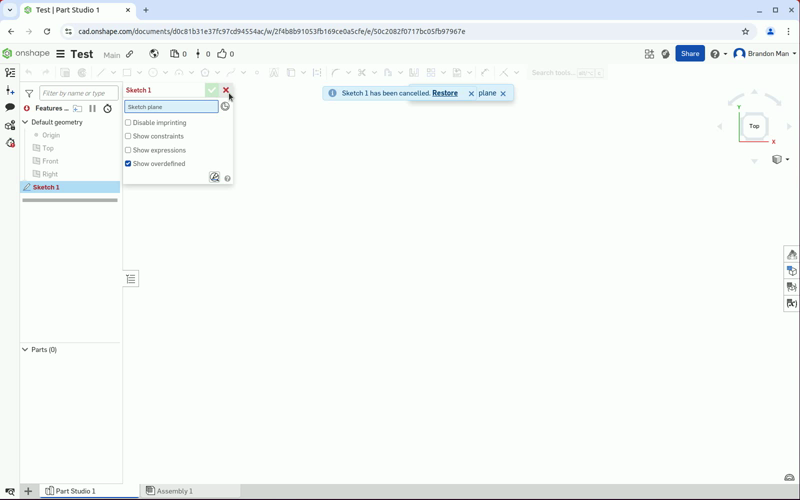
mouse_move(73, 150)
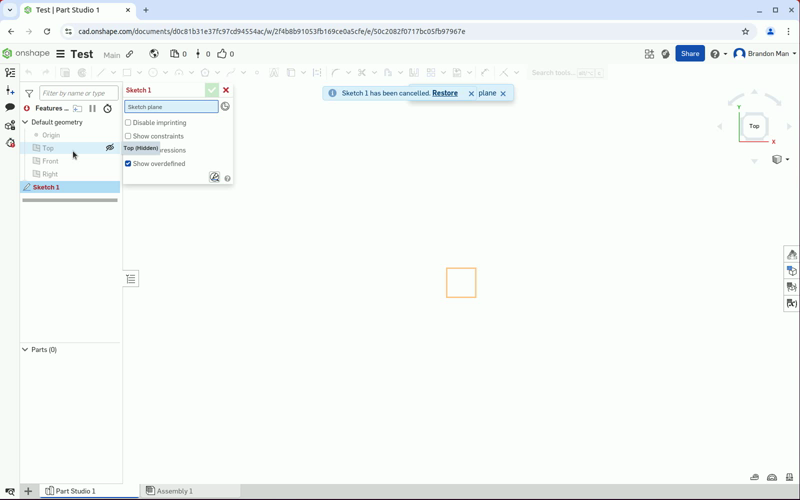
click(73, 150)
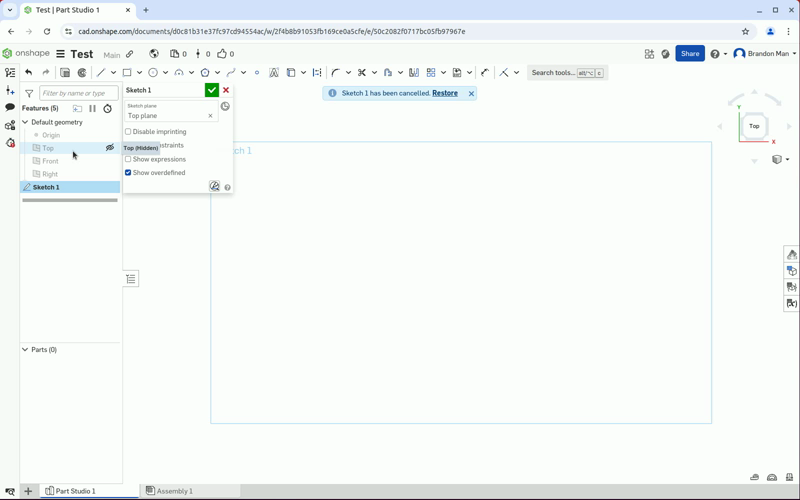
mouse_move(73, 352)
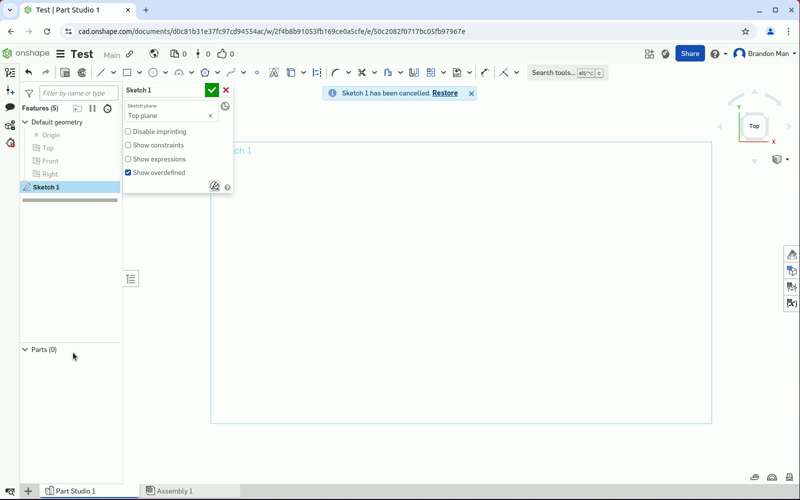
key(y)
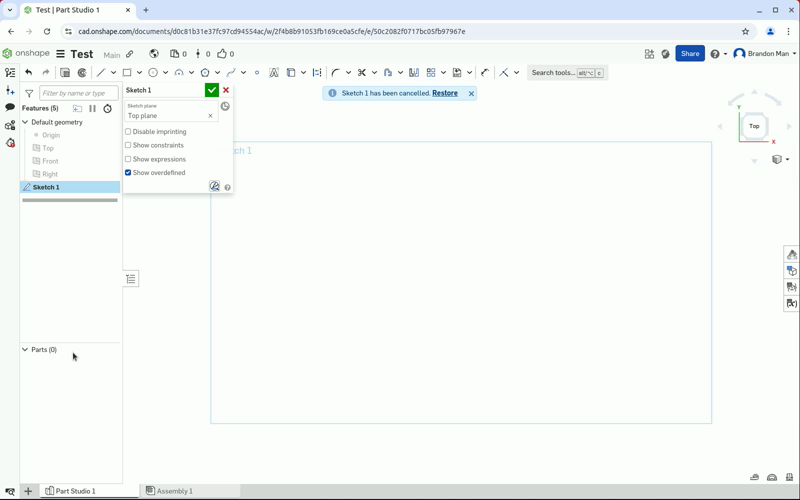
key(l)
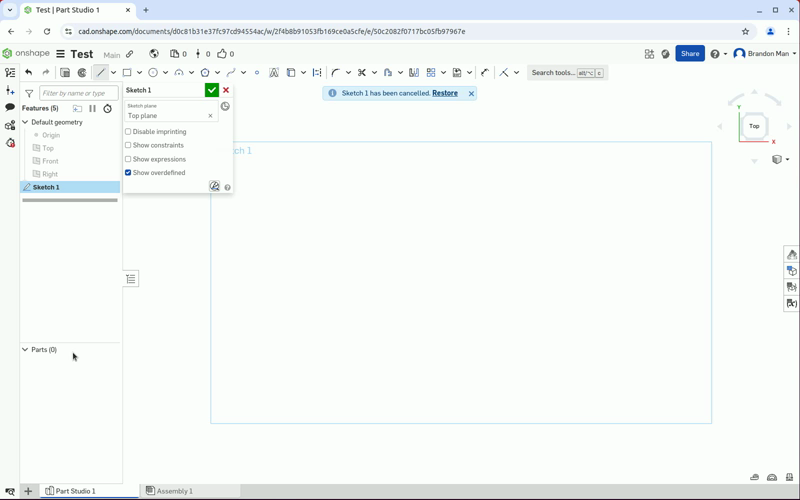
key_down(shift)
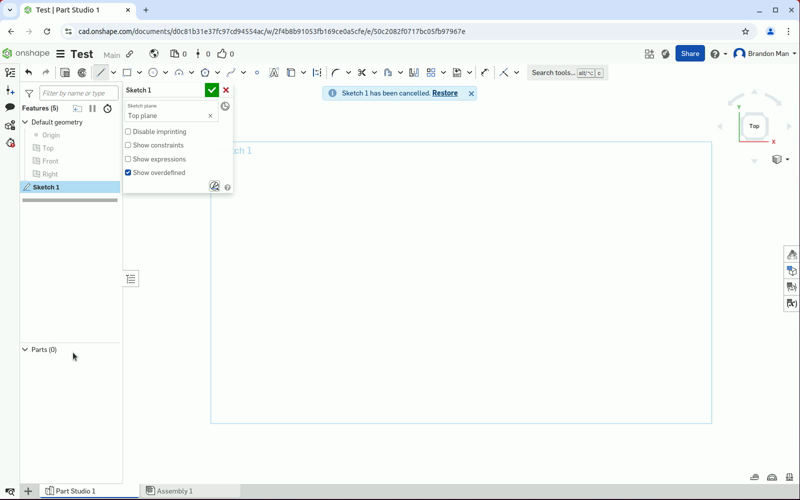
mouse_move(351, 335)
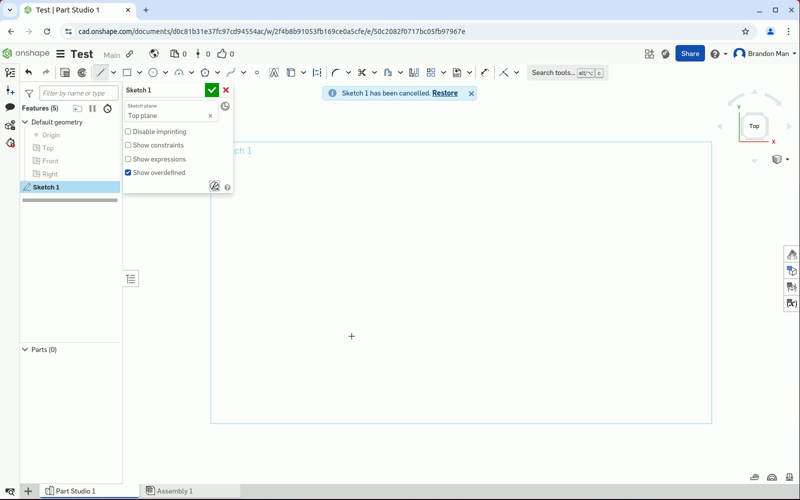
click(351, 335)
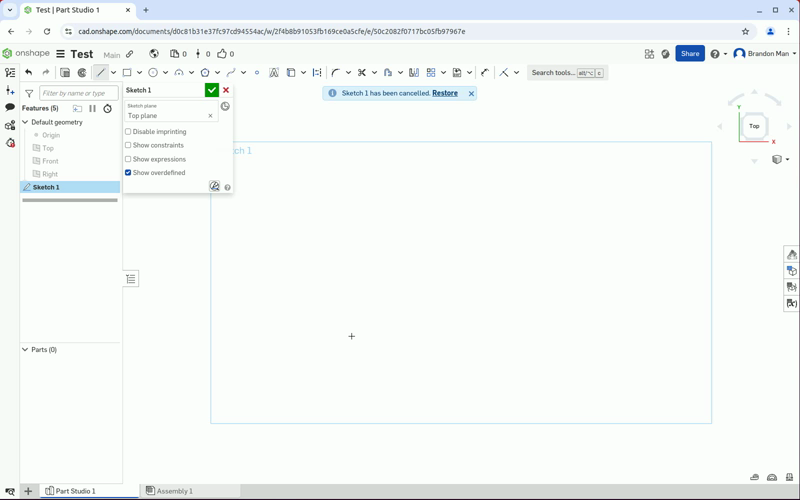
key_up(shift)
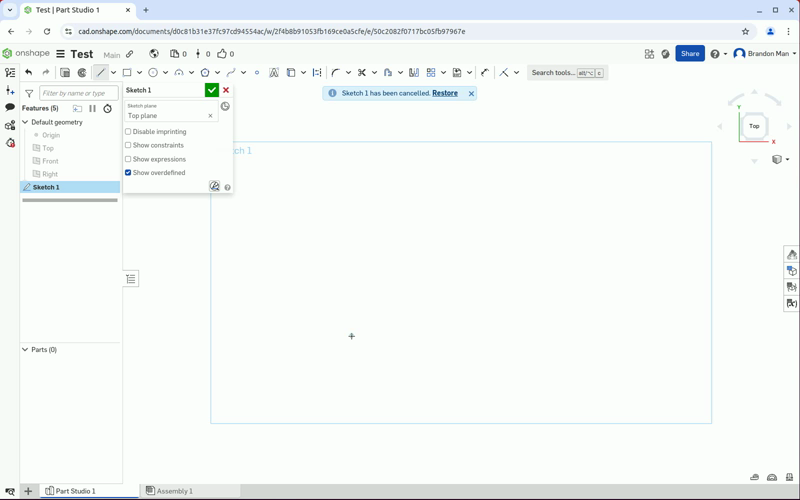
key_down(shift)
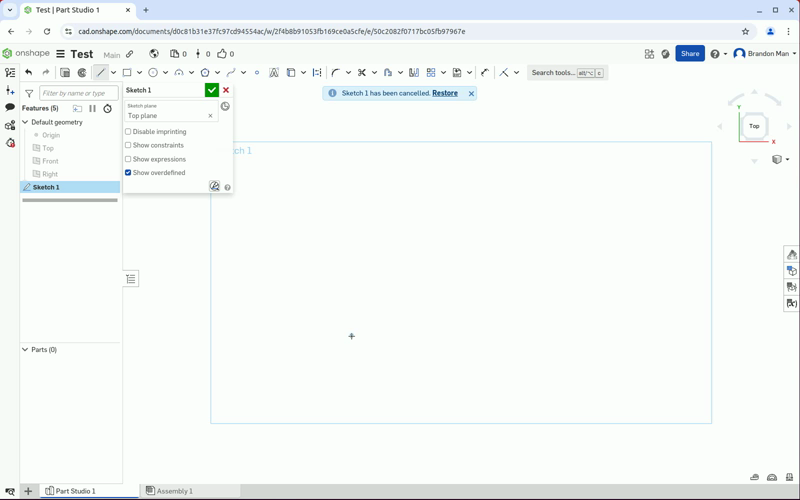
mouse_move(569, 335)
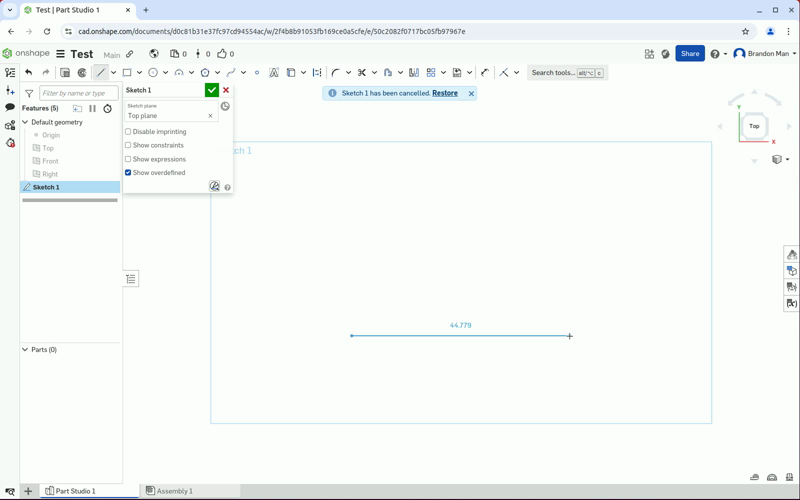
click(569, 335)
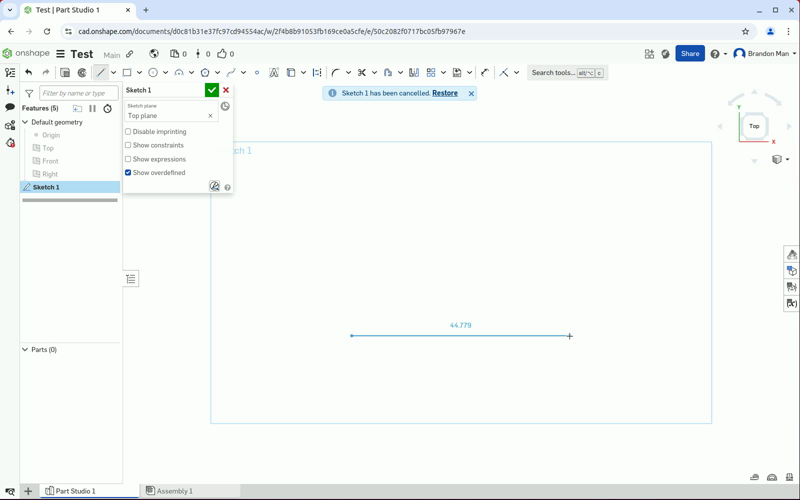
key_up(shift)
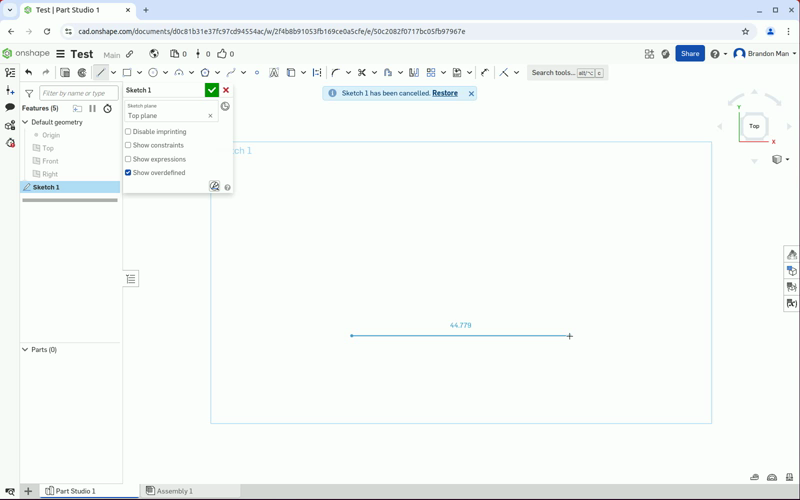
key_down(shift)
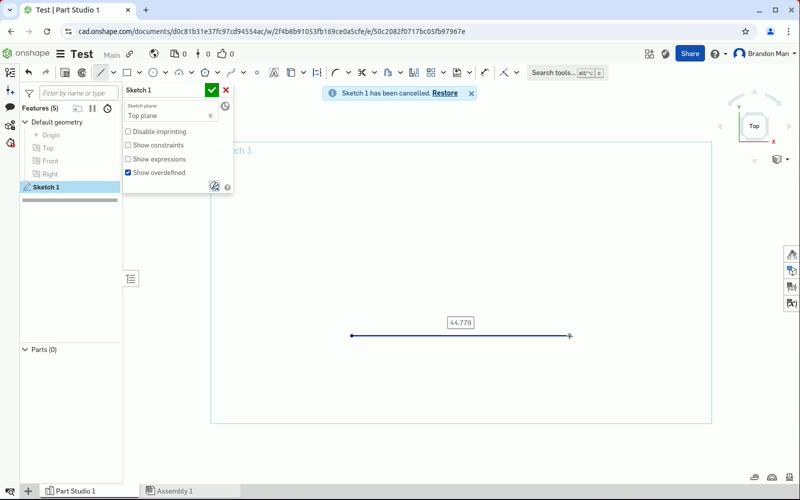
mouse_move(569, 230)
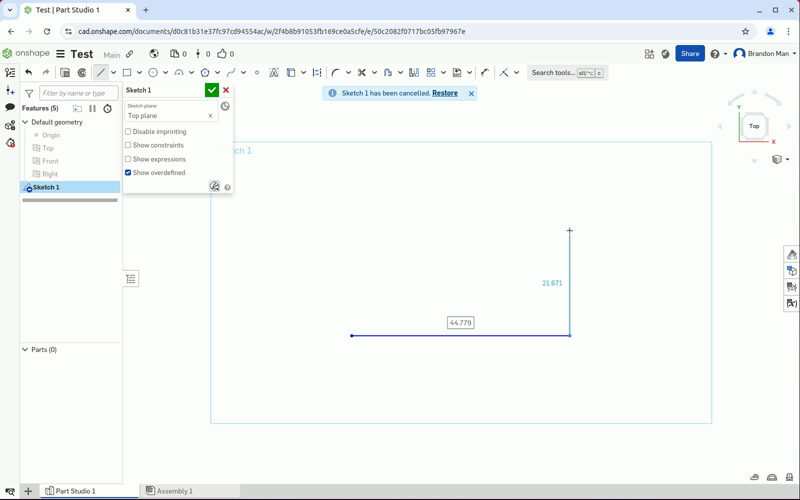
click(569, 230)
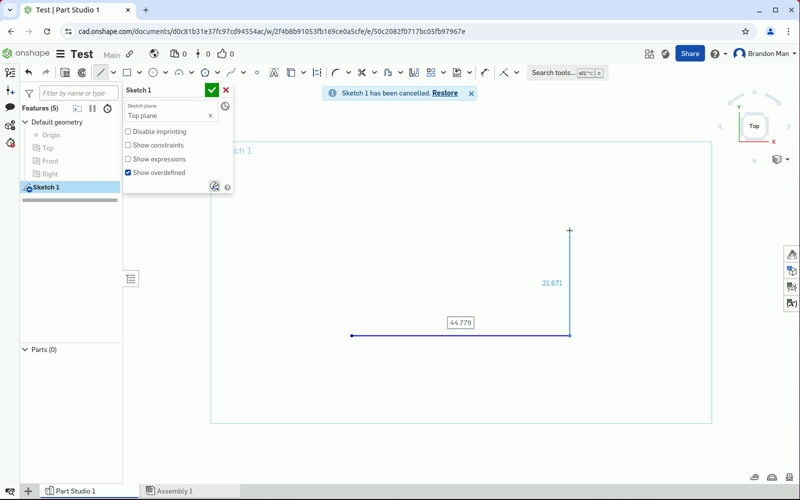
key_up(shift)
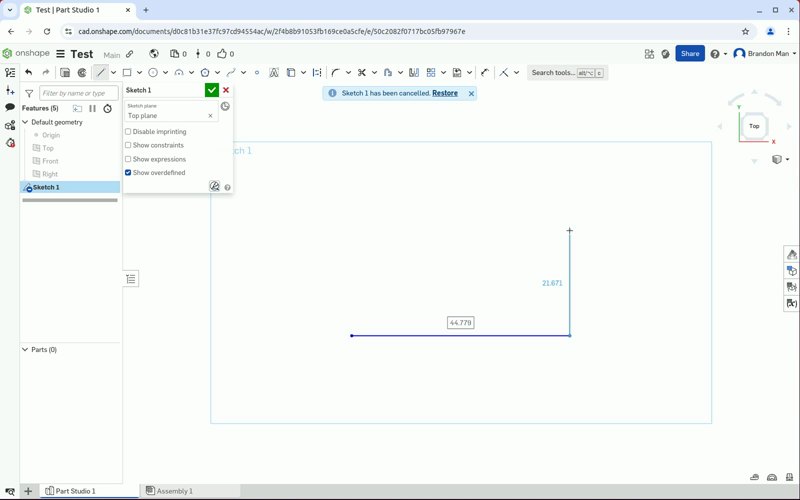
key_down(shift)
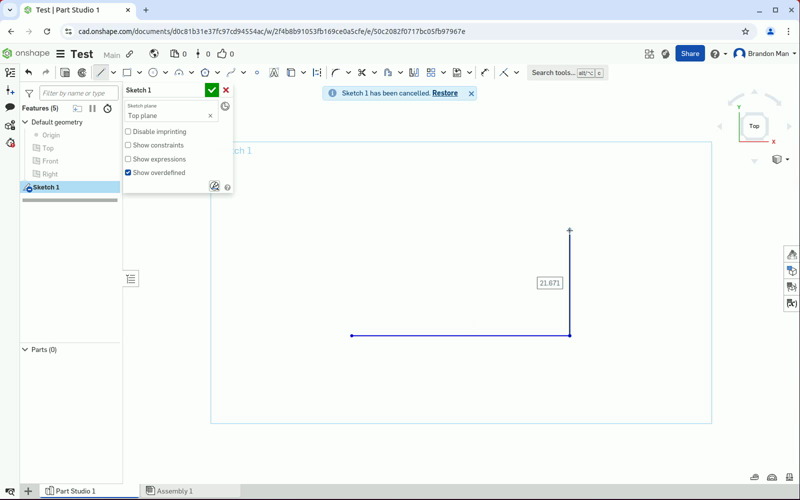
mouse_move(351, 230)
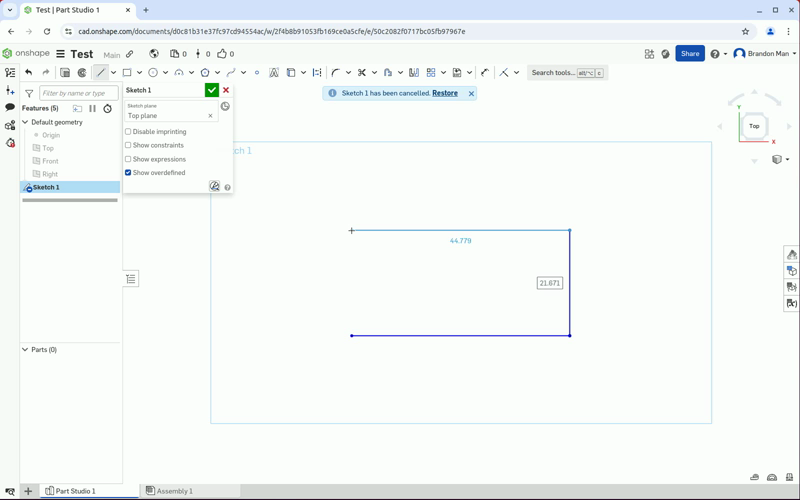
click(351, 230)
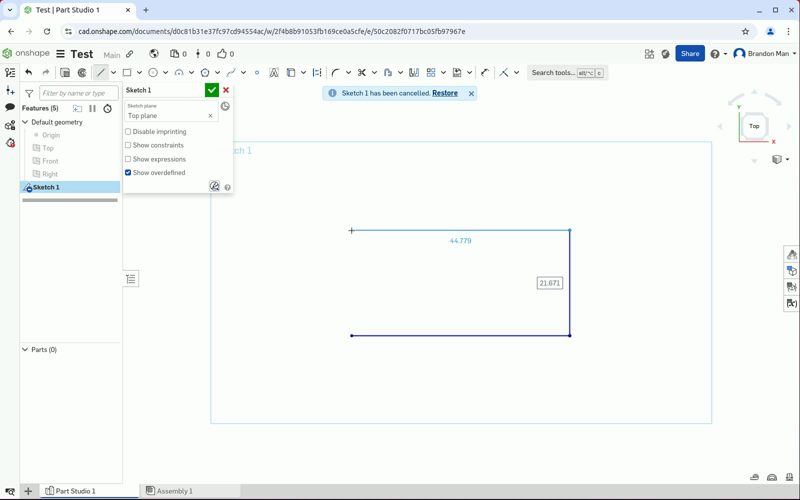
key_up(shift)
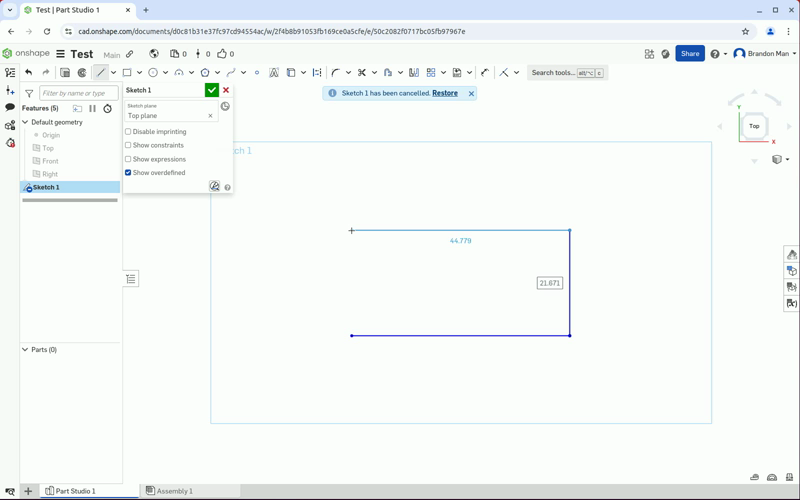
key_down(shift)
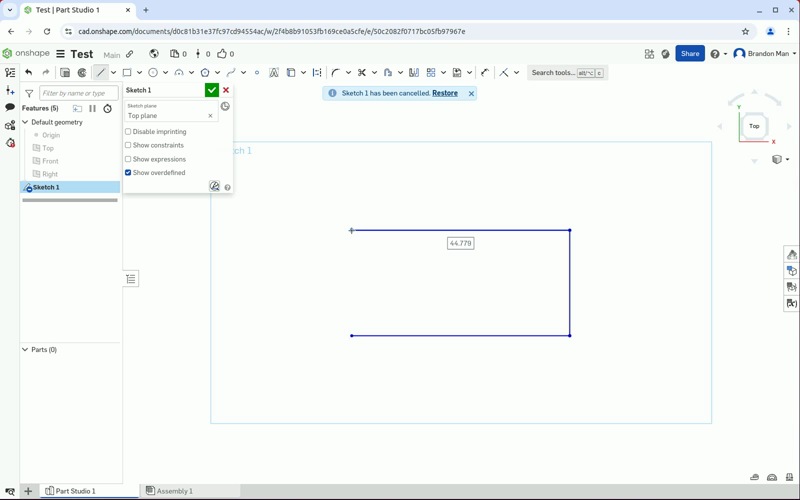
mouse_move(351, 335)
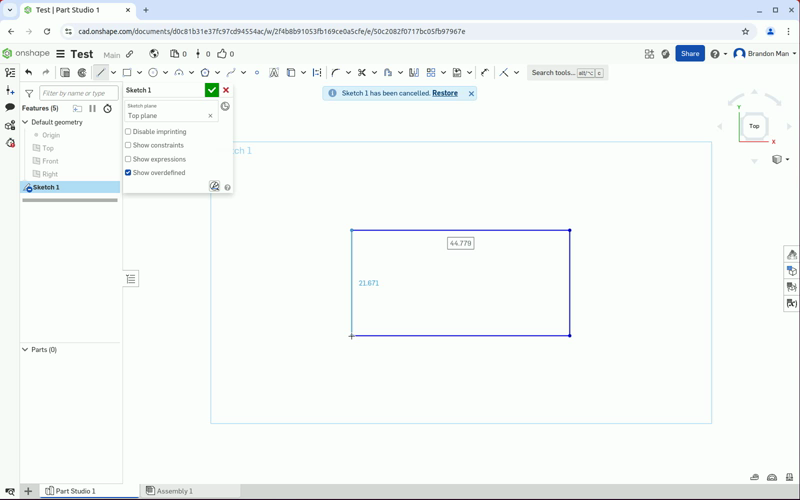
key_up(shift)
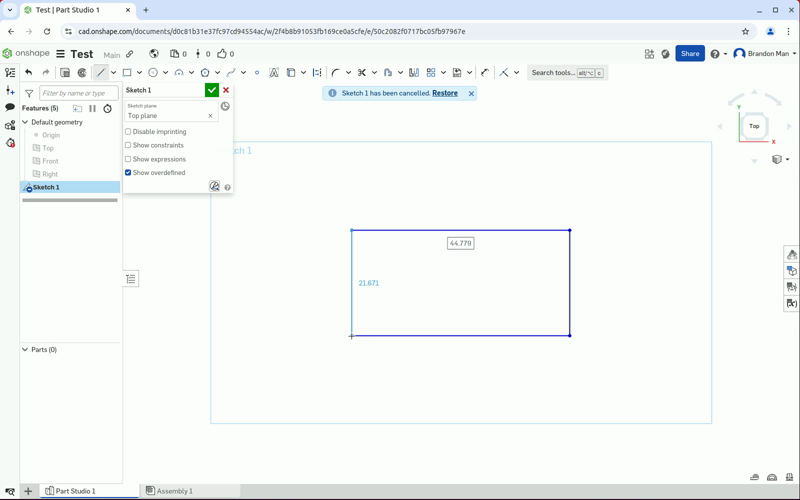
click(351, 335)
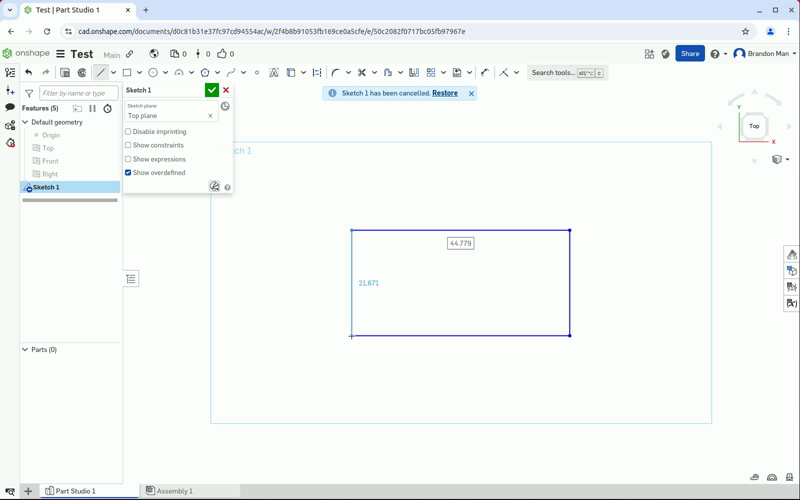
key(esc)
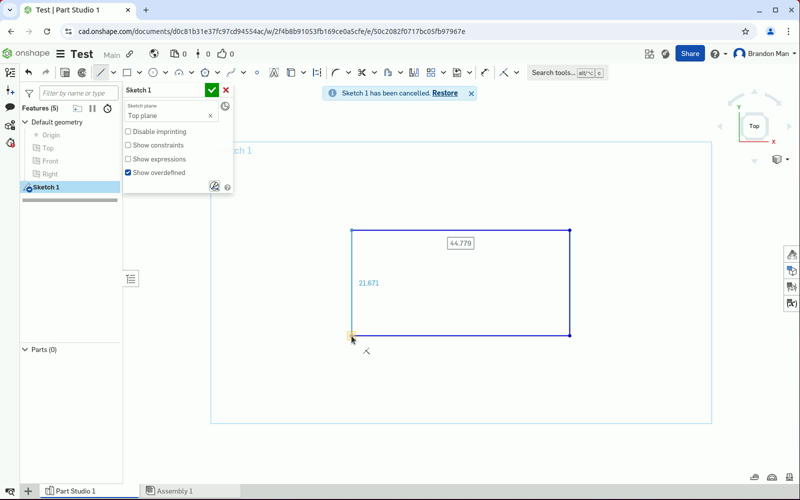
mouse_move(465, 317)
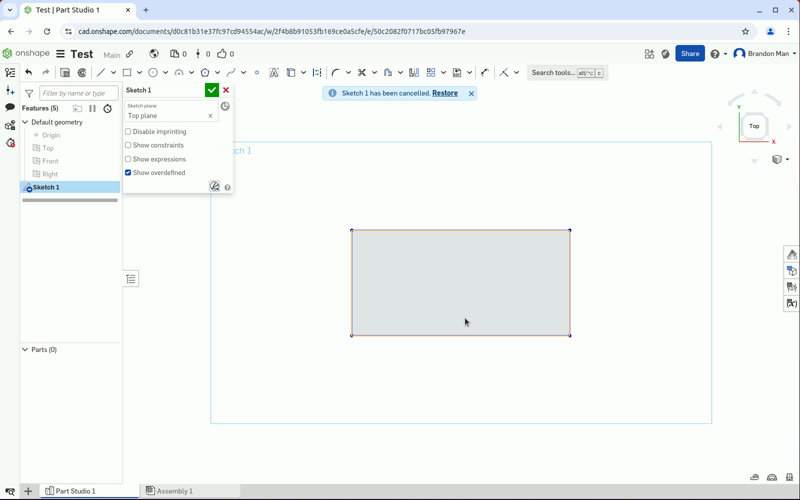
click(465, 317)
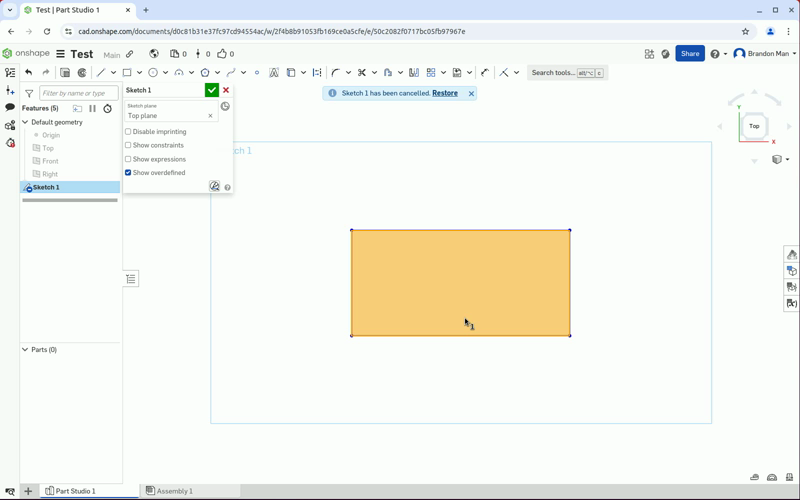
mouse_move(73, 352)
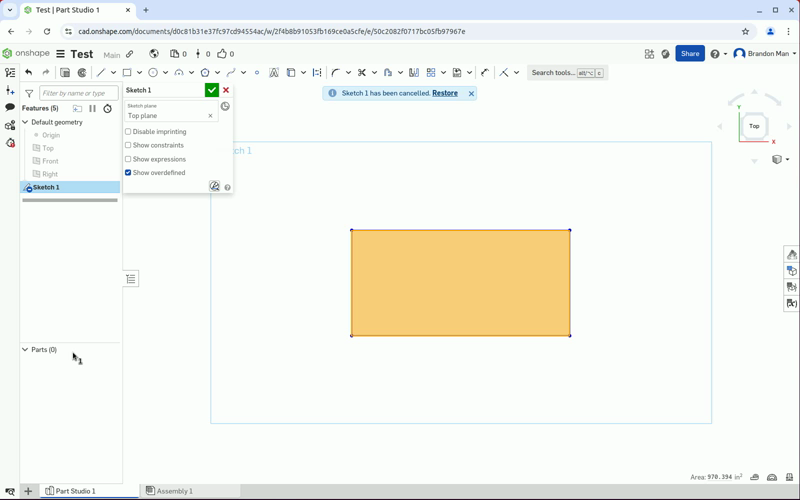
key(shift+y)
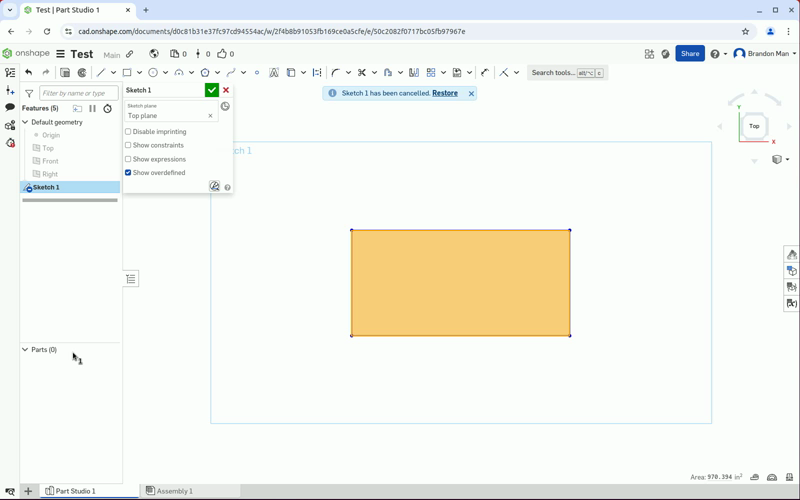
key(shift+e)
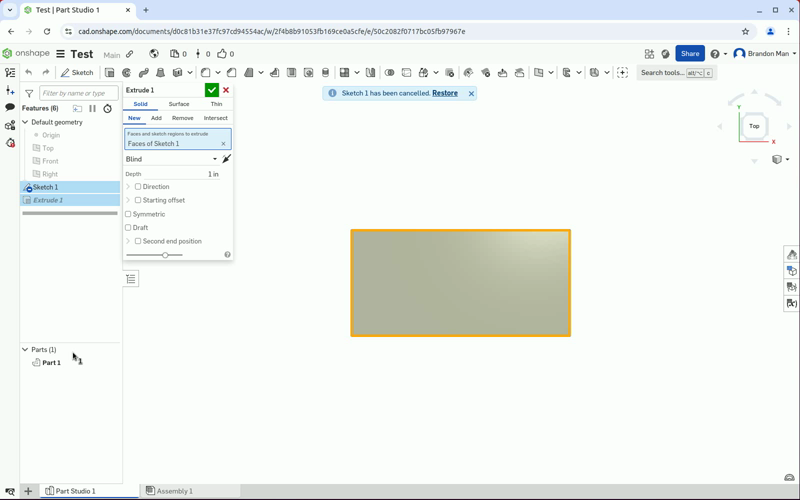
mouse_move(143, 106)
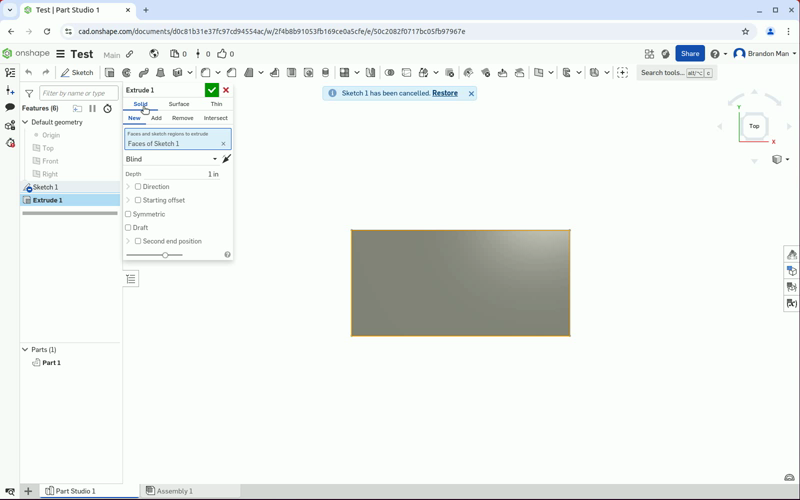
click(143, 106)
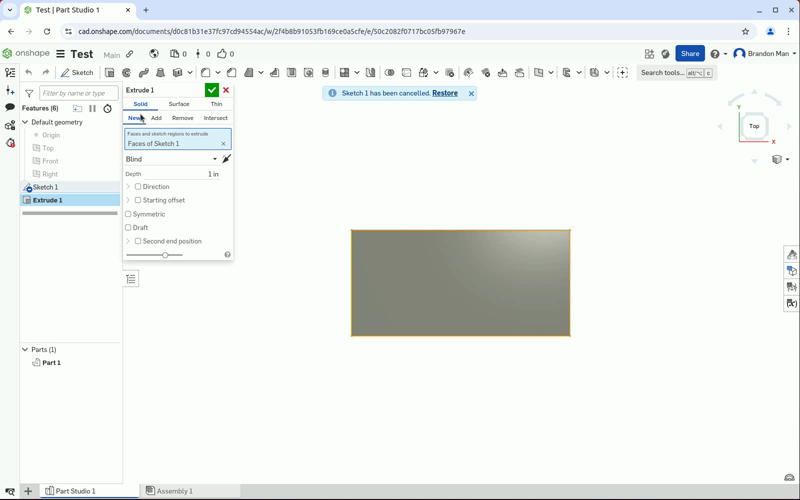
mouse_move(137, 120)
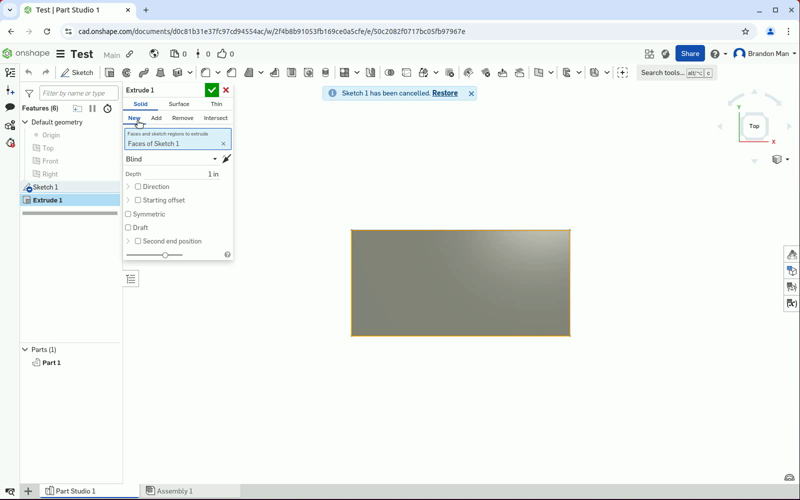
click(137, 120)
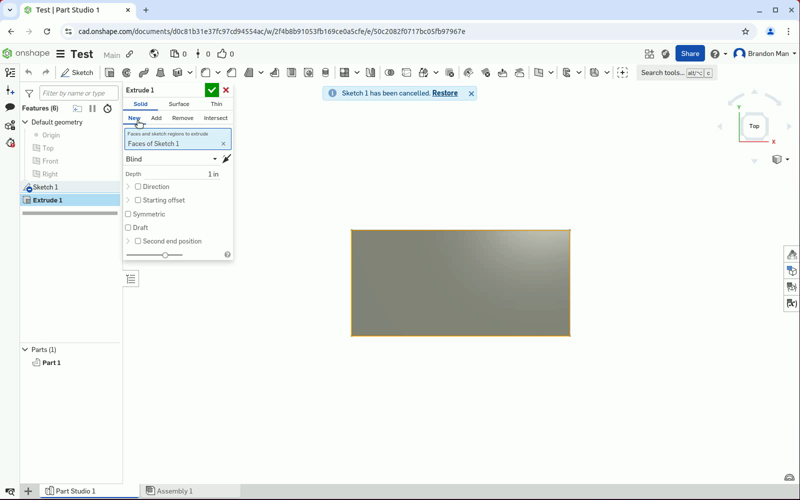
key(tab, 4)
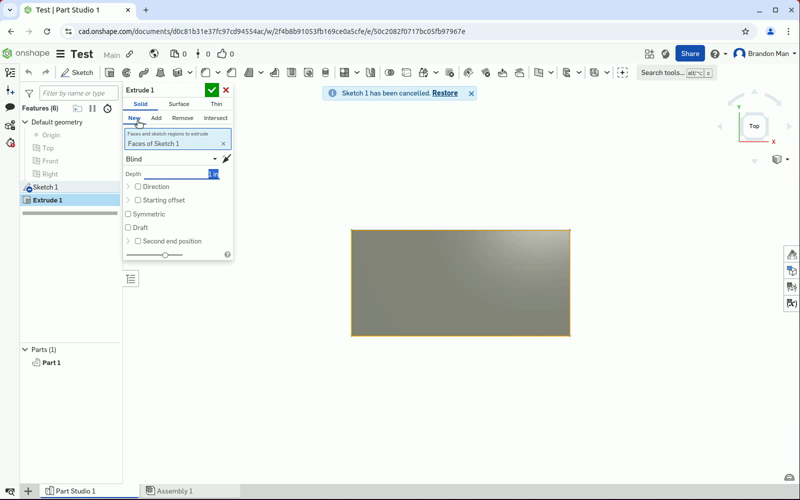
text(4.574)
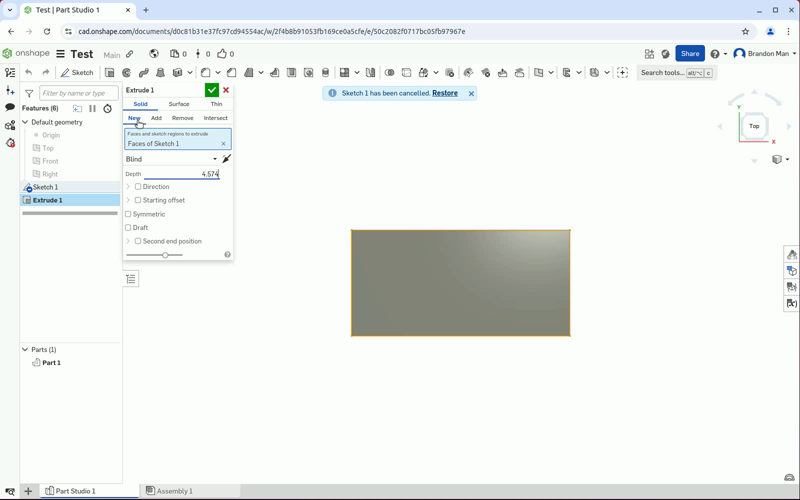
key(enter)
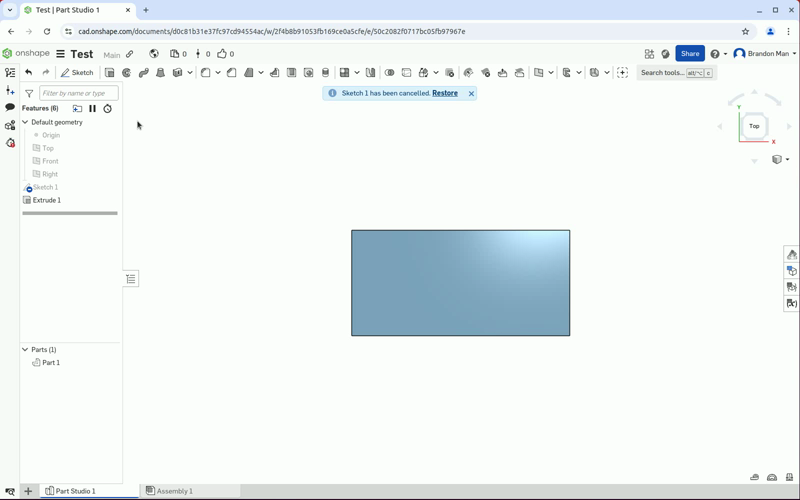
key(shift+h)
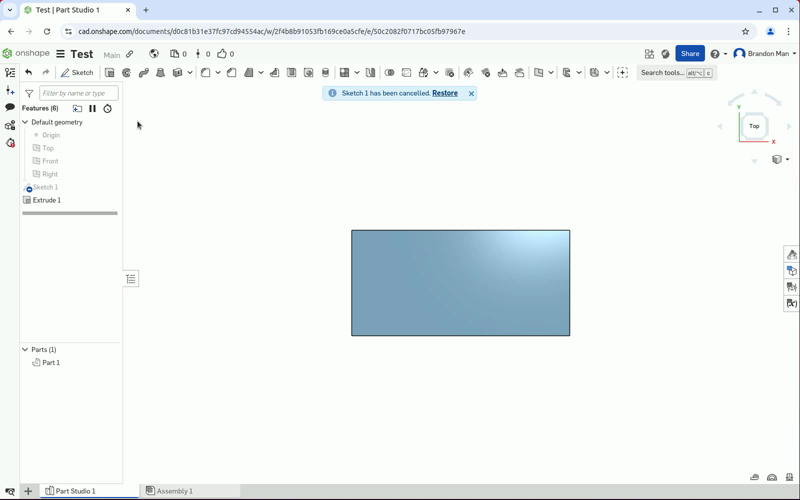
key(shift+h)
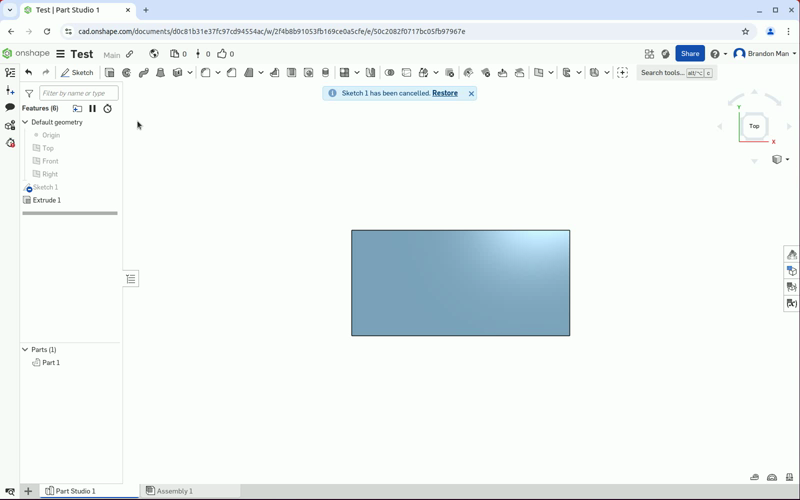
mouse_move(73, 189)
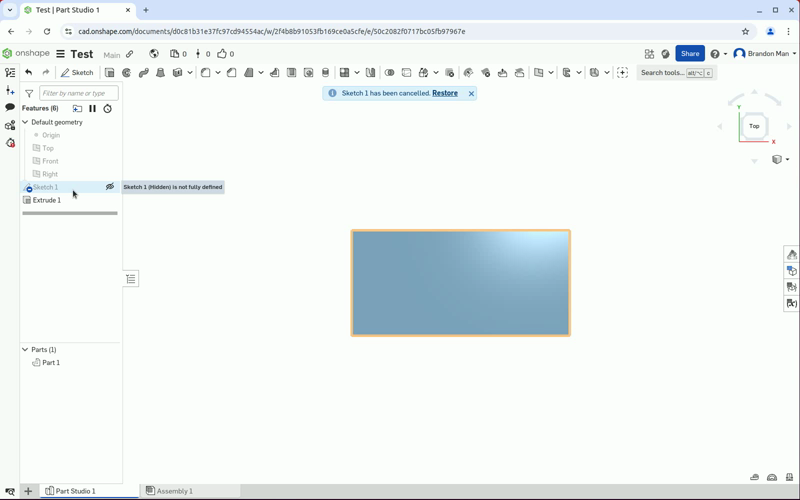
click(73, 189)
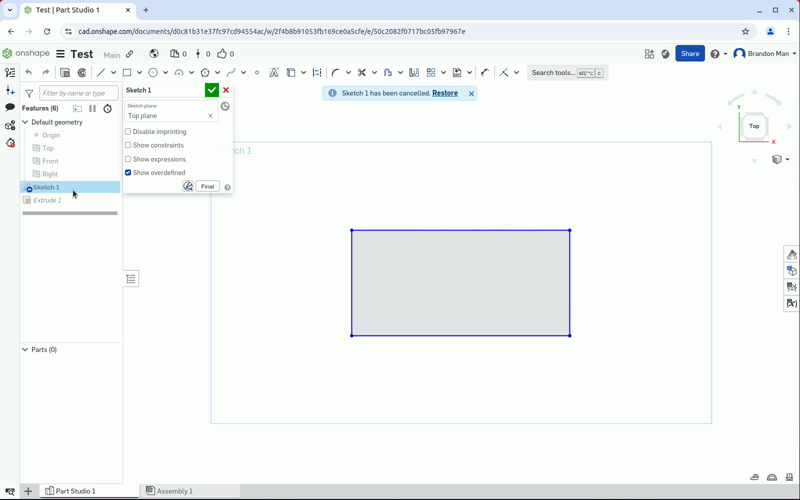
mouse_move(229, 92)
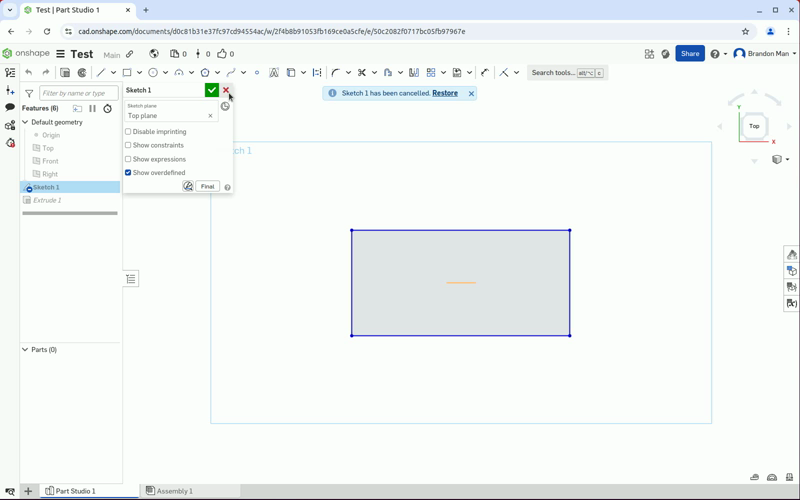
click(229, 92)
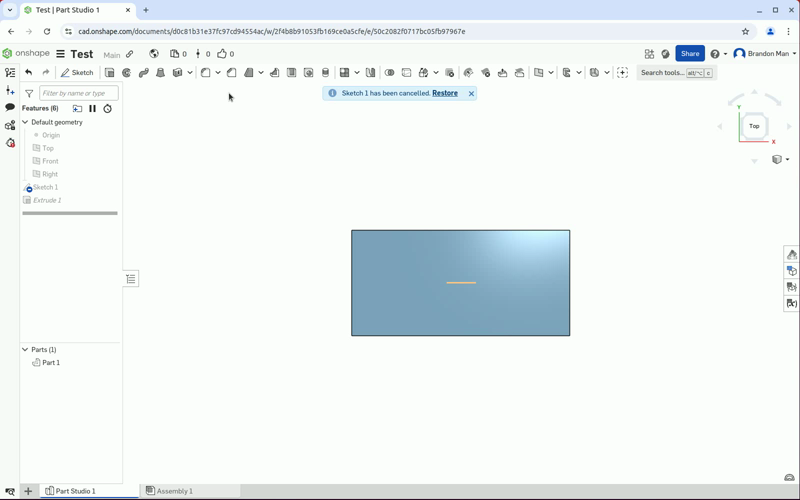
mouse_move(73, 352)
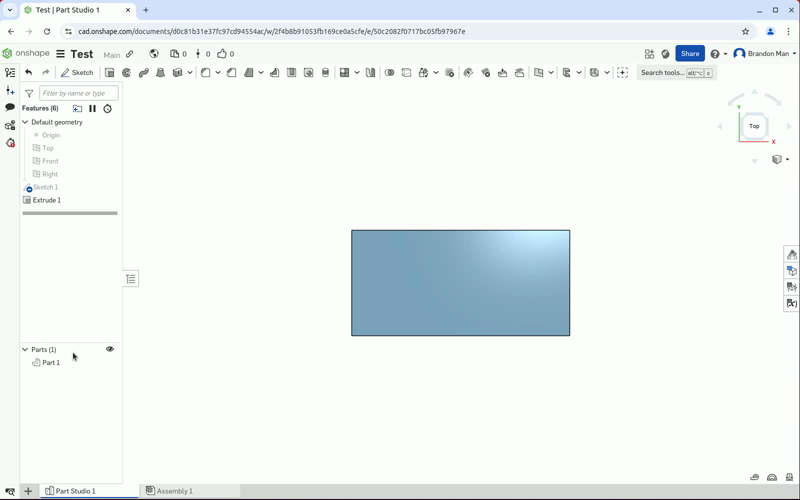
key(y)
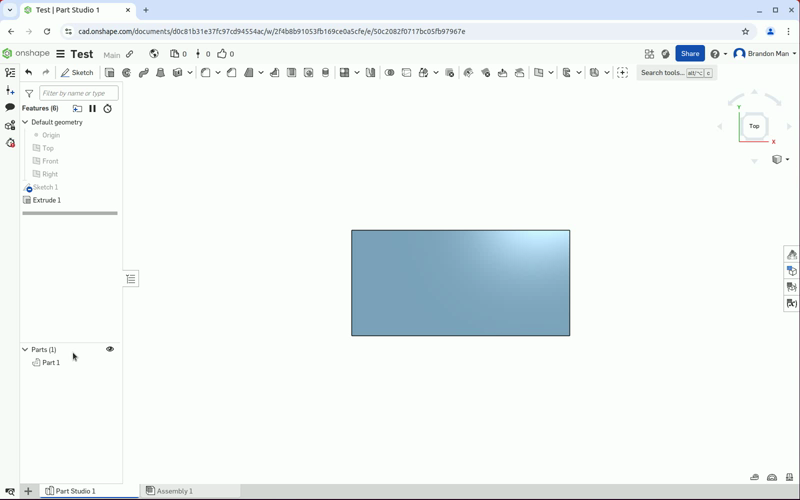
key(shift+p)
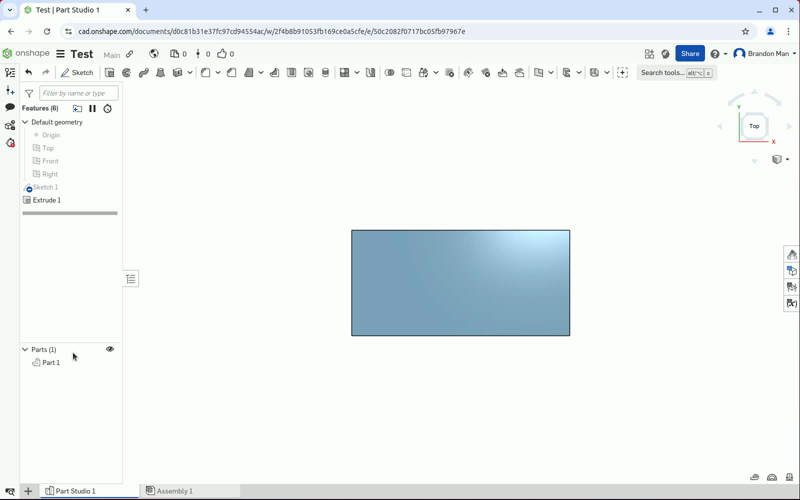
key(space)
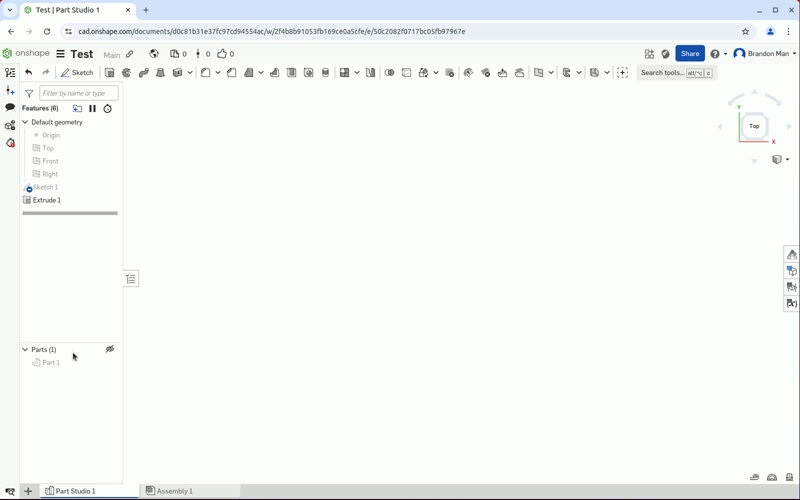
key_down(shift)
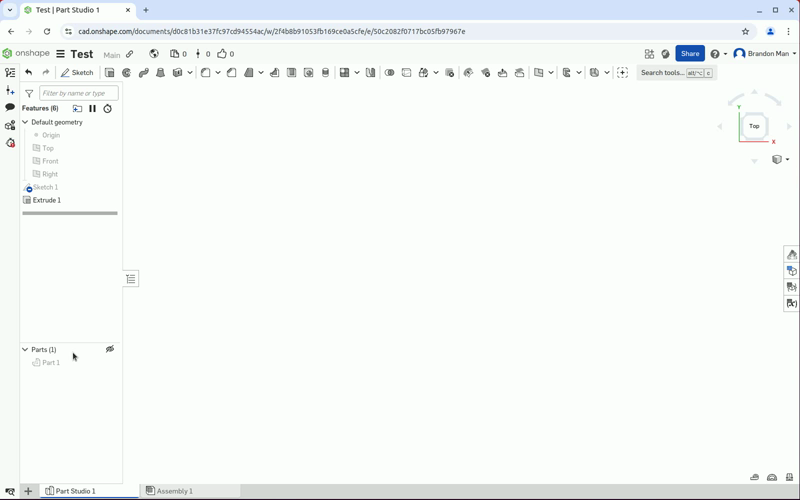
key(up)
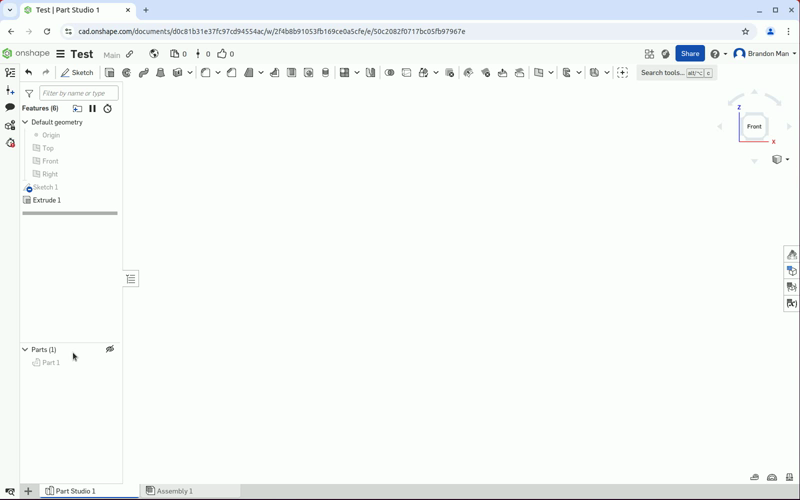
key_up(shift)
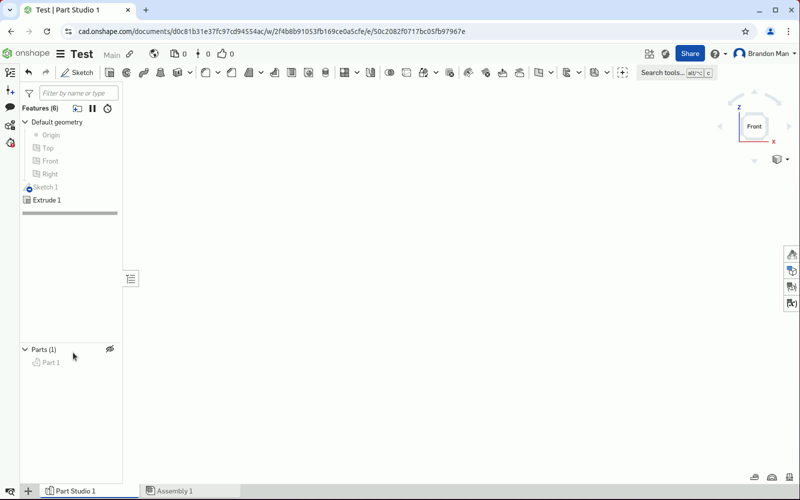
key(space)
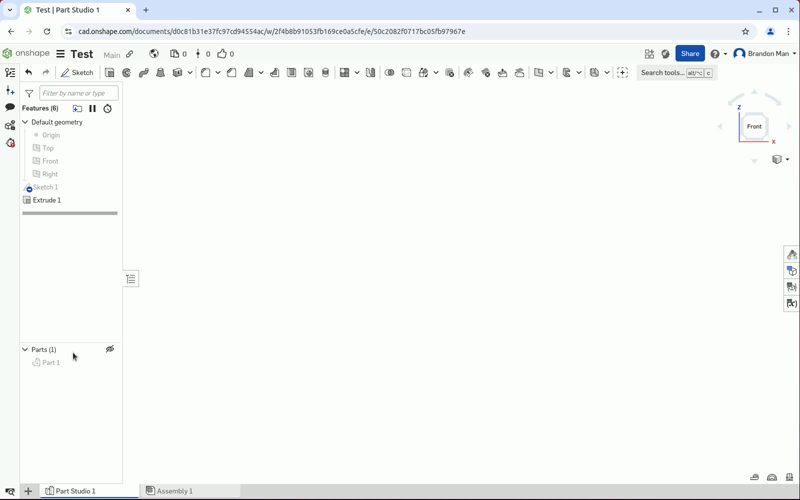
key_down(shift)
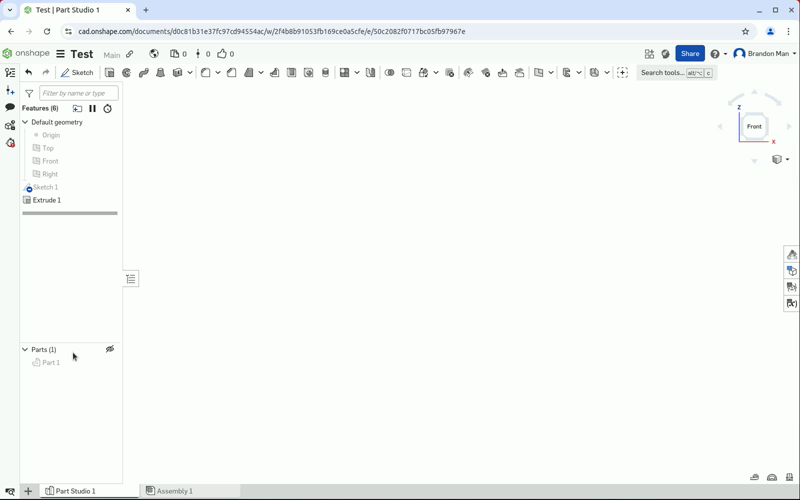
key(left)
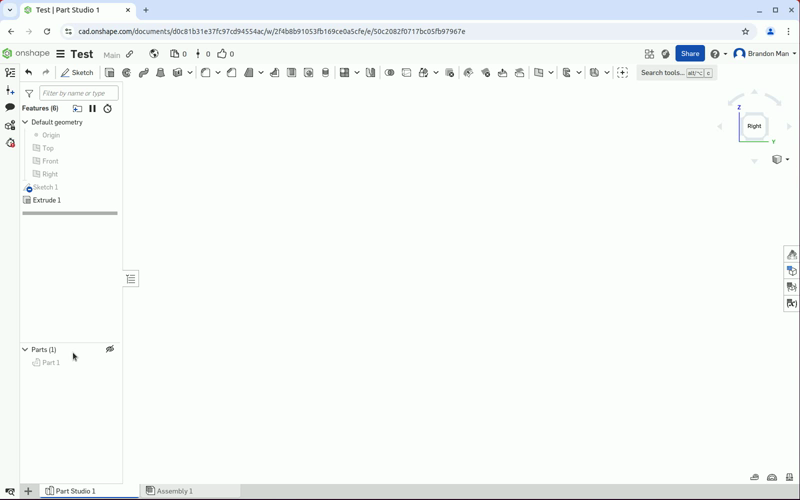
key_up(shift)
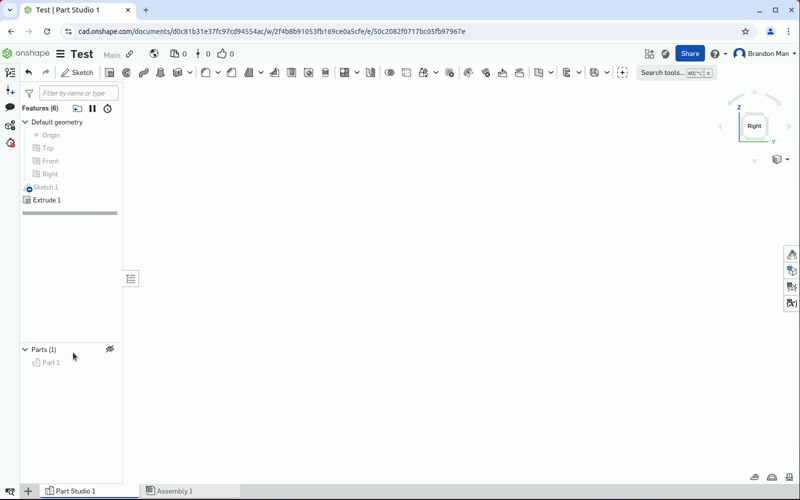
mouse_move(73, 352)
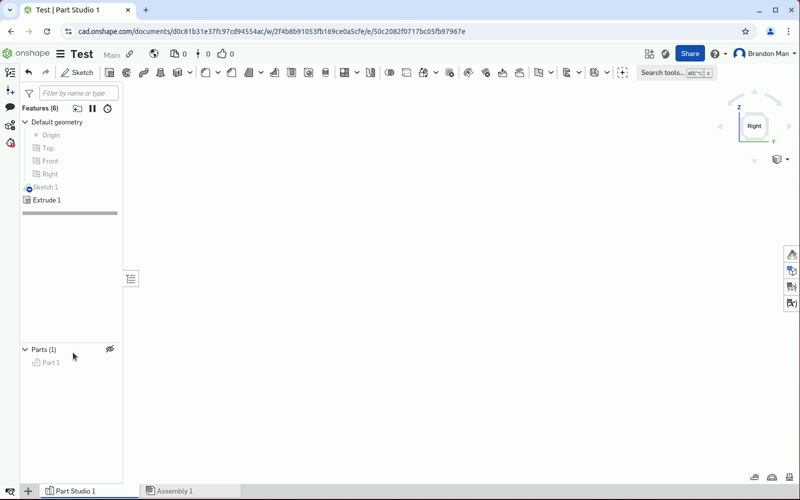
key(shift+y)
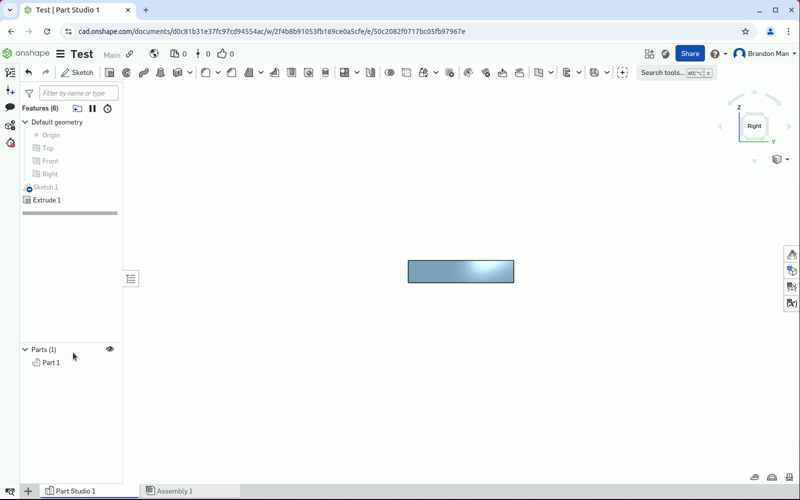
mouse_move(541, 75)
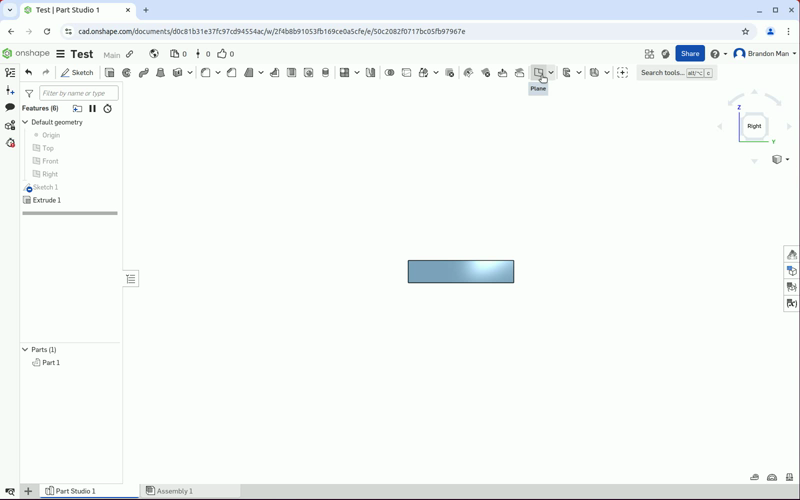
click(541, 75)
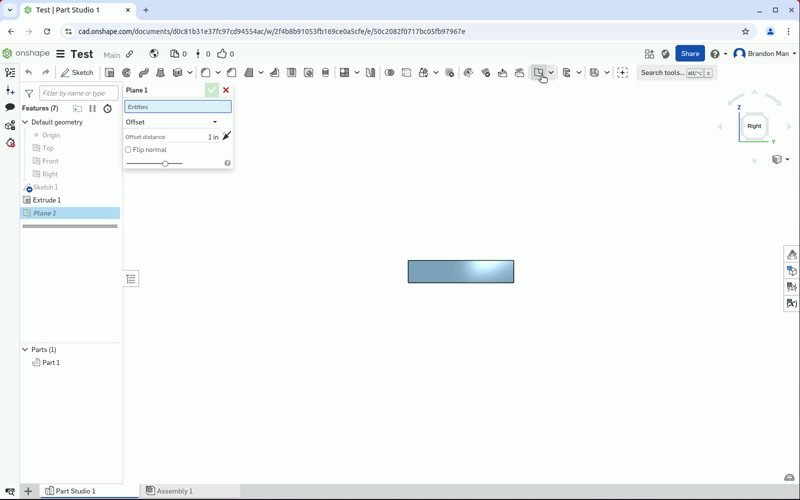
mouse_move(73, 176)
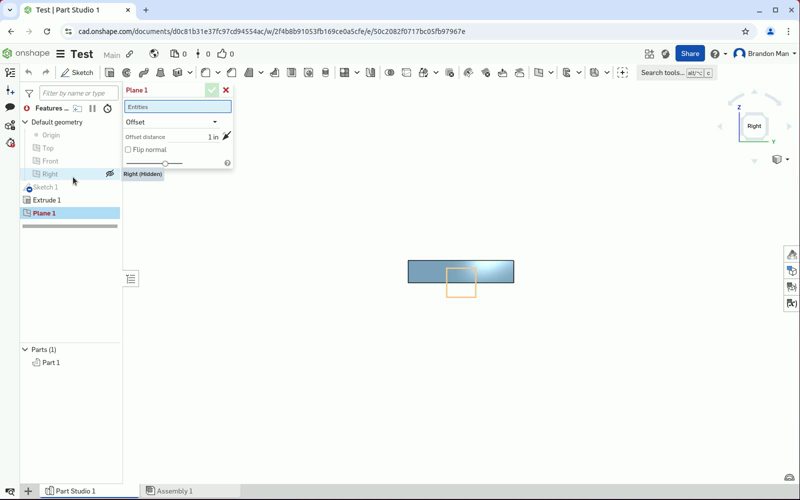
click(73, 176)
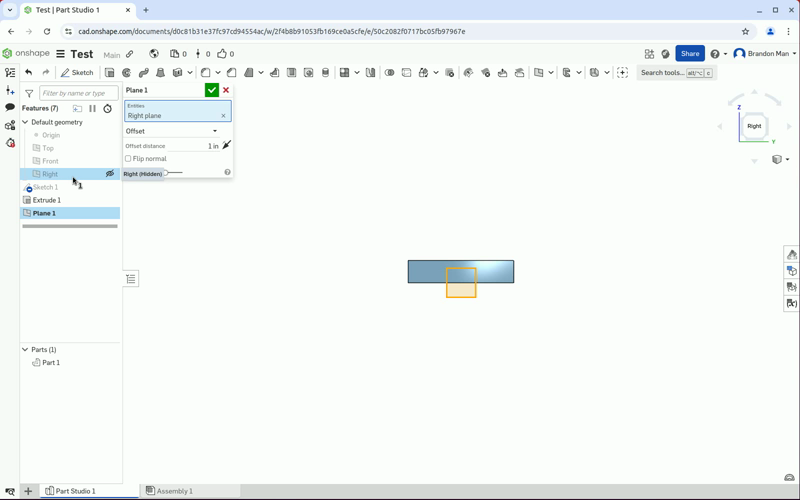
key(tab, 2)
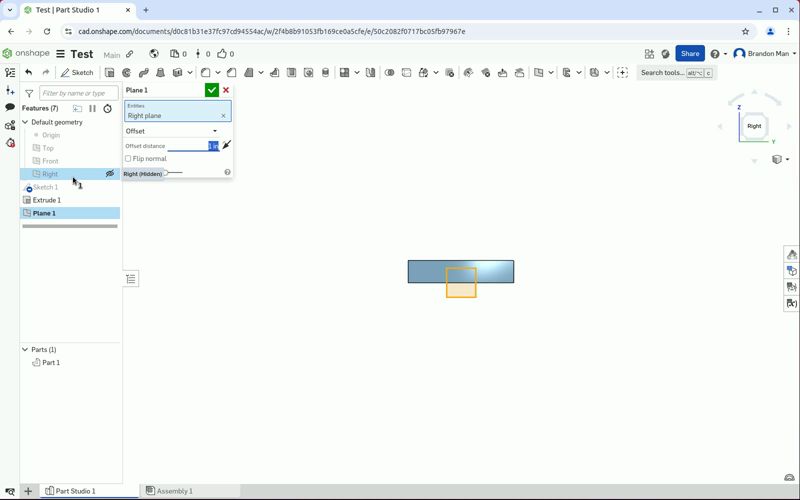
text(22.4)
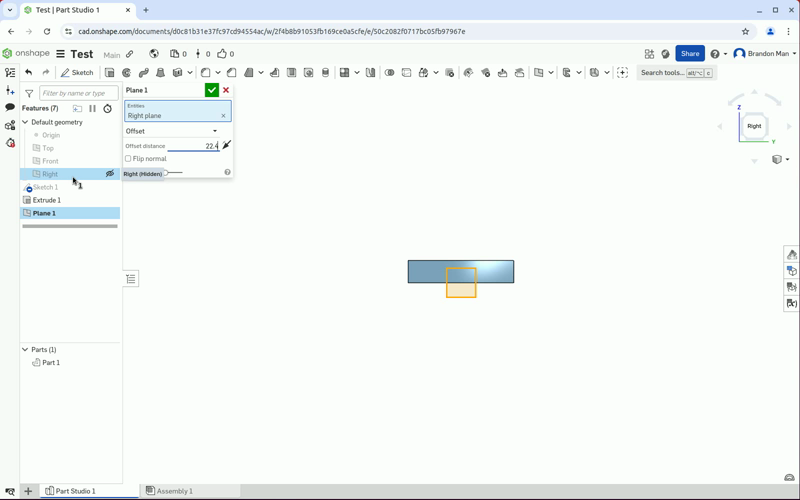
key(enter, 2)
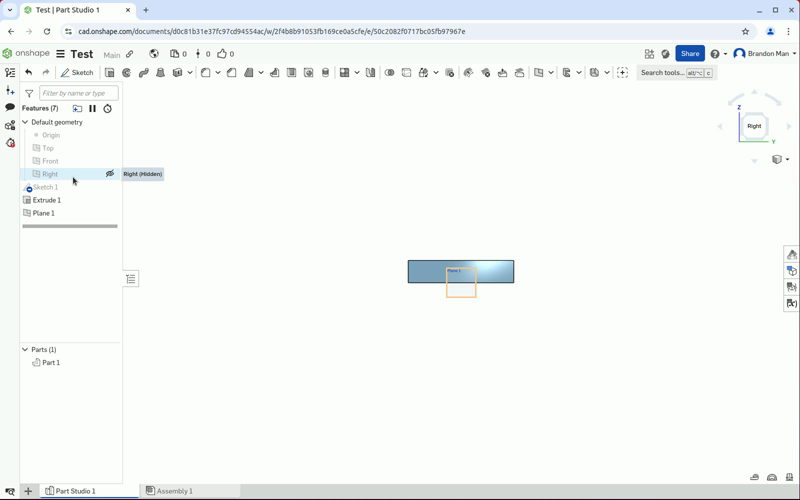
key(shift+s)
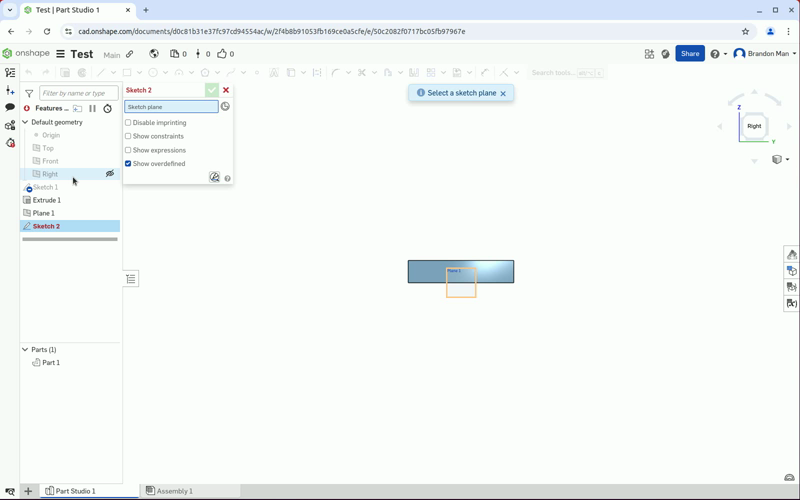
mouse_move(73, 215)
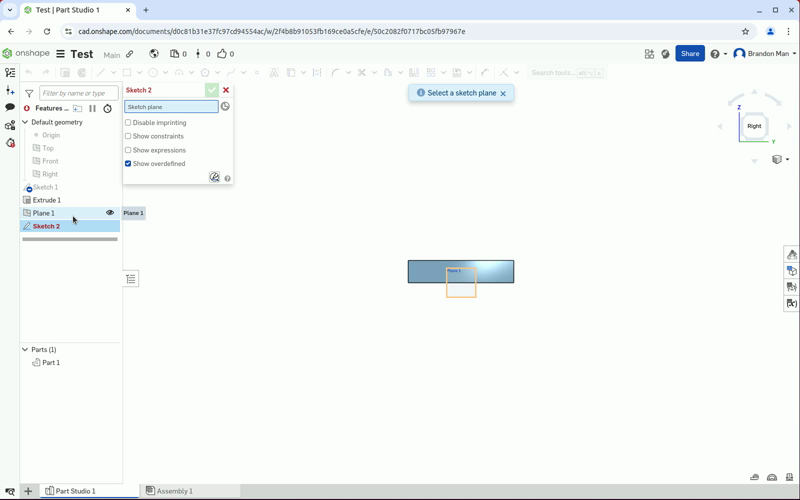
click(73, 215)
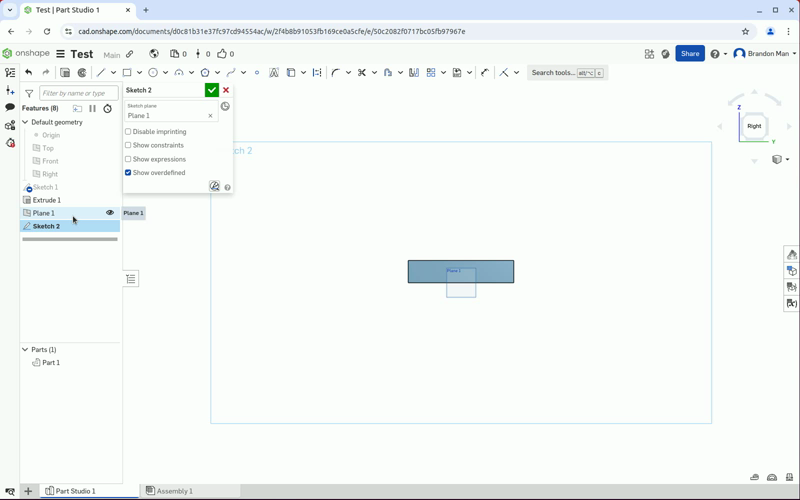
mouse_move(73, 352)
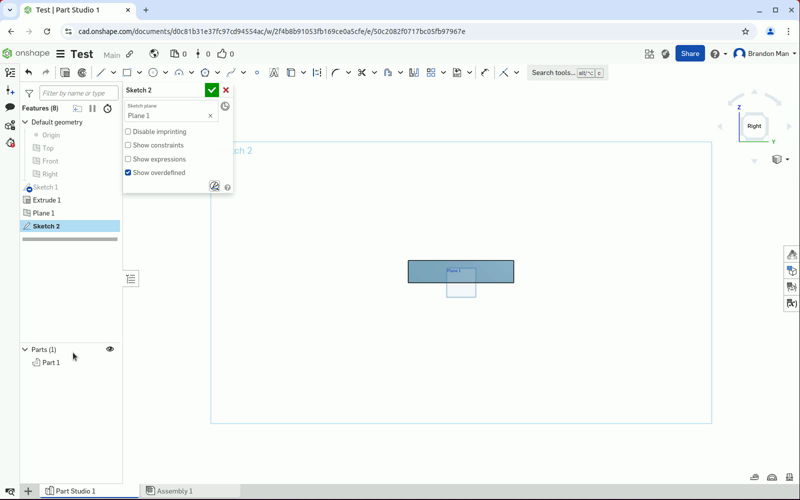
key(y)
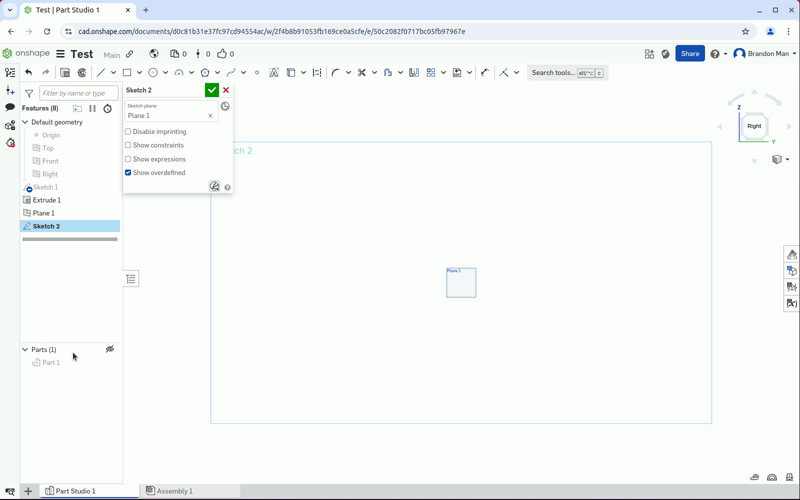
key(l)
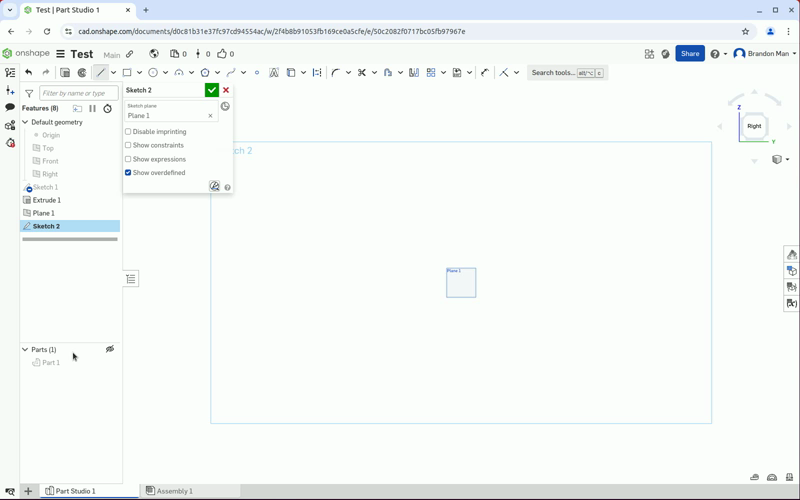
key_down(shift)
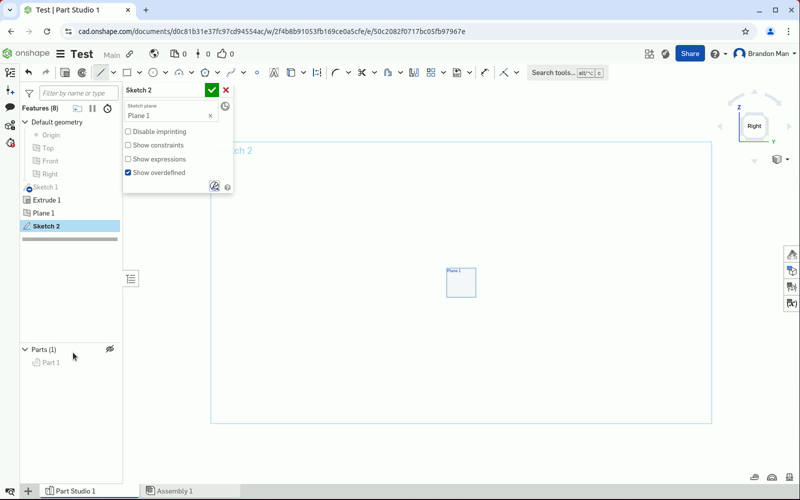
mouse_move(407, 282)
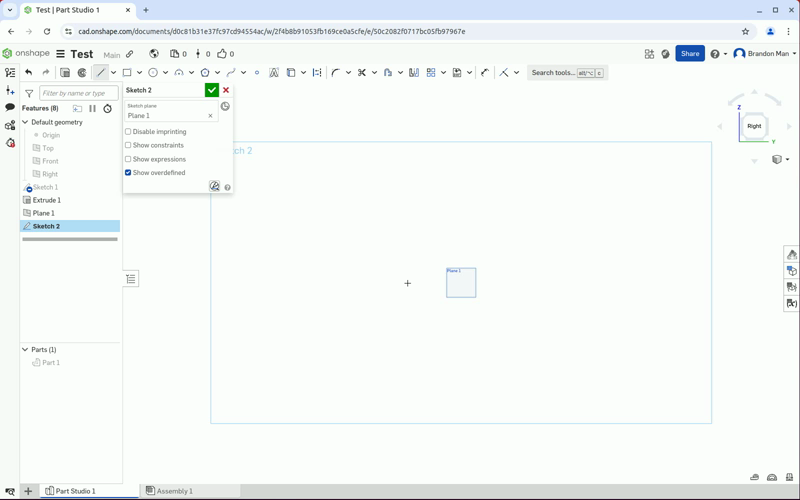
click(407, 282)
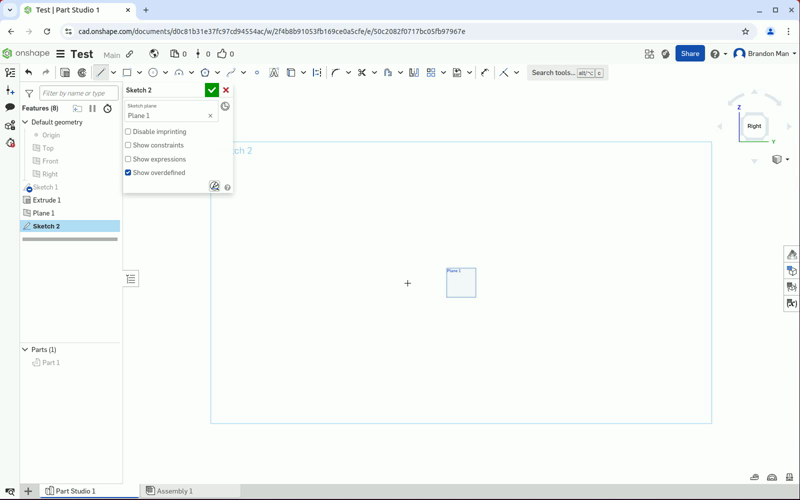
key_up(shift)
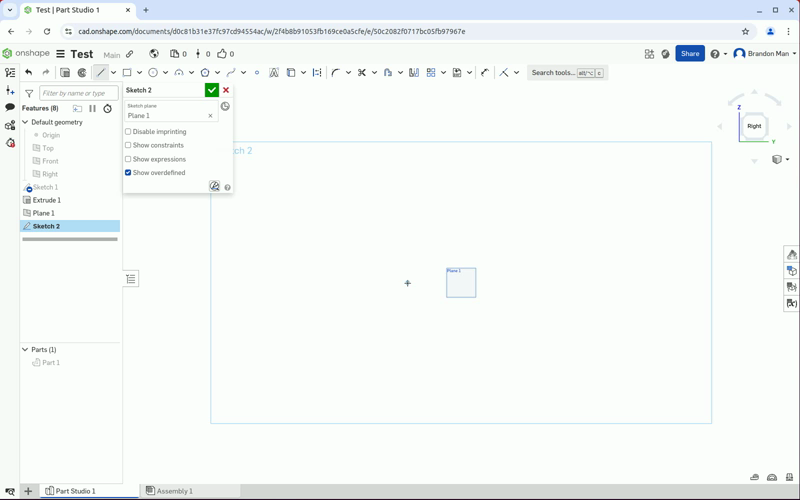
key_down(shift)
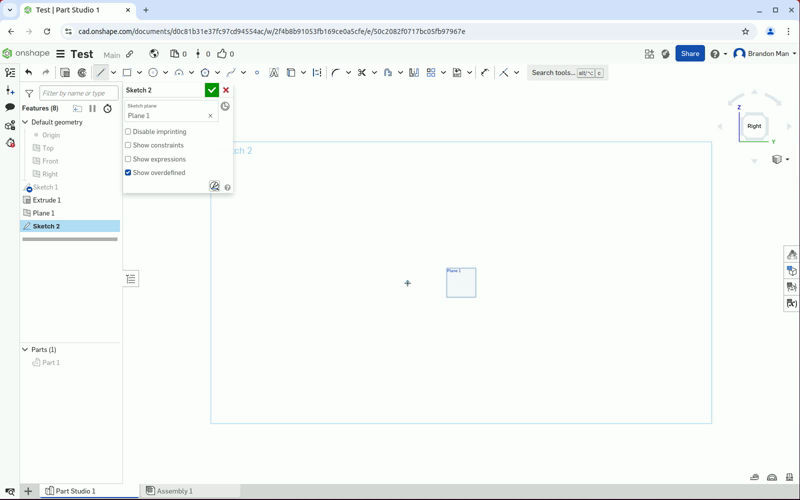
mouse_move(513, 282)
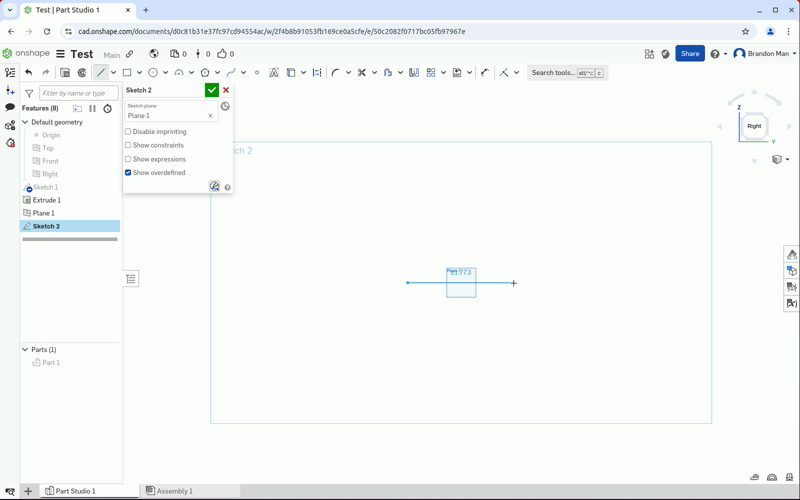
click(513, 282)
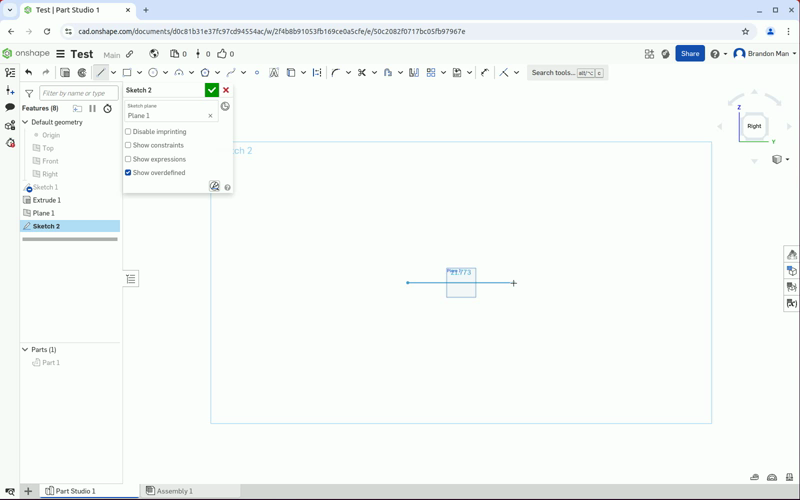
key_up(shift)
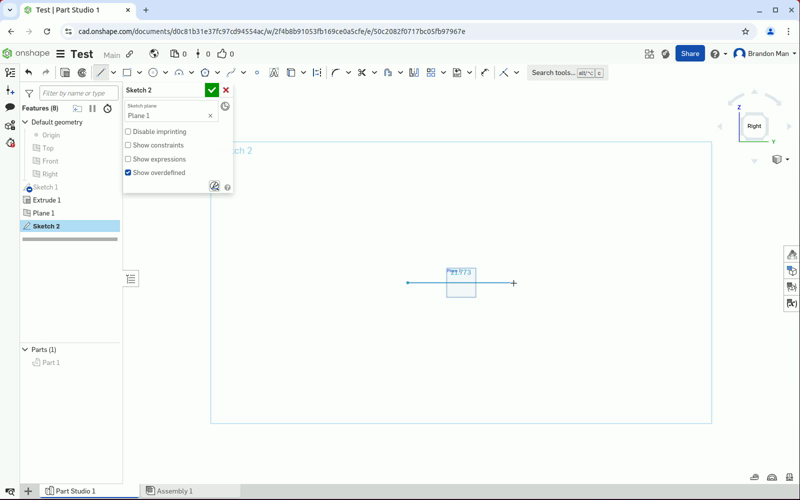
key_down(shift)
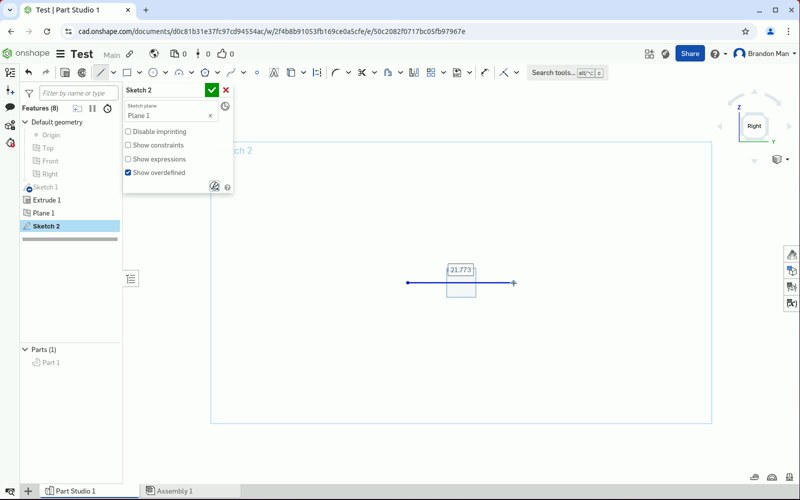
mouse_move(543, 282)
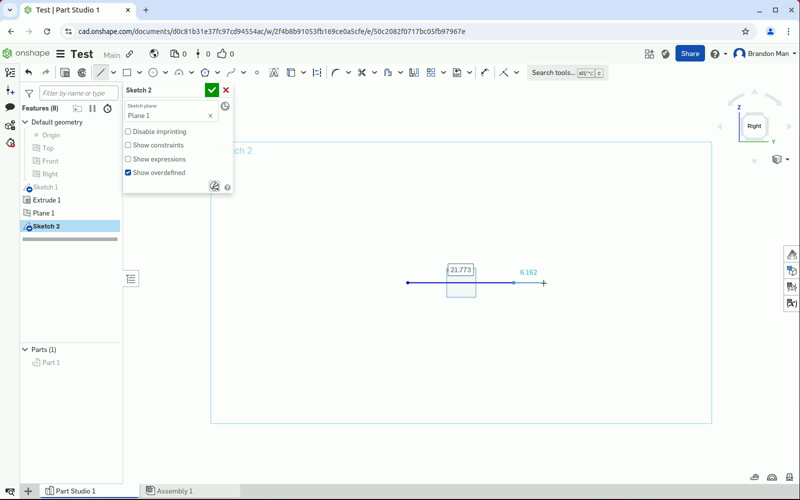
mouse_move(513, 260)
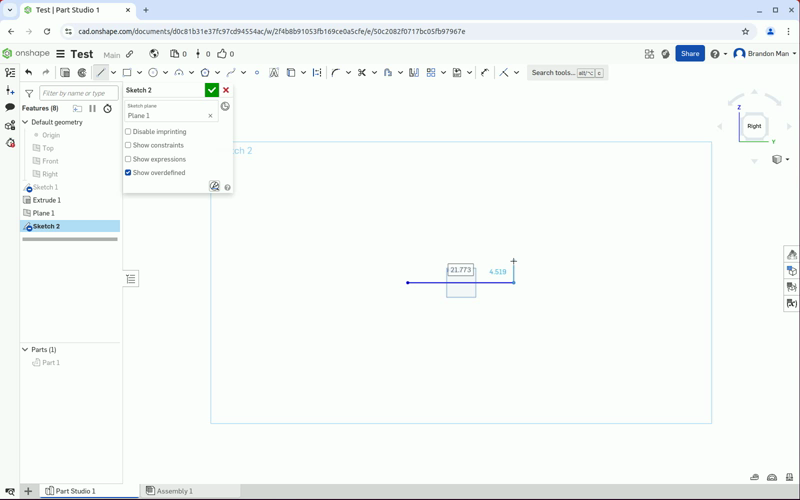
click(513, 260)
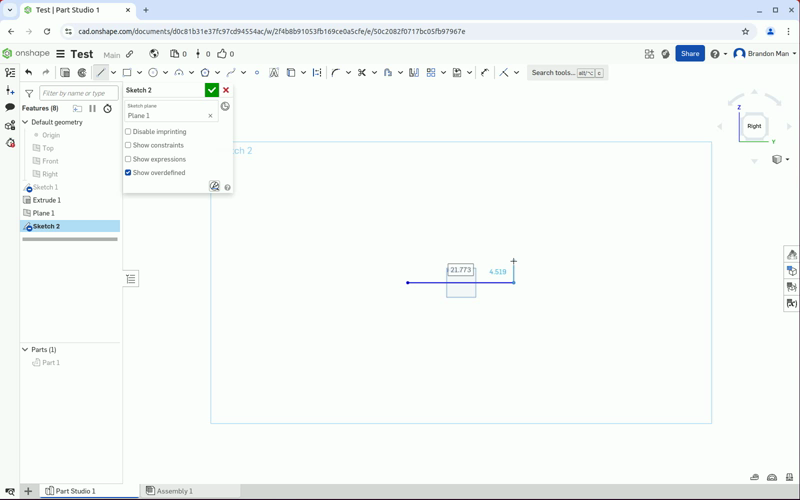
key_up(shift)
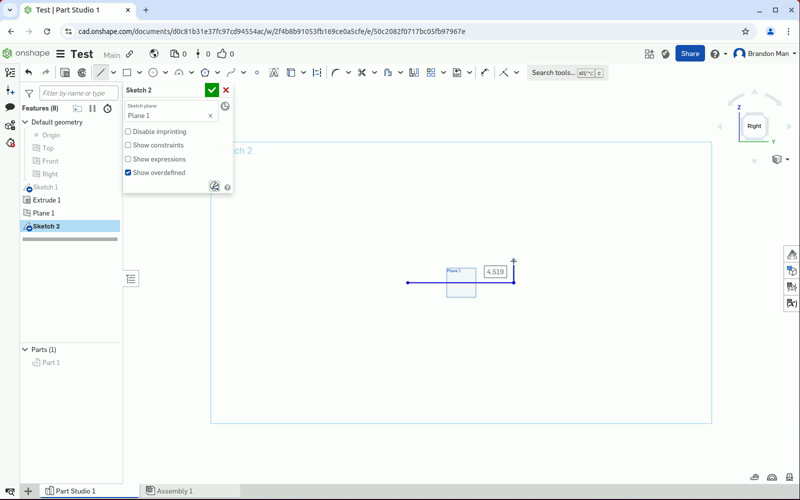
key_down(shift)
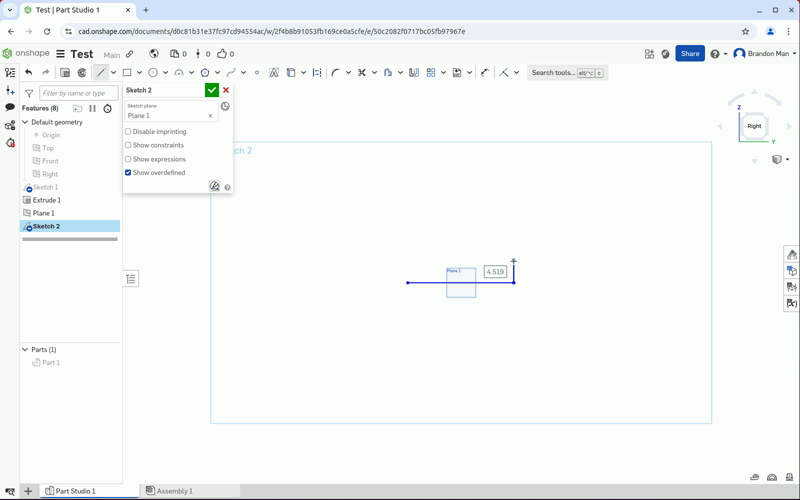
mouse_move(407, 260)
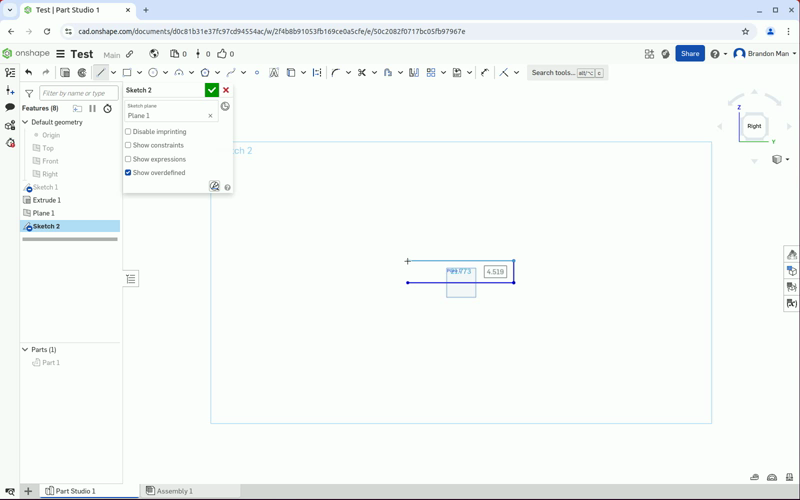
click(407, 260)
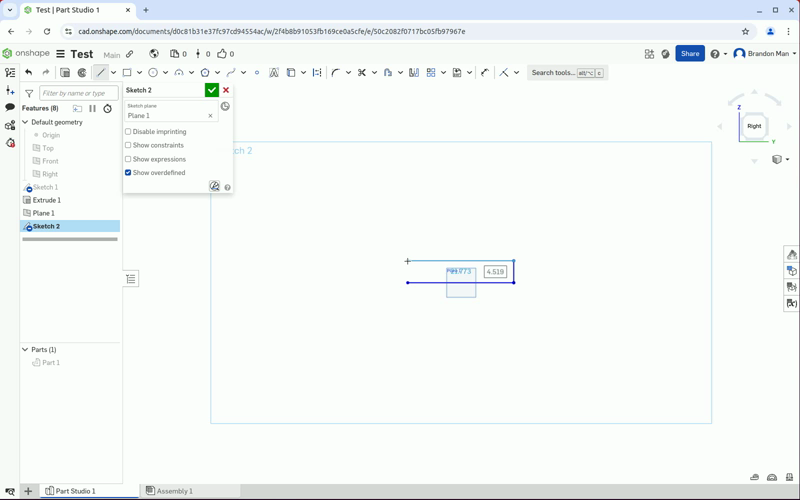
key_up(shift)
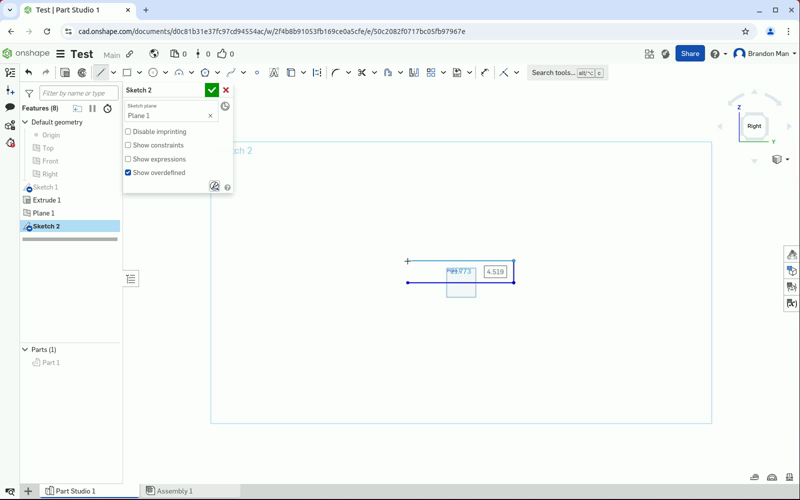
mouse_move(437, 260)
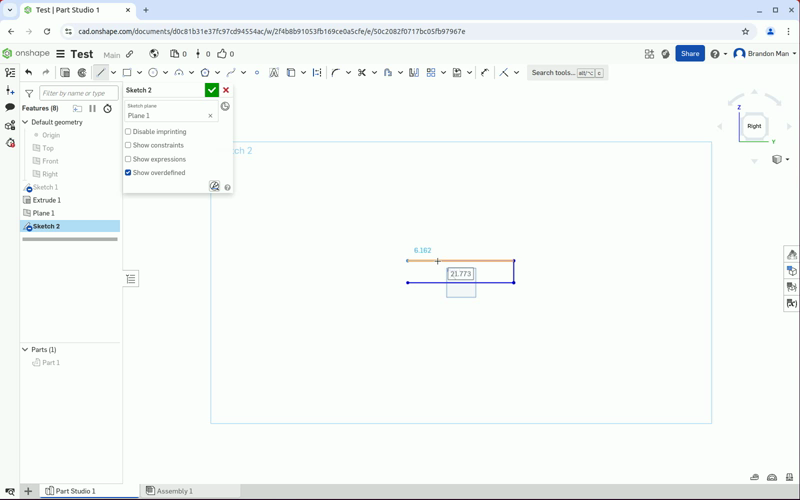
key_down(shift)
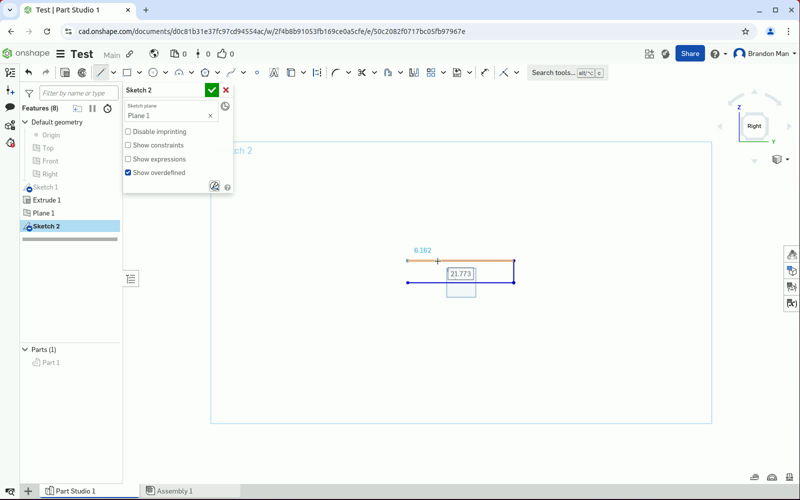
mouse_move(407, 282)
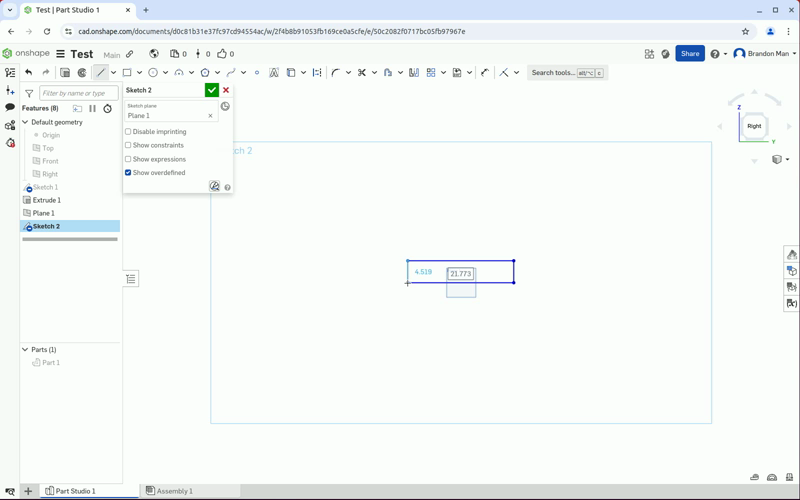
key_up(shift)
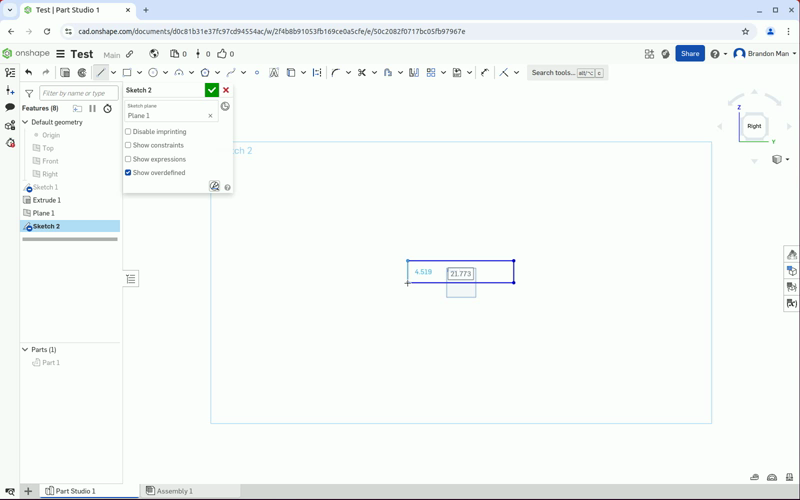
click(407, 282)
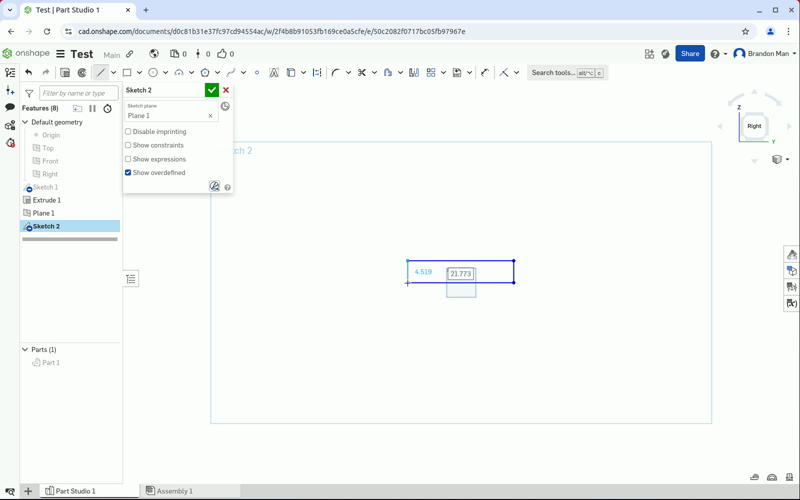
key(esc)
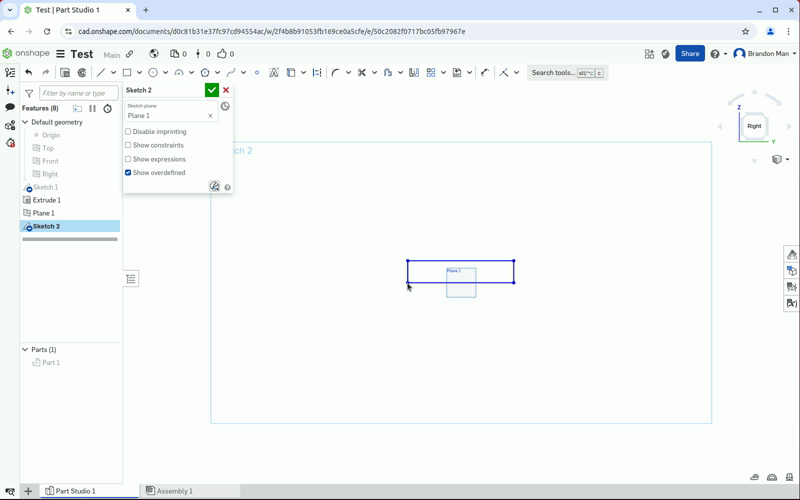
mouse_move(502, 280)
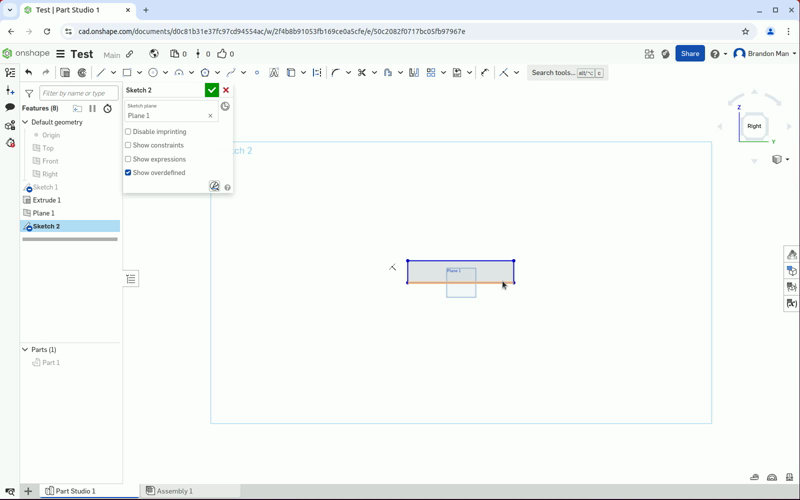
click(502, 280)
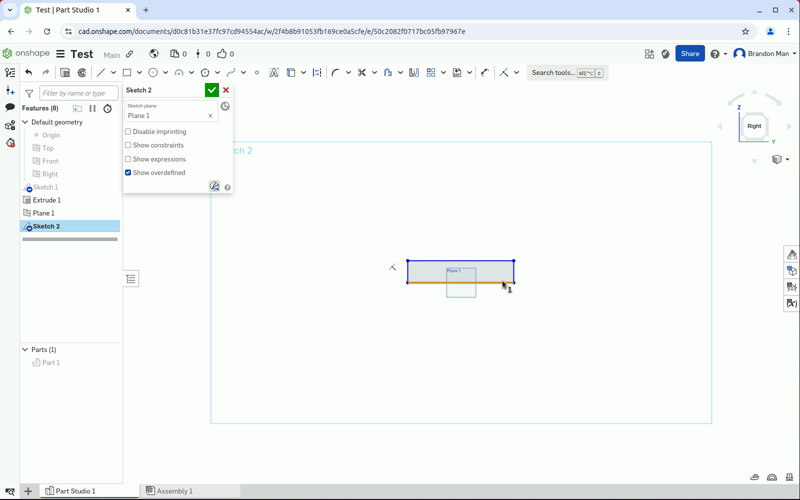
mouse_move(73, 352)
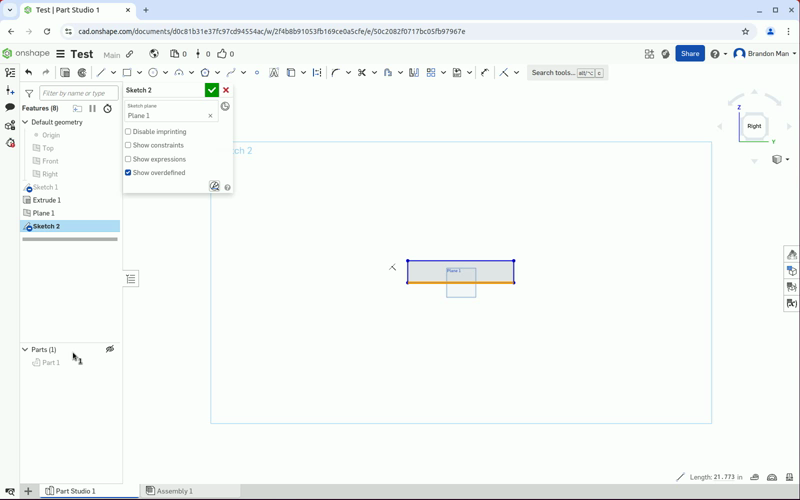
key(shift+y)
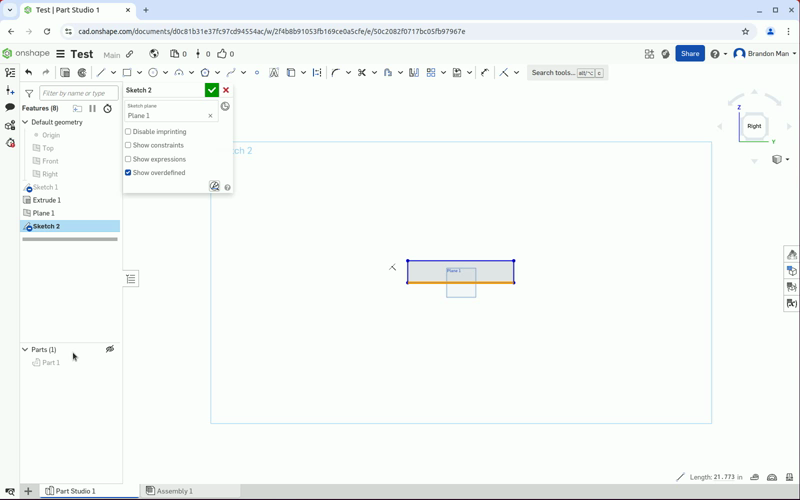
key(shift+e)
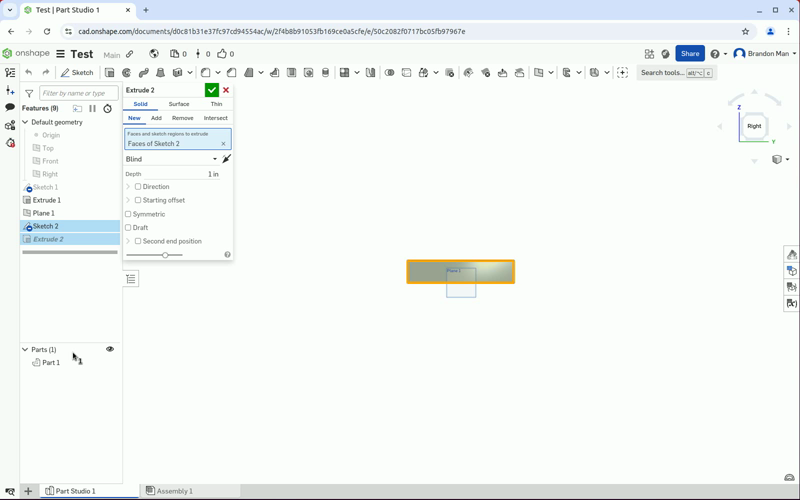
mouse_move(143, 106)
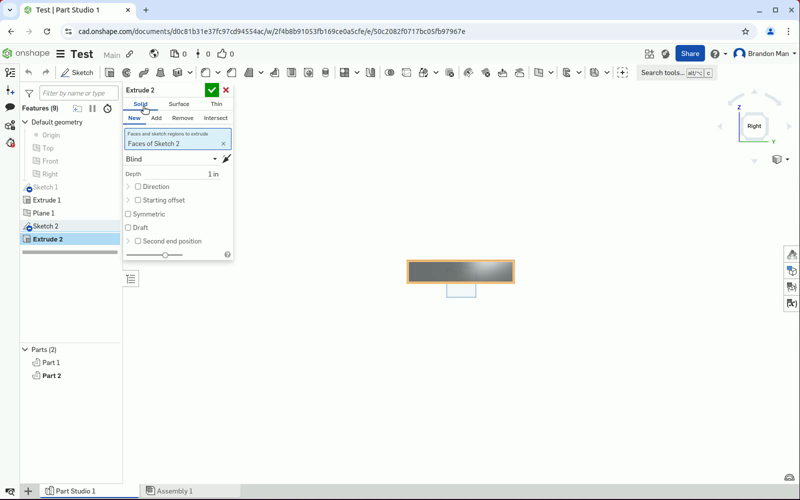
click(143, 106)
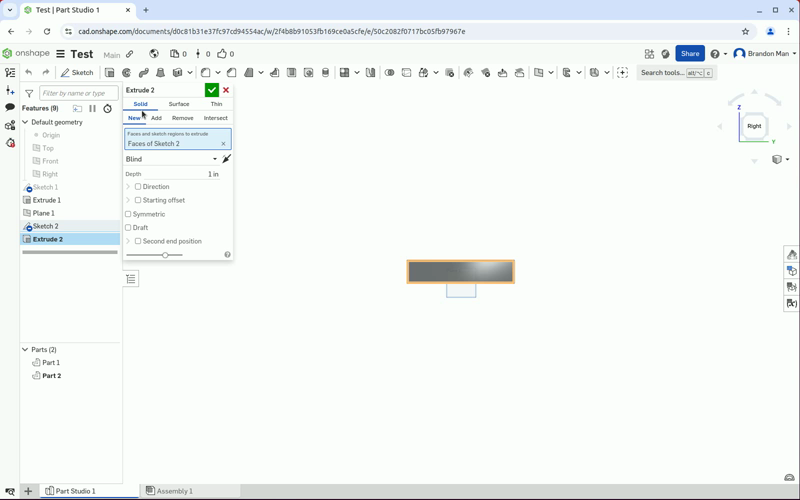
mouse_move(137, 120)
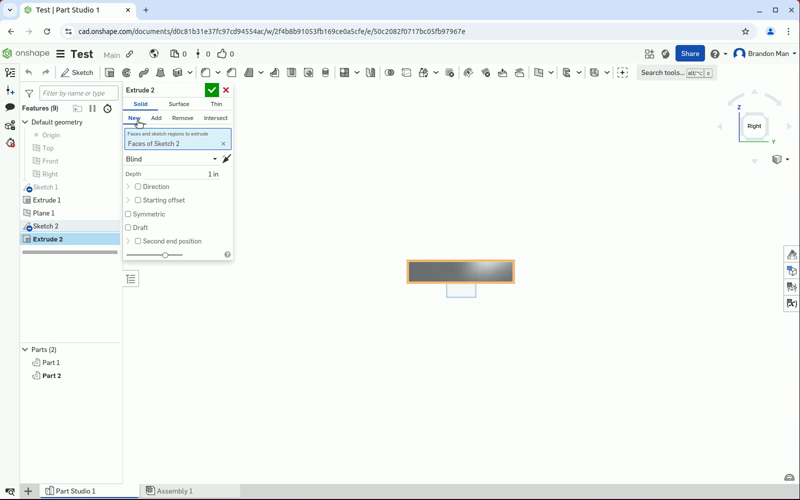
click(137, 120)
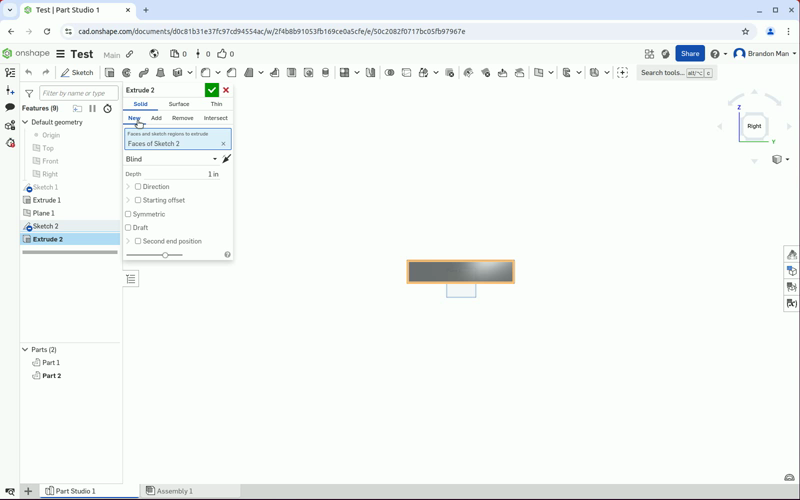
key(tab, 4)
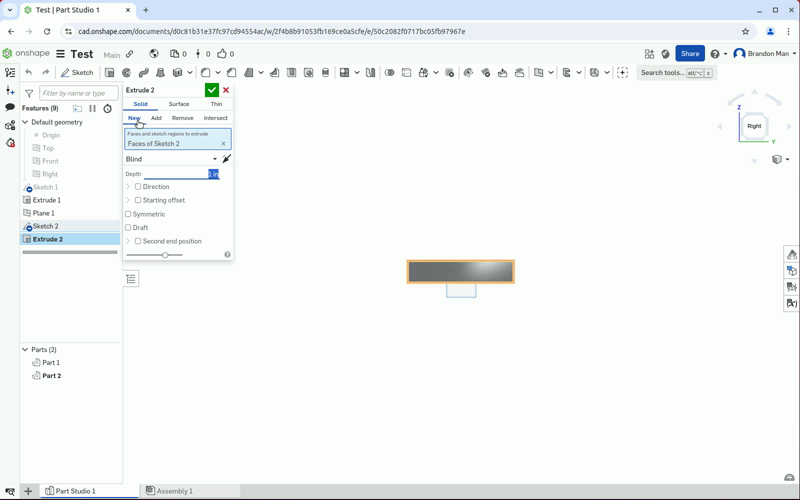
text(0.722)
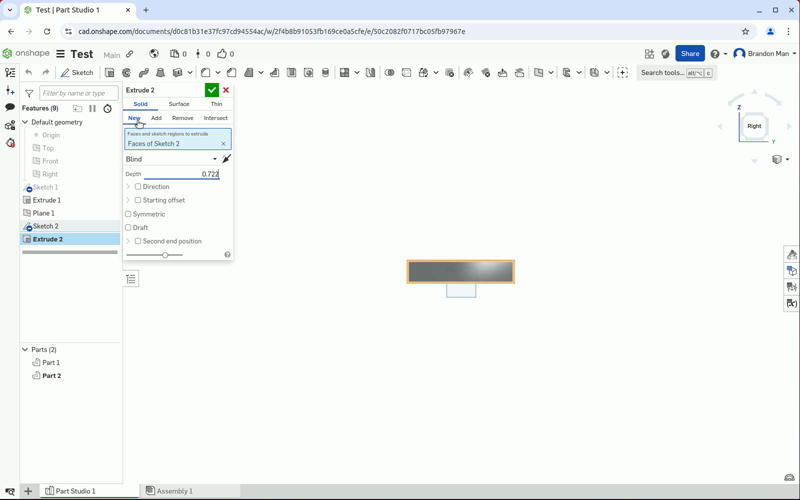
key(enter)
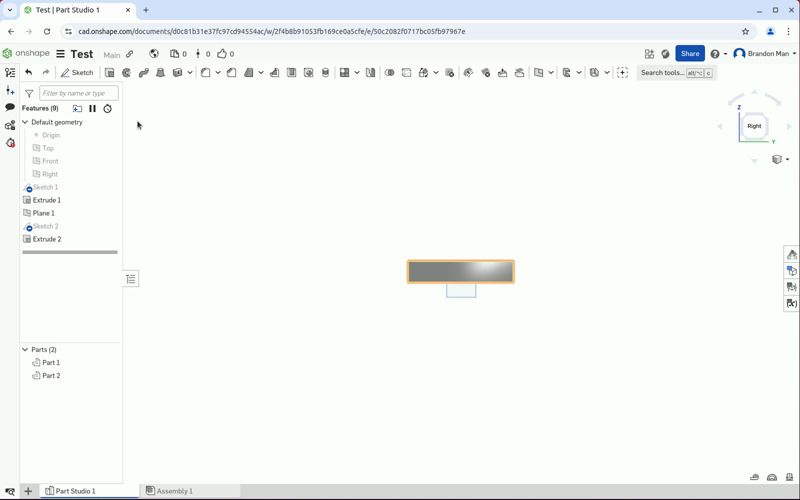
key(shift+h)
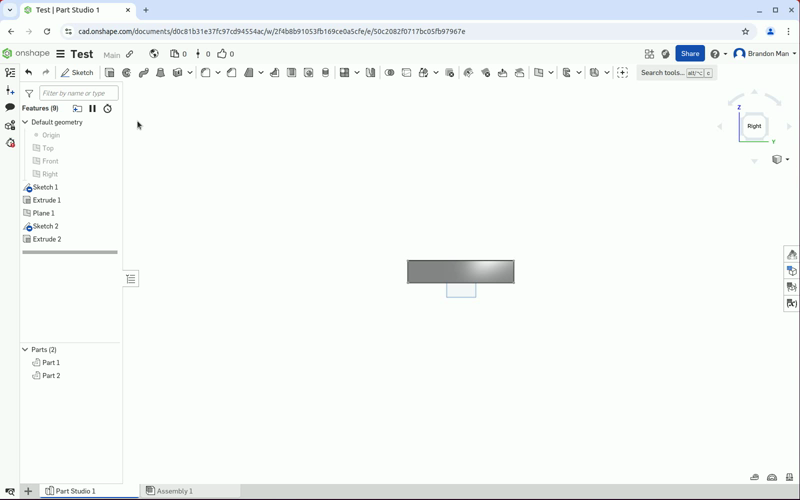
key(shift+h)
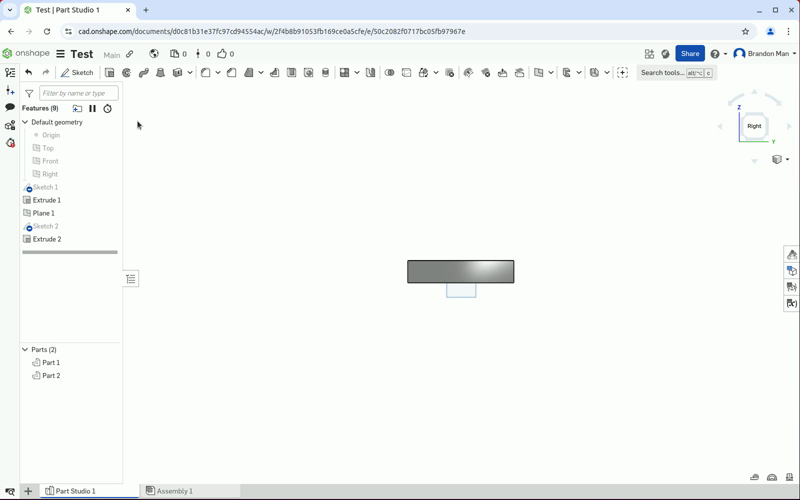
mouse_move(73, 189)
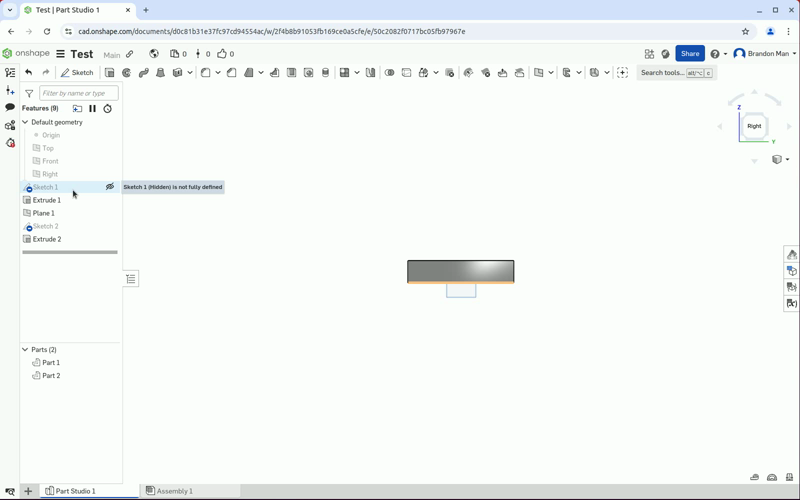
click(73, 189)
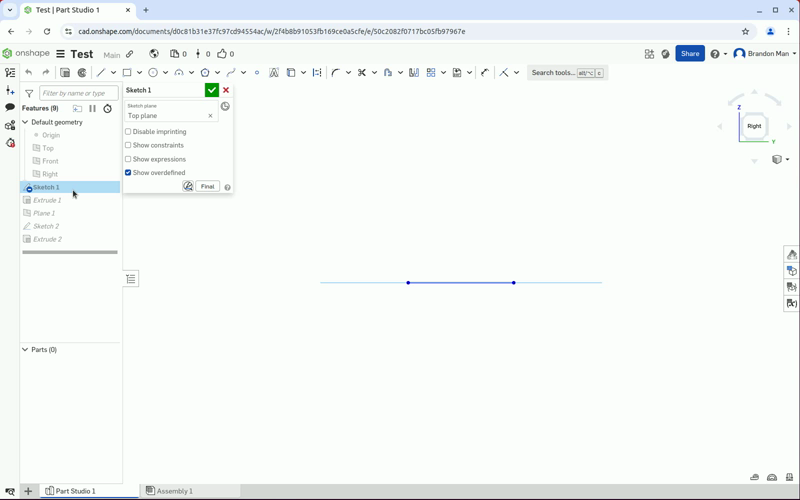
mouse_move(229, 92)
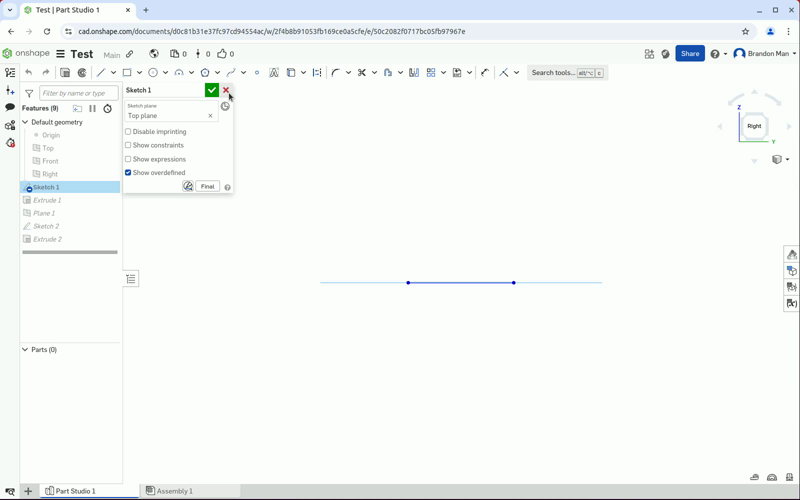
click(229, 92)
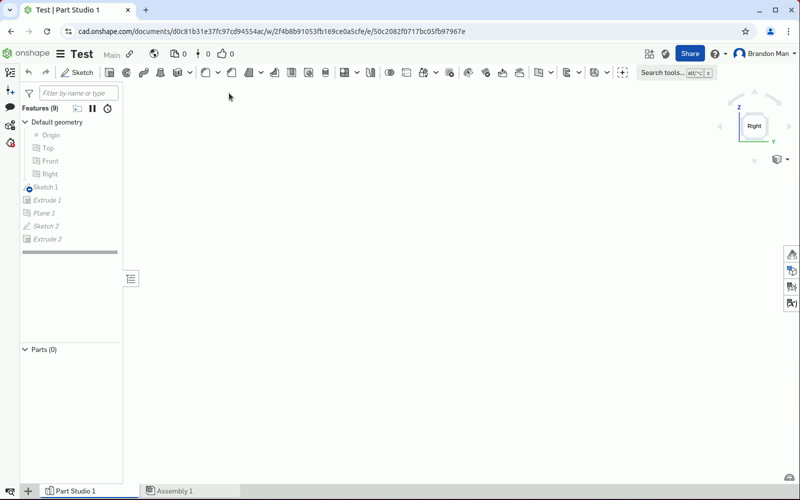
key(shift+s)
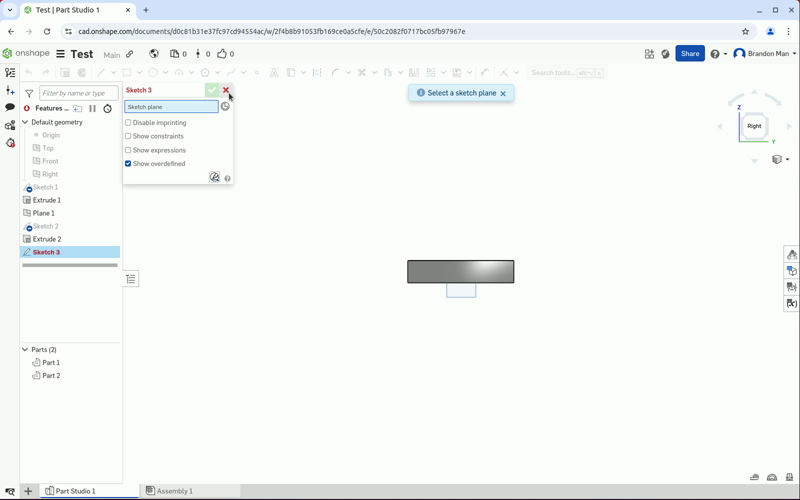
mouse_move(73, 215)
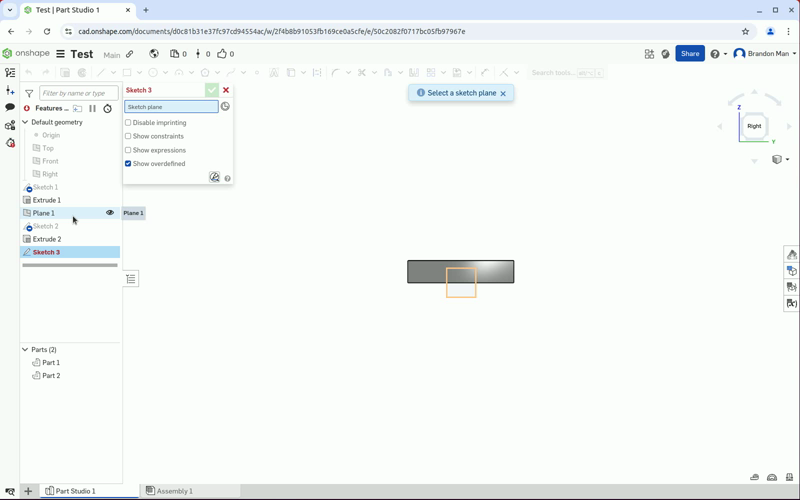
click(73, 215)
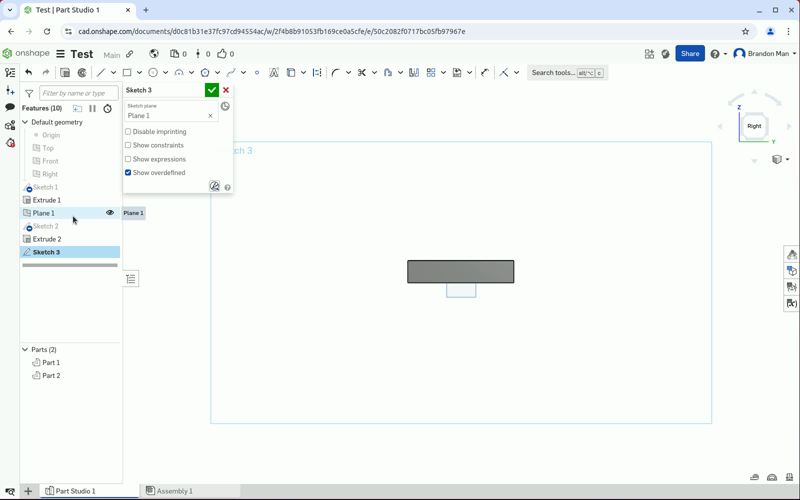
mouse_move(73, 352)
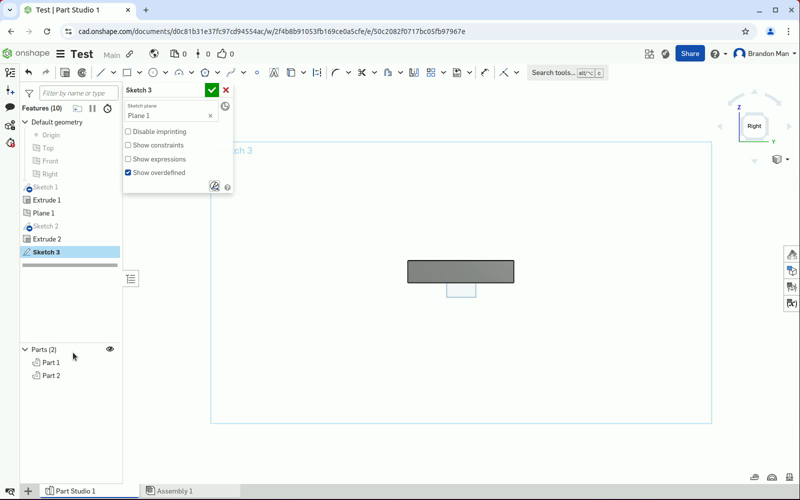
key(y)
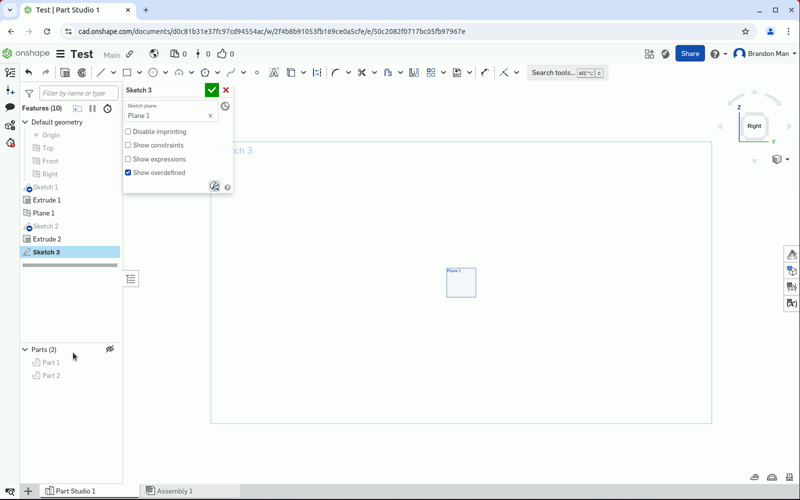
key(l)
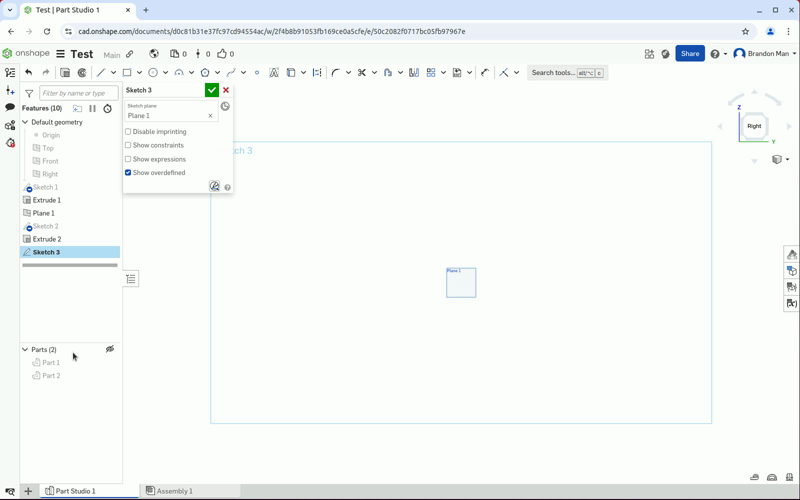
key_down(shift)
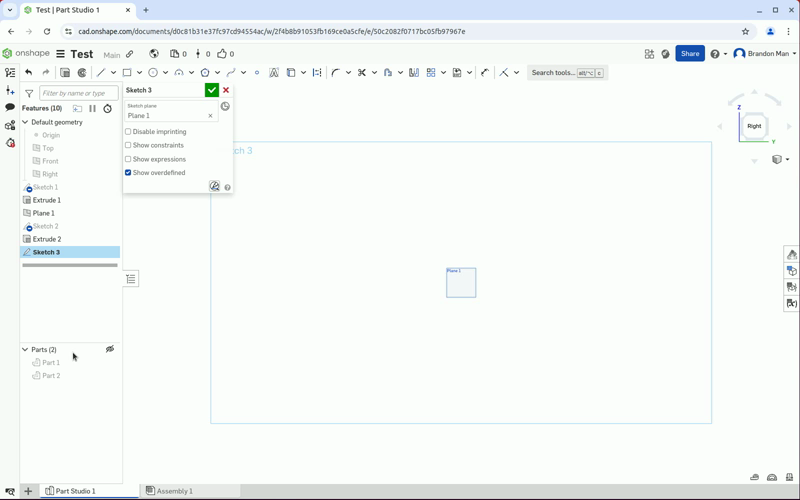
mouse_move(407, 260)
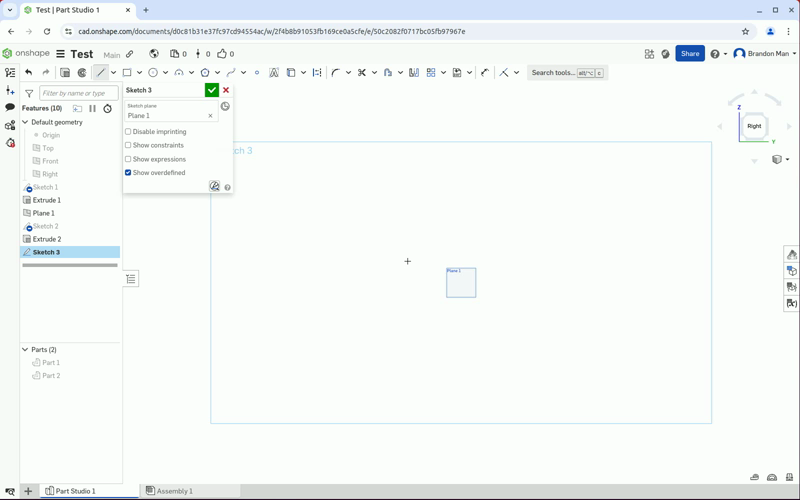
click(407, 260)
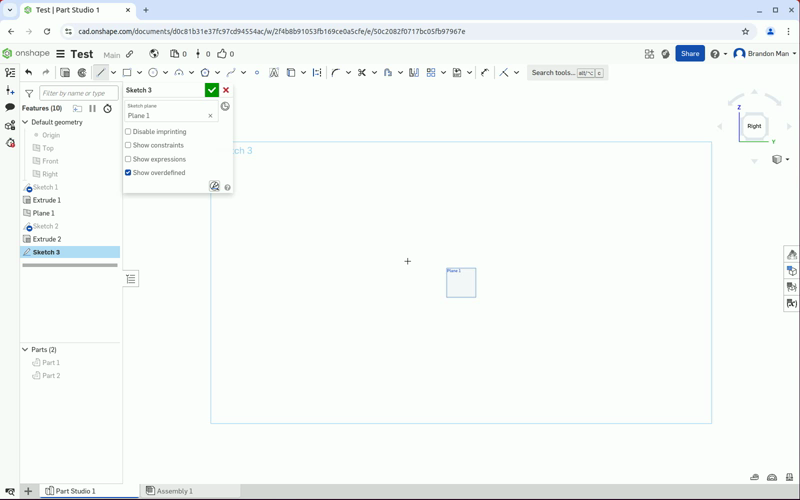
key_up(shift)
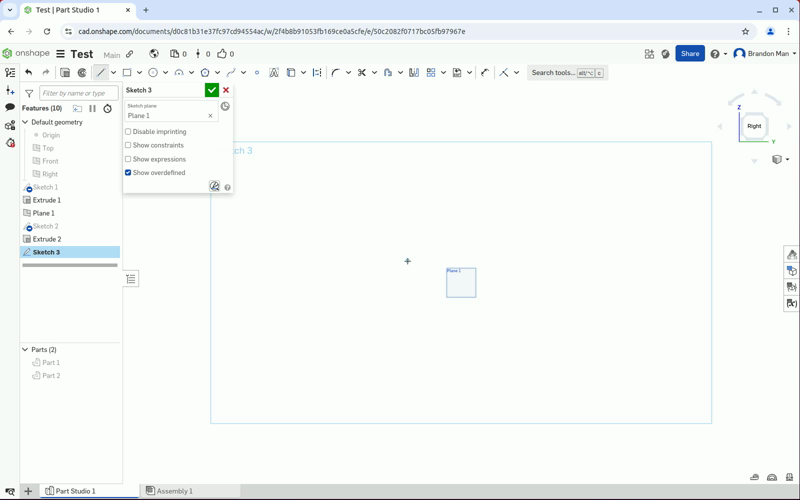
key_down(shift)
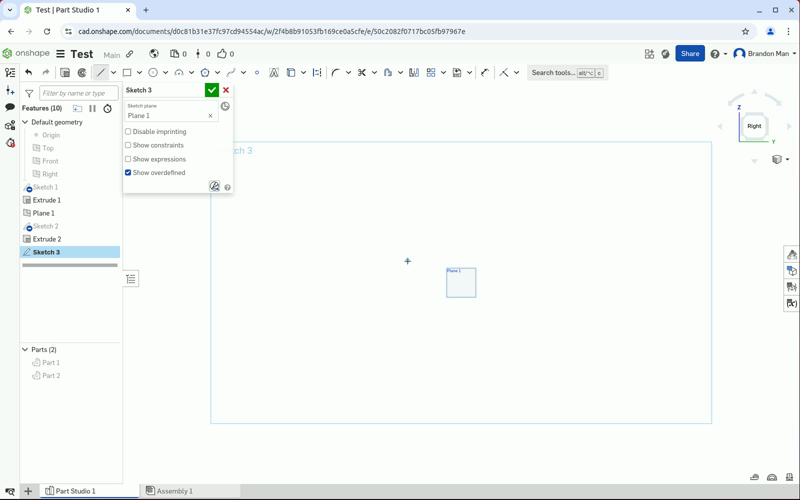
mouse_move(513, 260)
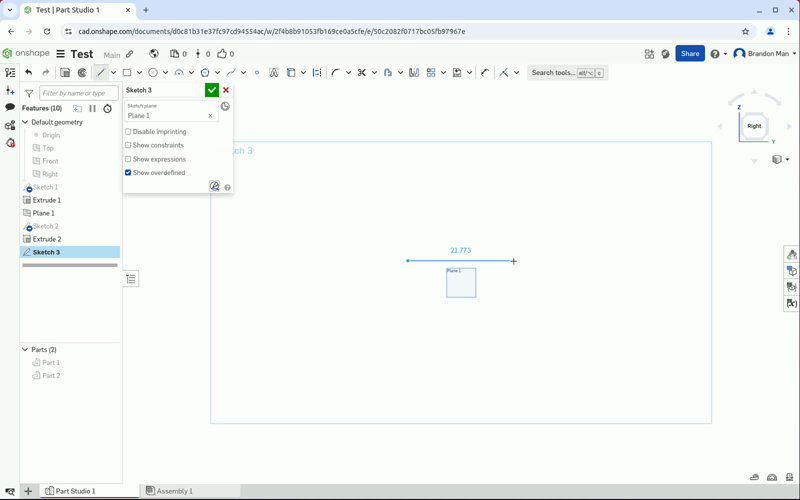
click(513, 260)
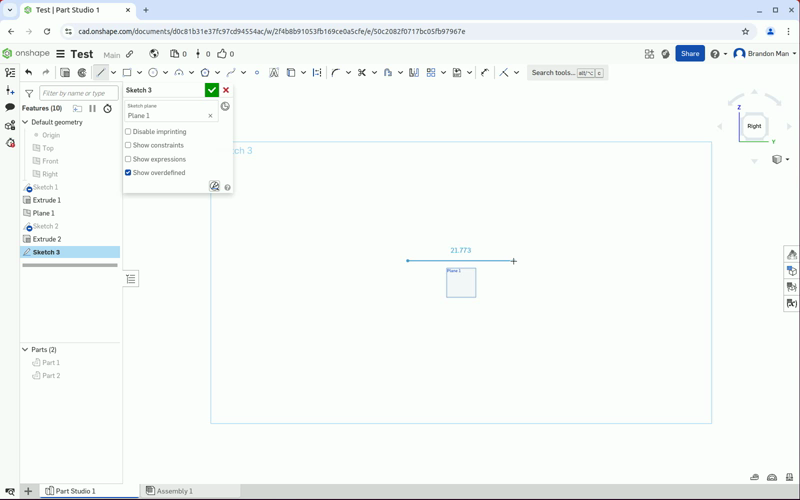
key_up(shift)
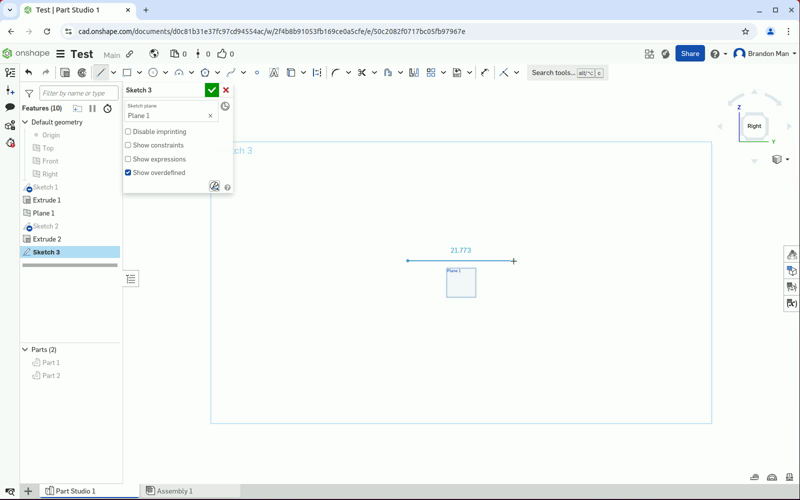
key_down(shift)
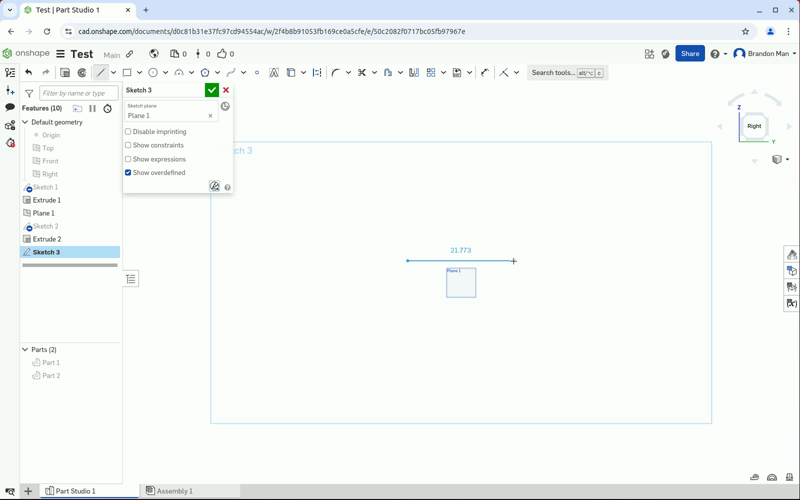
mouse_move(543, 260)
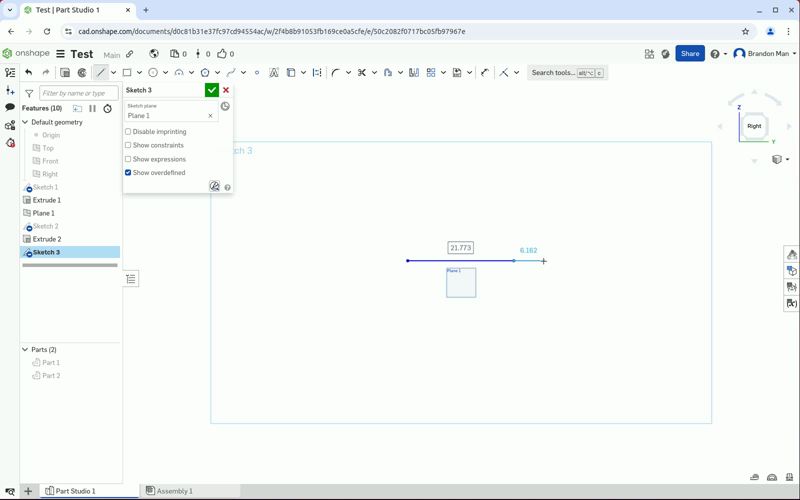
mouse_move(513, 257)
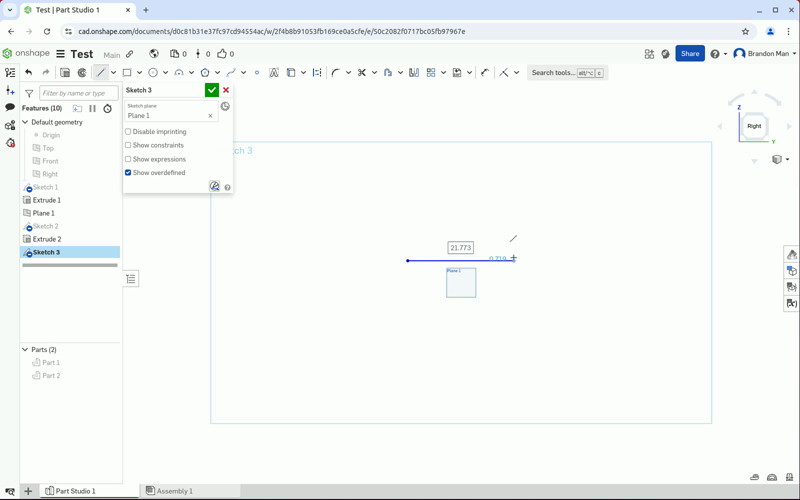
scroll(6)
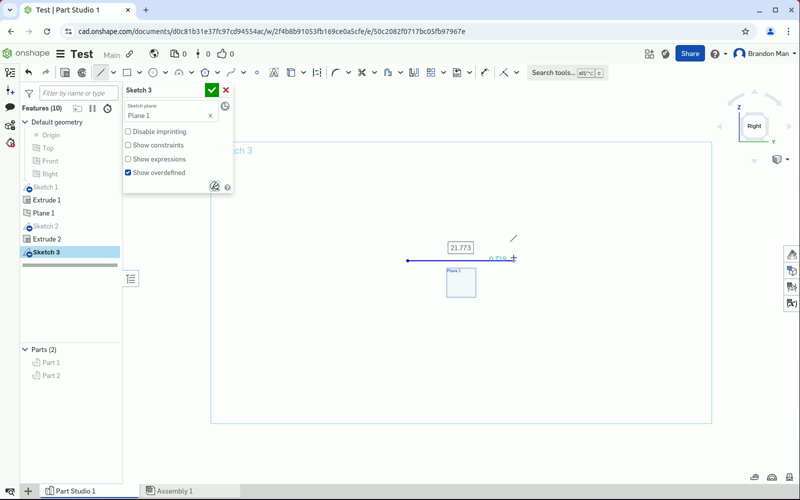
scroll(6)
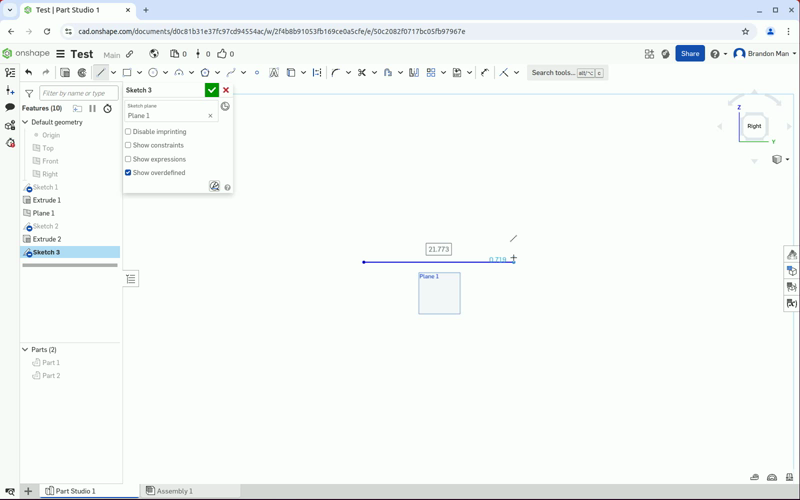
scroll(6)
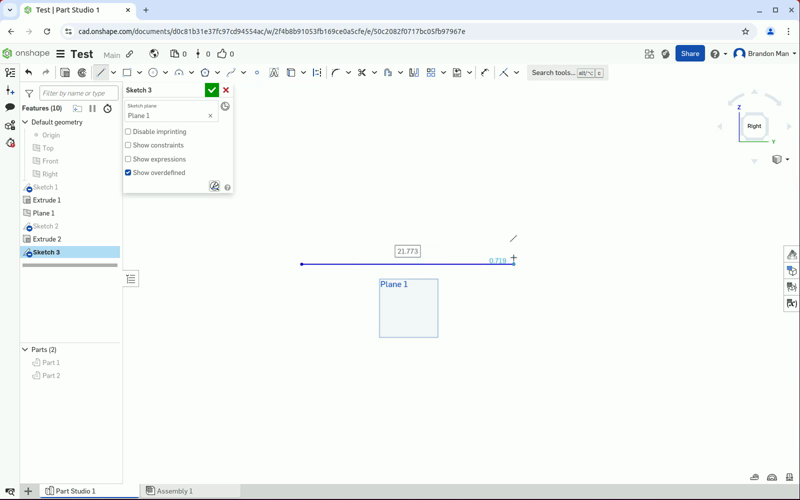
scroll(6)
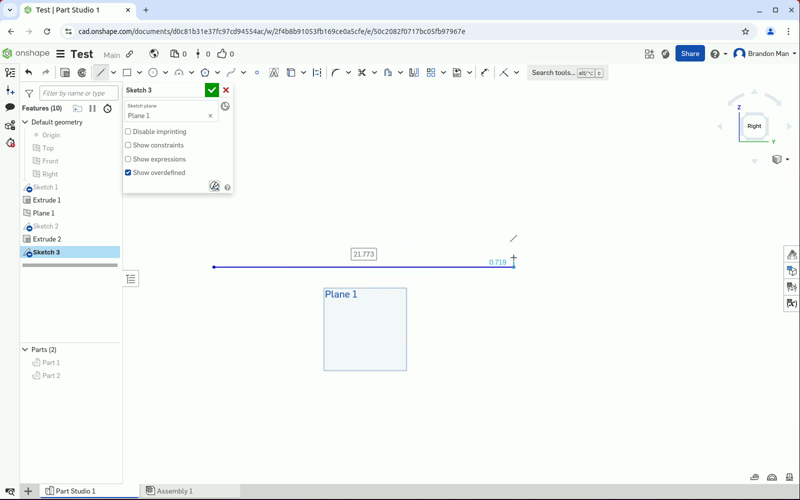
scroll(6)
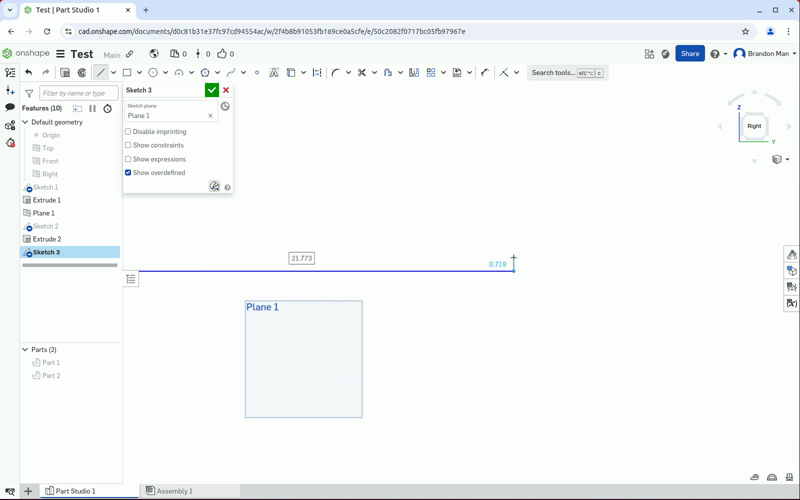
scroll(6)
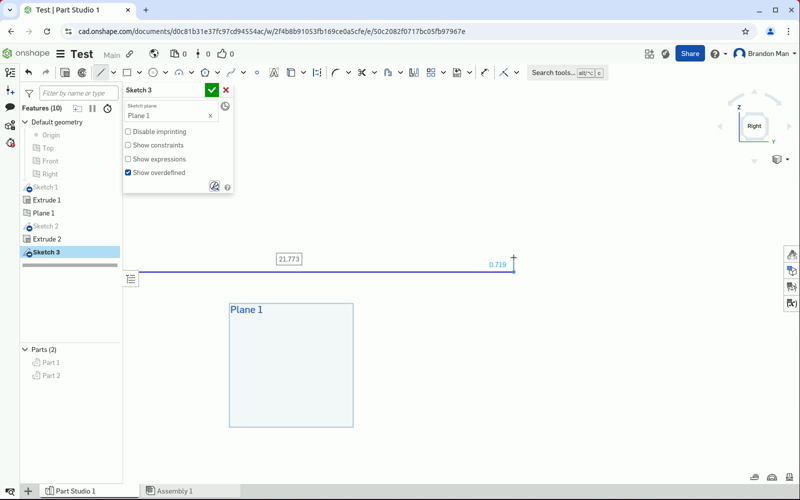
scroll(6)
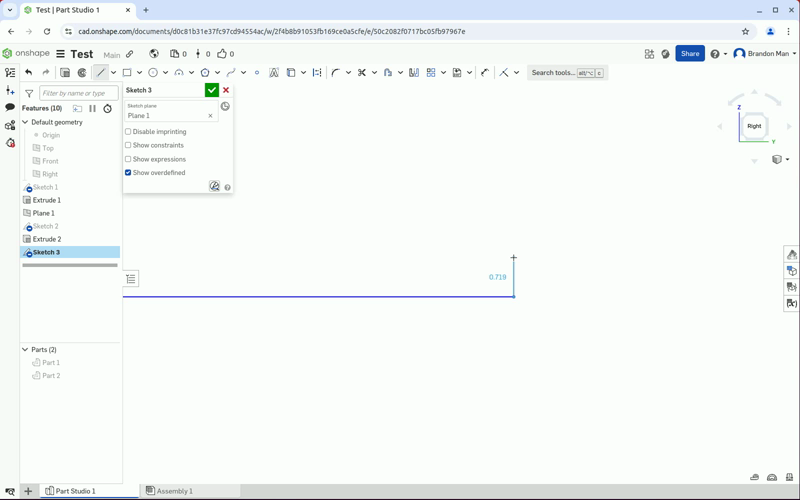
click(513, 257)
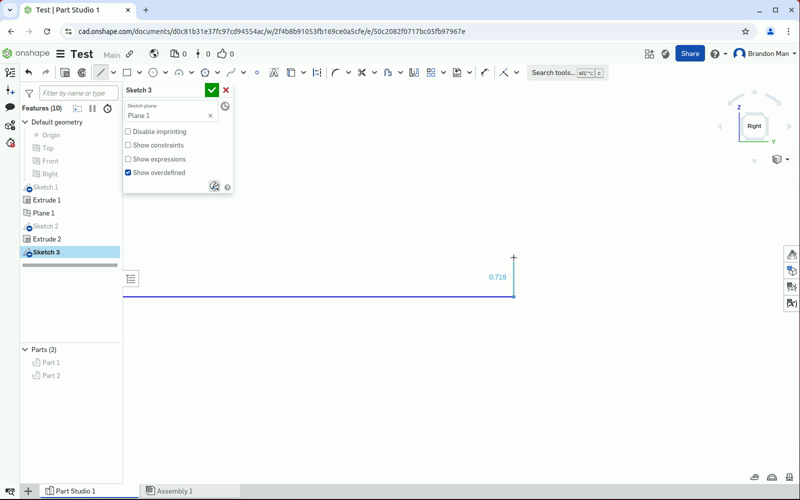
scroll(-6)
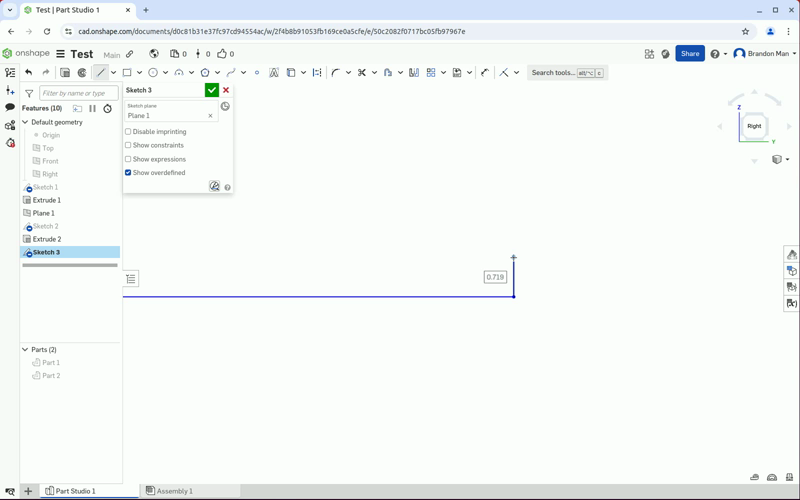
scroll(-6)
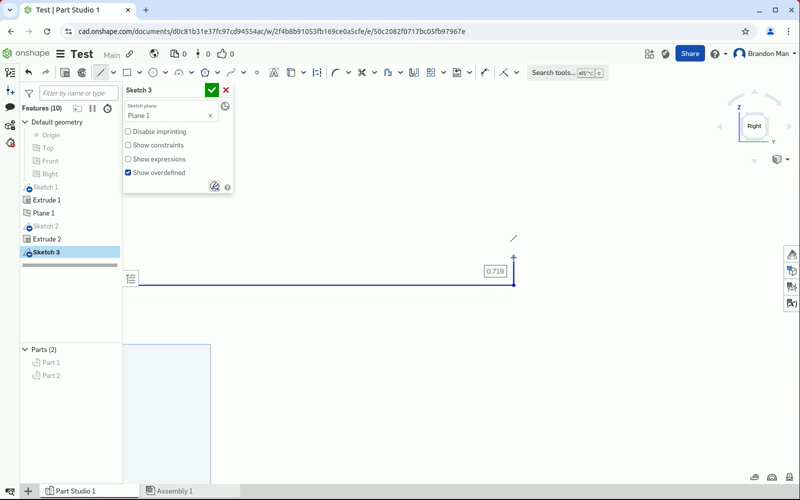
scroll(-6)
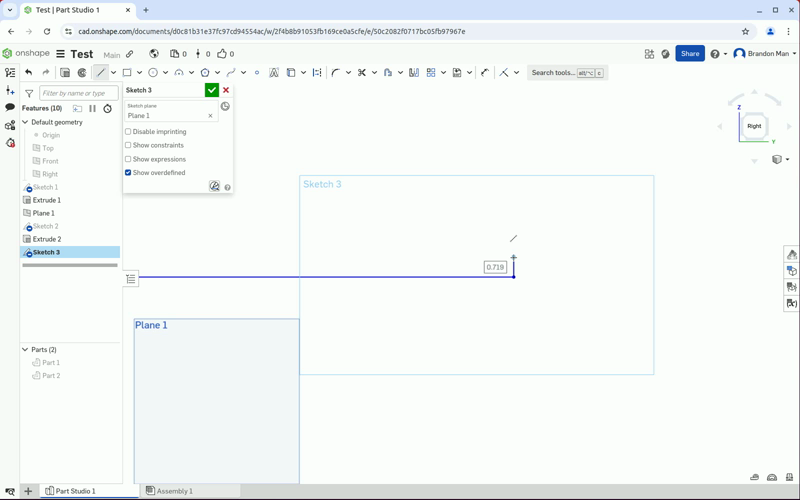
scroll(-6)
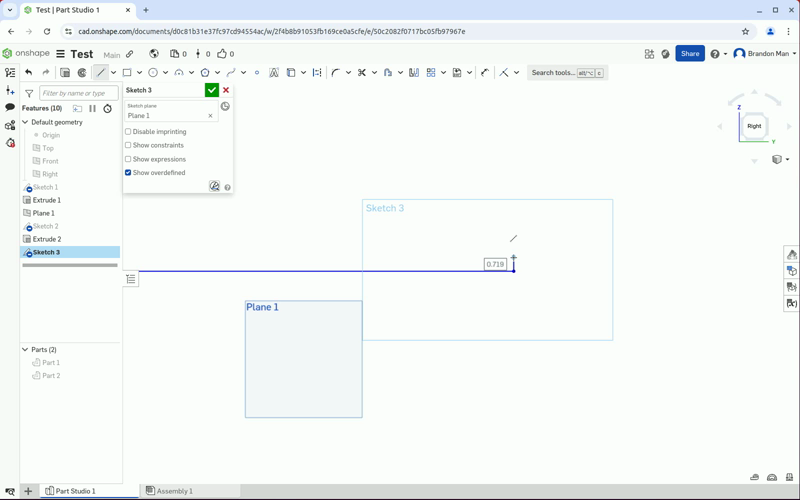
scroll(-6)
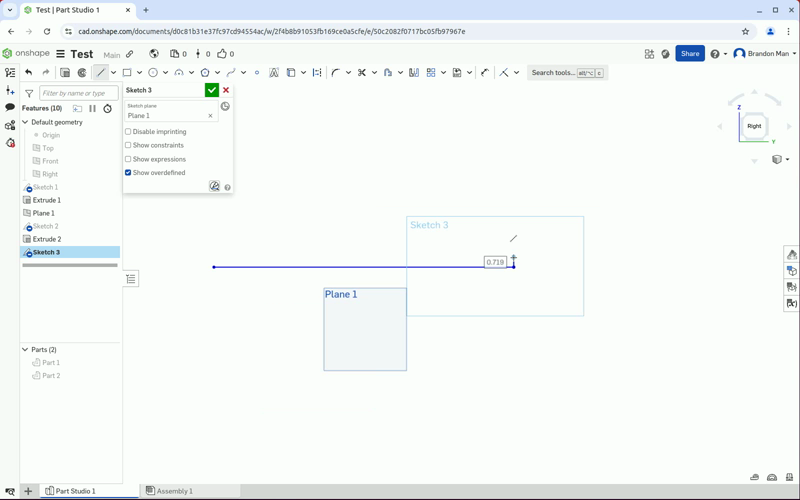
scroll(-6)
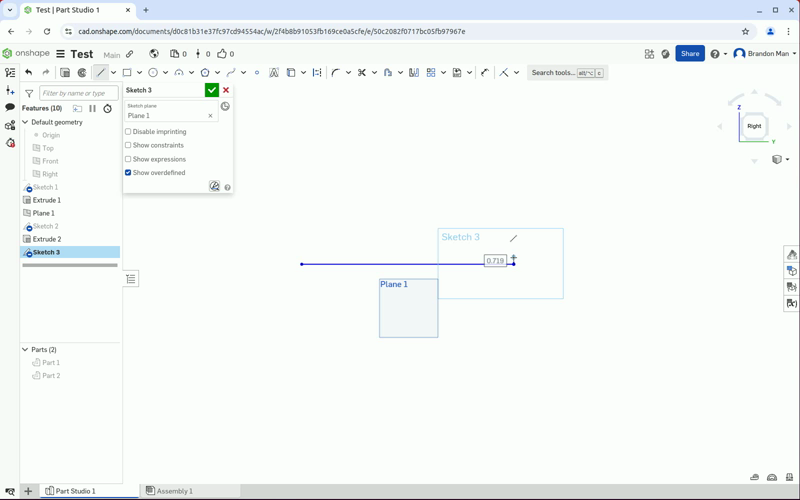
scroll(-6)
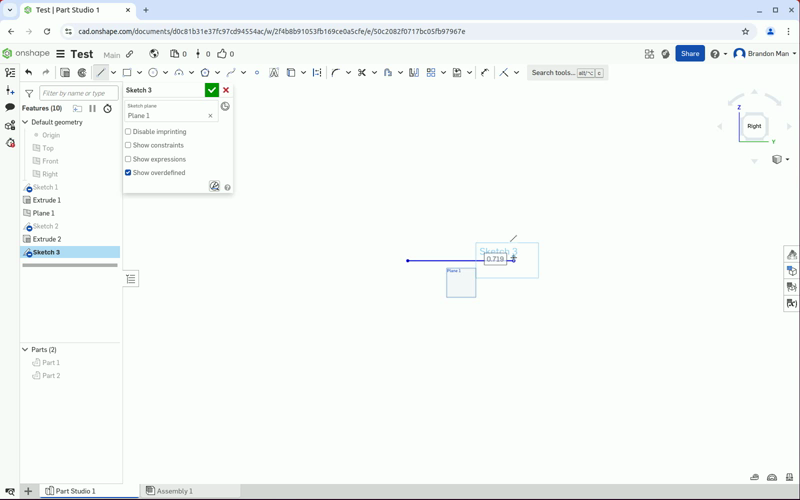
key_up(shift)
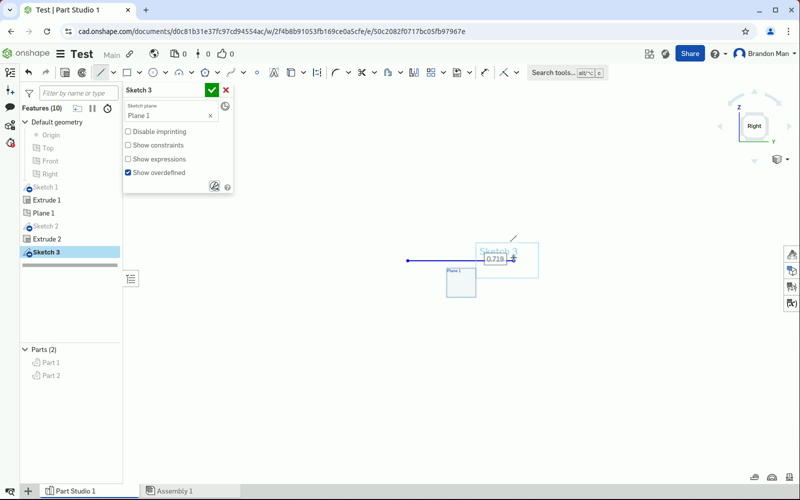
key_down(shift)
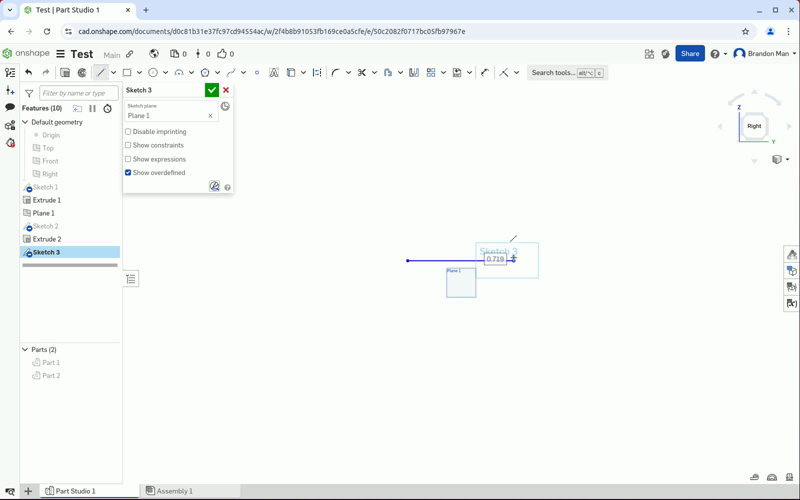
mouse_move(407, 257)
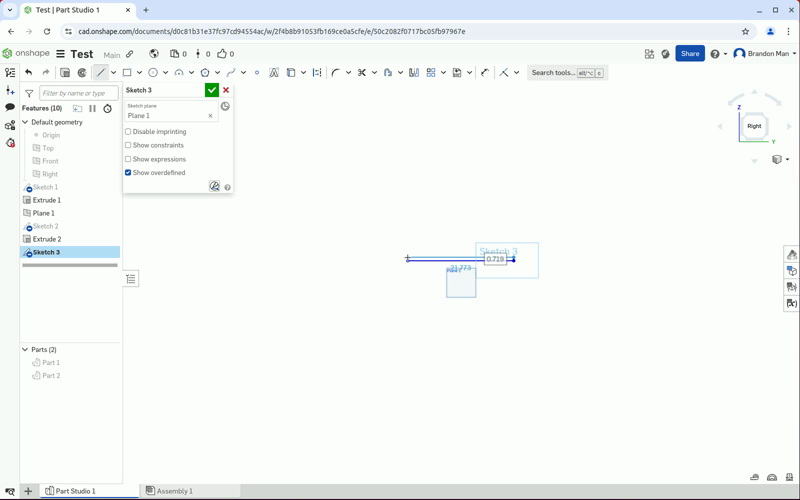
scroll(6)
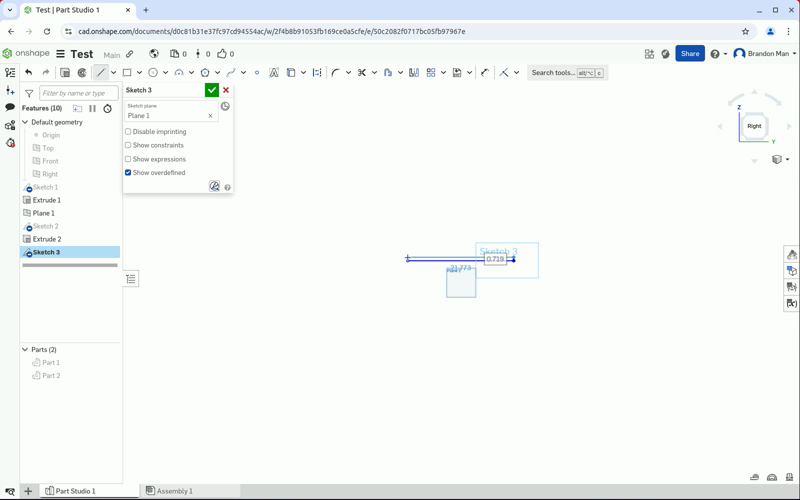
scroll(6)
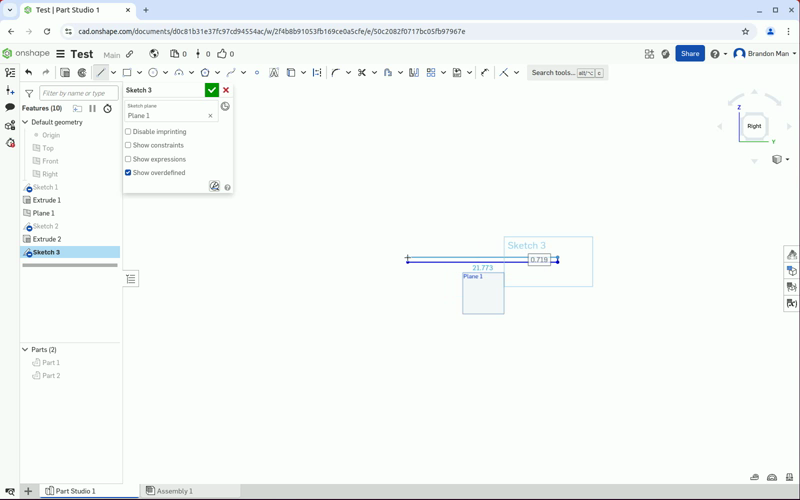
scroll(6)
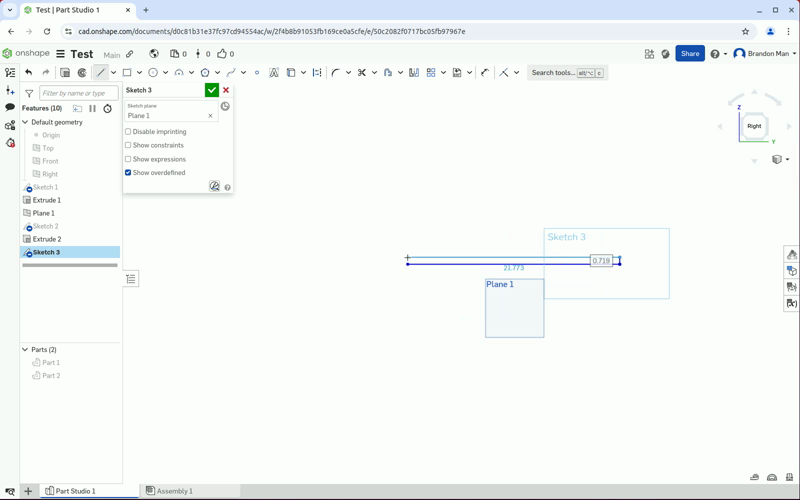
scroll(6)
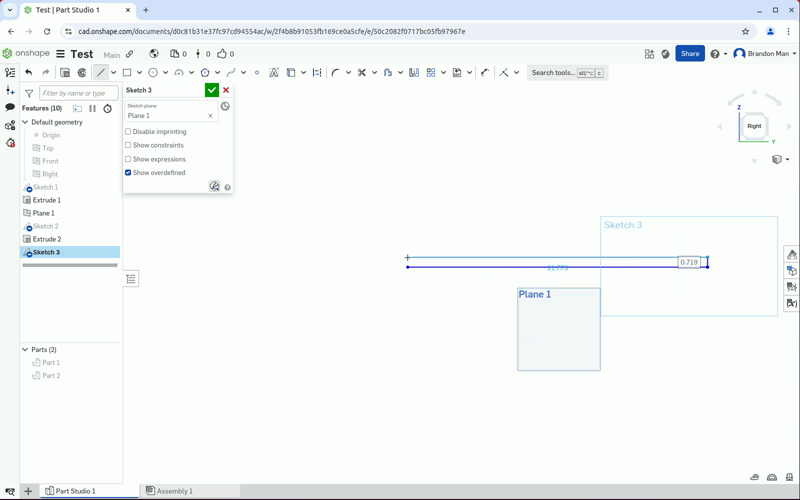
scroll(6)
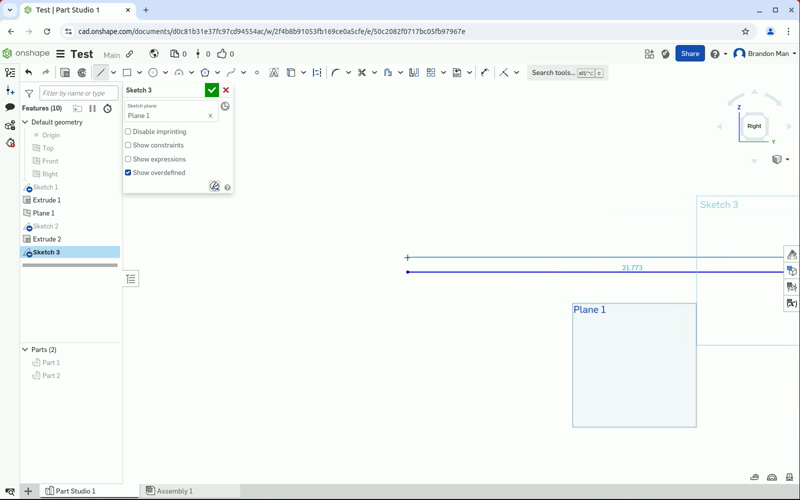
scroll(6)
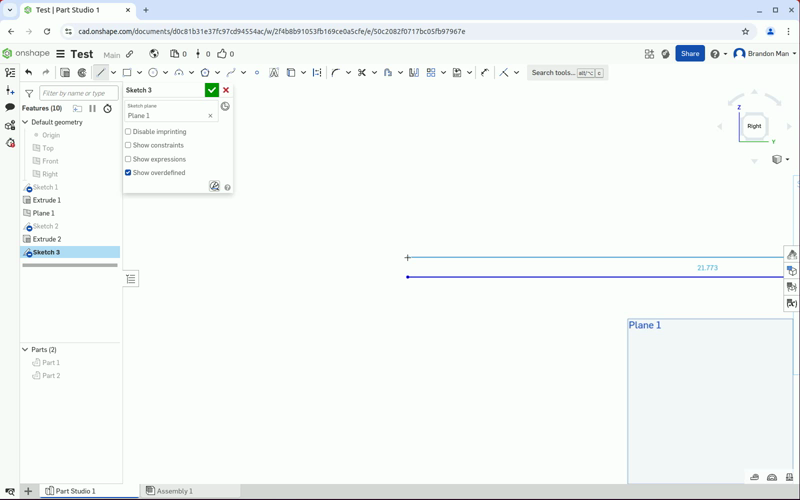
scroll(6)
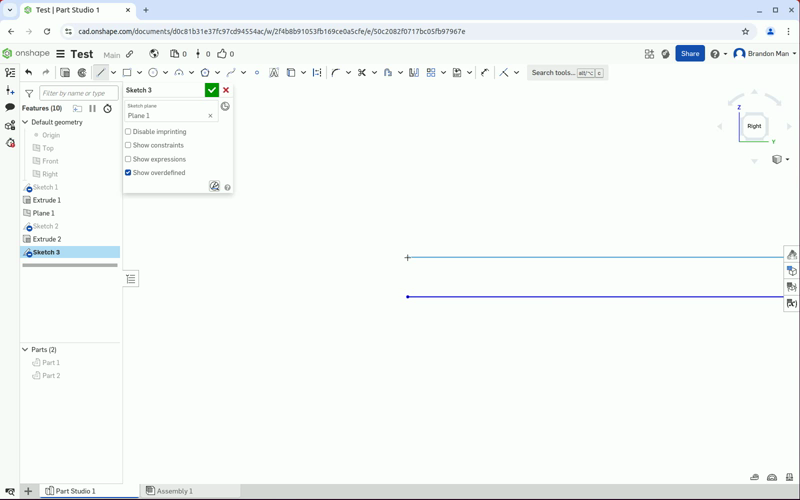
click(407, 257)
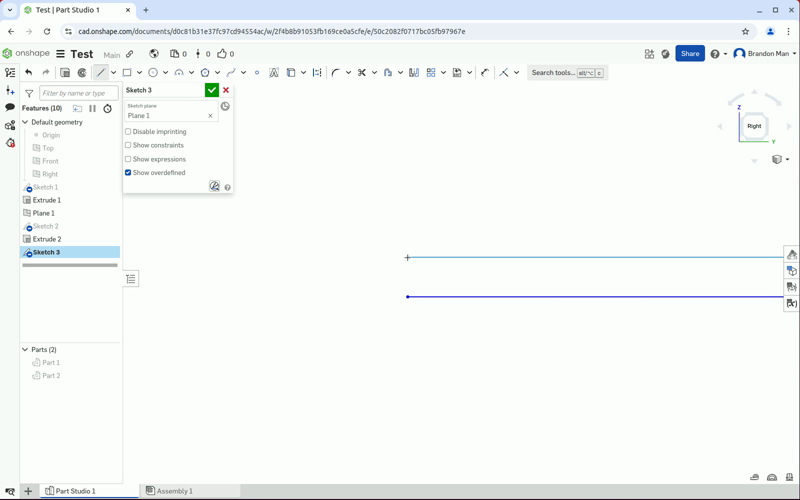
scroll(-6)
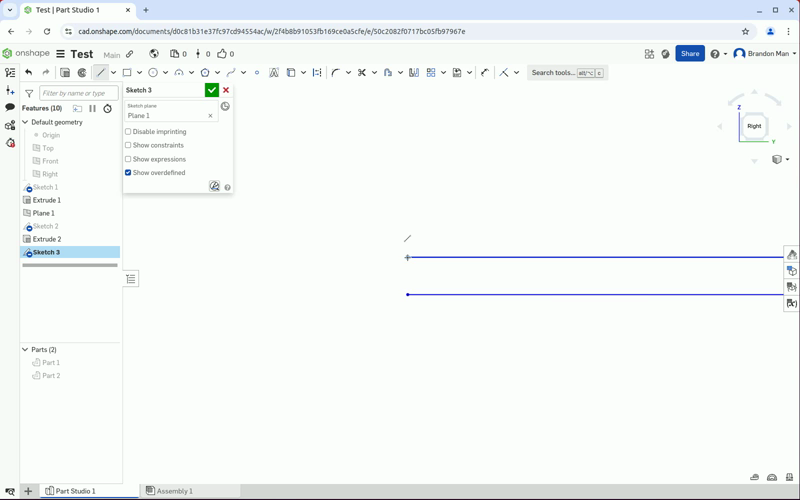
scroll(-6)
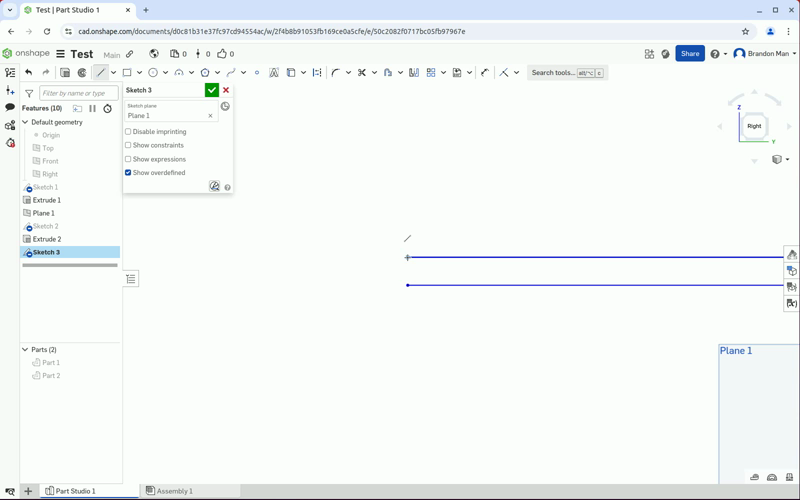
scroll(-6)
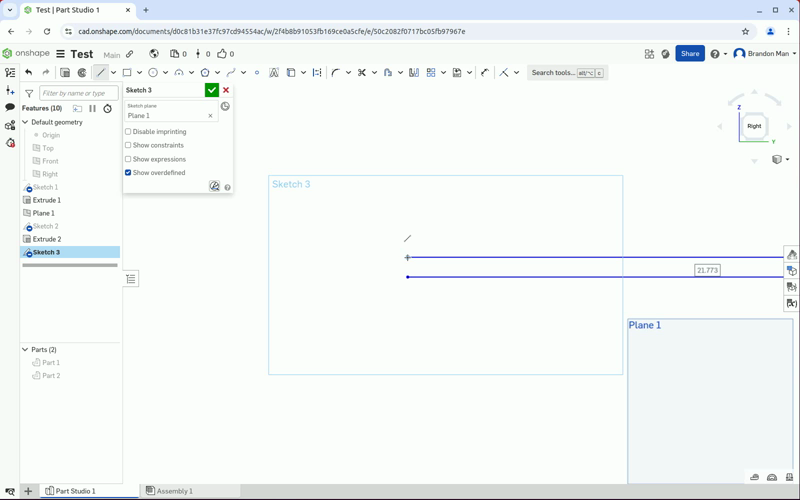
scroll(-6)
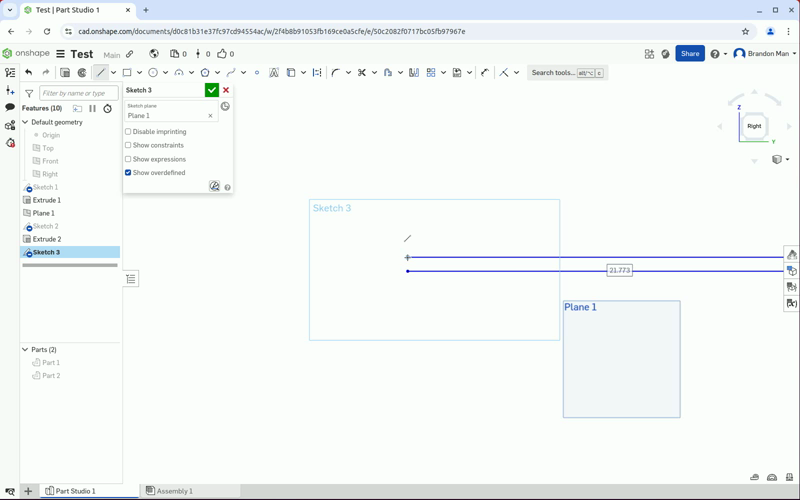
scroll(-6)
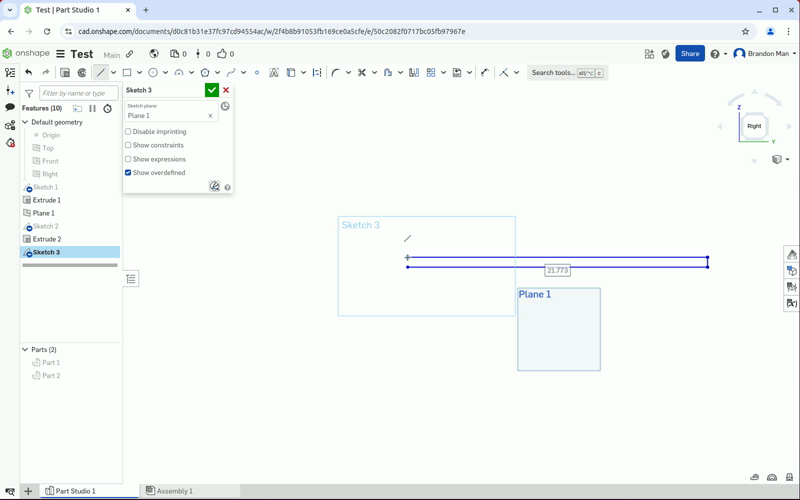
scroll(-6)
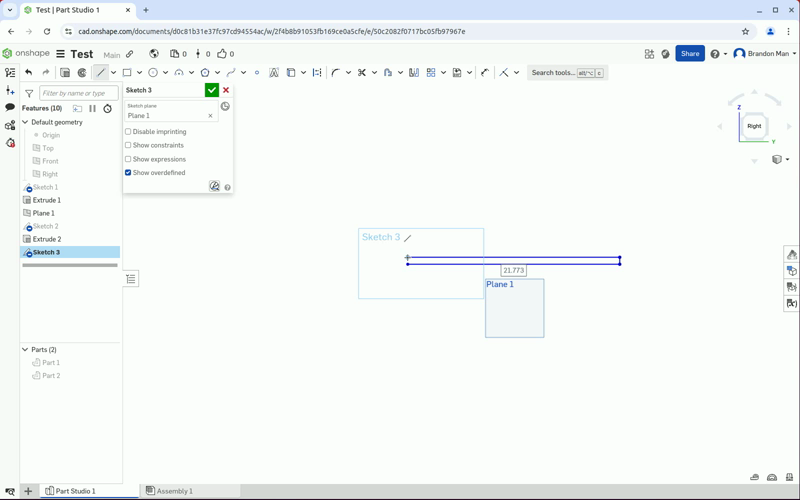
scroll(-6)
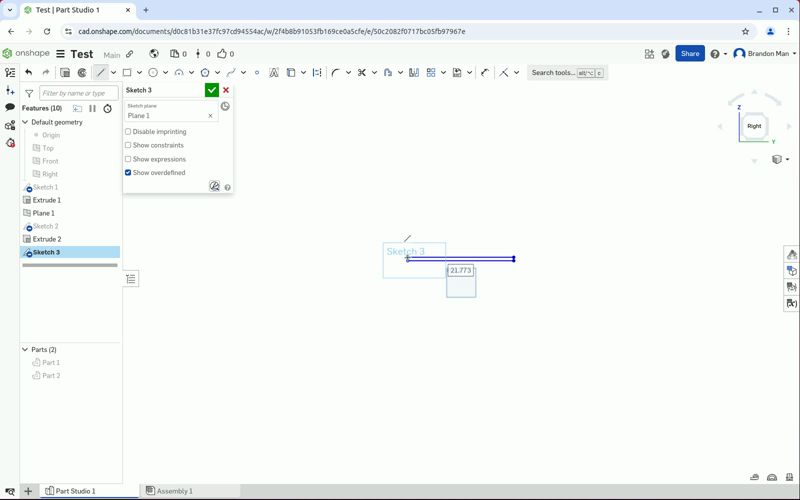
key_up(shift)
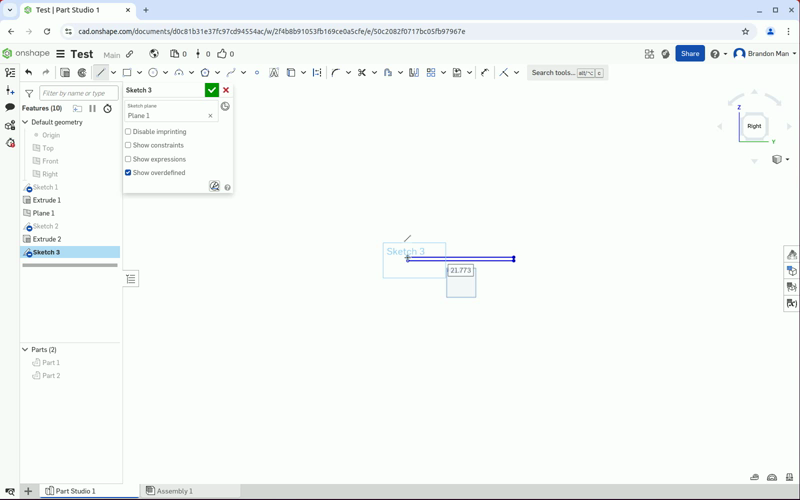
mouse_move(437, 257)
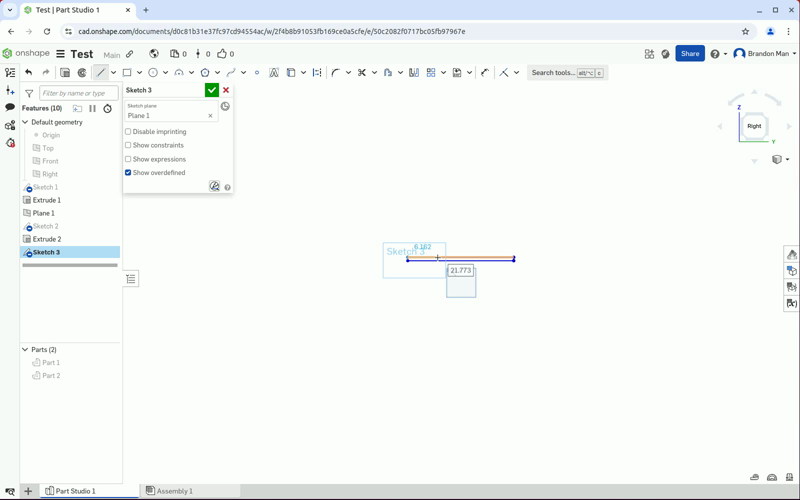
key_down(shift)
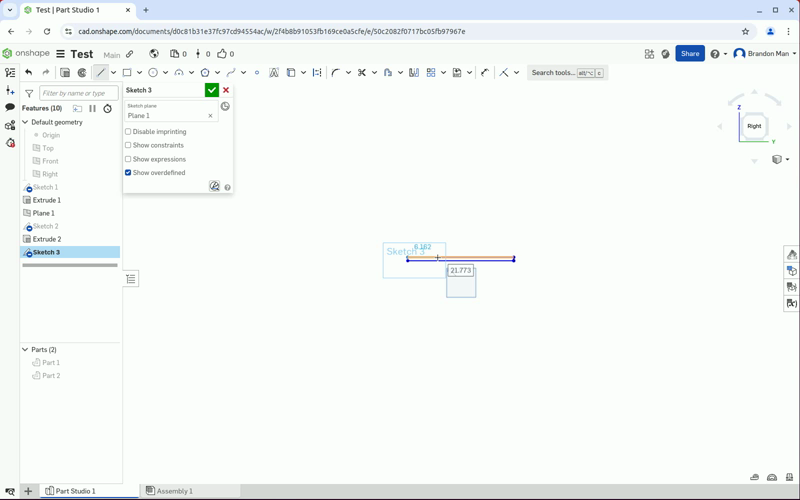
mouse_move(407, 260)
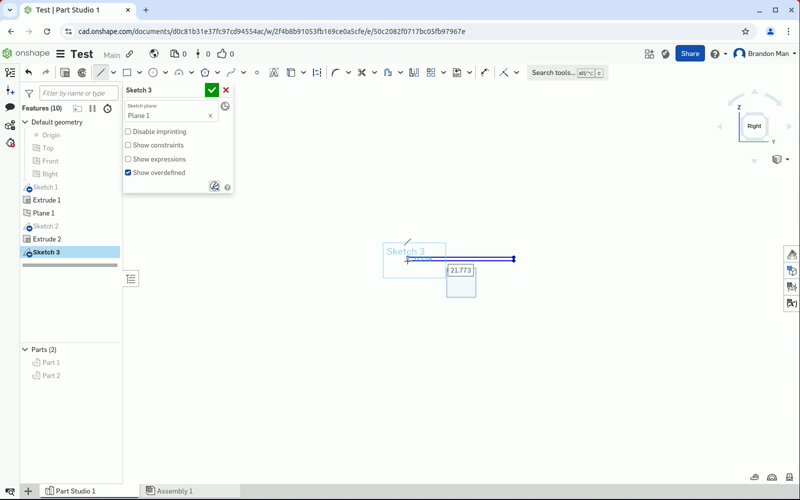
scroll(6)
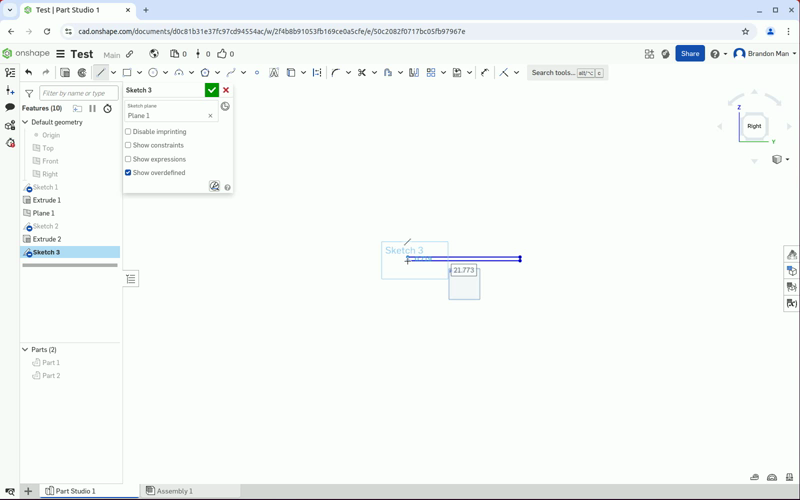
scroll(6)
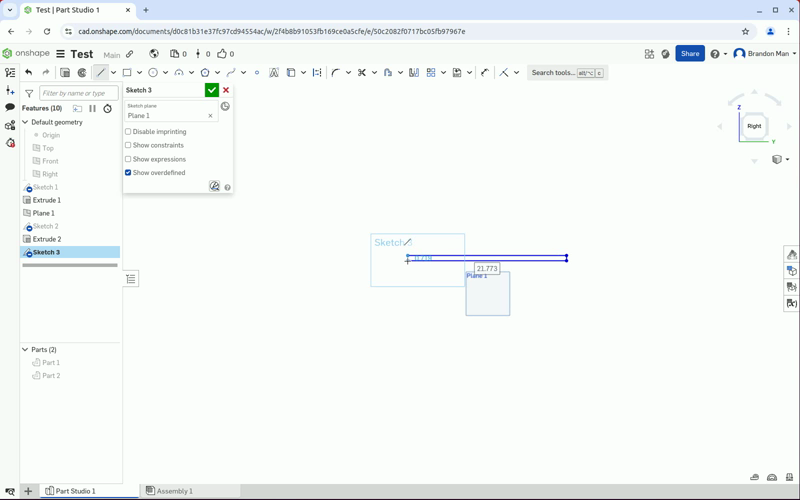
scroll(6)
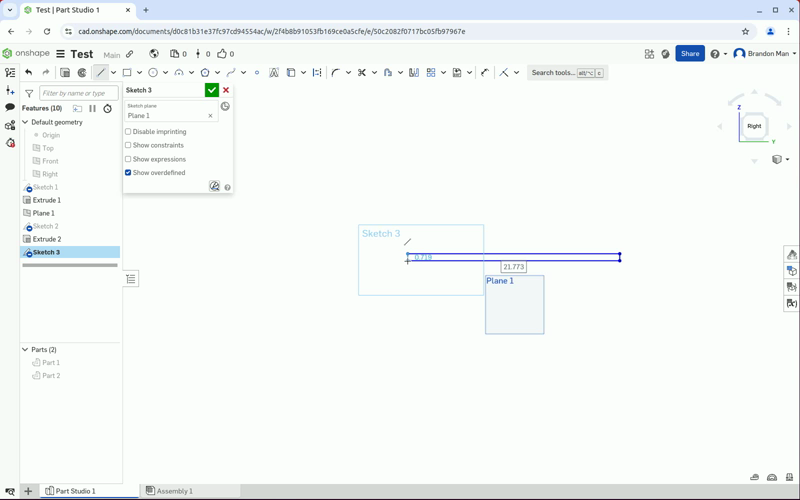
scroll(6)
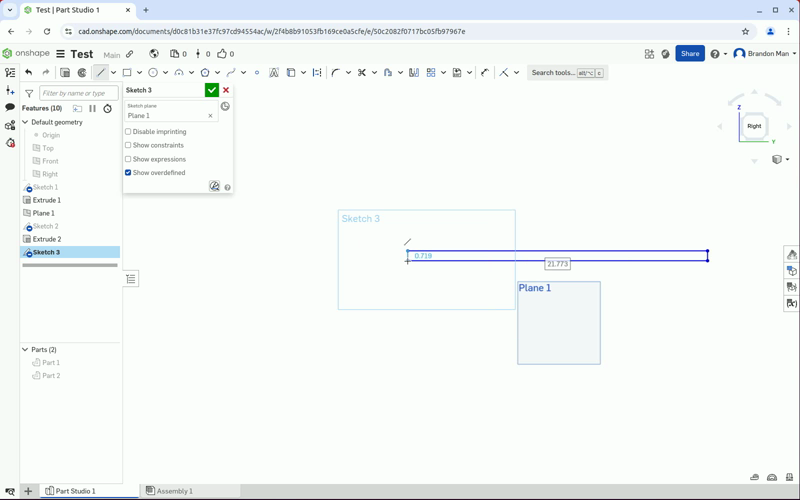
scroll(6)
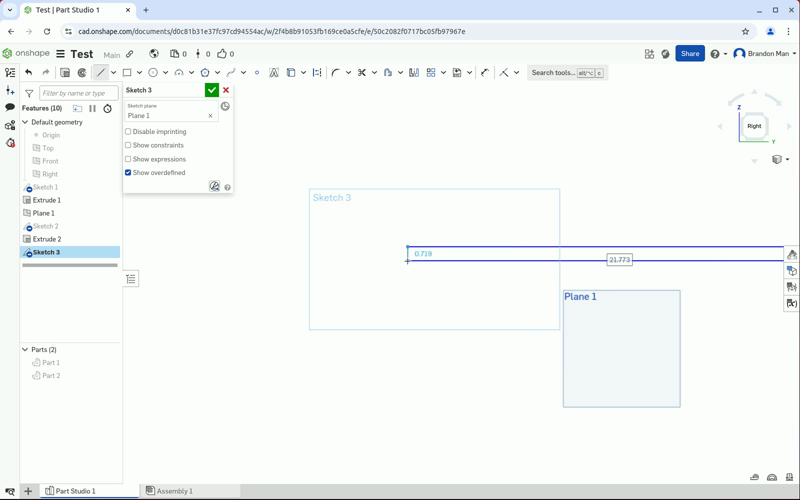
scroll(6)
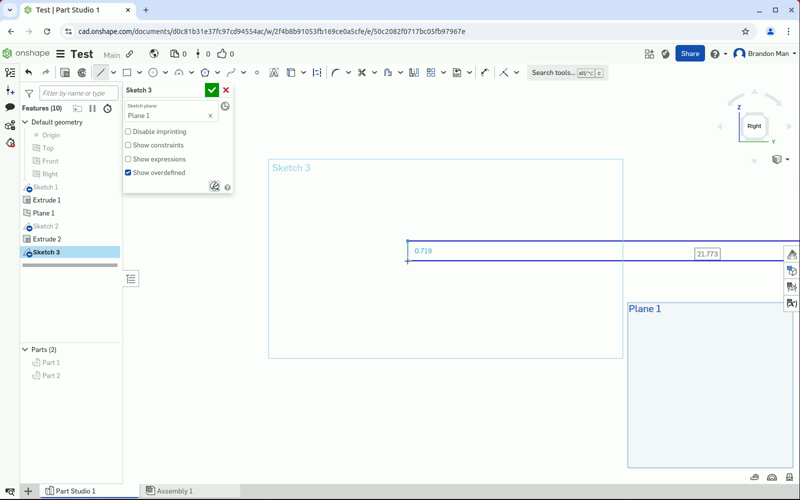
scroll(6)
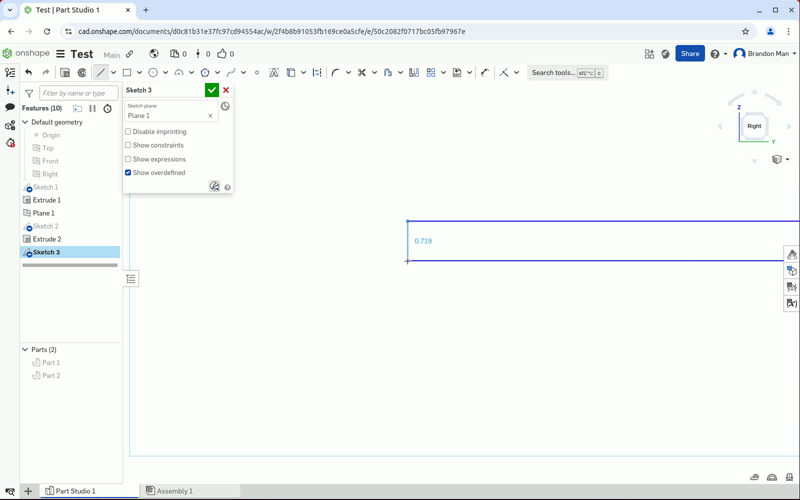
key_up(shift)
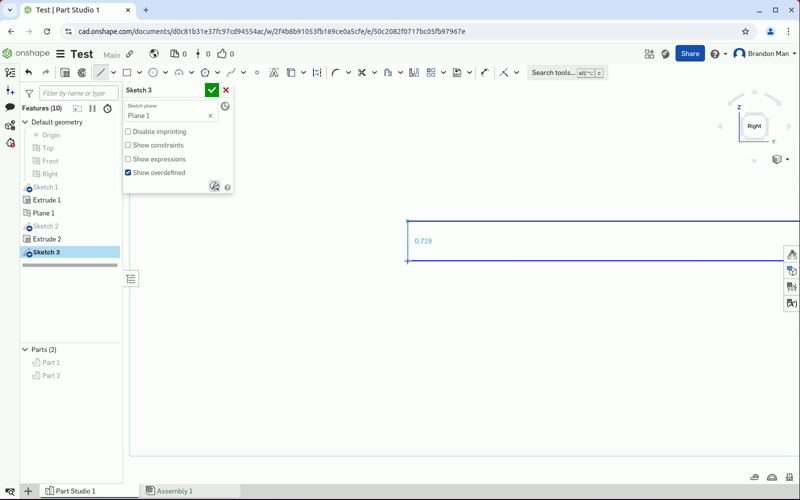
click(407, 260)
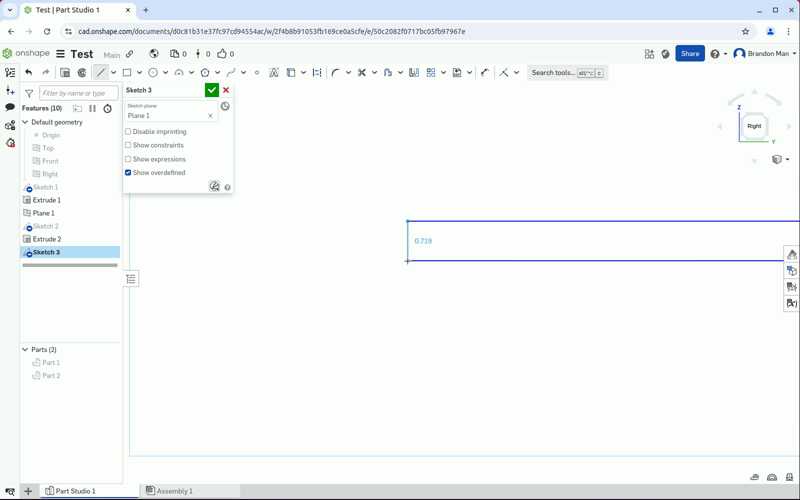
scroll(-6)
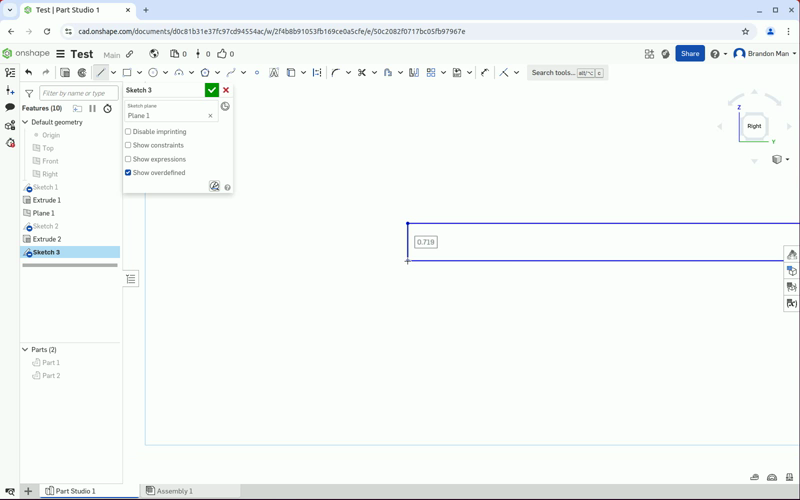
scroll(-6)
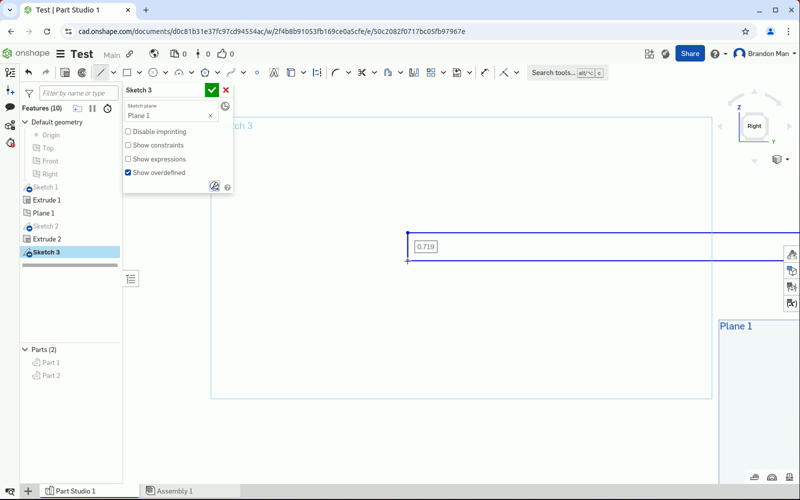
scroll(-6)
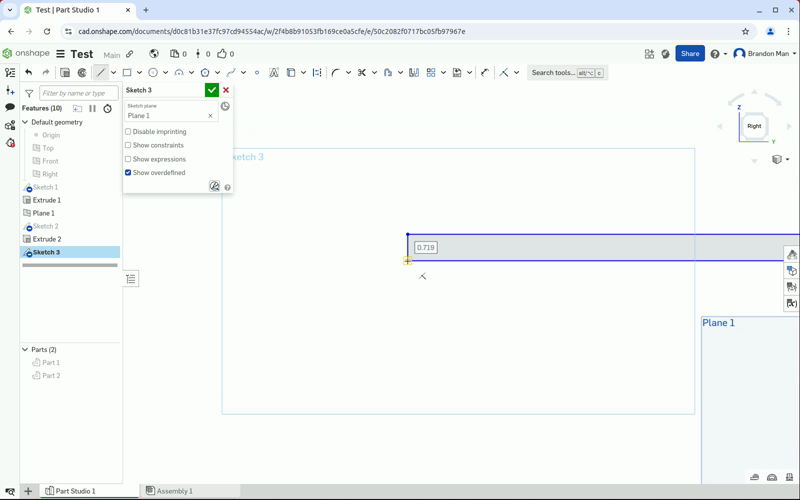
scroll(-6)
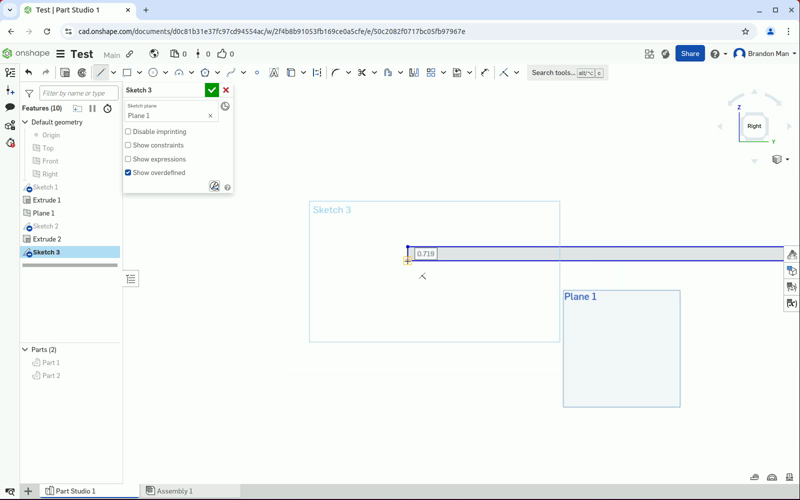
scroll(-6)
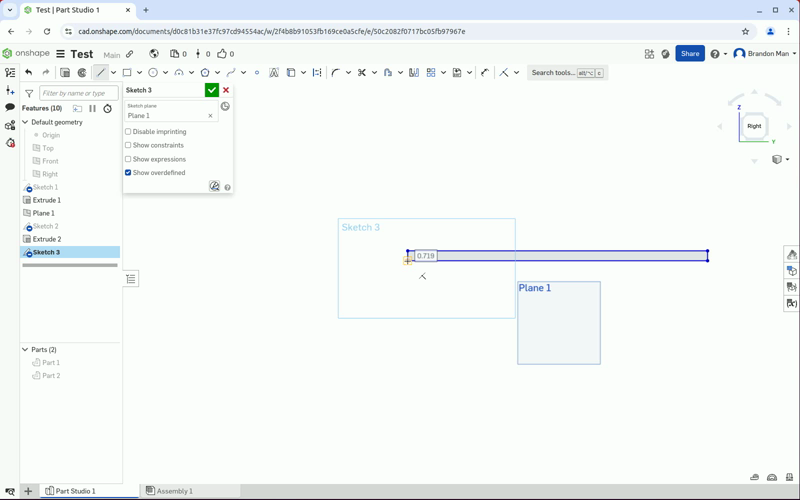
scroll(-6)
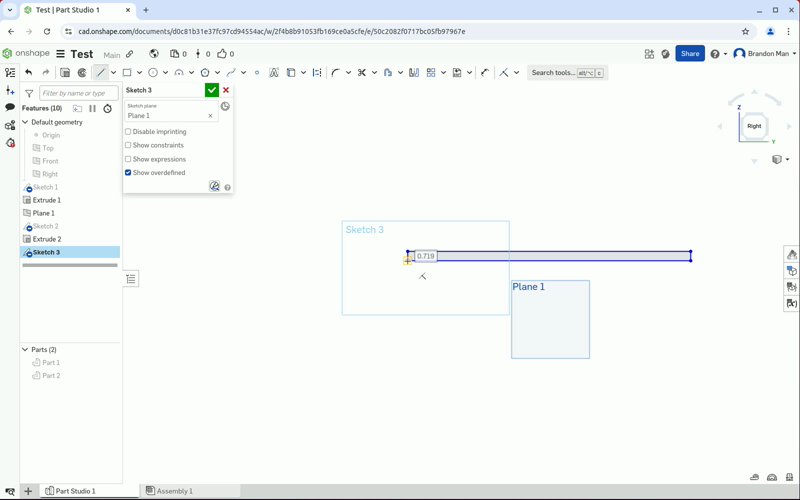
scroll(-6)
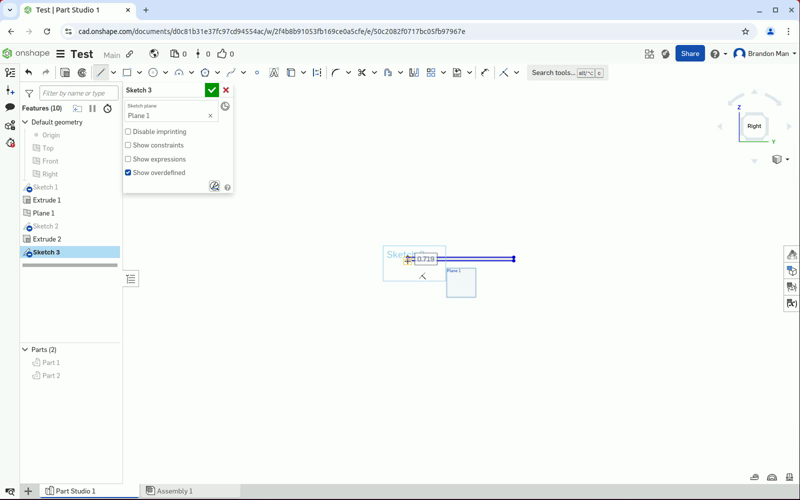
key(esc)
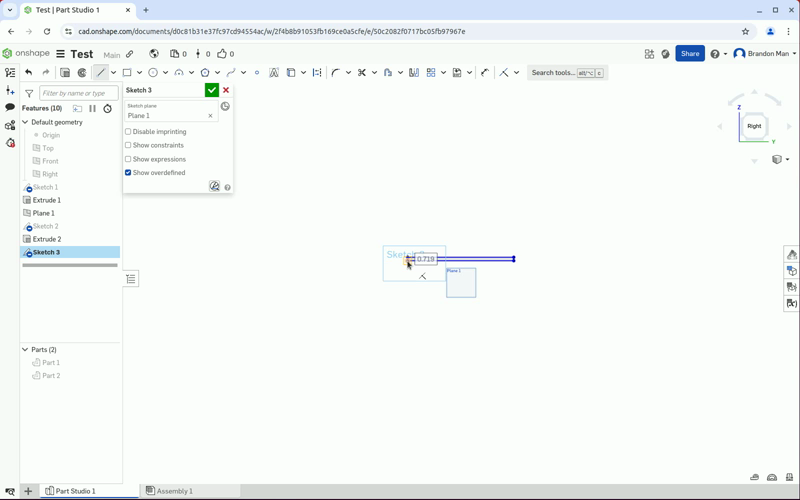
mouse_move(484, 259)
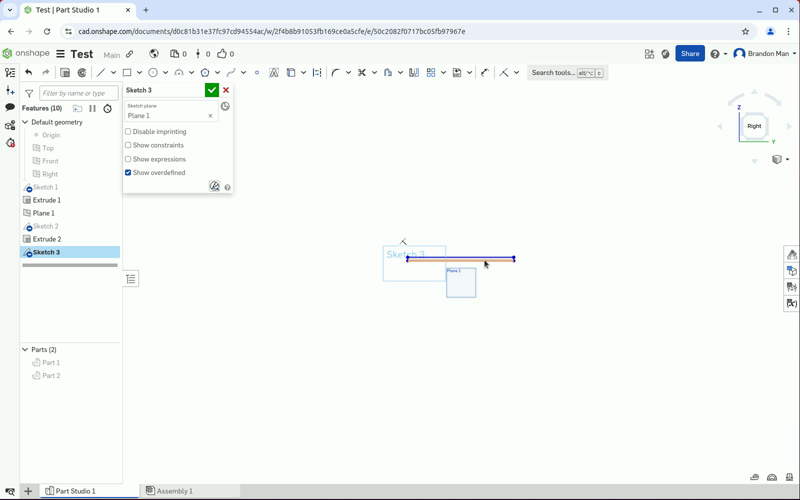
scroll(6)
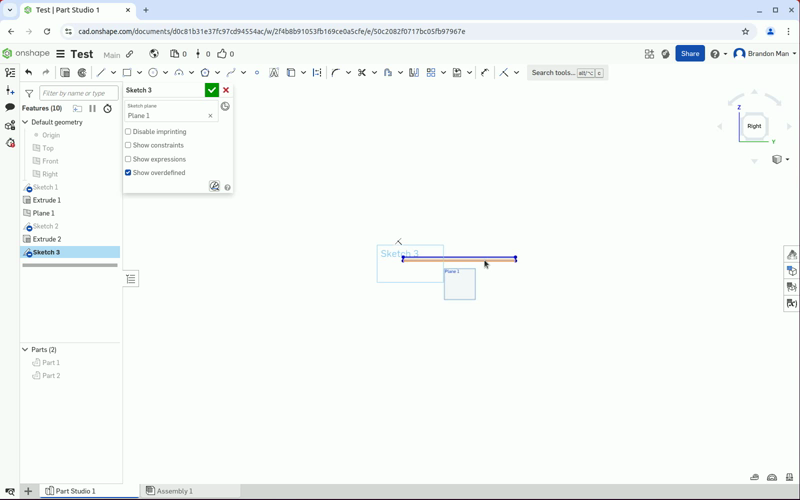
scroll(6)
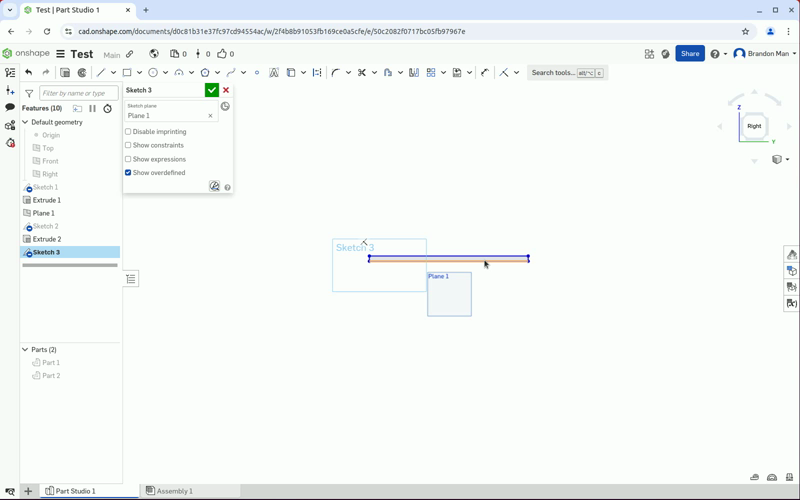
scroll(6)
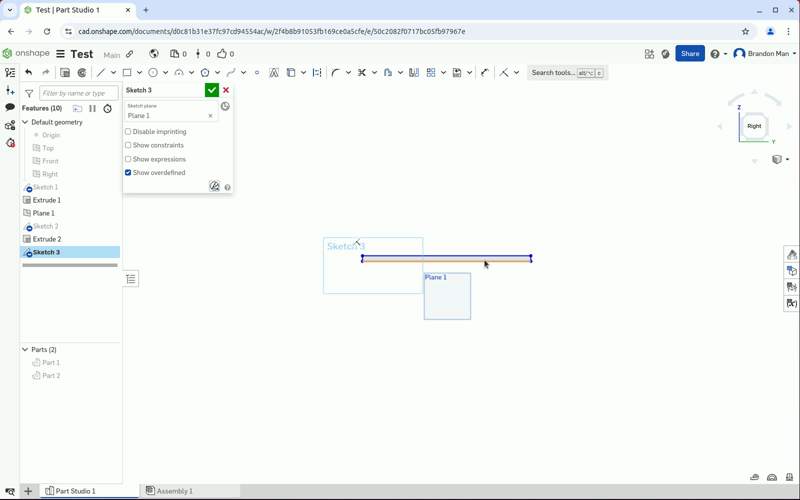
scroll(6)
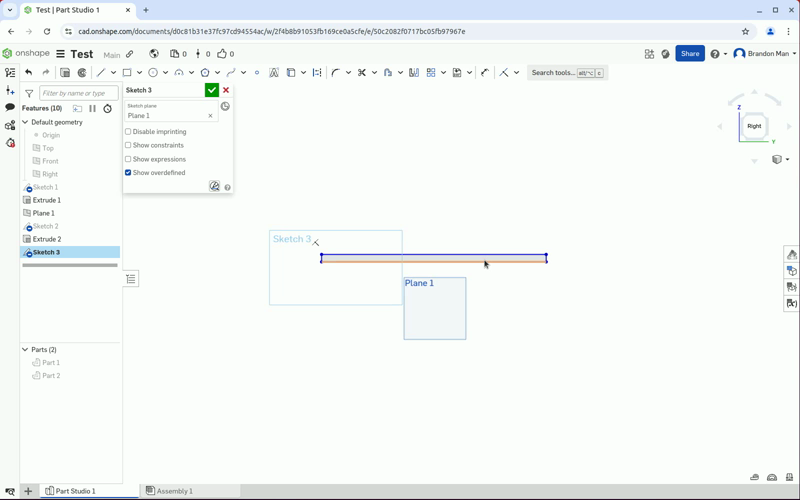
scroll(6)
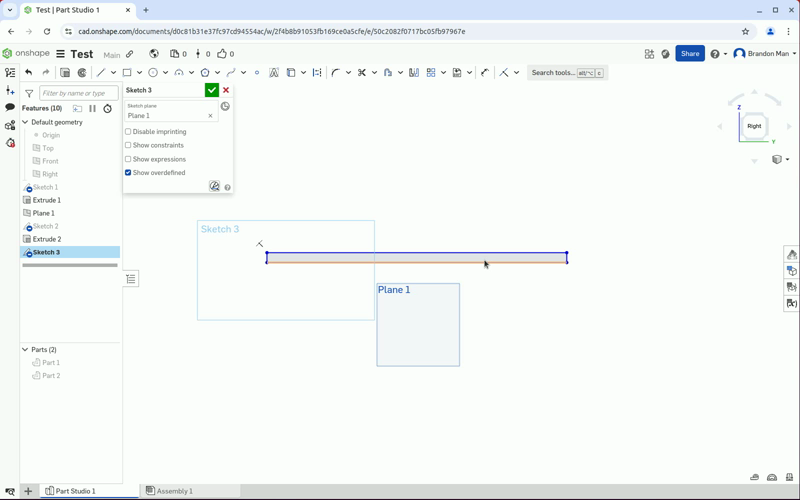
scroll(6)
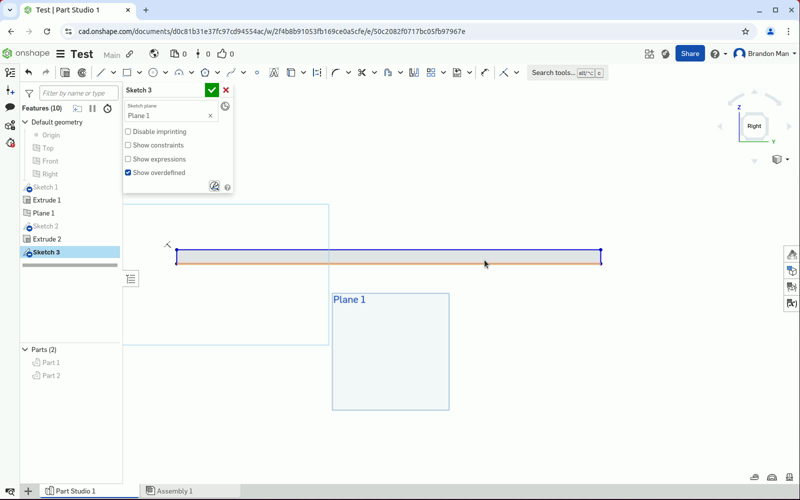
scroll(6)
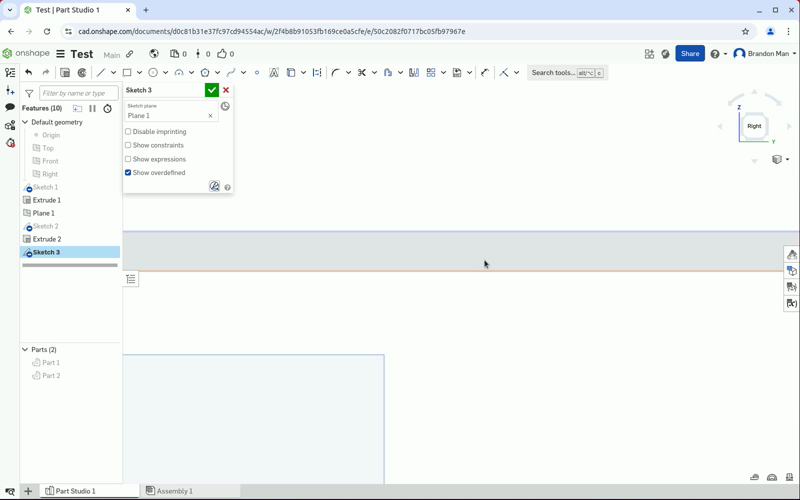
click(484, 259)
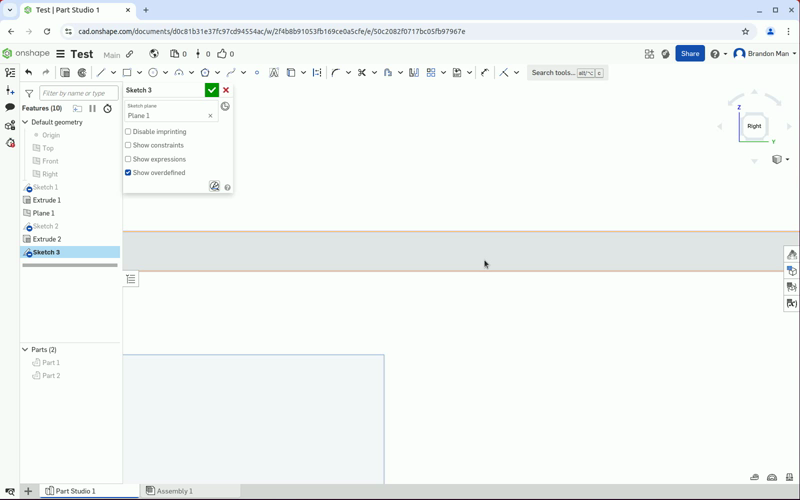
scroll(-6)
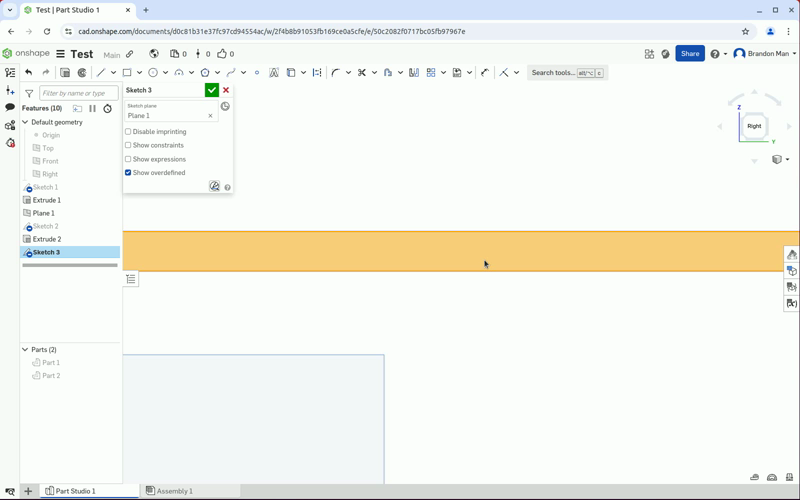
scroll(-6)
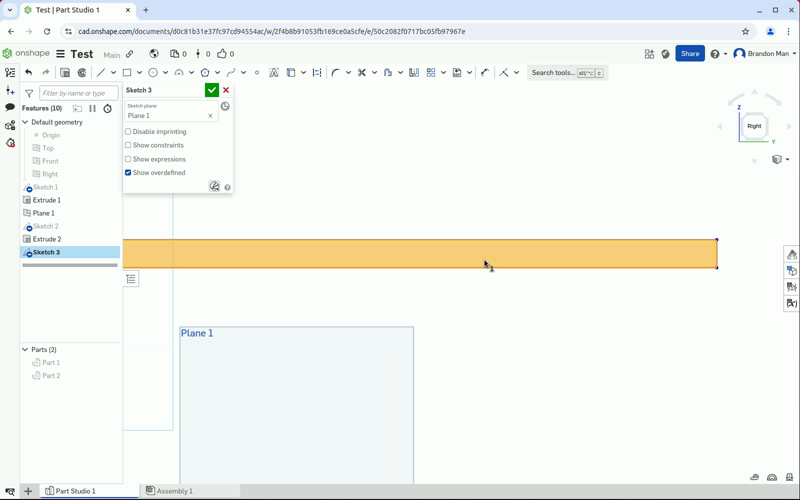
scroll(-6)
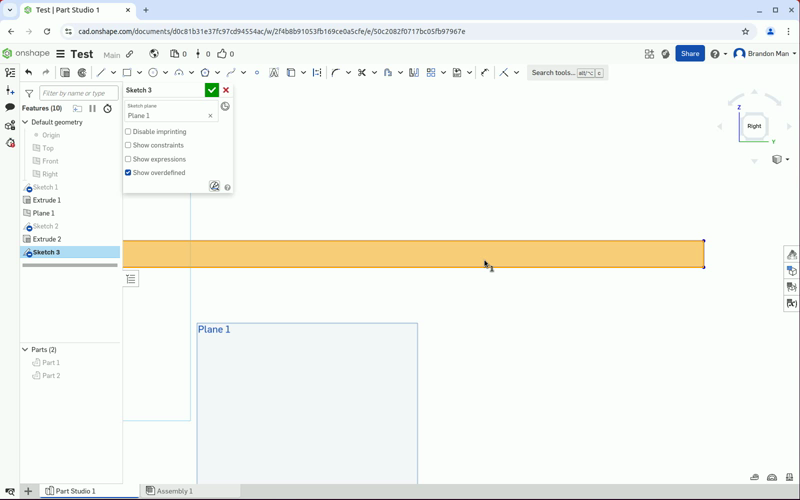
scroll(-6)
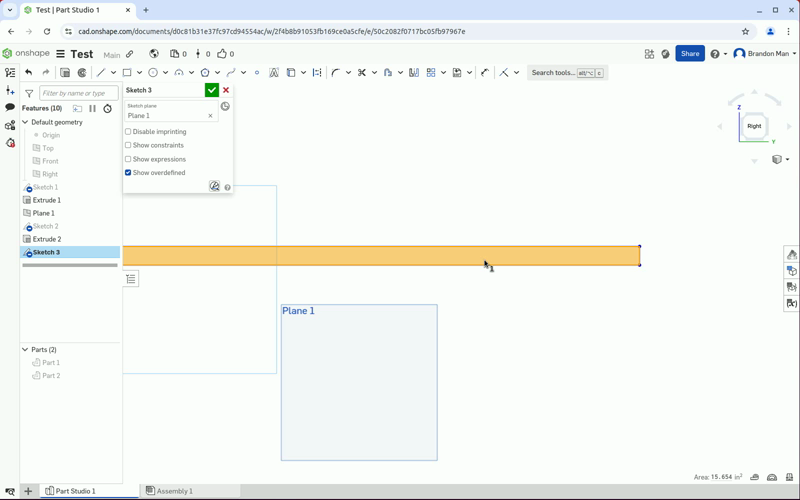
scroll(-6)
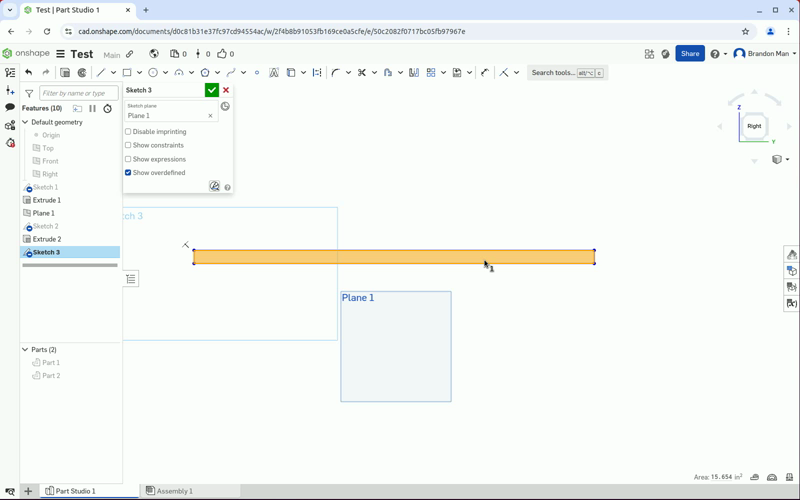
scroll(-6)
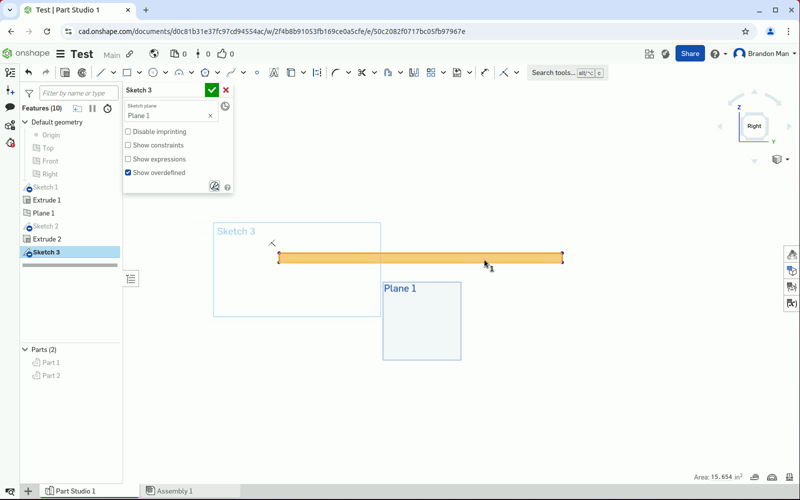
scroll(-6)
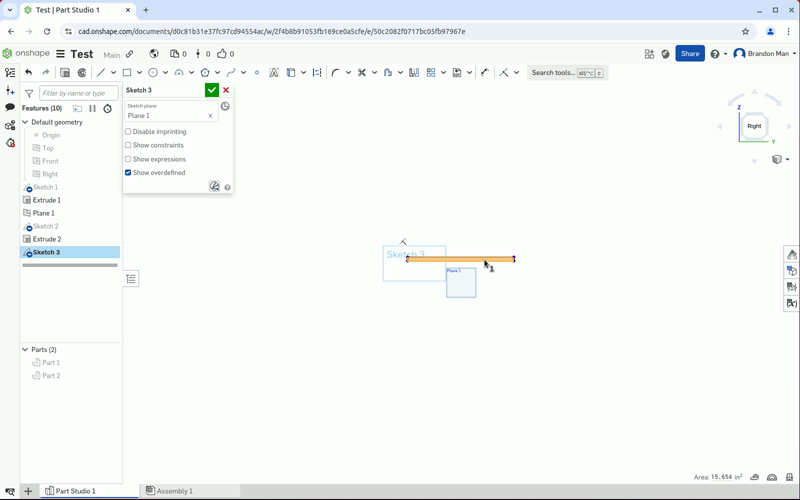
mouse_move(73, 352)
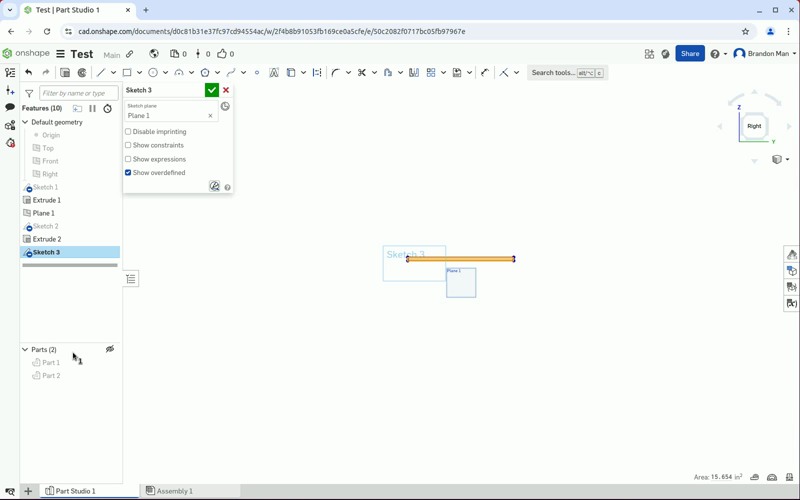
key(shift+y)
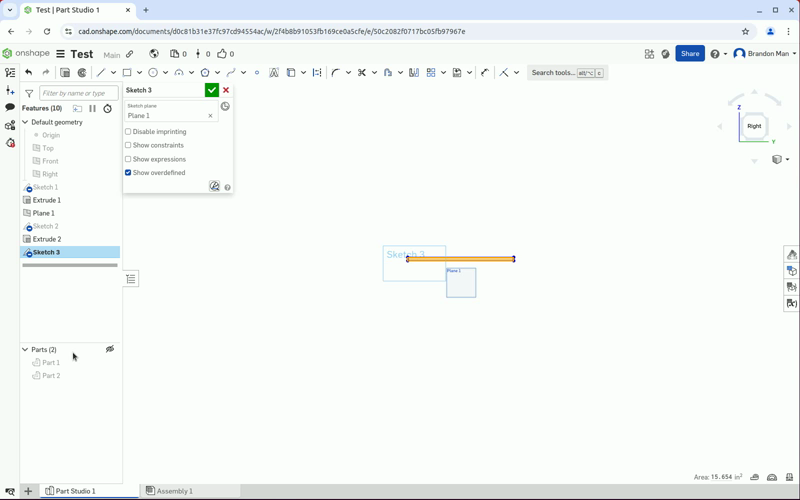
key(shift+e)
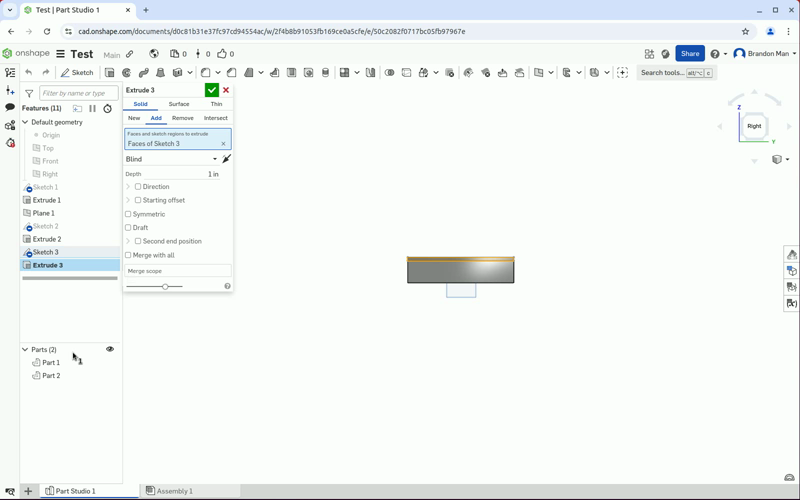
mouse_move(143, 106)
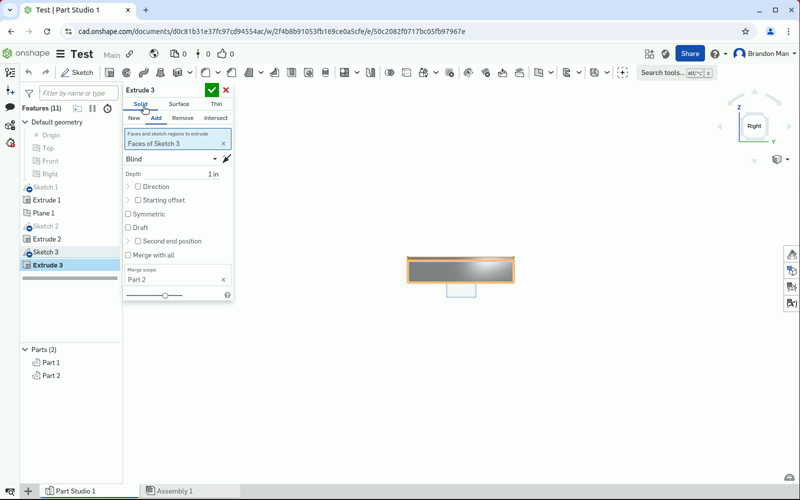
click(143, 106)
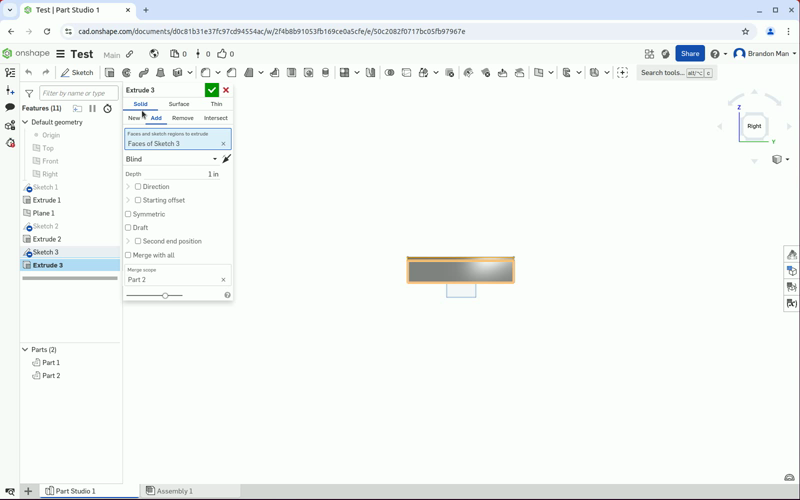
mouse_move(137, 120)
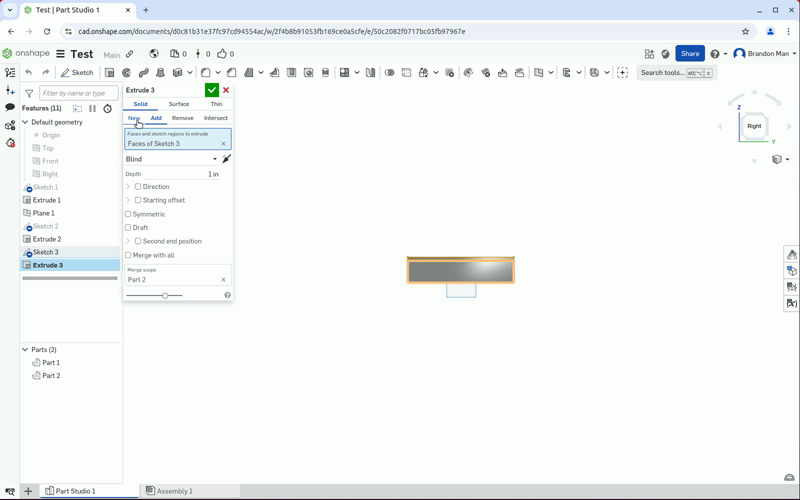
click(137, 120)
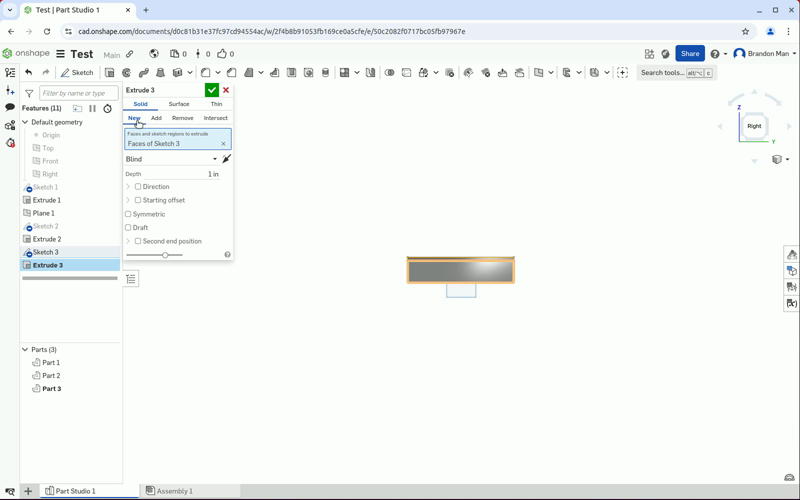
key(tab, 4)
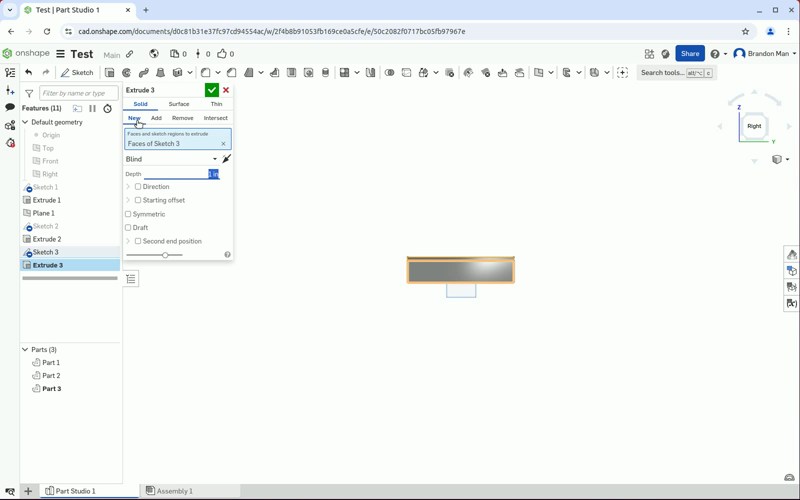
text(0.722)
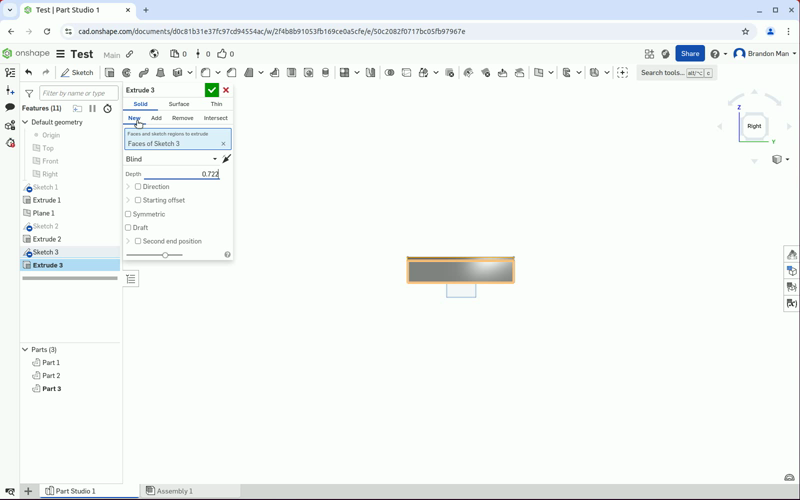
key(enter)
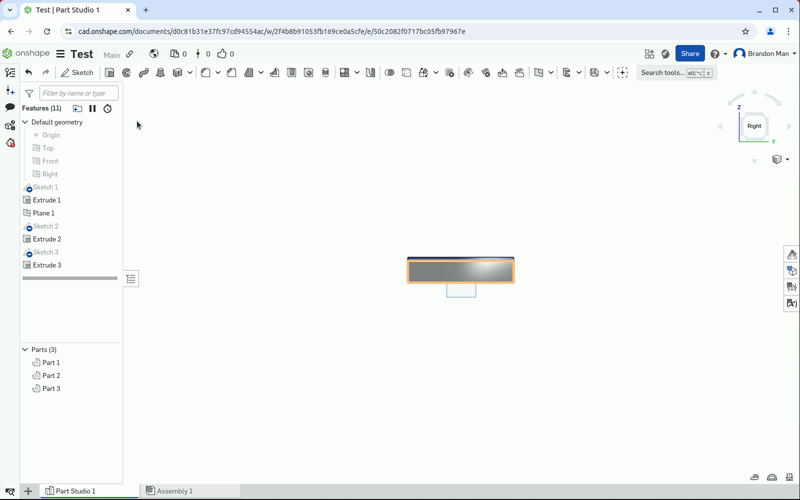
key(shift+h)
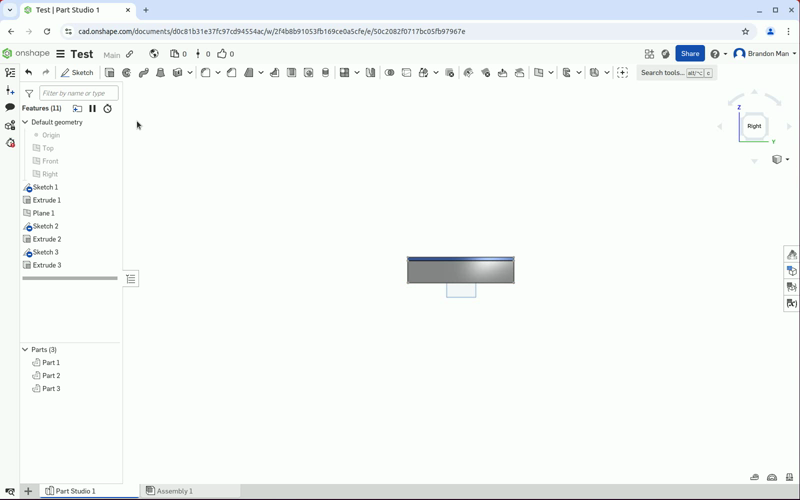
key(shift+h)
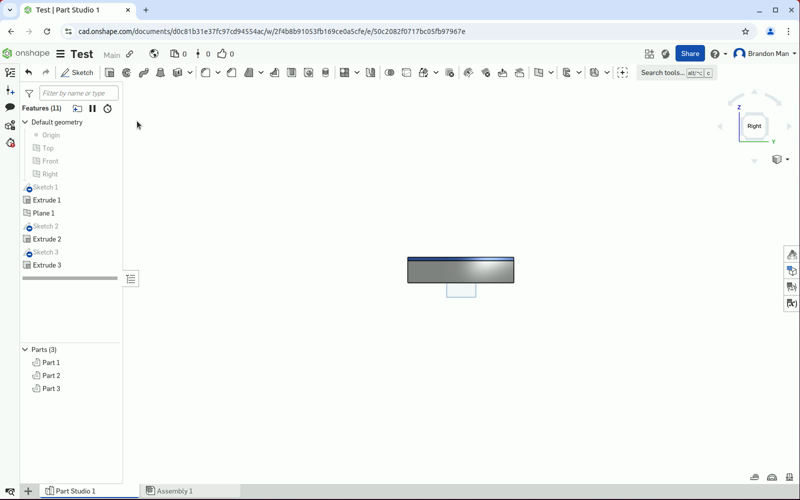
mouse_move(73, 189)
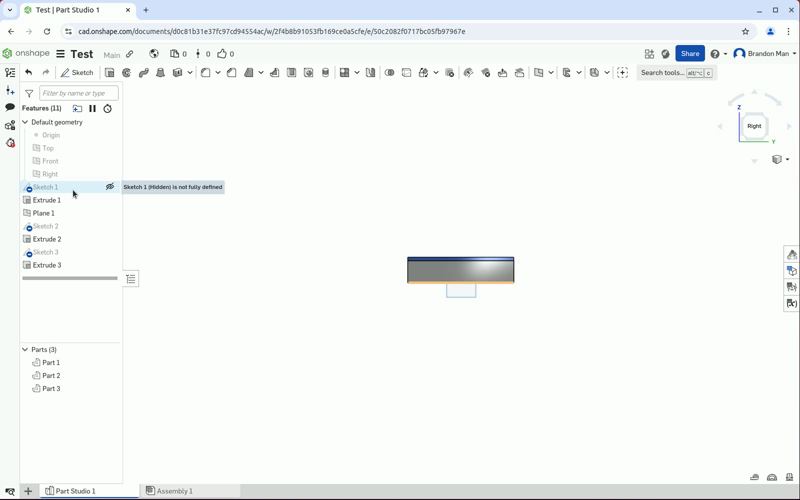
click(73, 189)
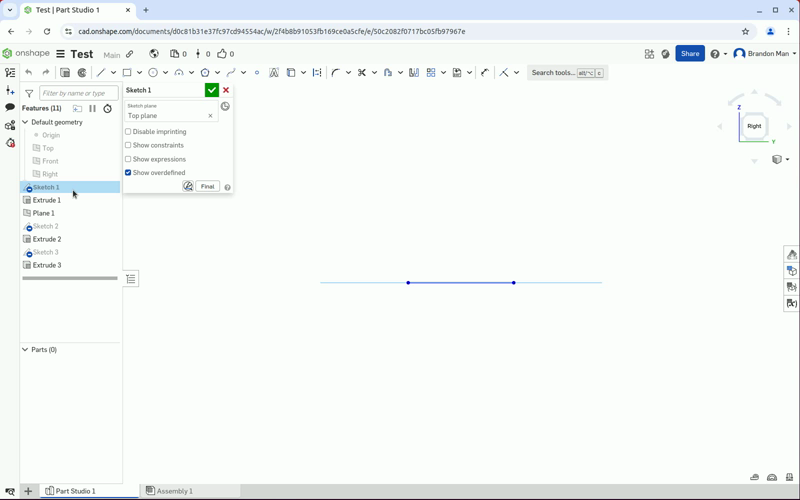
mouse_move(229, 92)
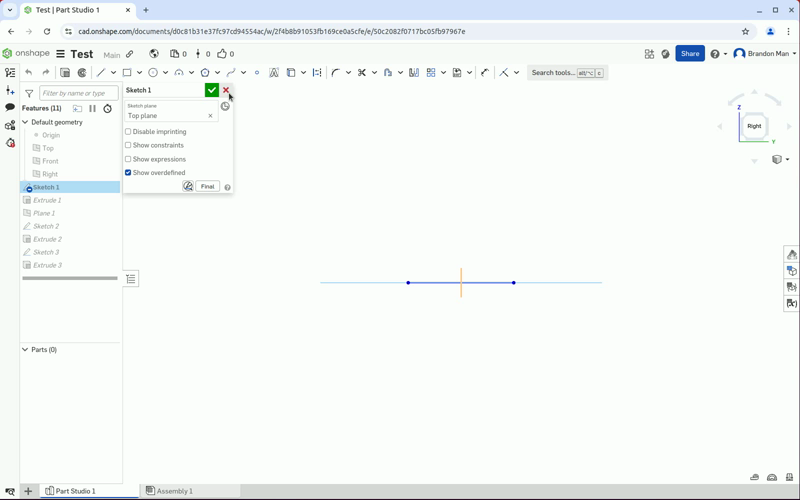
click(229, 92)
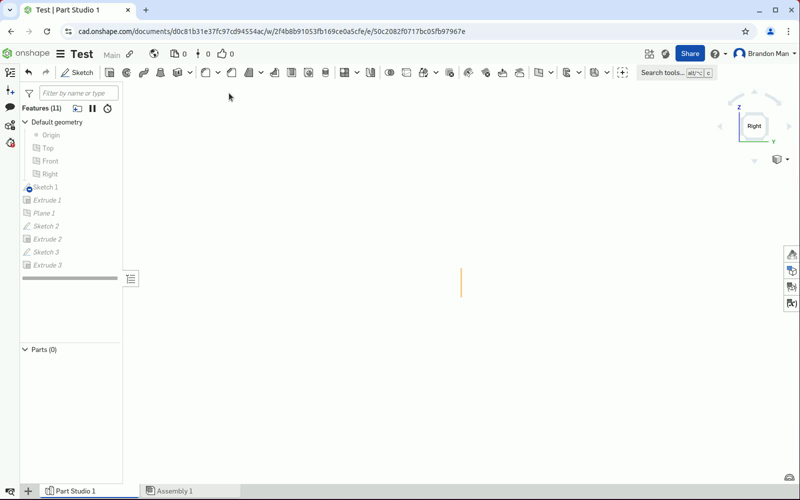
mouse_move(73, 352)
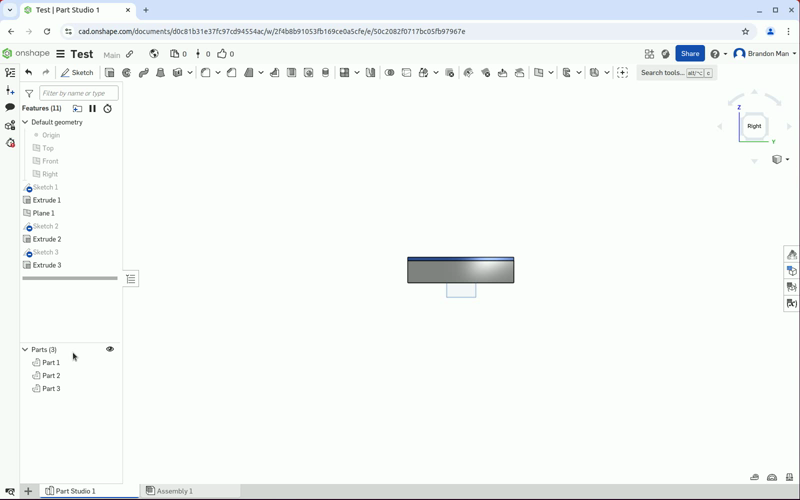
key(y)
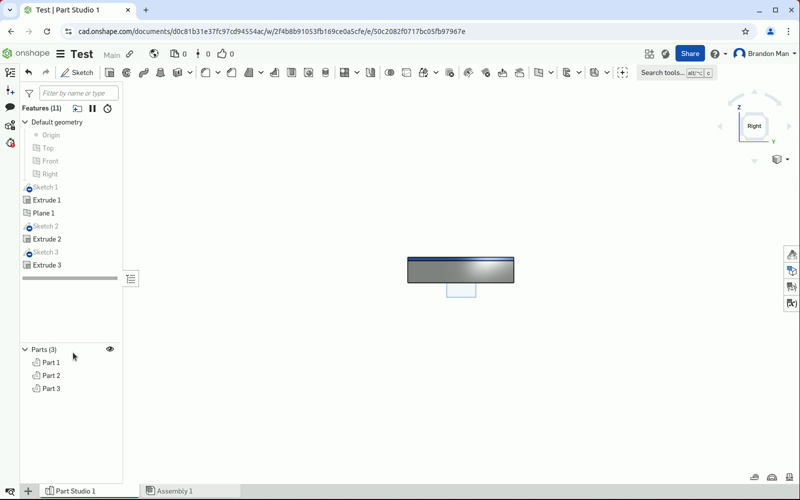
key(shift+p)
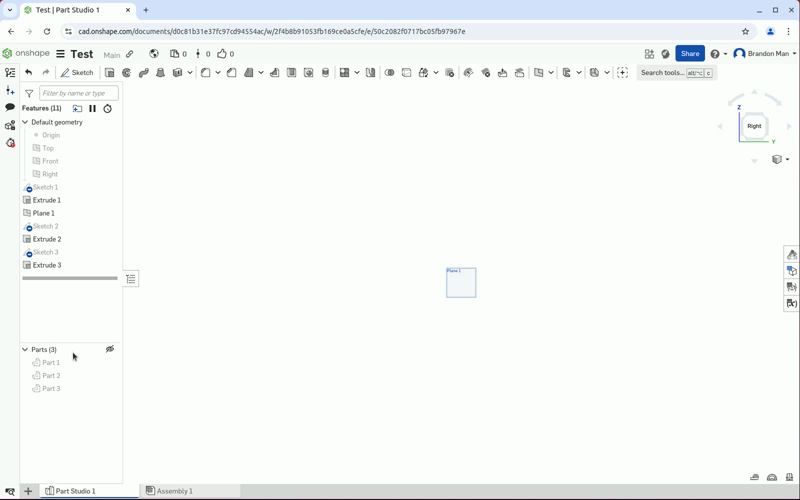
key(space)
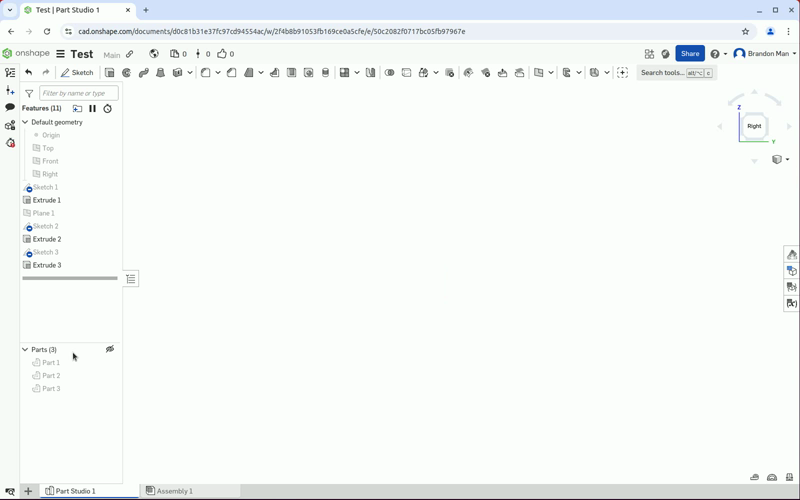
key_down(shift)
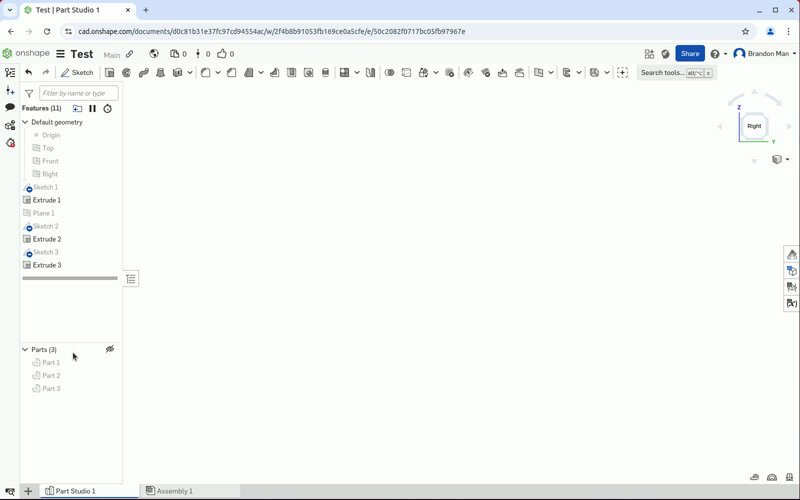
key(right)
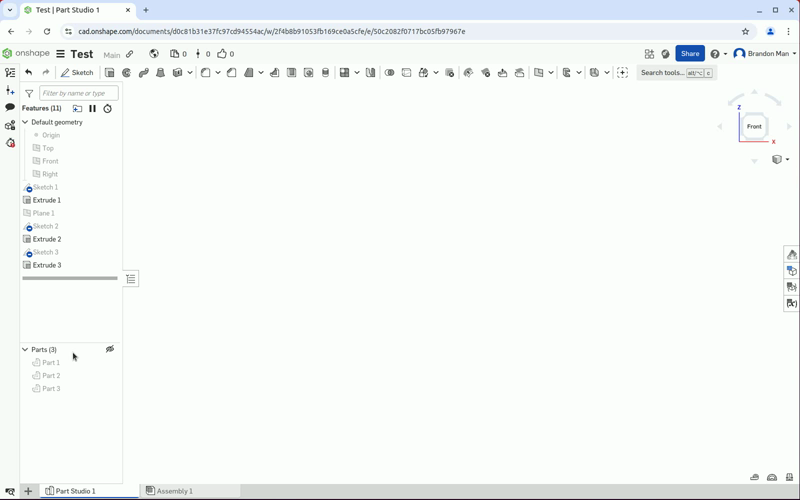
key_up(shift)
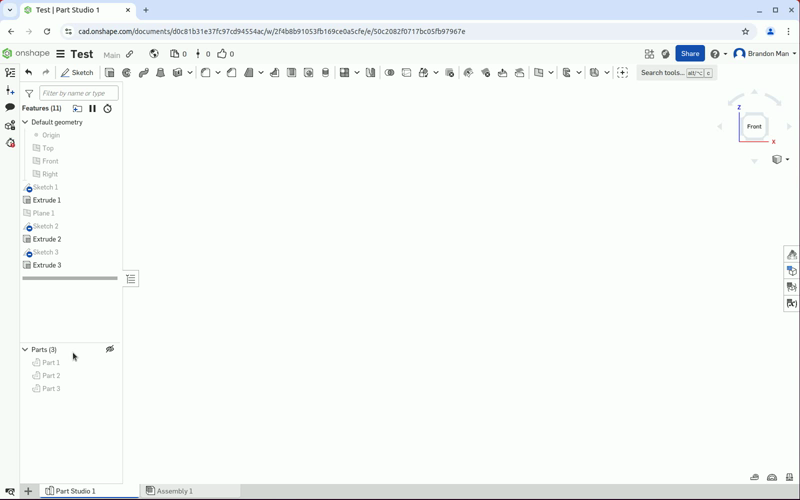
mouse_move(73, 352)
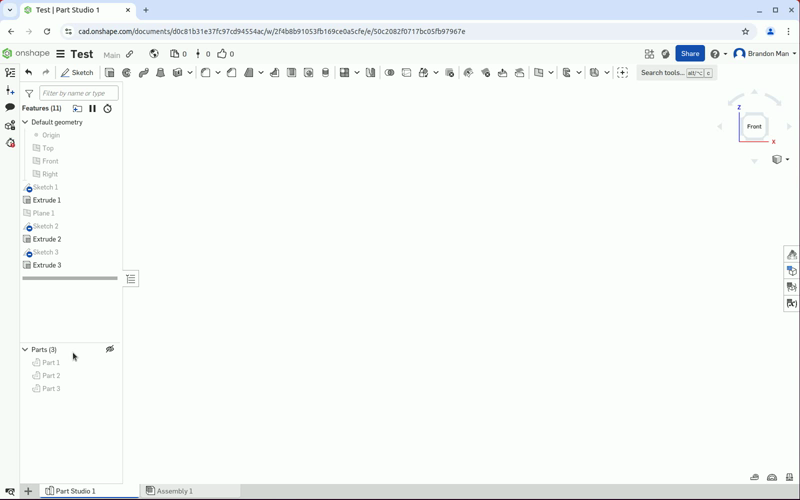
key(shift+y)
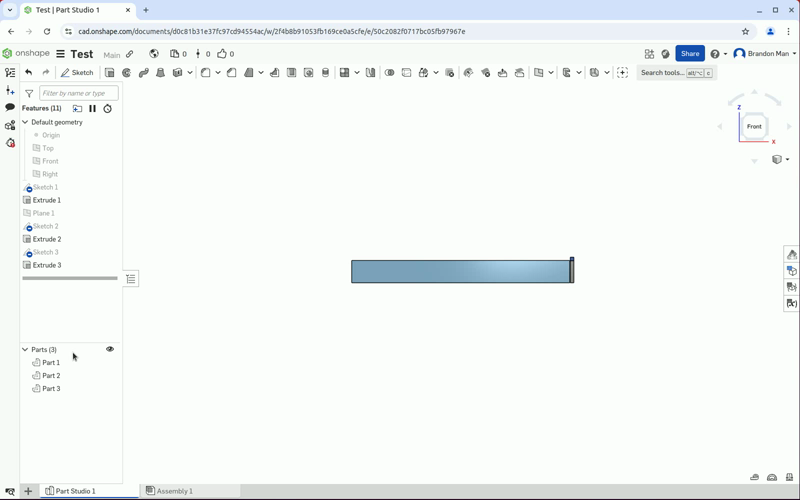
mouse_move(541, 75)
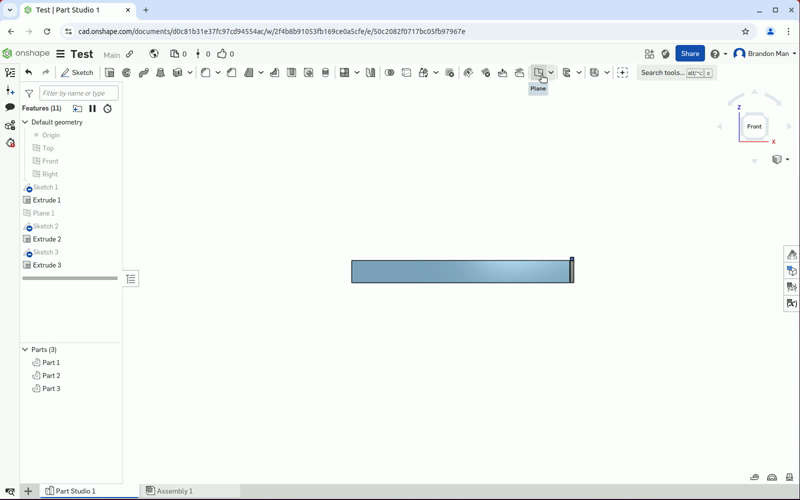
click(541, 75)
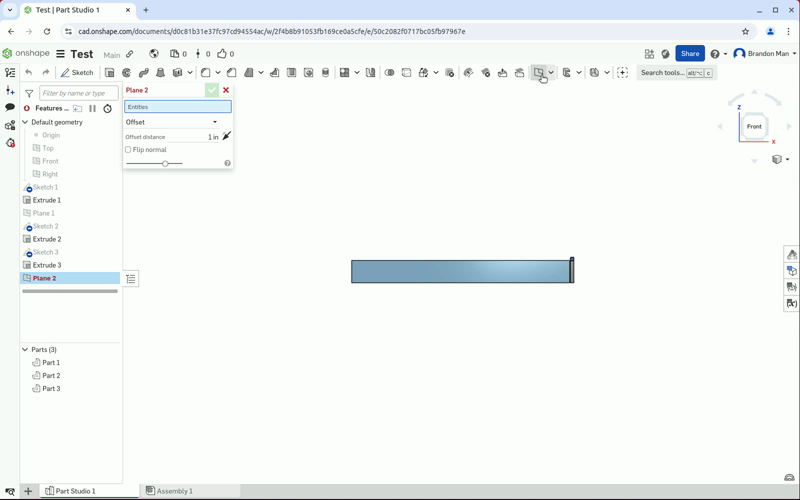
mouse_move(73, 163)
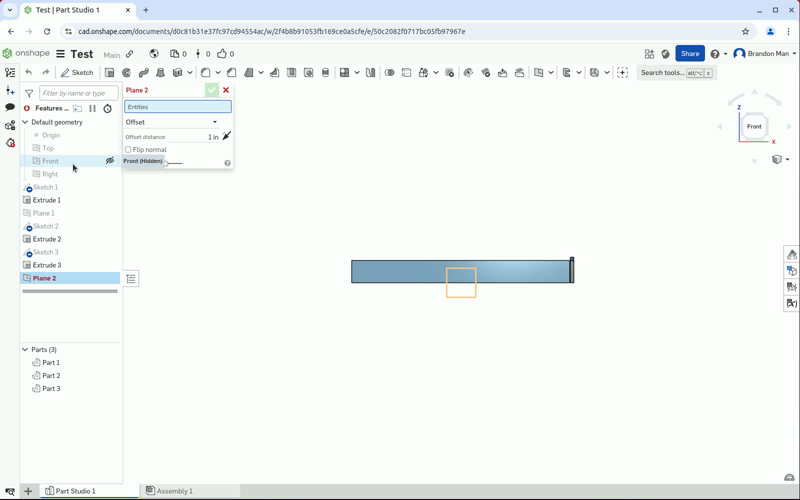
click(73, 163)
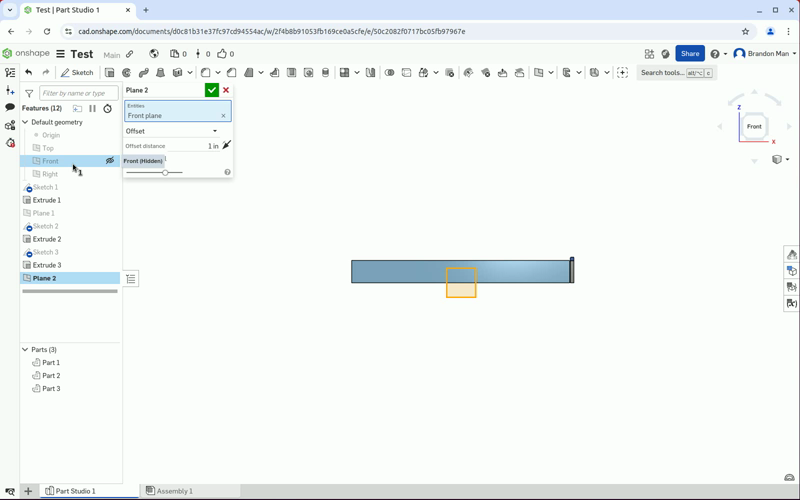
key(tab, 2)
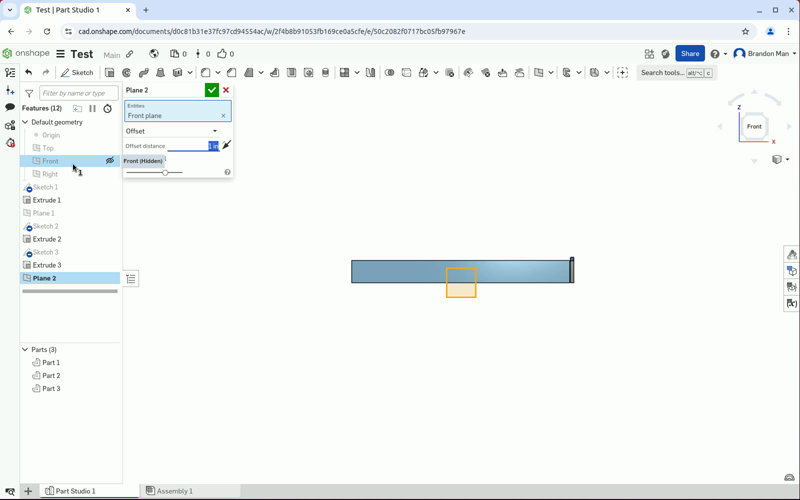
text(10.845)
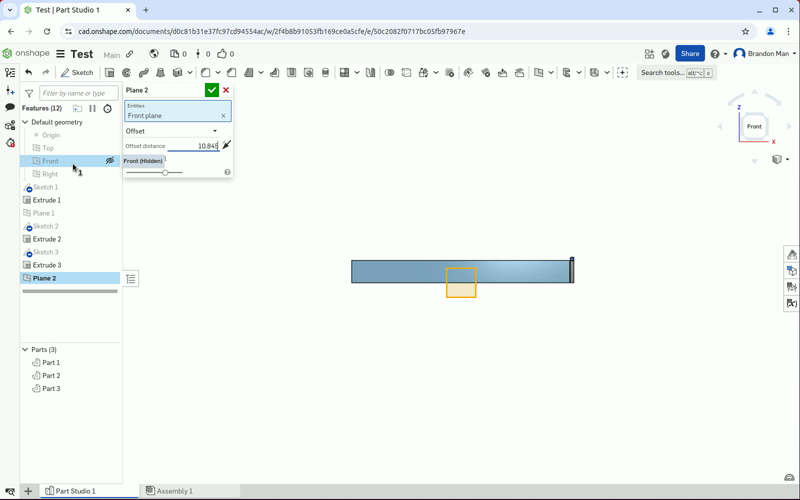
key(enter, 2)
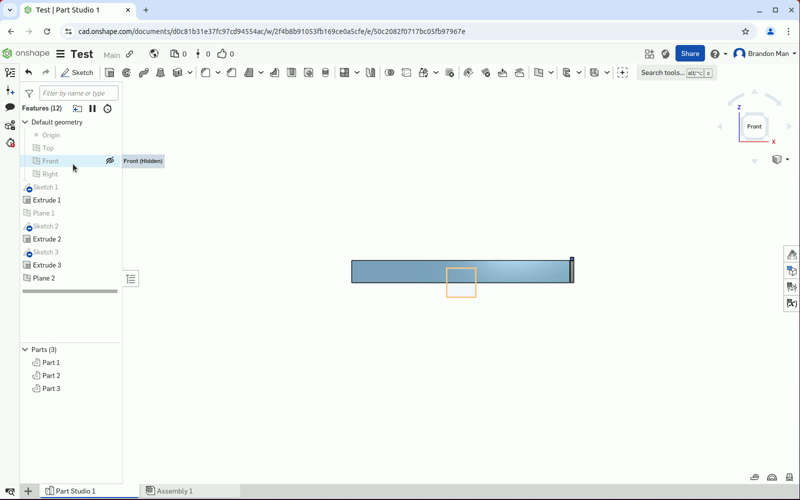
key(shift+s)
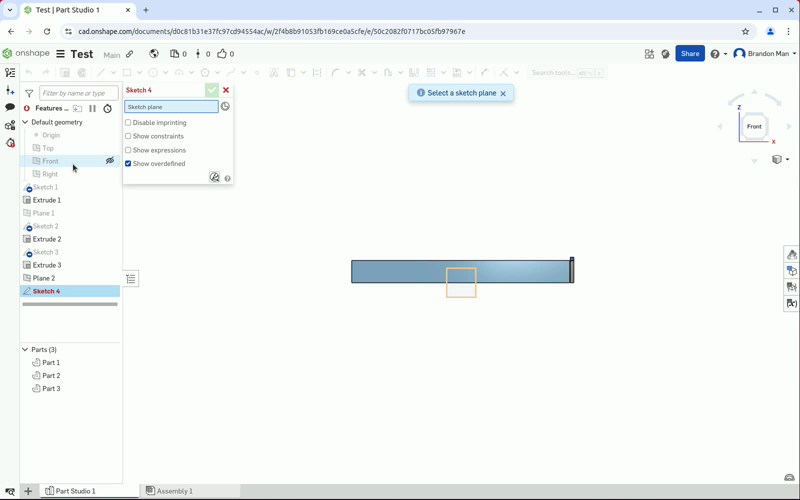
mouse_move(73, 280)
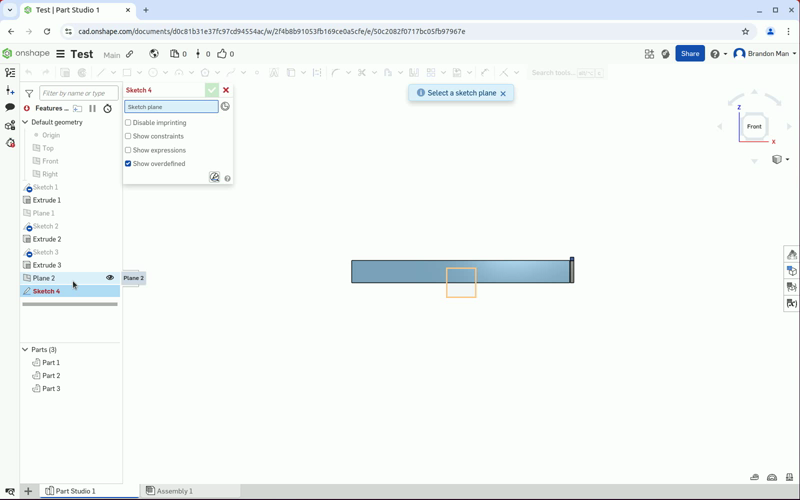
click(73, 280)
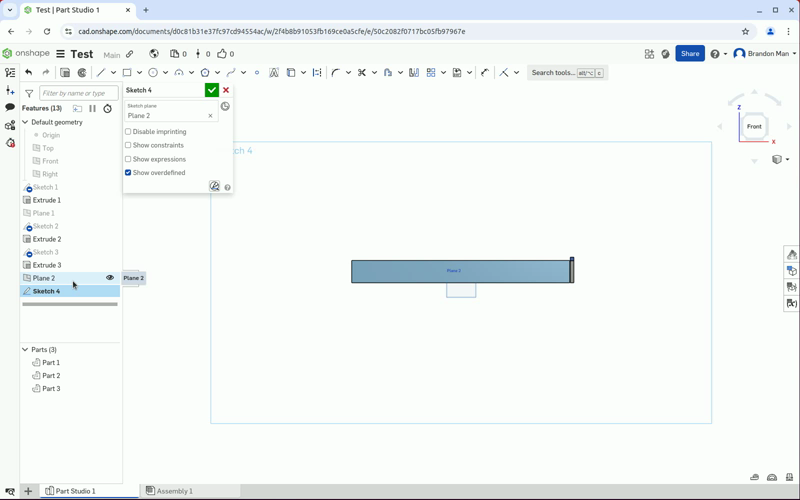
mouse_move(73, 352)
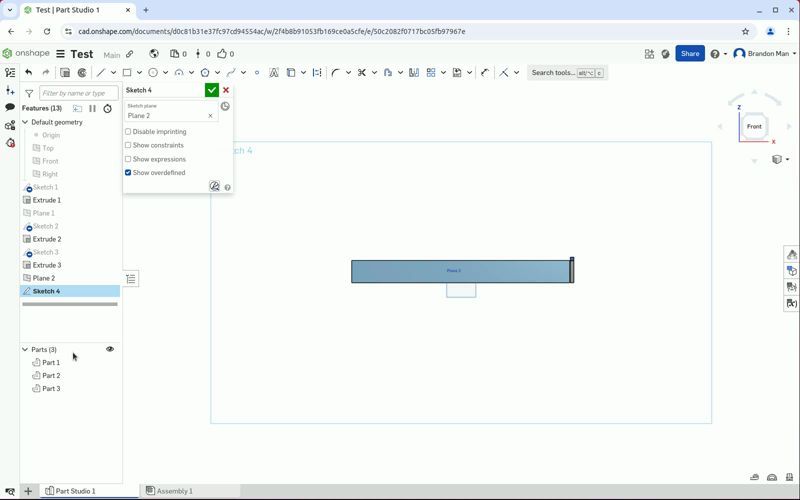
key(y)
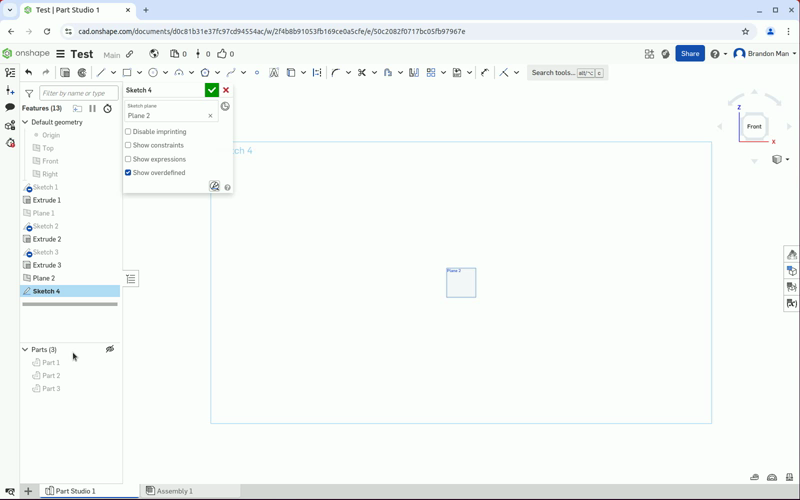
key(l)
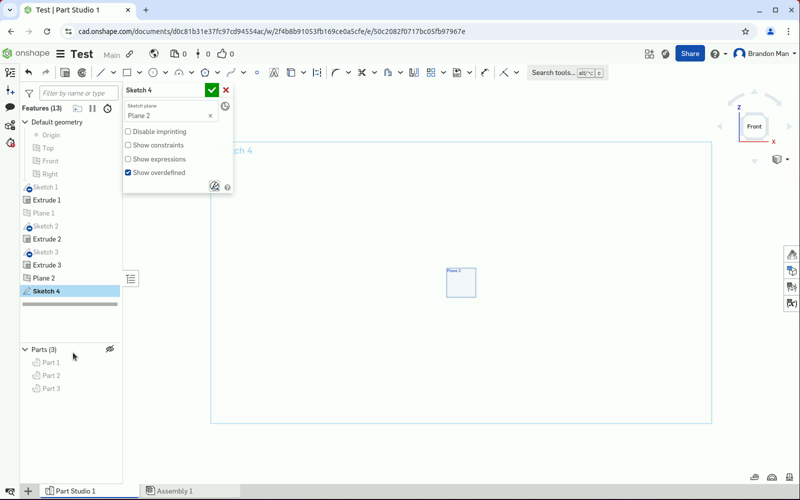
key_down(shift)
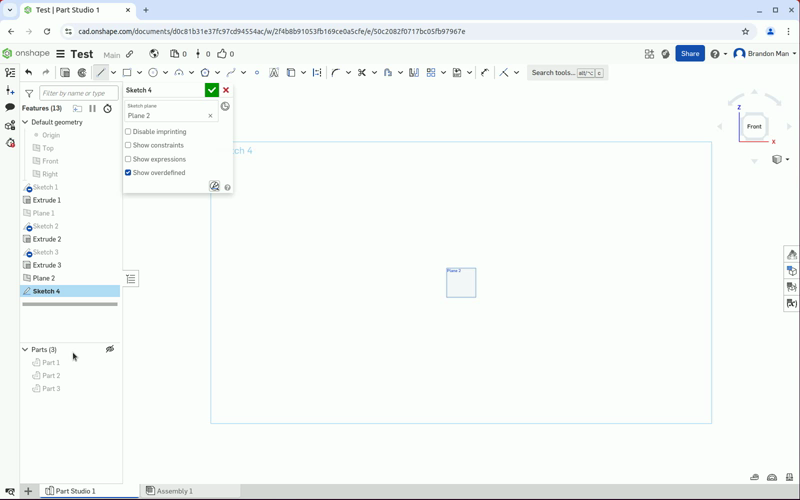
mouse_move(348, 282)
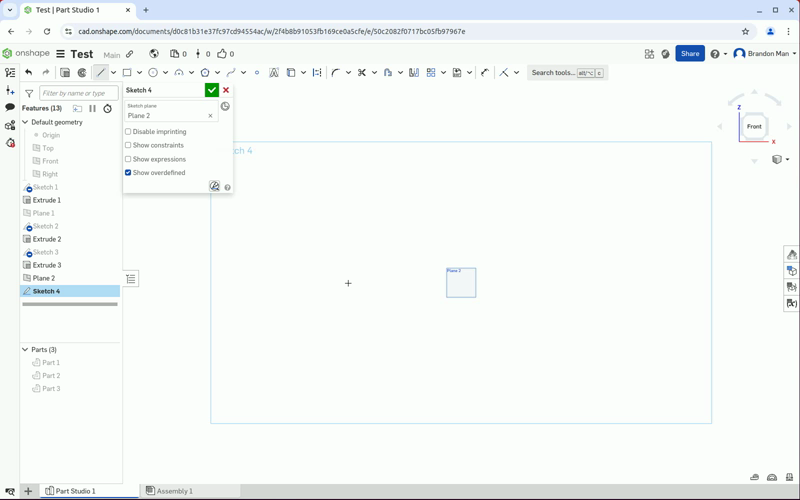
click(348, 282)
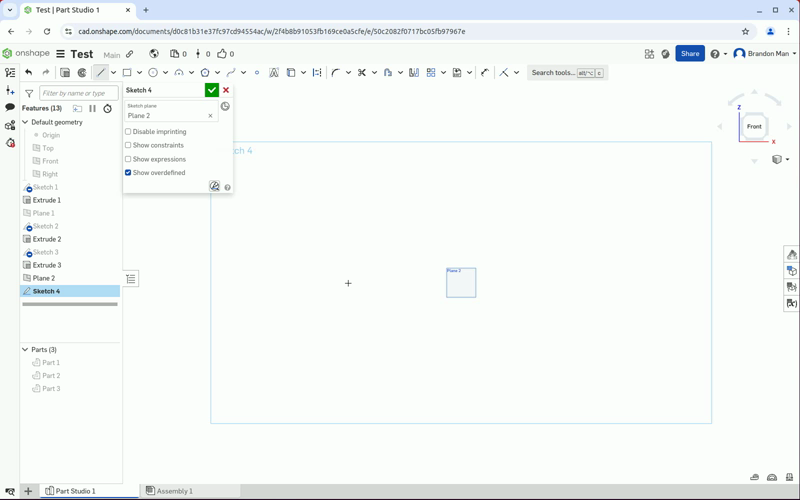
key_up(shift)
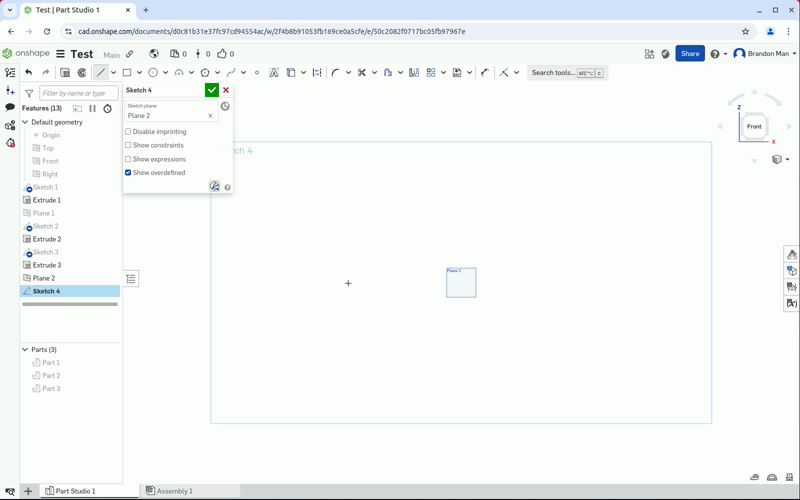
key_down(shift)
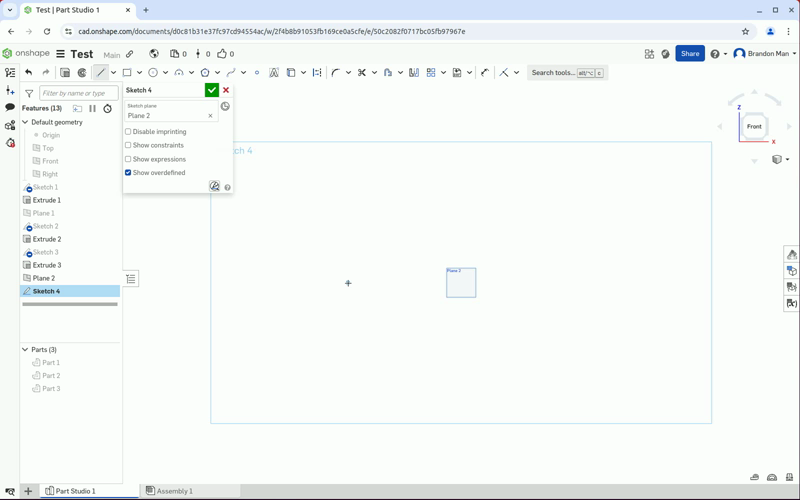
mouse_move(378, 282)
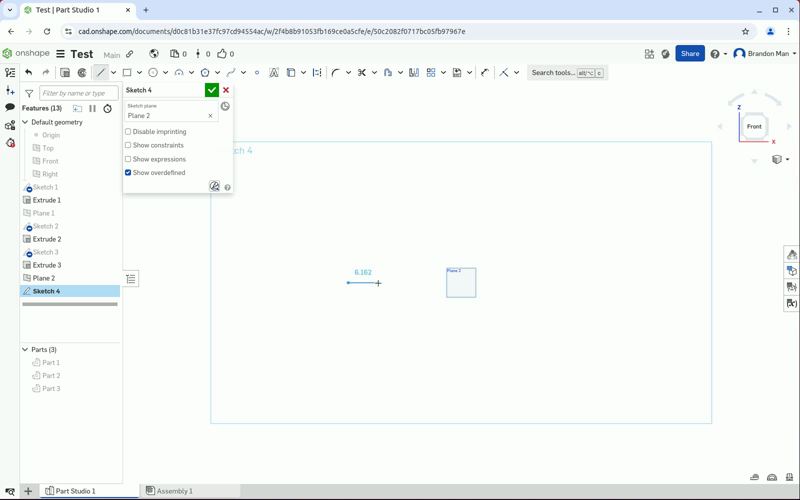
mouse_move(350, 282)
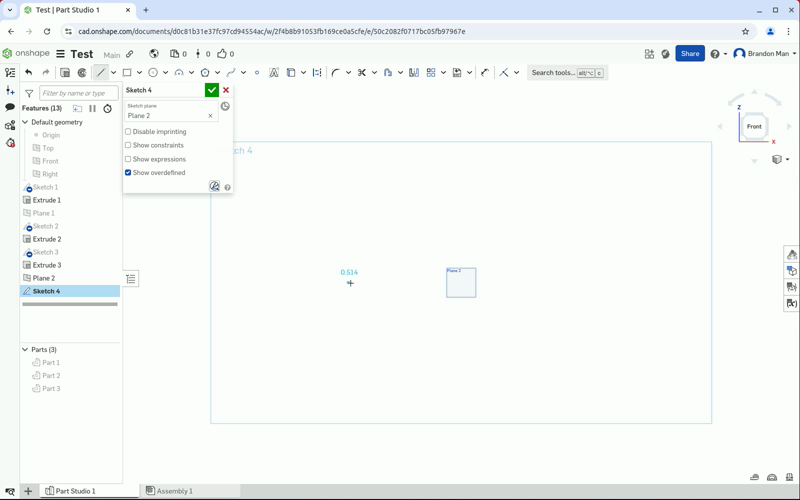
scroll(6)
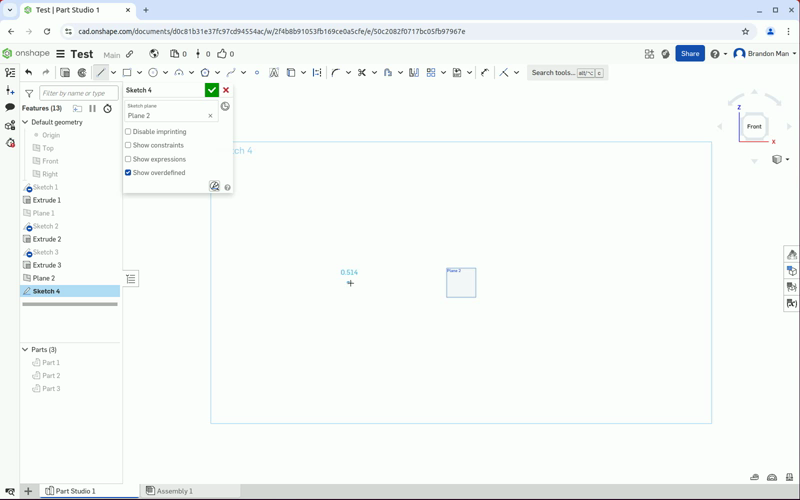
scroll(6)
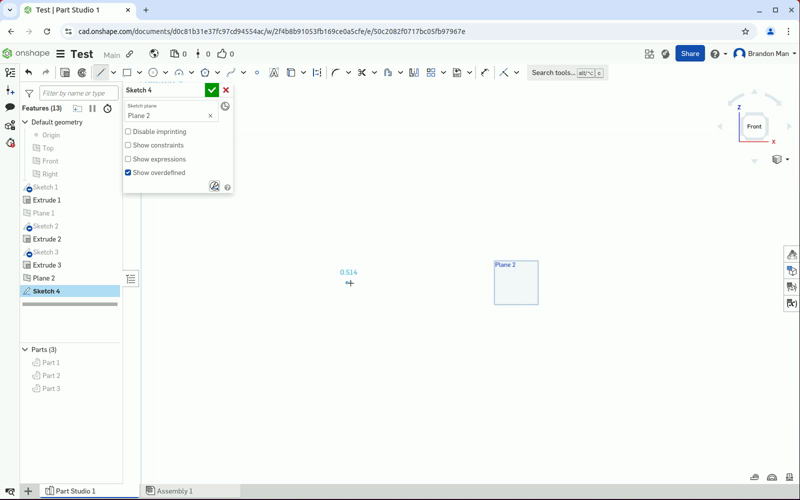
scroll(6)
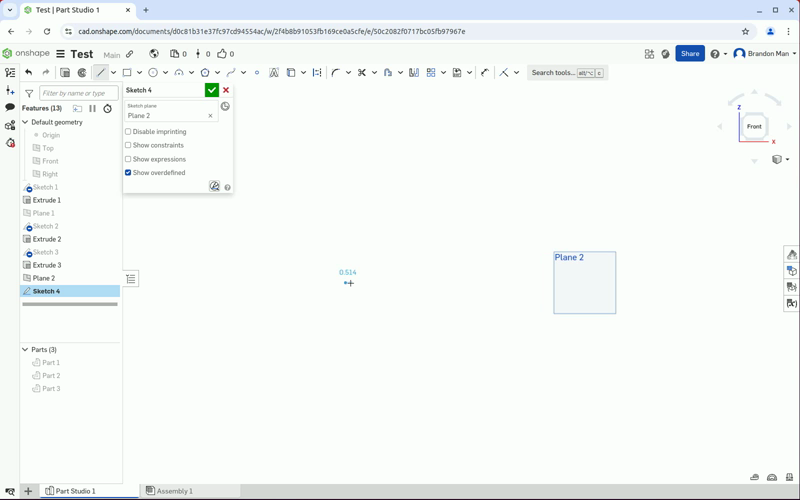
scroll(6)
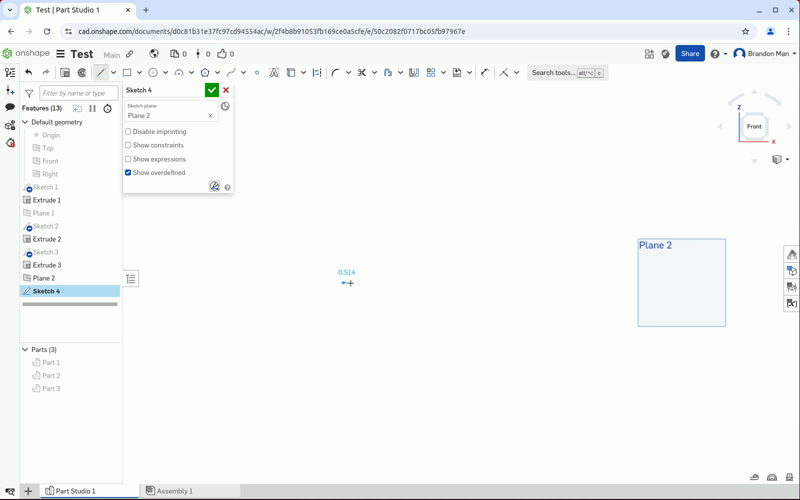
scroll(6)
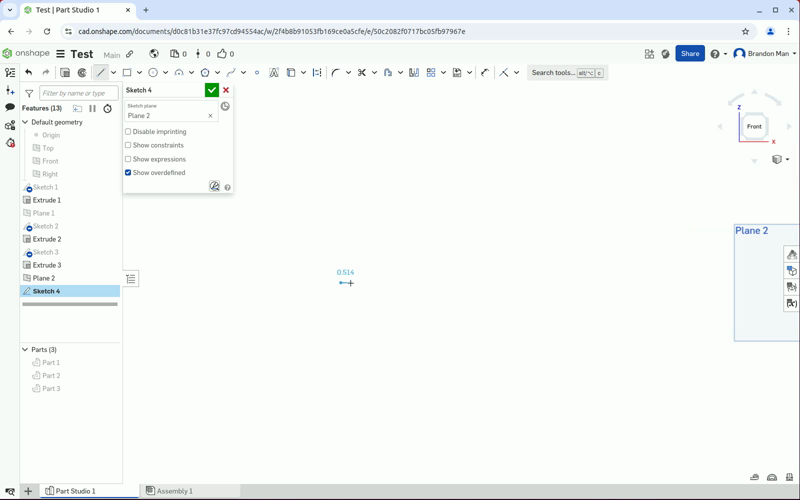
scroll(6)
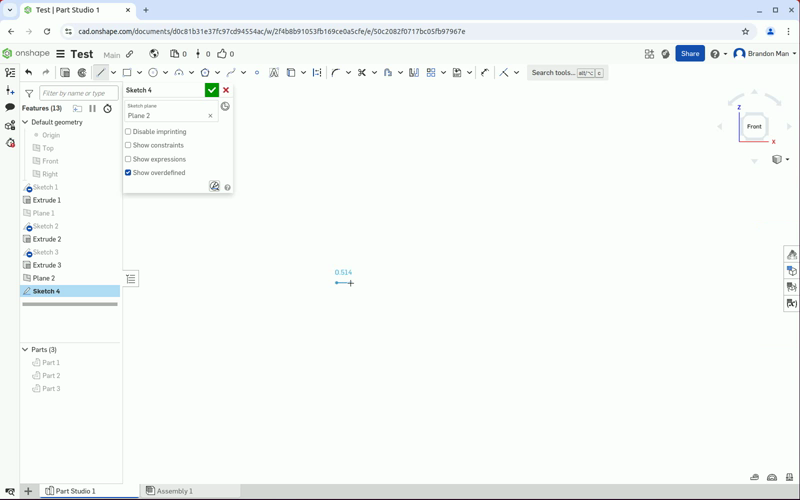
scroll(6)
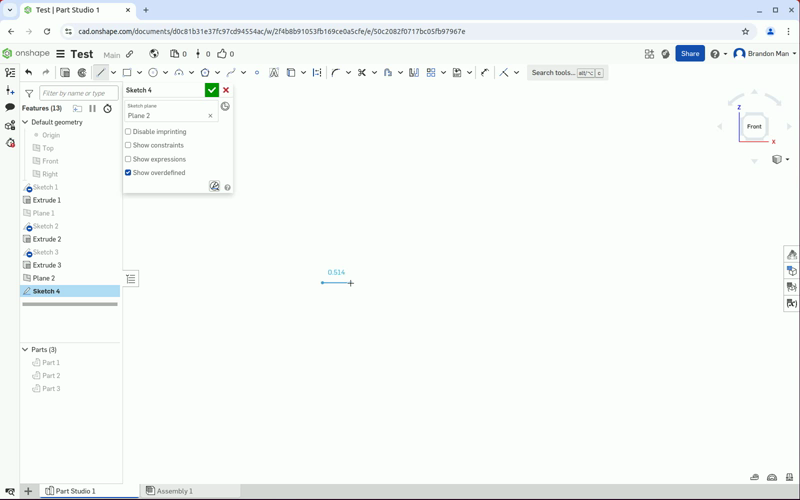
click(350, 282)
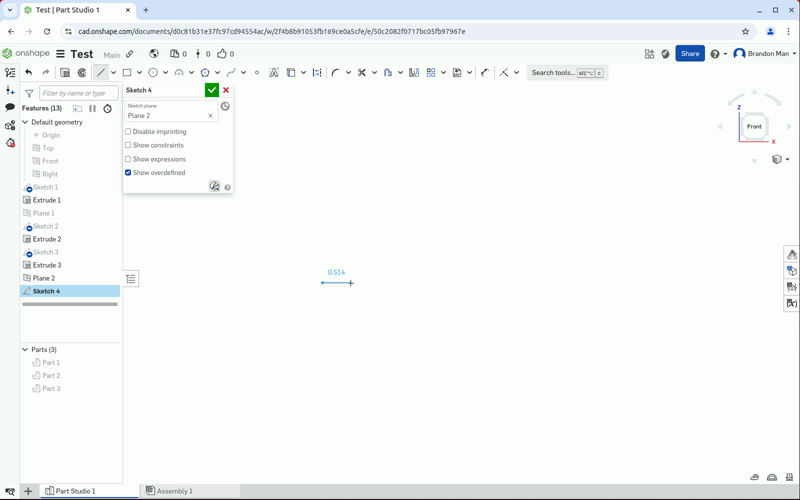
scroll(-6)
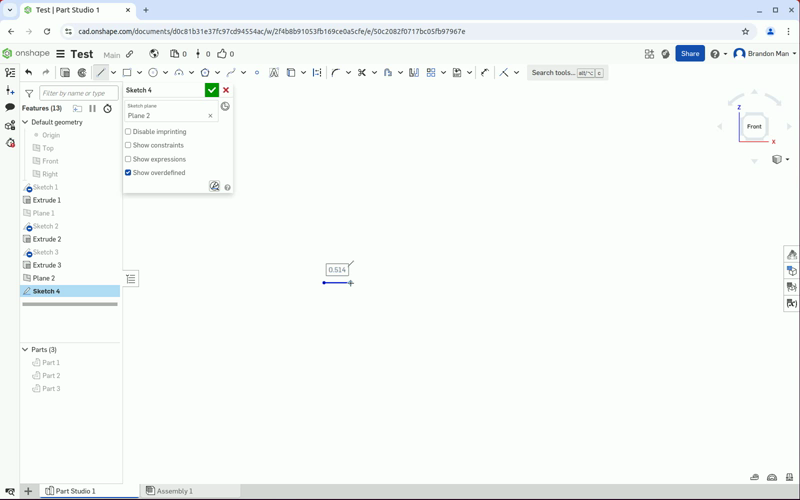
scroll(-6)
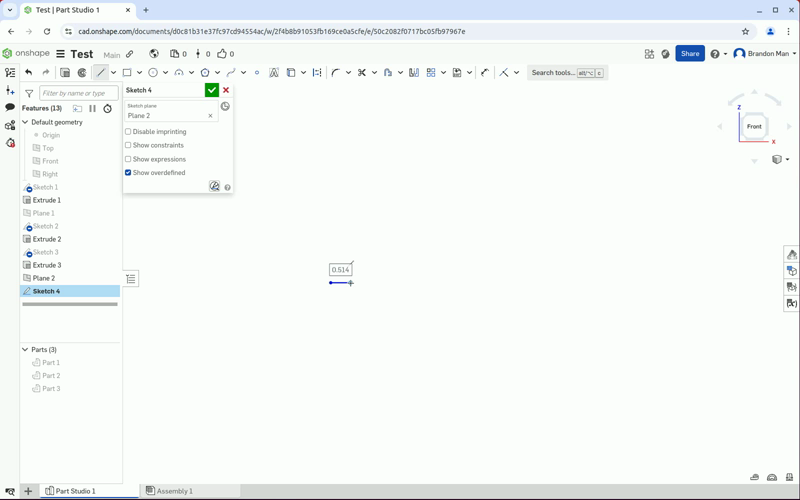
scroll(-6)
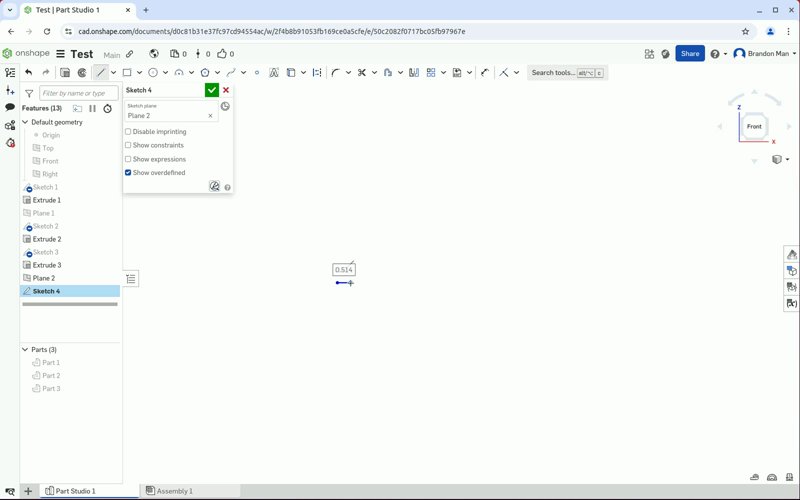
scroll(-6)
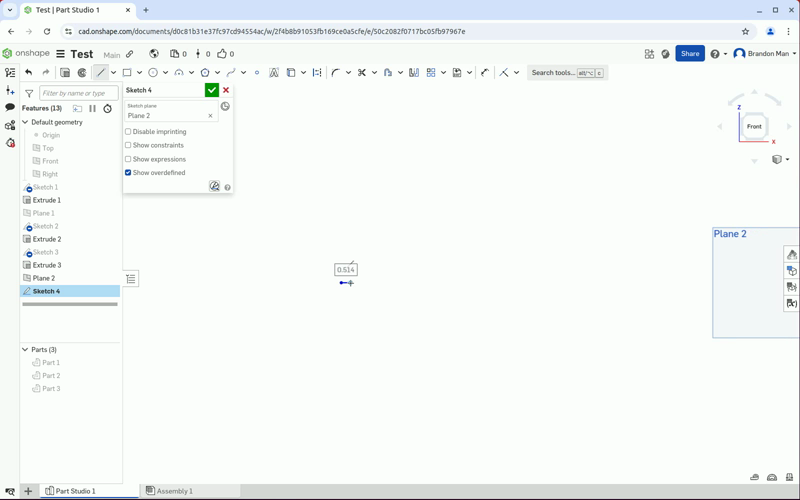
scroll(-6)
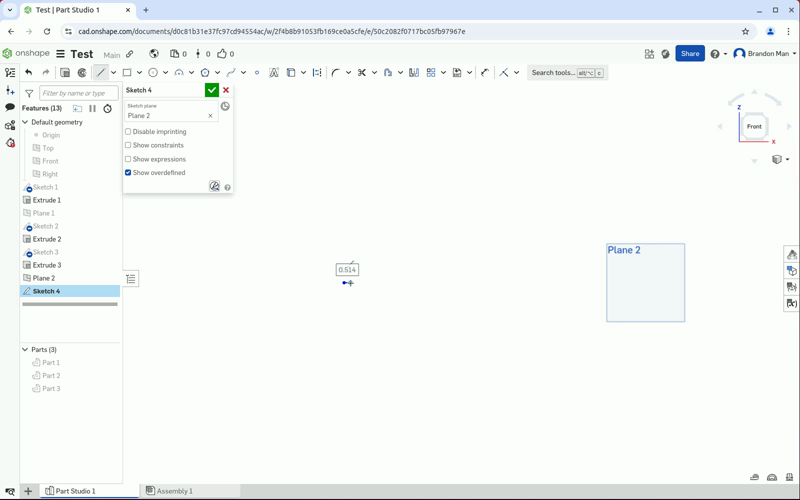
scroll(-6)
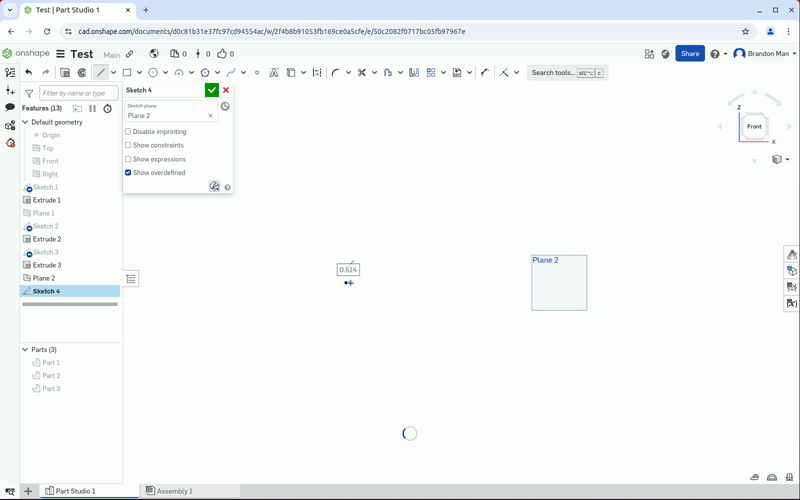
scroll(-6)
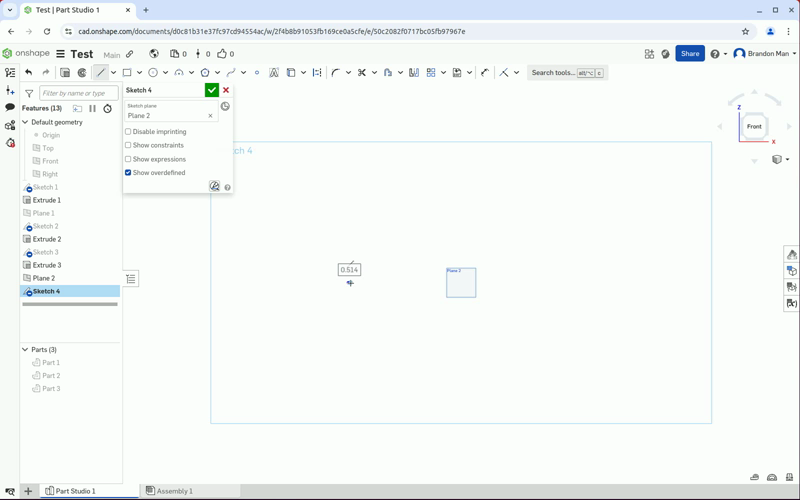
key_up(shift)
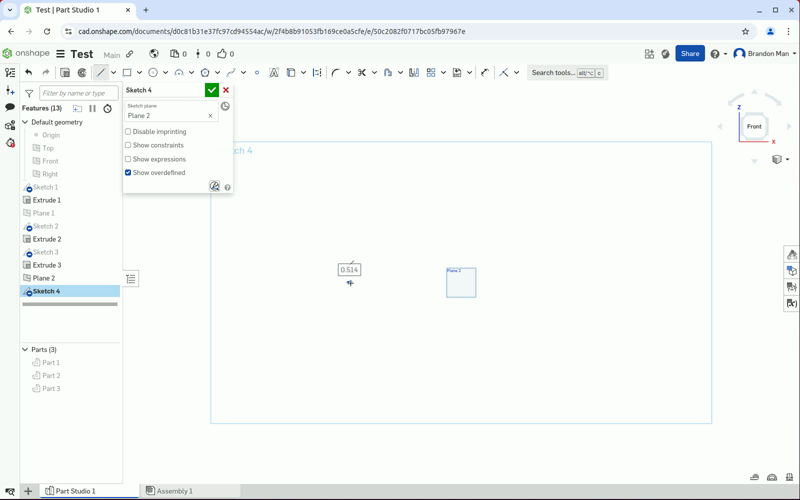
key_down(shift)
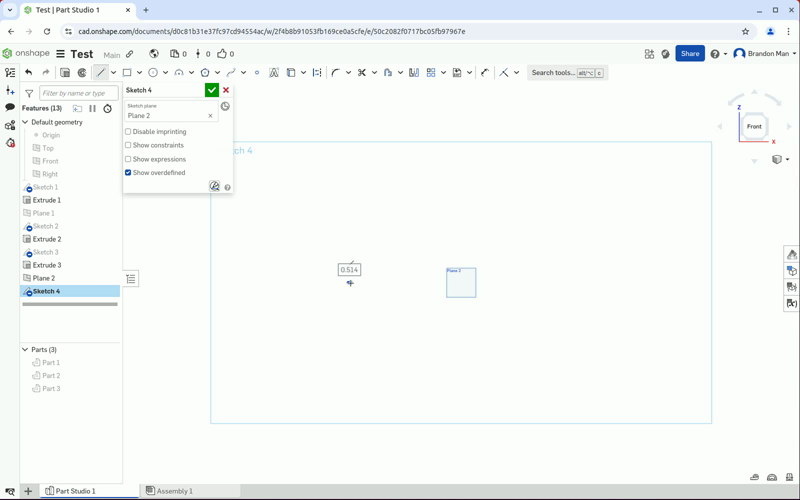
mouse_move(380, 282)
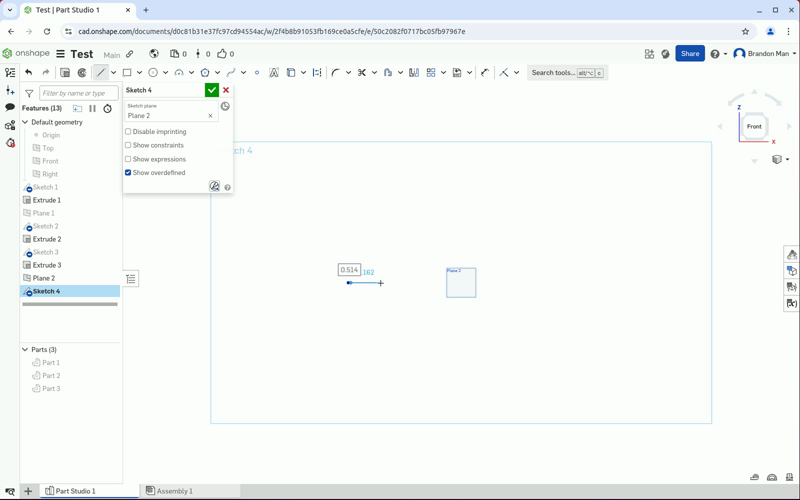
mouse_move(350, 259)
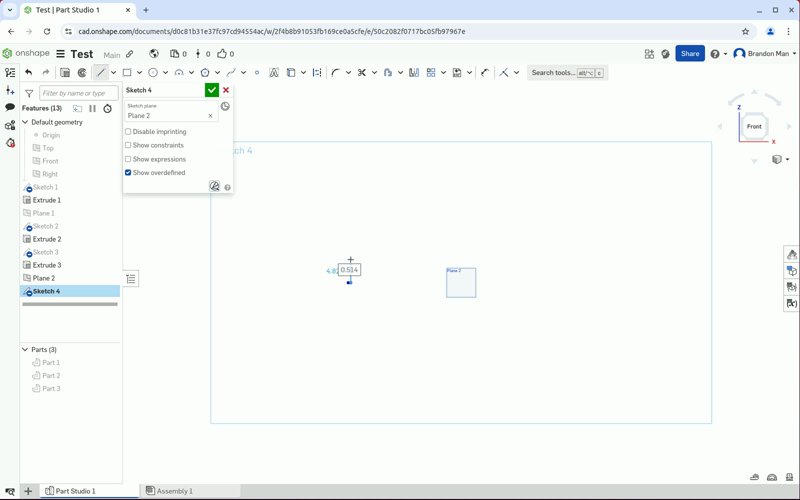
click(350, 259)
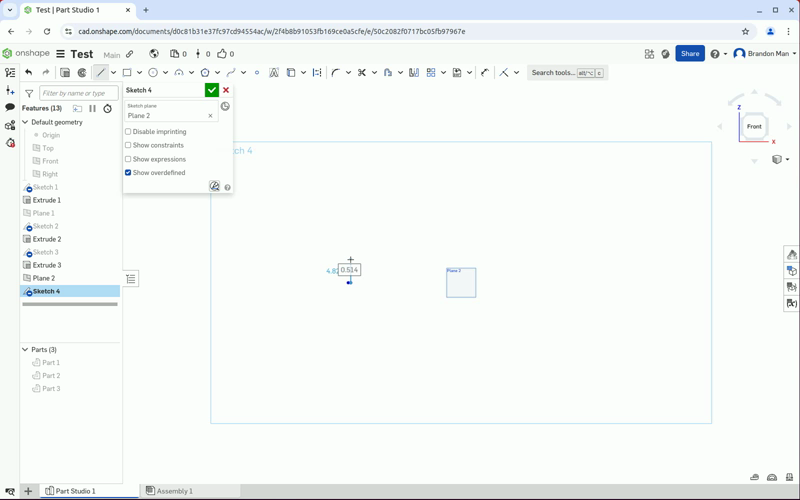
key_up(shift)
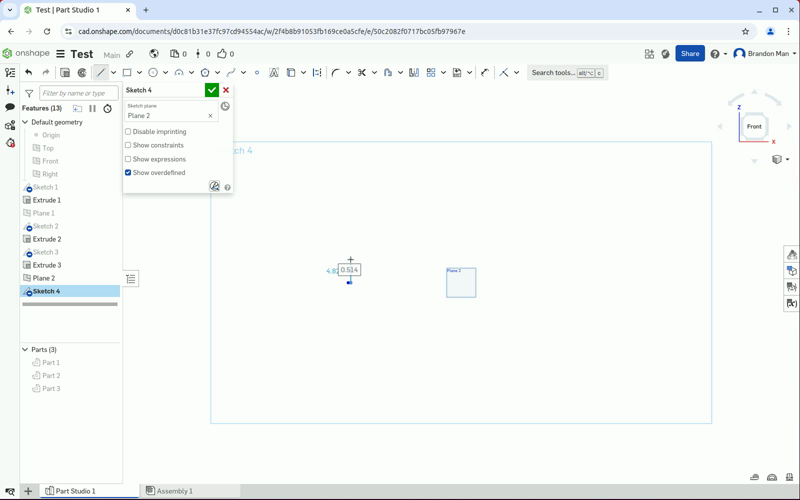
key_down(shift)
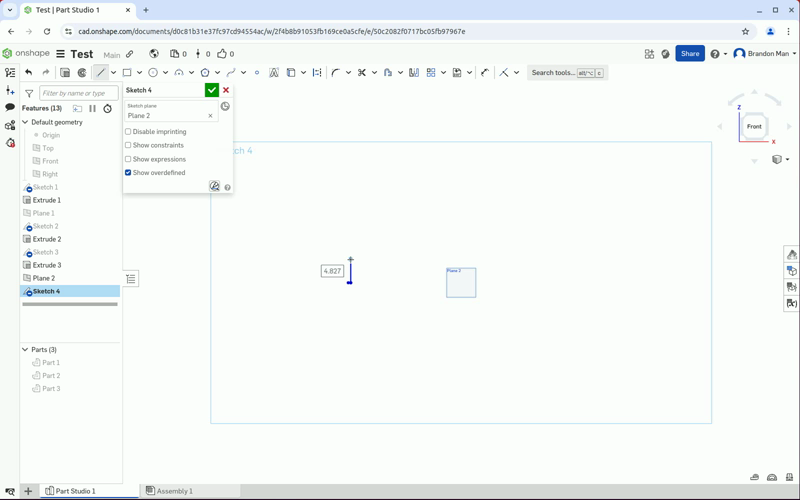
mouse_move(569, 259)
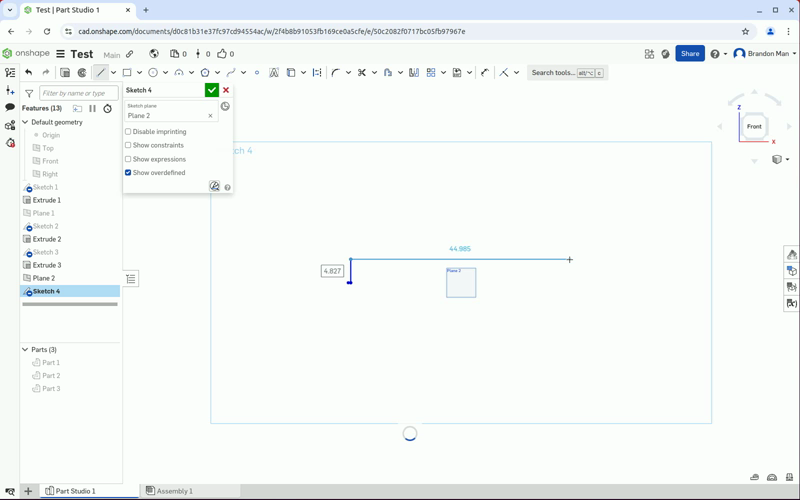
click(569, 259)
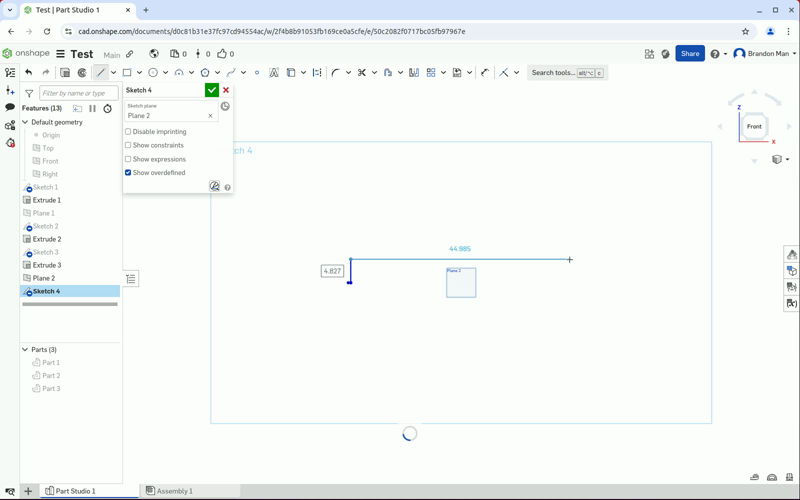
key_up(shift)
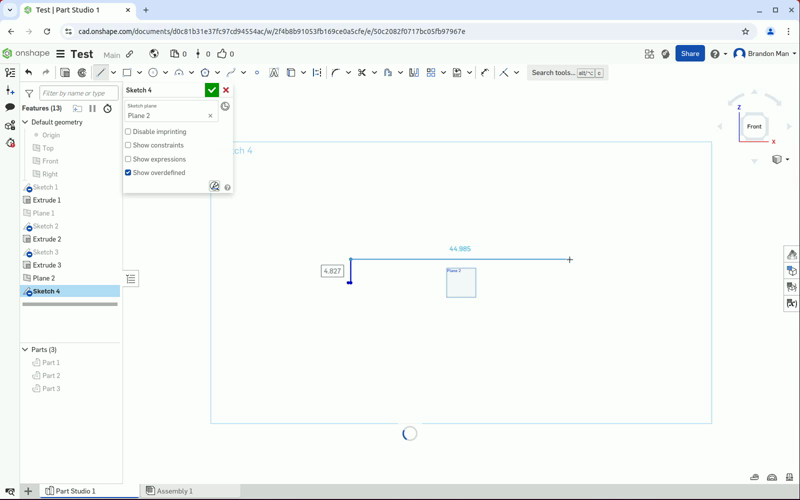
key_down(shift)
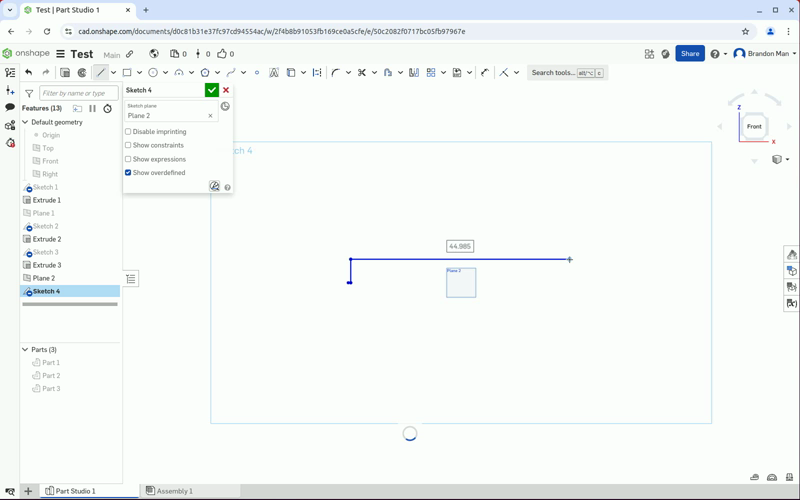
mouse_move(589, 259)
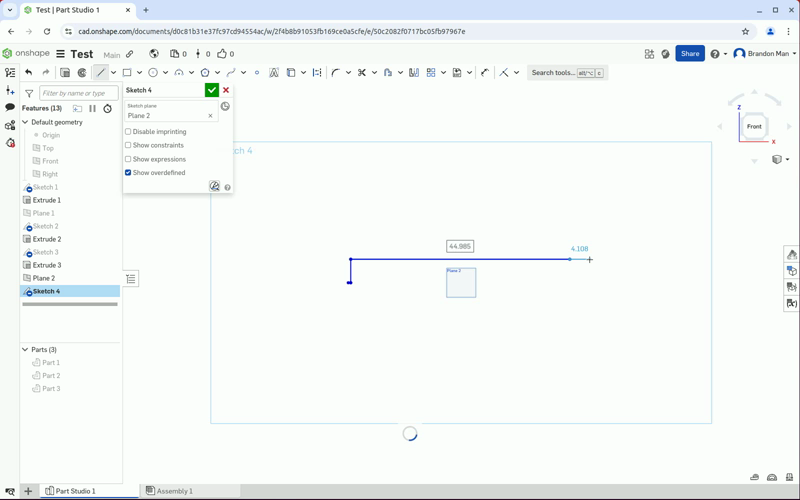
mouse_move(569, 282)
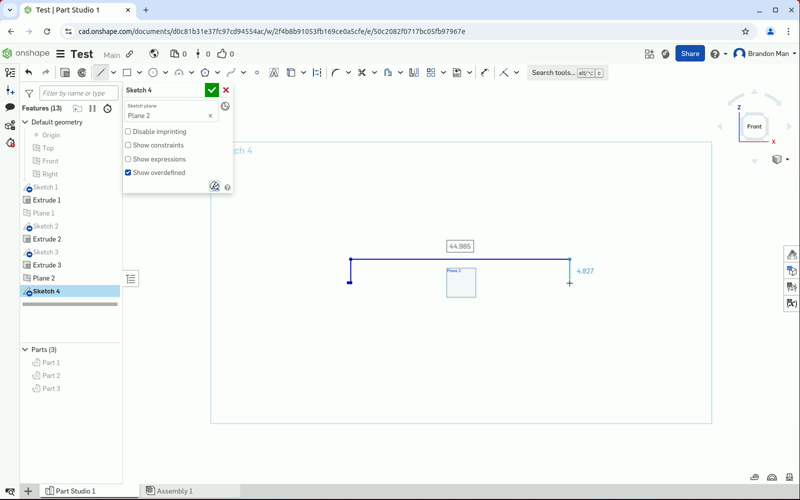
click(569, 282)
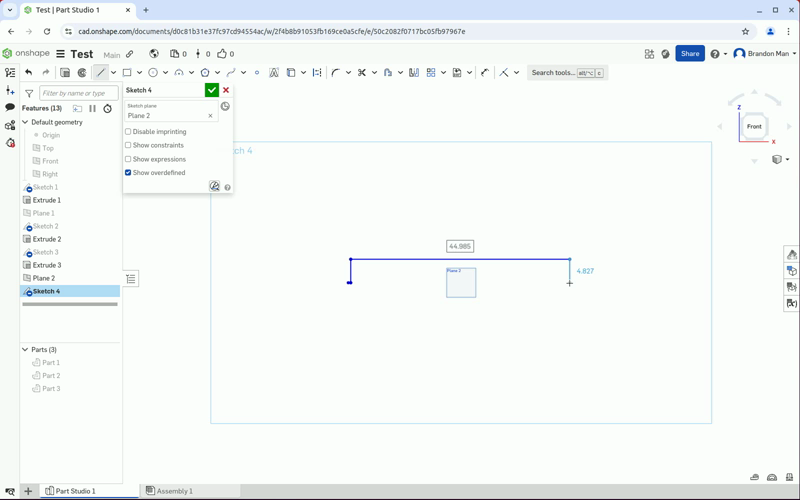
key_up(shift)
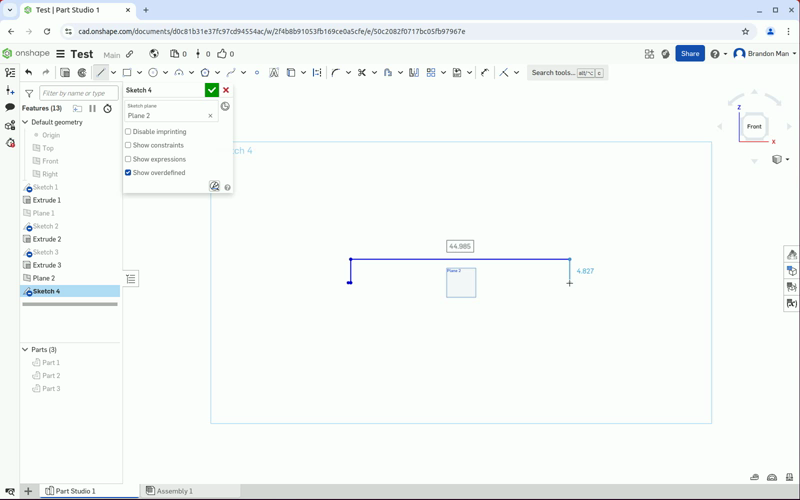
key_down(shift)
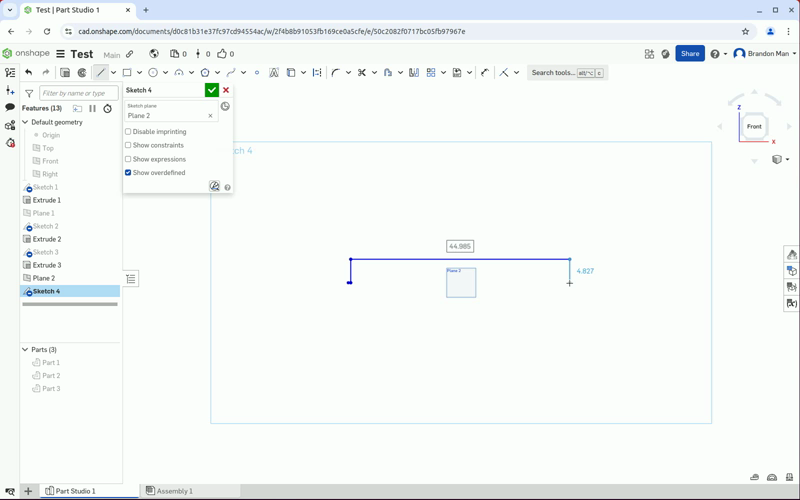
mouse_move(589, 282)
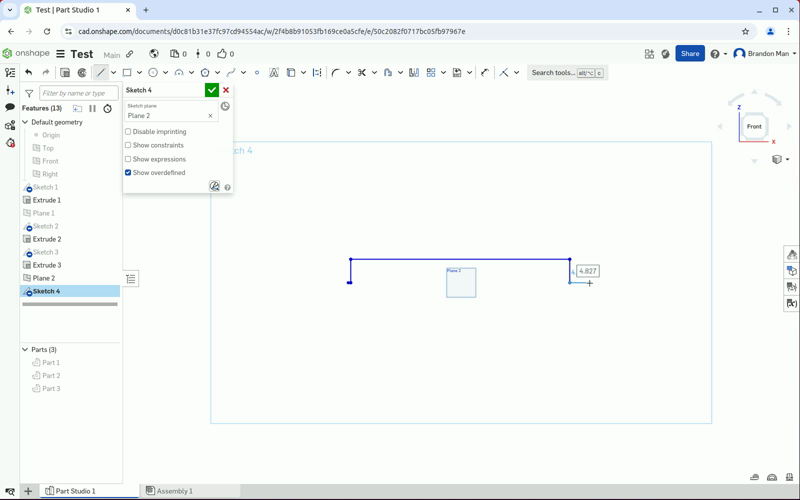
mouse_move(572, 282)
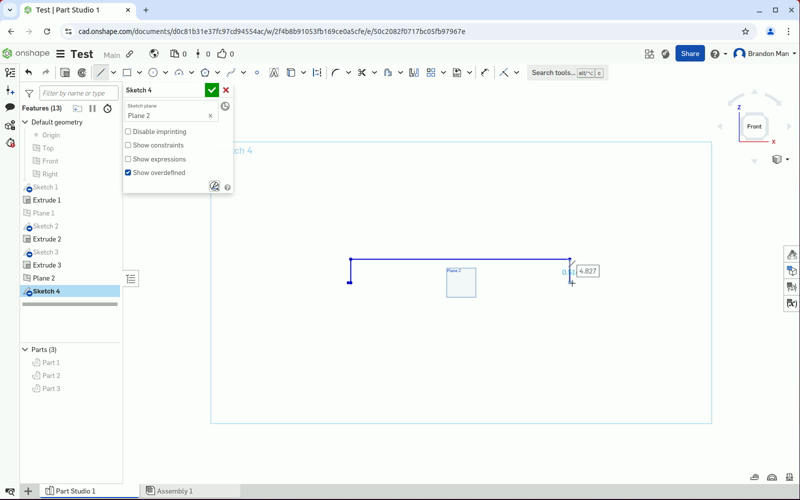
scroll(6)
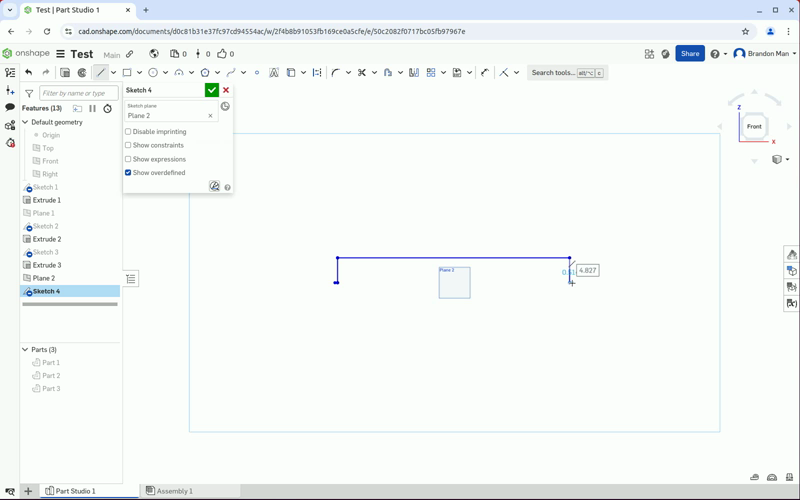
scroll(6)
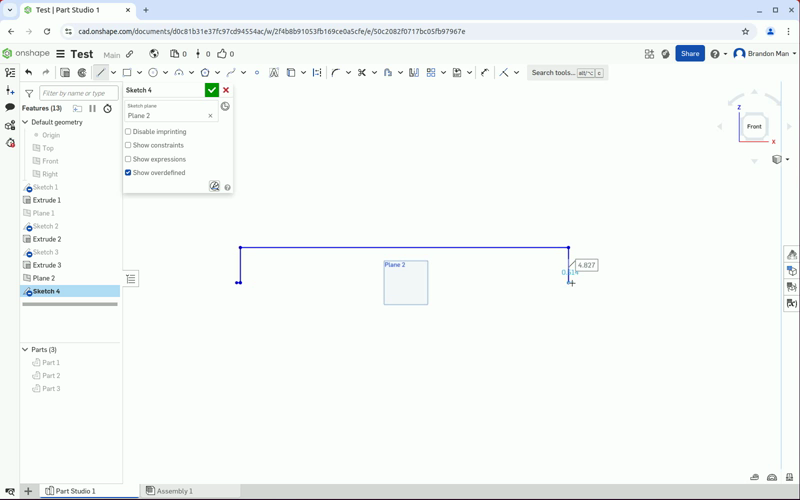
scroll(6)
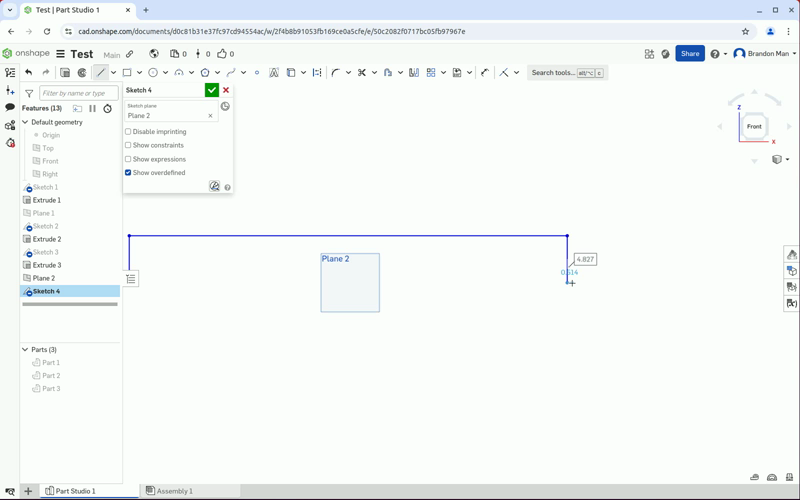
scroll(6)
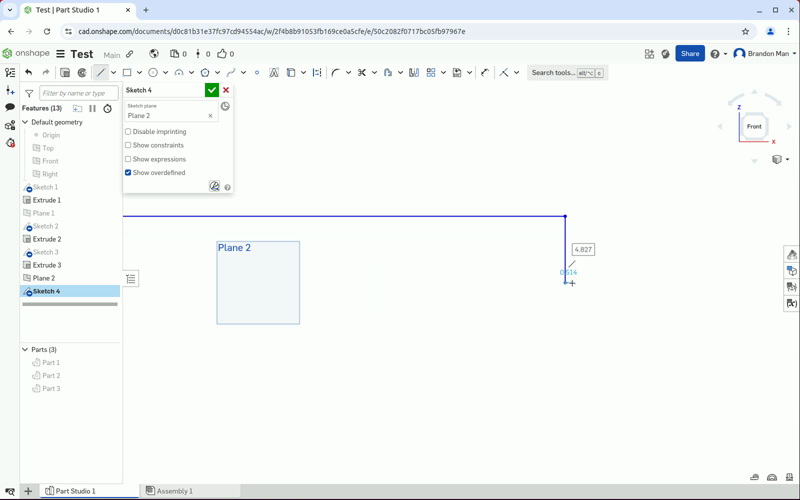
scroll(6)
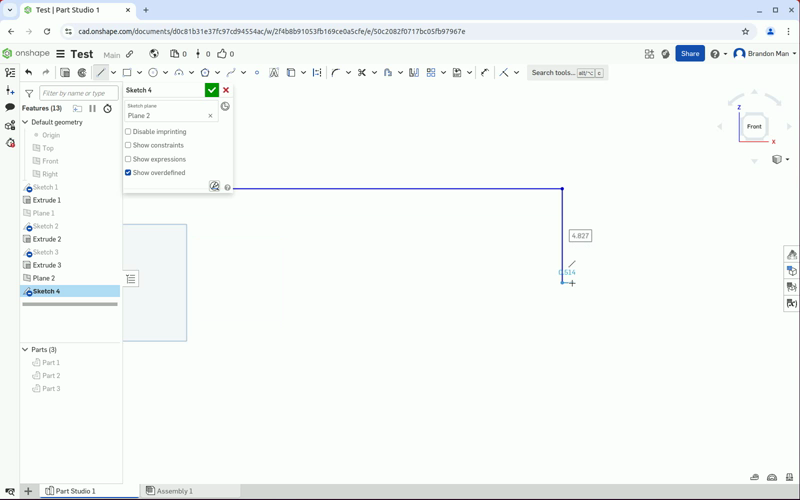
scroll(6)
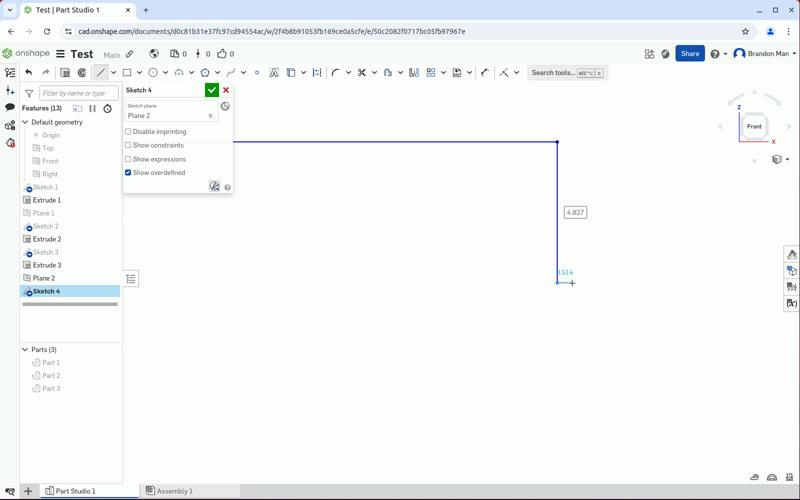
scroll(6)
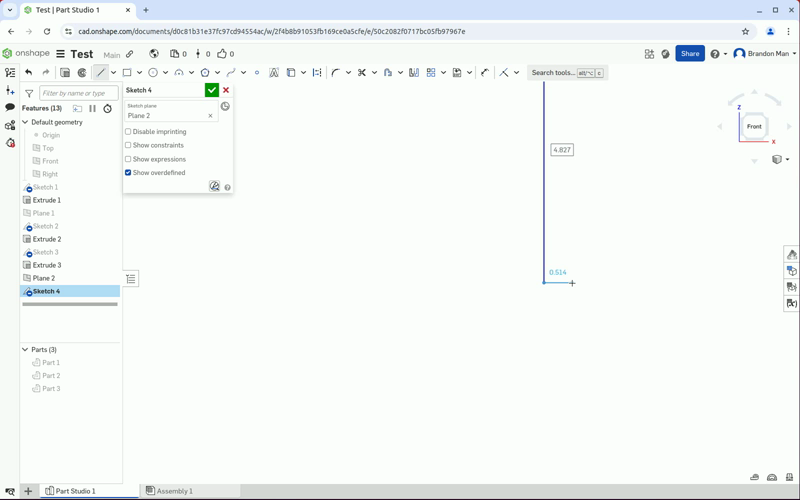
click(572, 282)
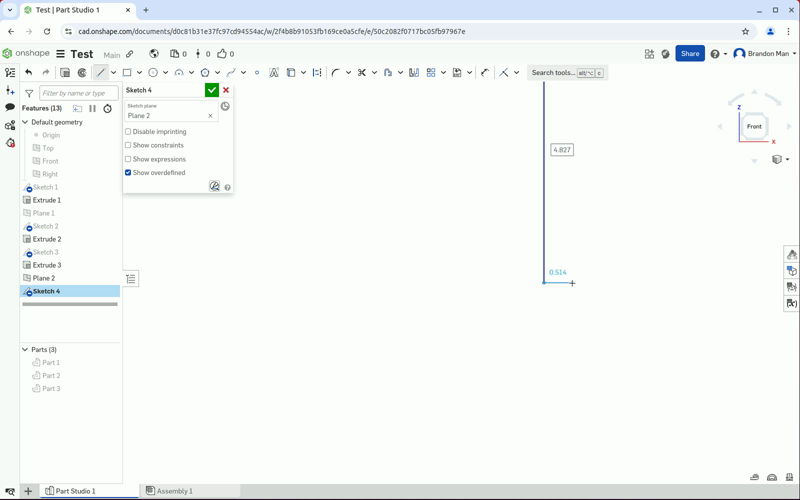
scroll(-6)
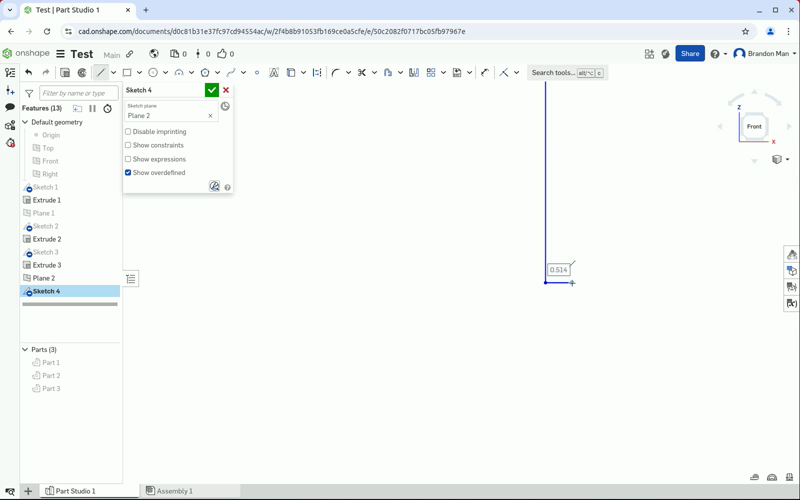
scroll(-6)
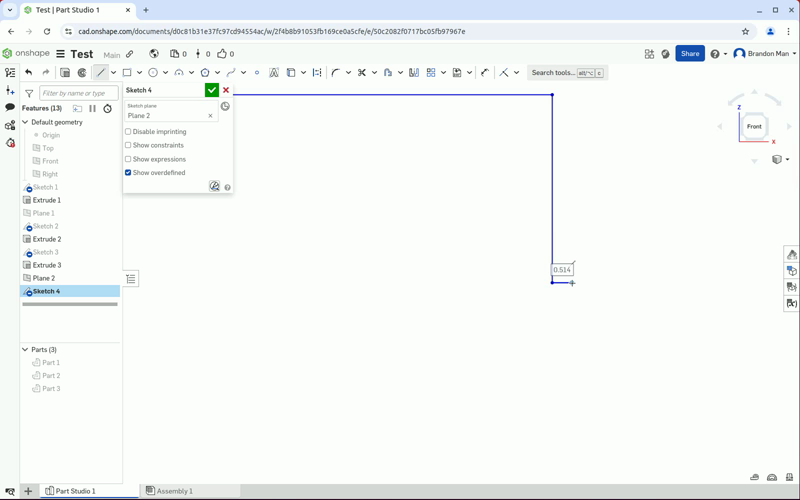
scroll(-6)
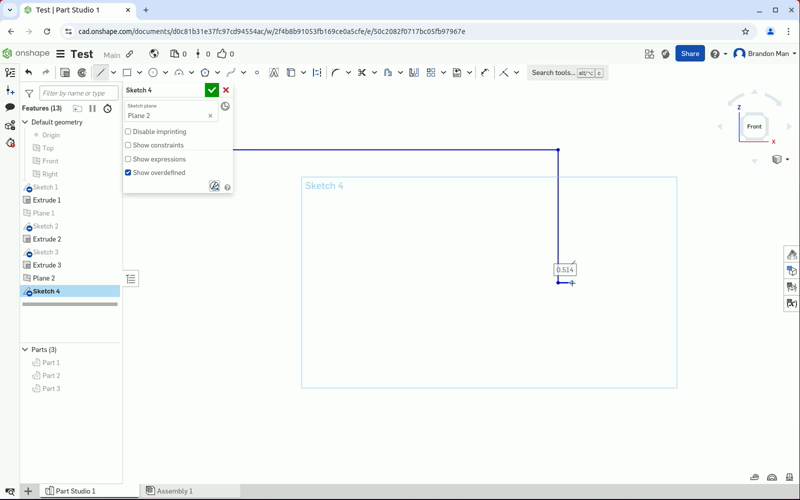
scroll(-6)
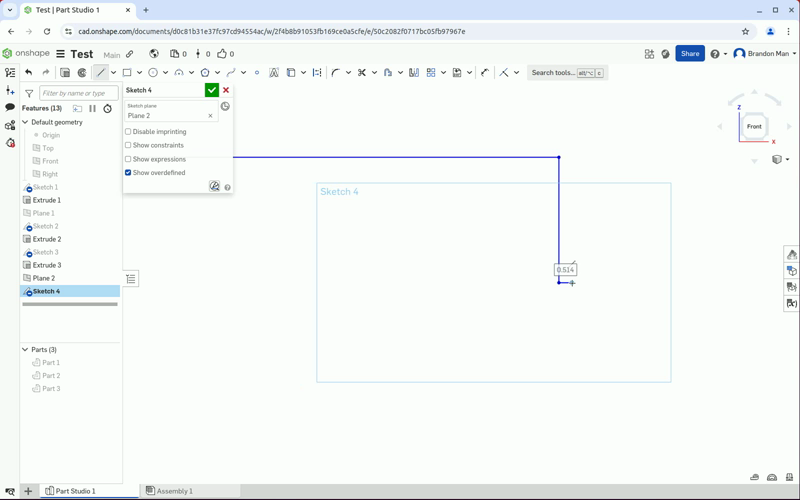
scroll(-6)
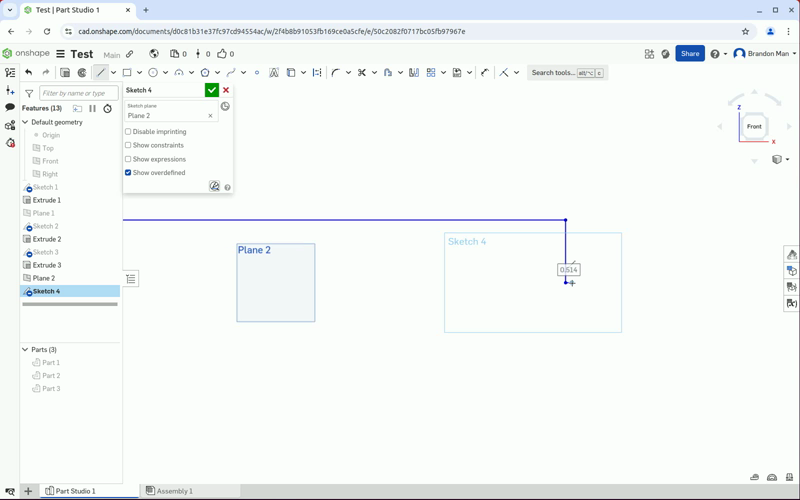
scroll(-6)
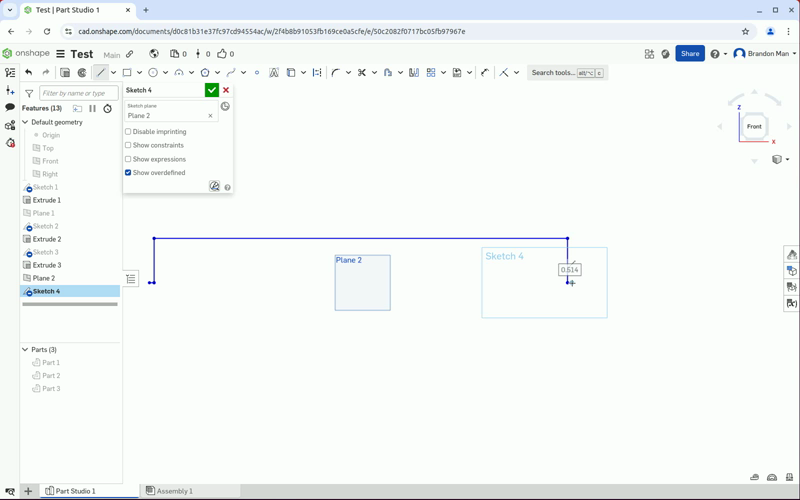
scroll(-6)
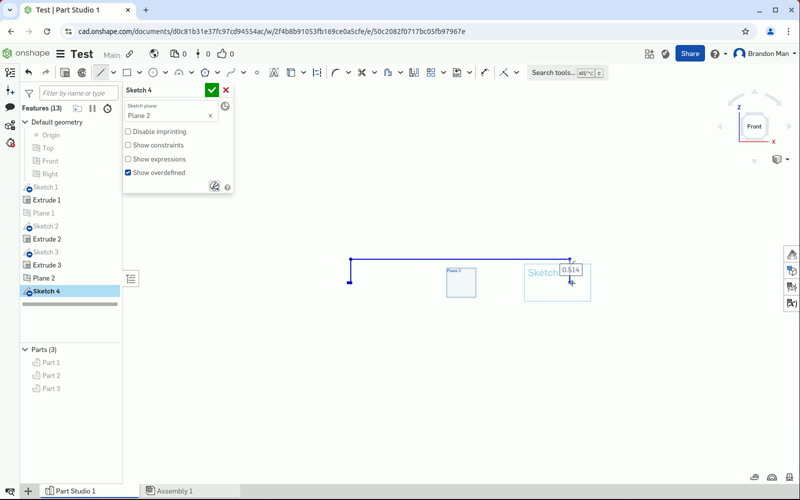
key_up(shift)
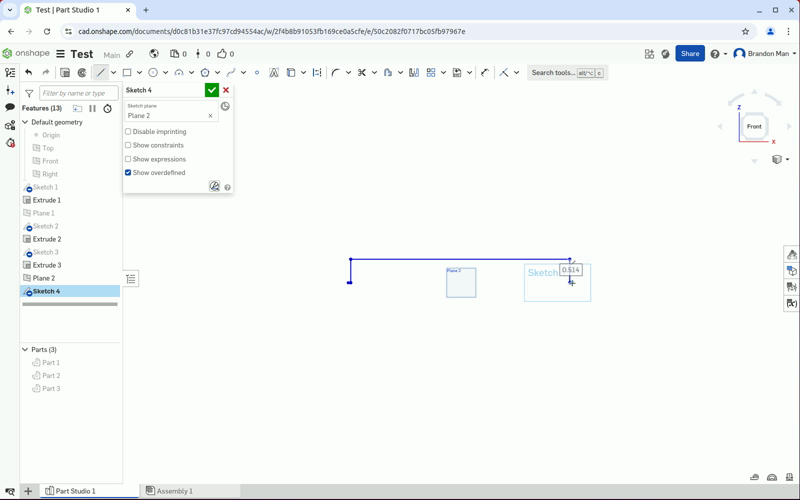
key_down(shift)
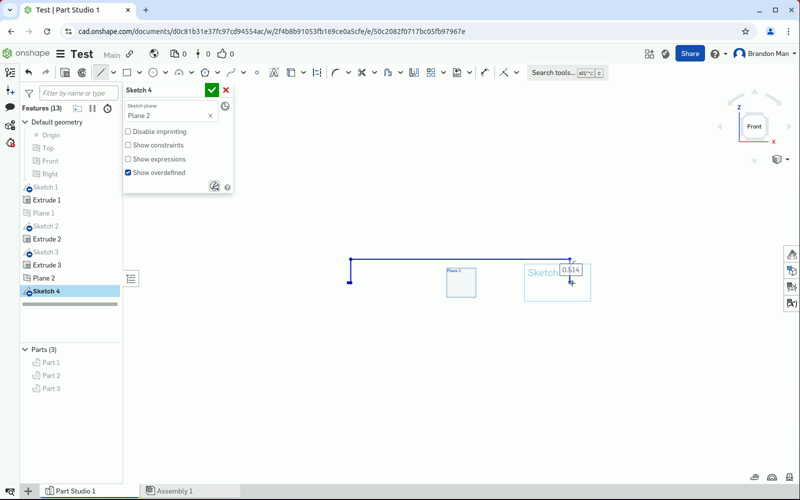
mouse_move(589, 282)
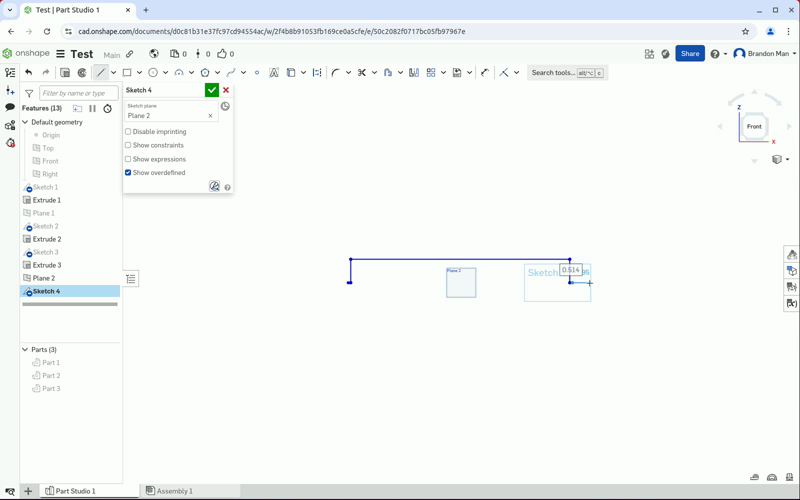
mouse_move(572, 257)
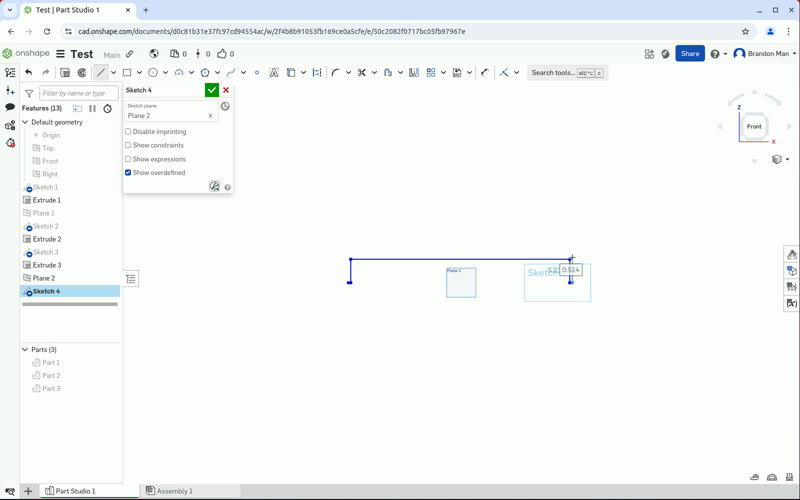
scroll(6)
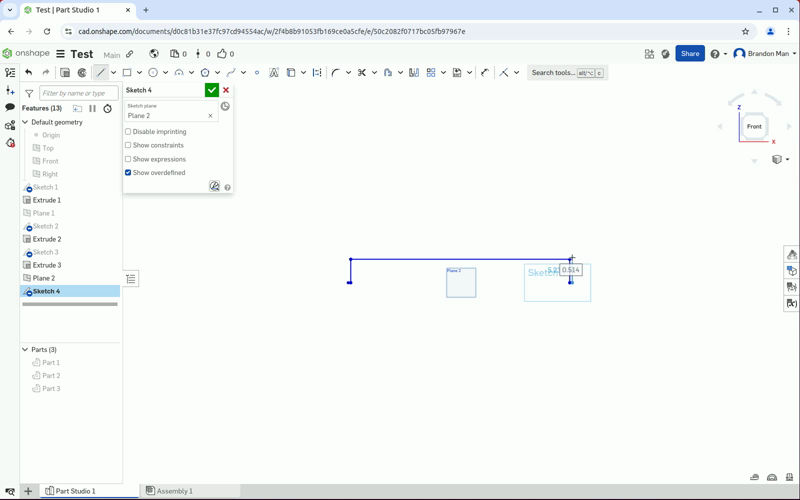
scroll(6)
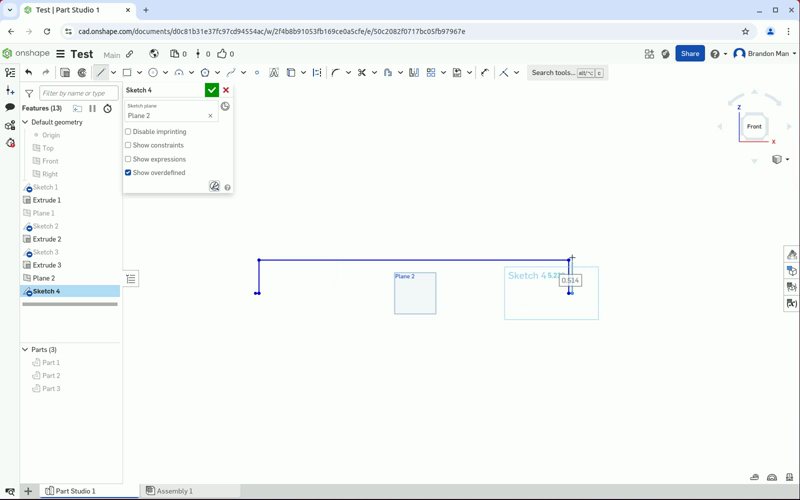
scroll(6)
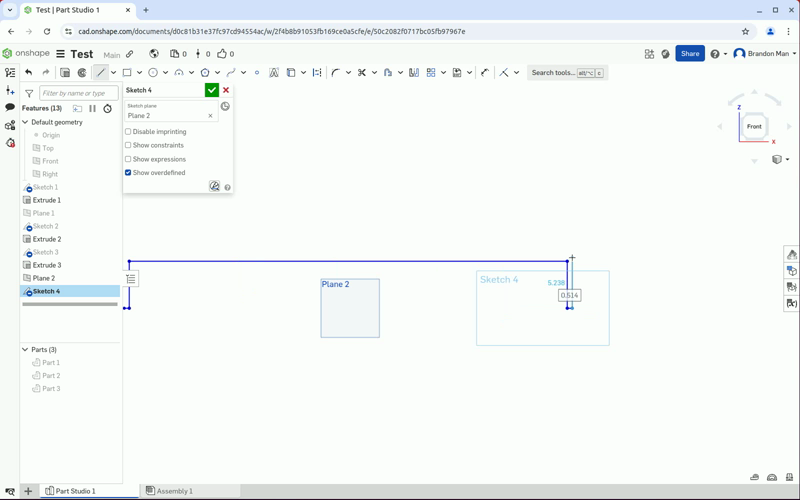
scroll(6)
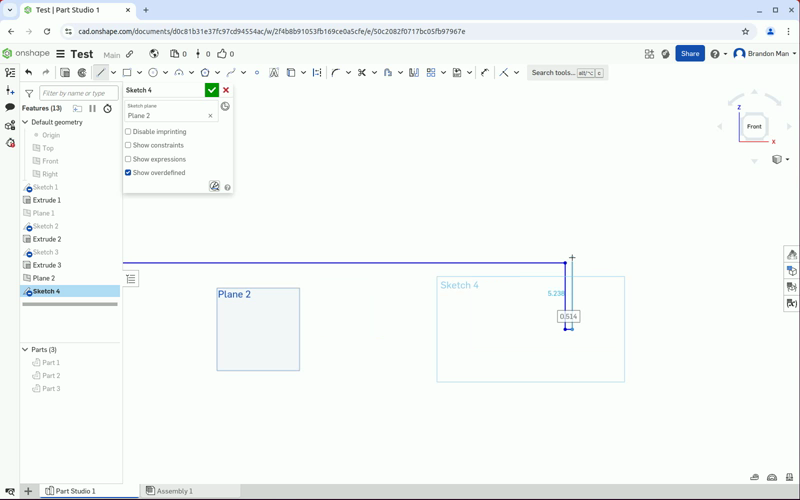
scroll(6)
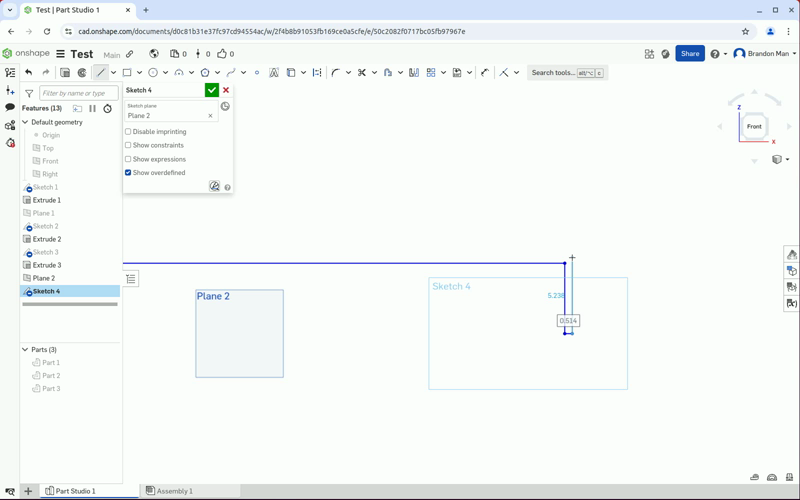
scroll(6)
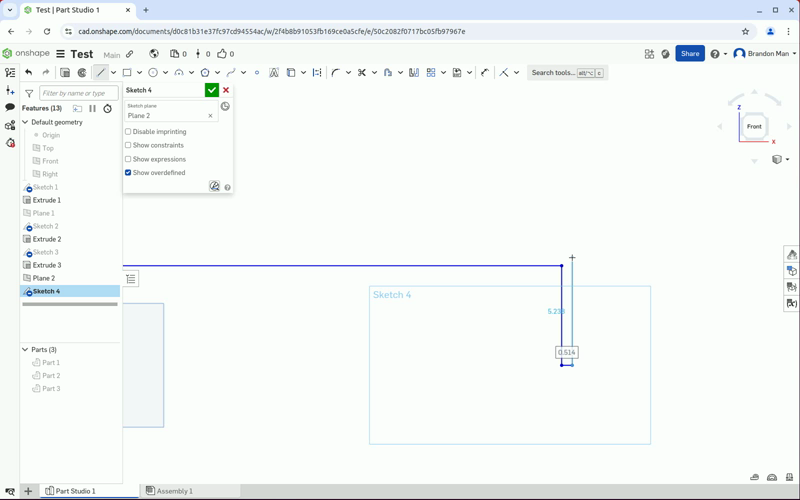
scroll(6)
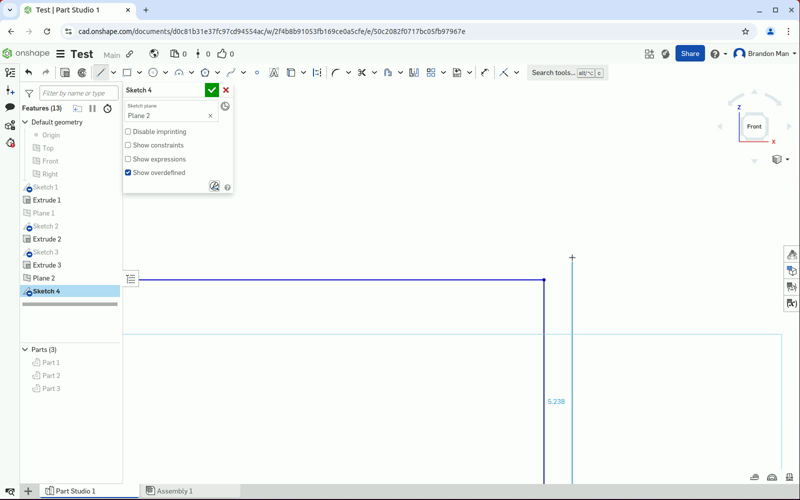
click(572, 257)
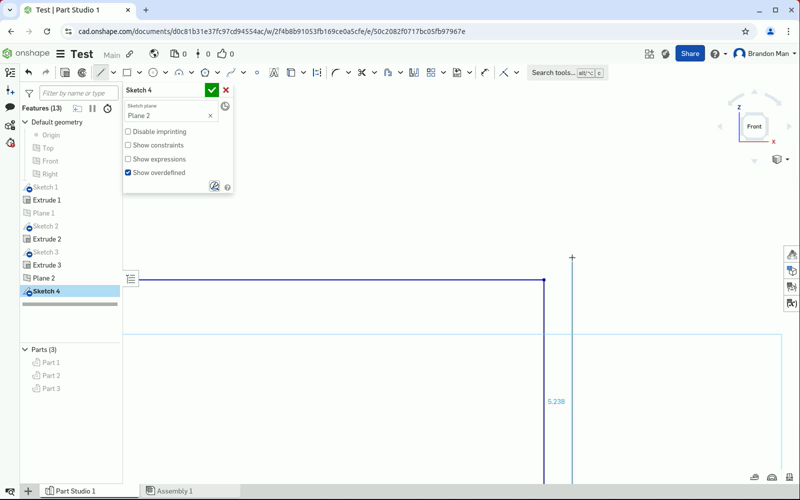
scroll(-6)
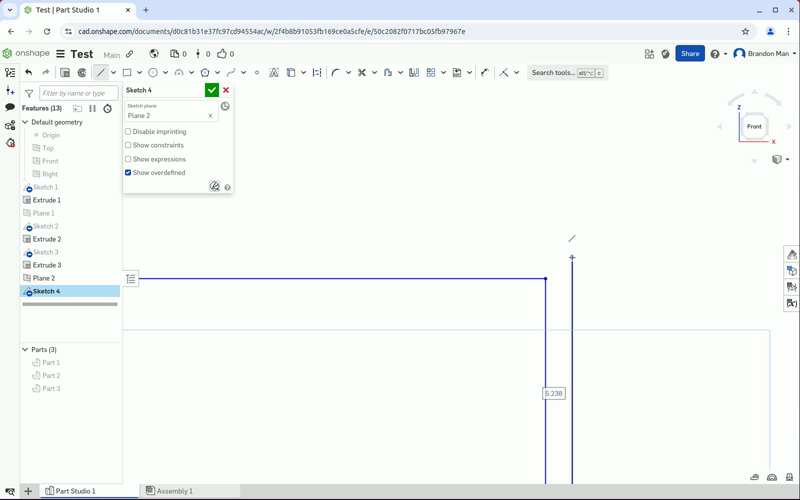
scroll(-6)
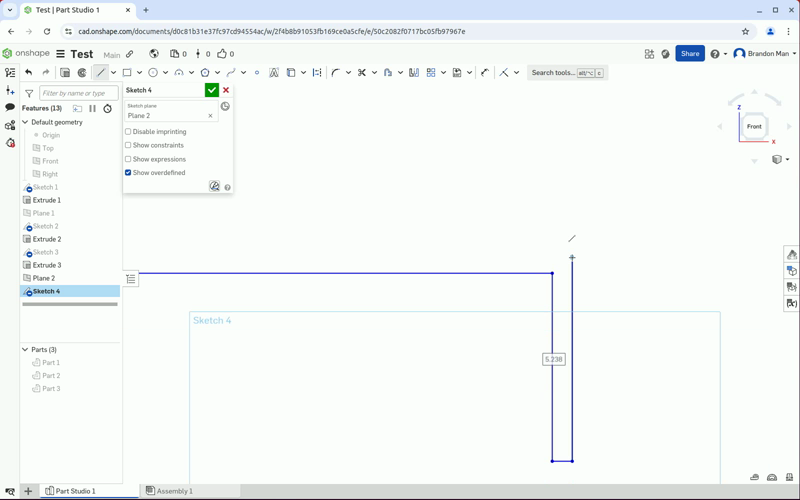
scroll(-6)
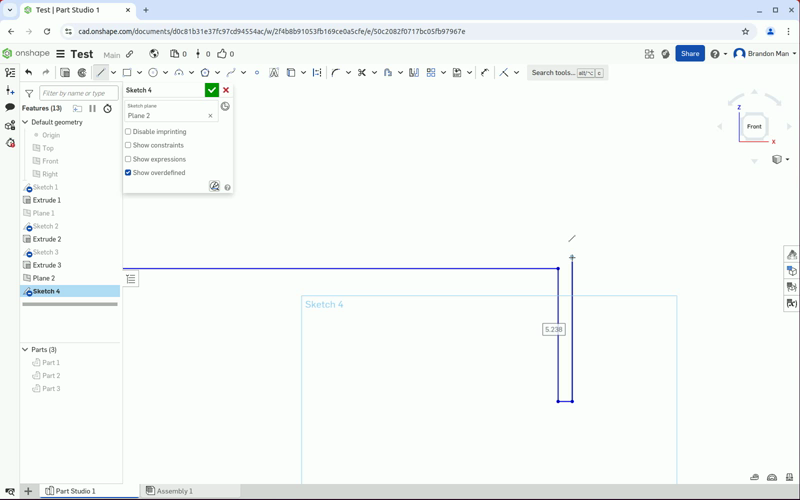
scroll(-6)
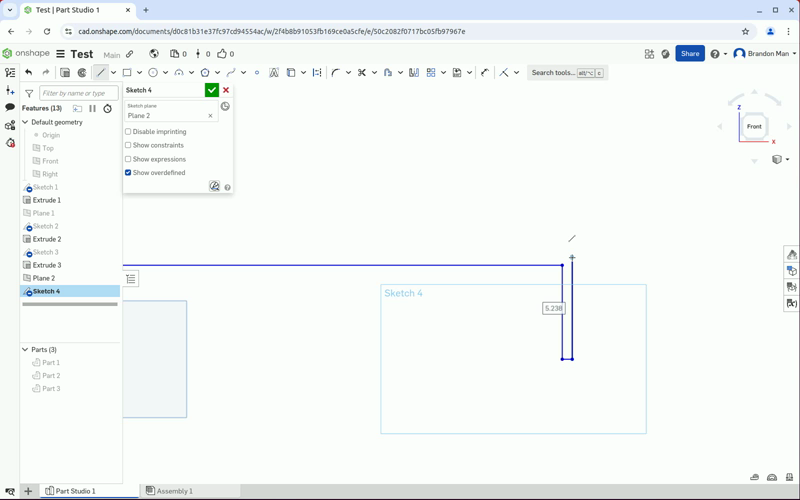
scroll(-6)
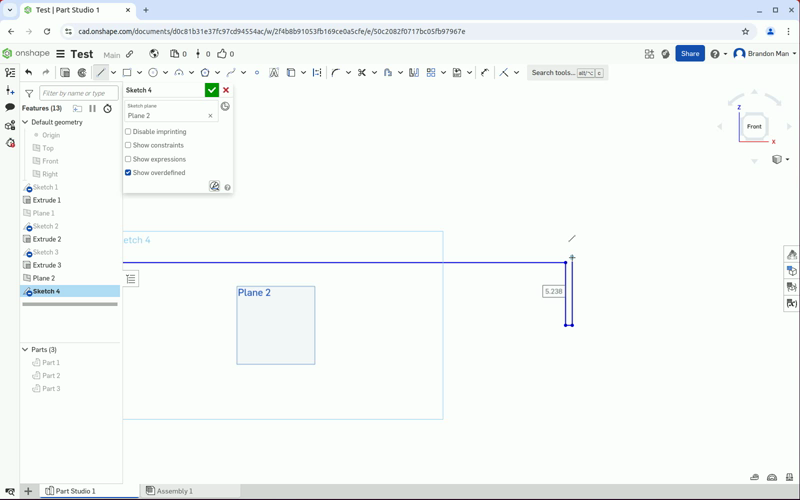
scroll(-6)
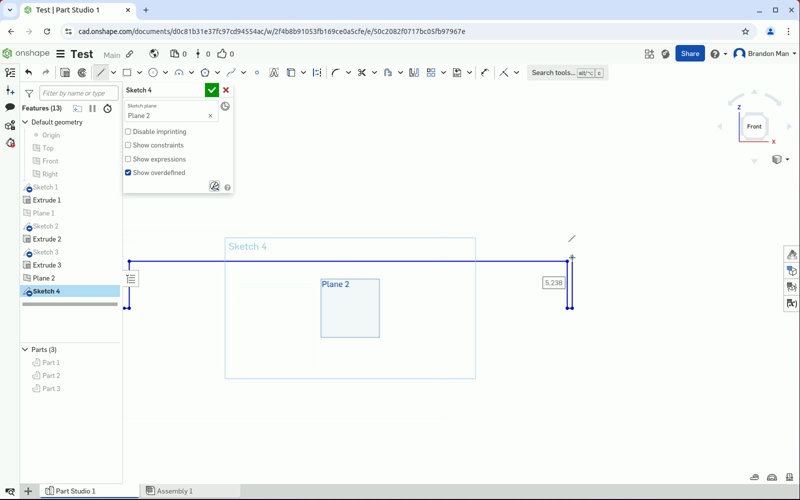
scroll(-6)
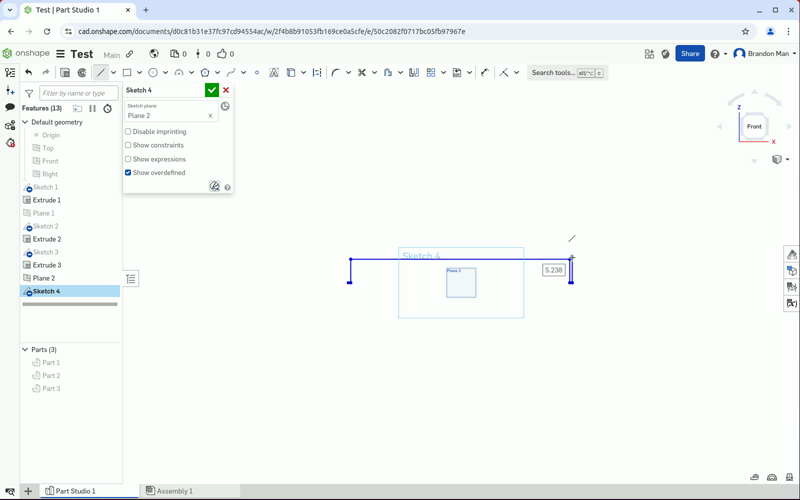
key_up(shift)
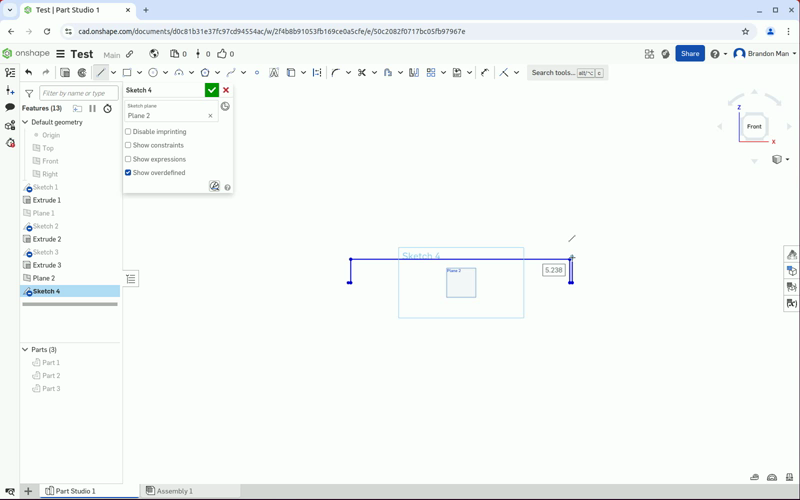
key_down(shift)
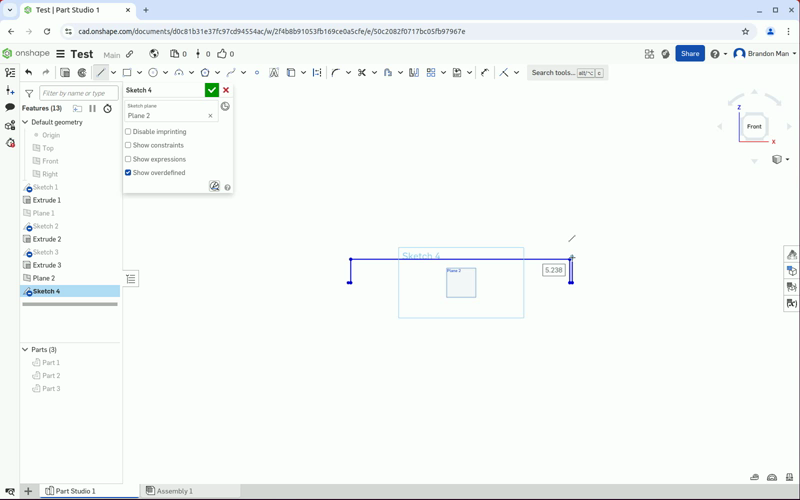
mouse_move(348, 257)
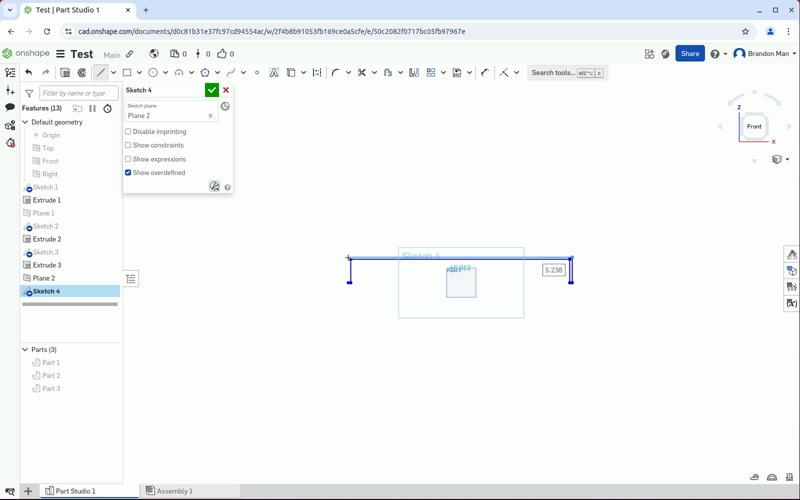
scroll(6)
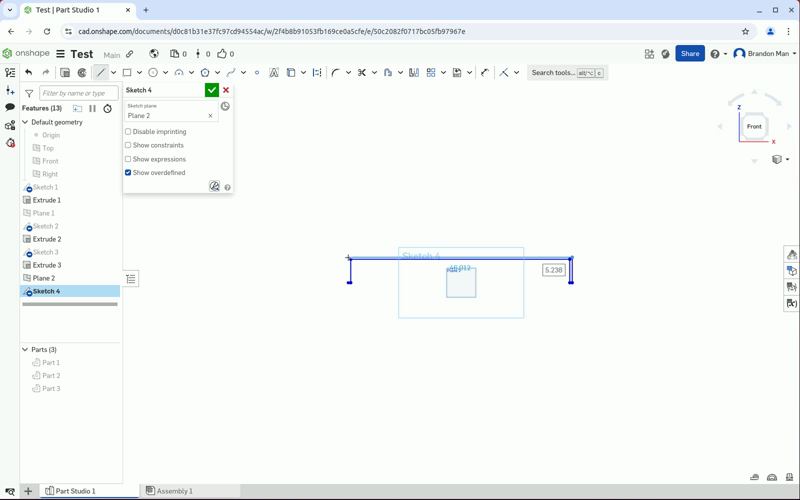
scroll(6)
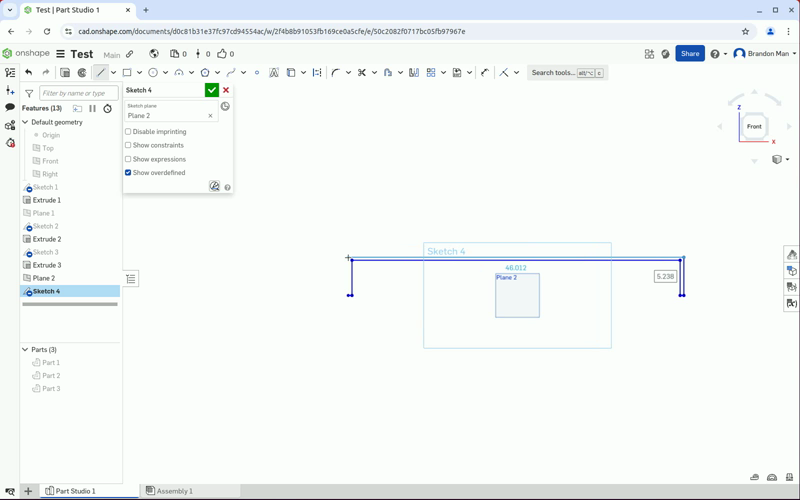
scroll(6)
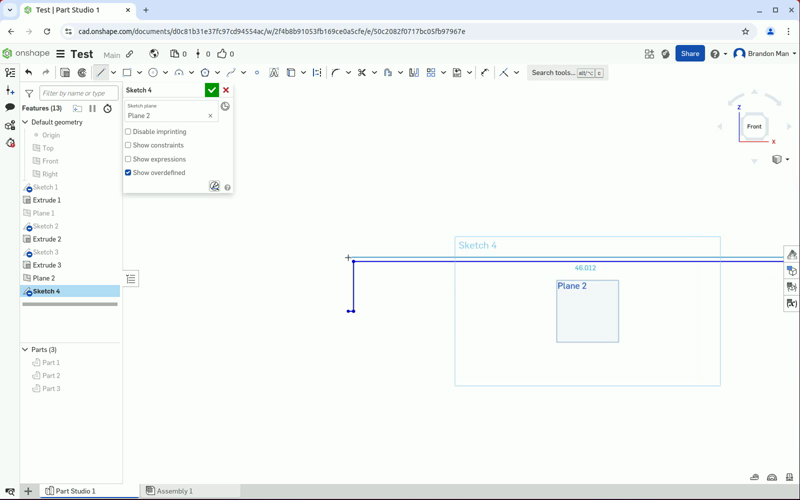
scroll(6)
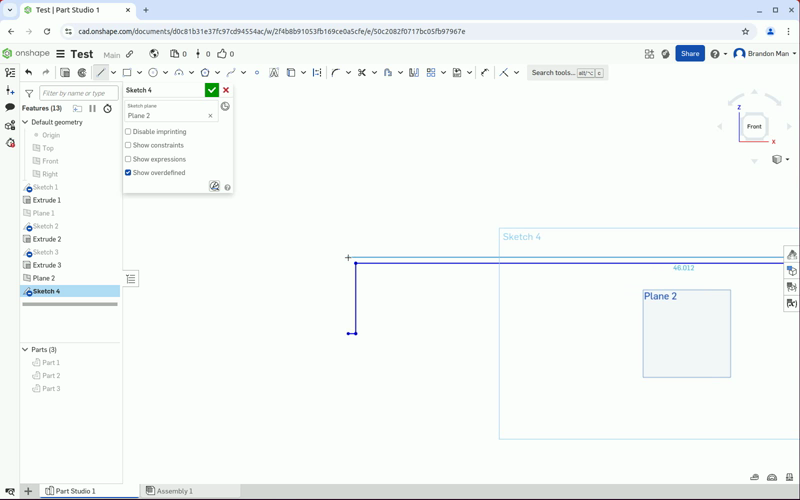
scroll(6)
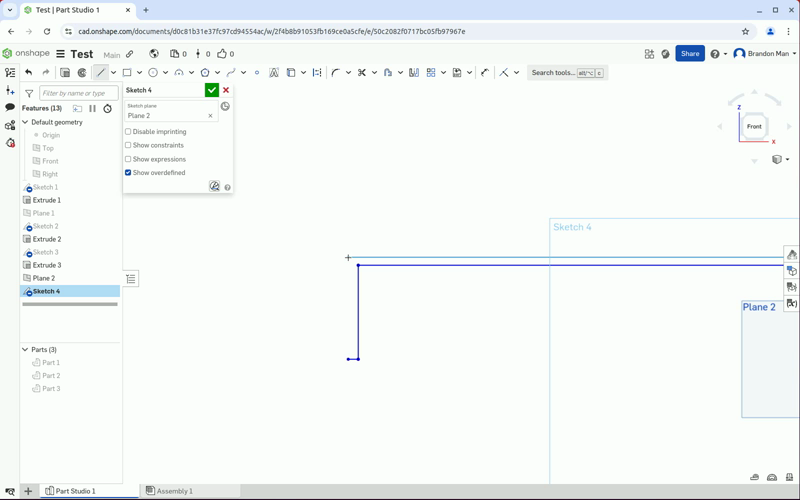
scroll(6)
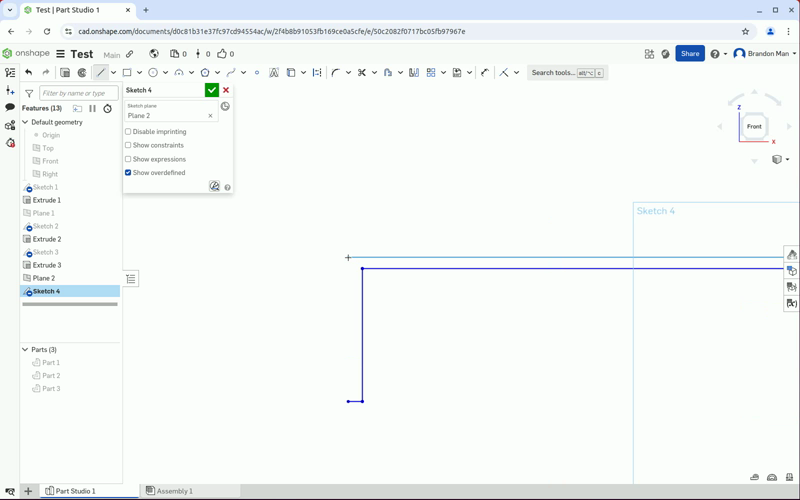
scroll(6)
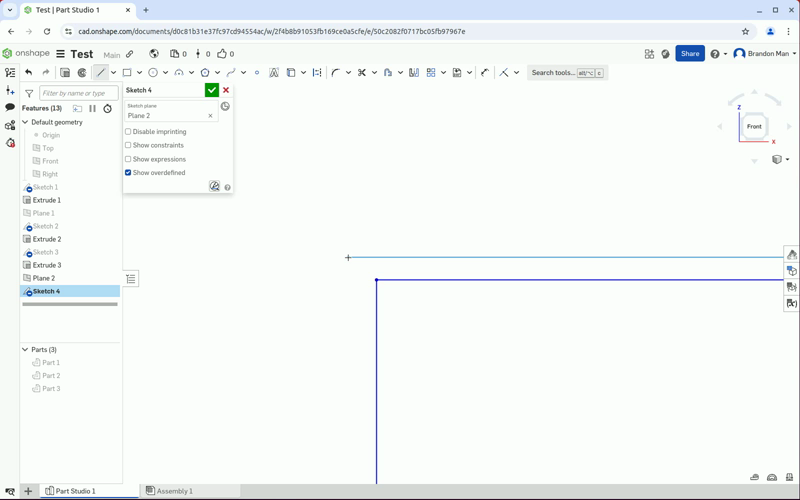
click(348, 257)
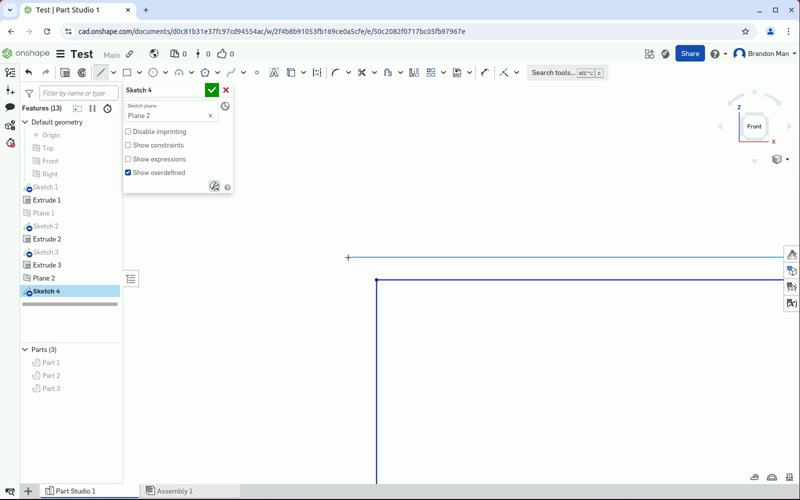
scroll(-6)
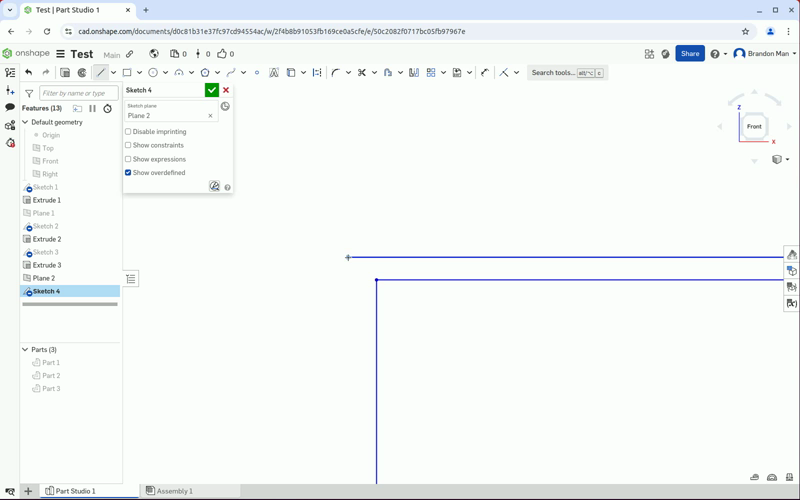
scroll(-6)
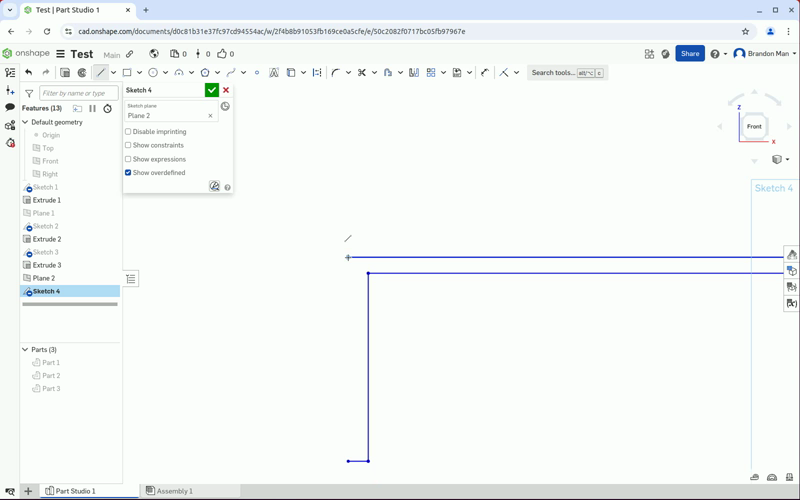
scroll(-6)
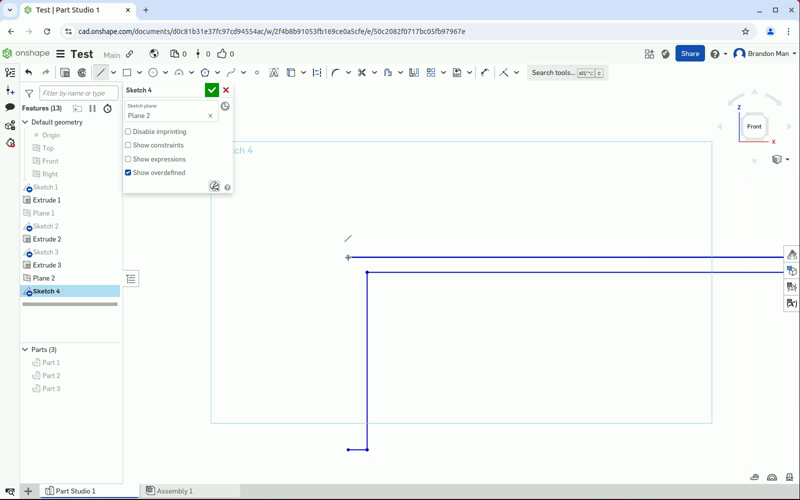
scroll(-6)
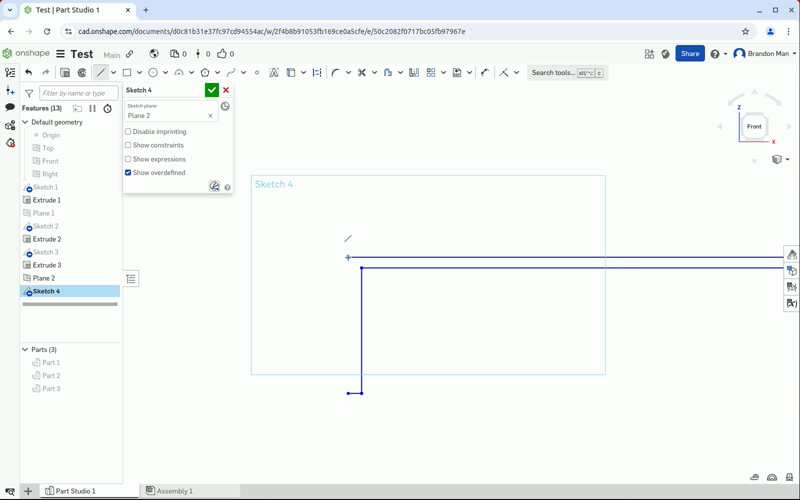
scroll(-6)
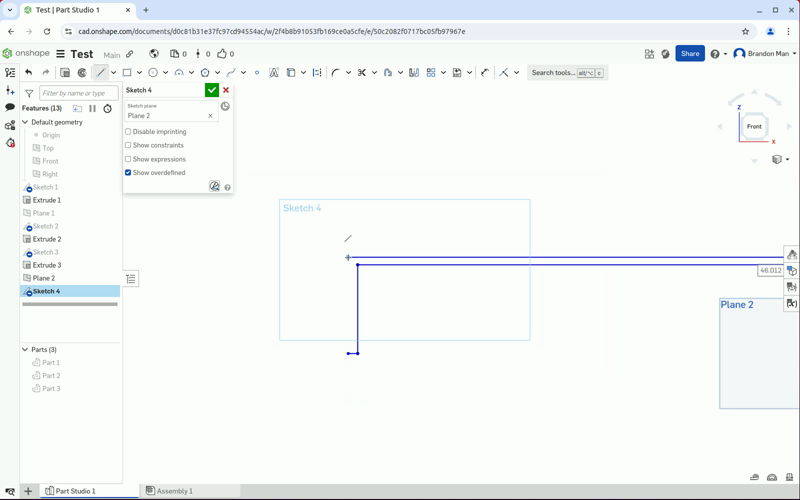
scroll(-6)
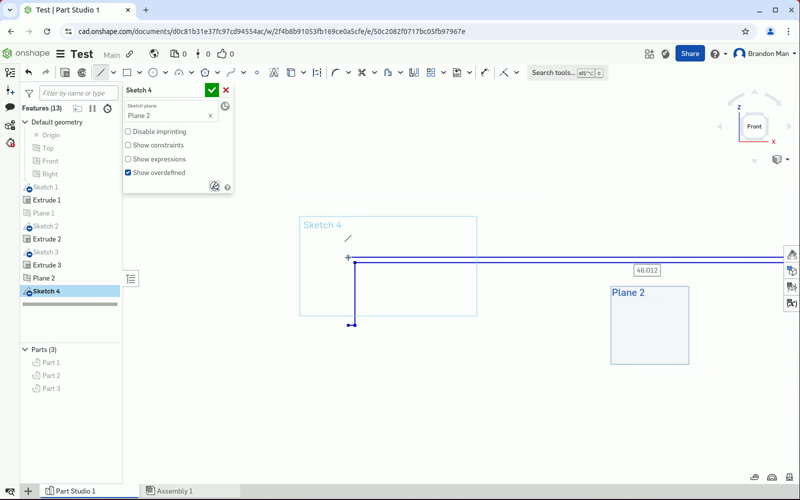
scroll(-6)
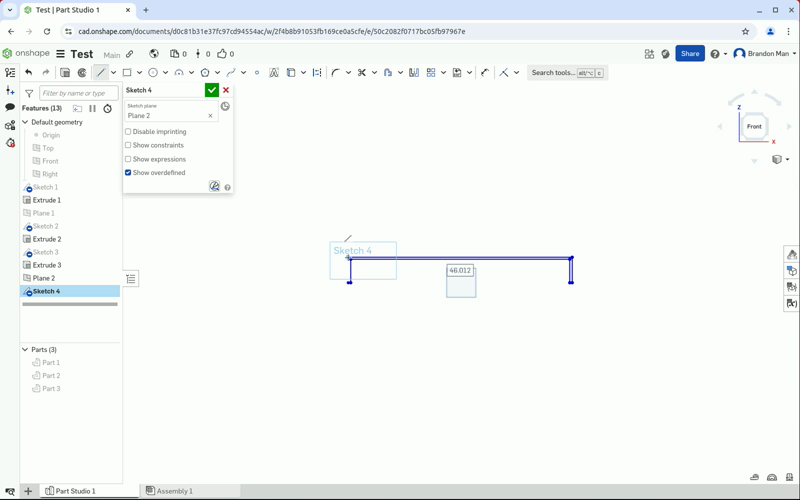
key_up(shift)
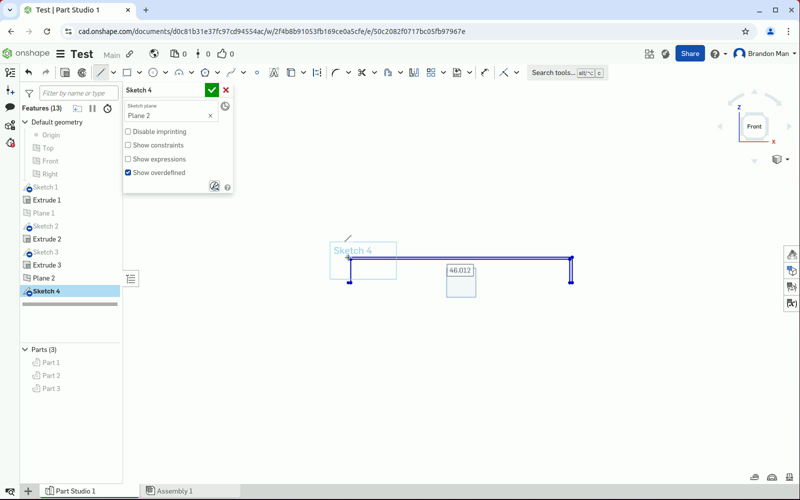
mouse_move(378, 257)
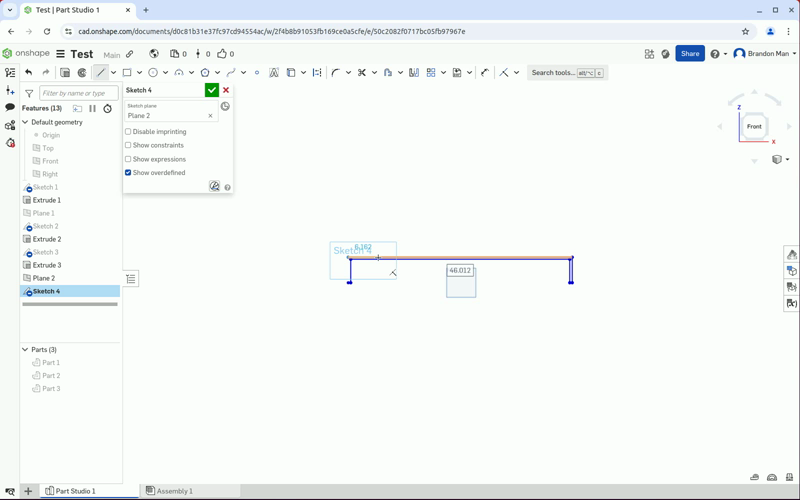
key_down(shift)
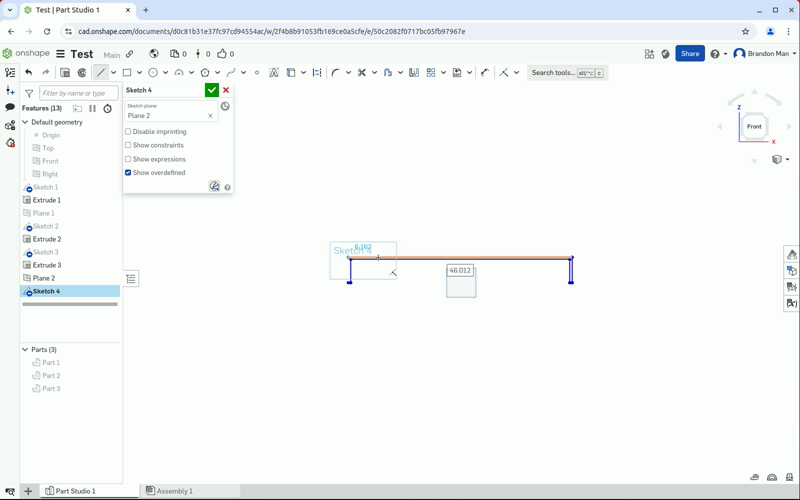
mouse_move(348, 282)
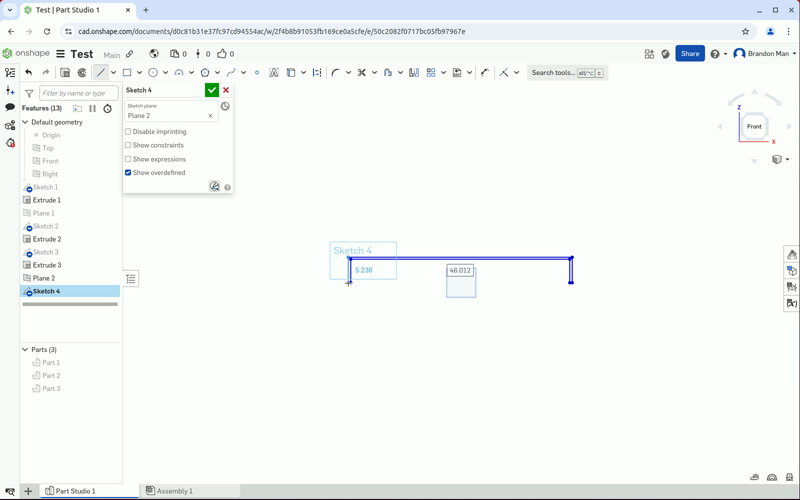
scroll(6)
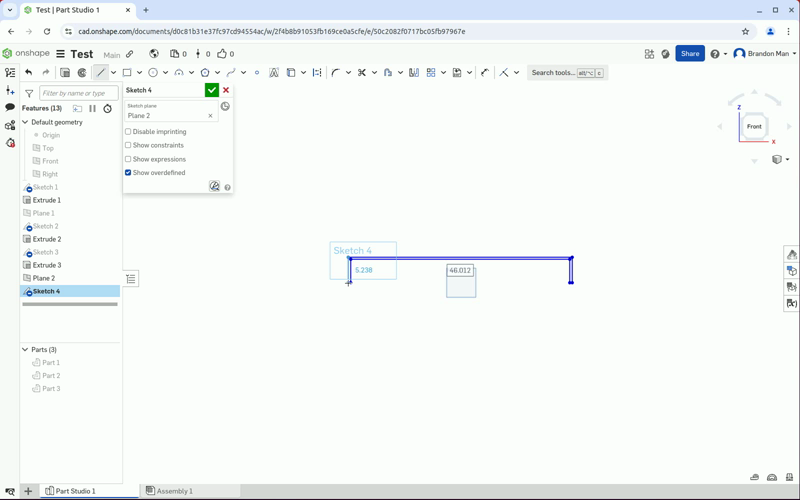
scroll(6)
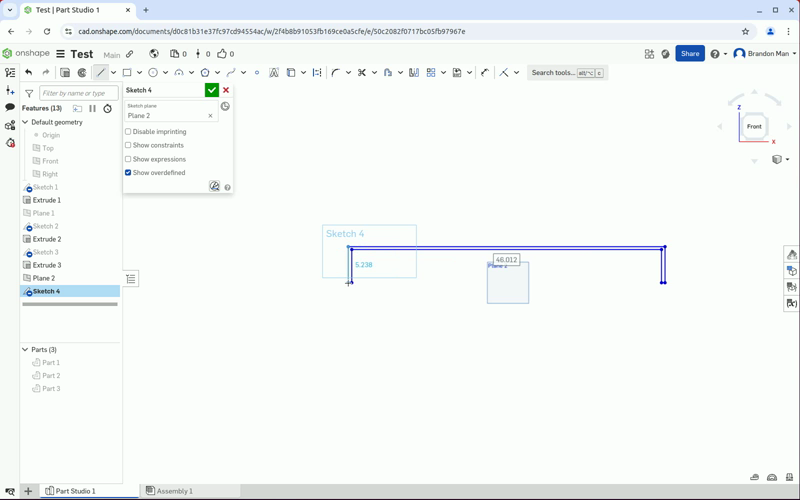
scroll(6)
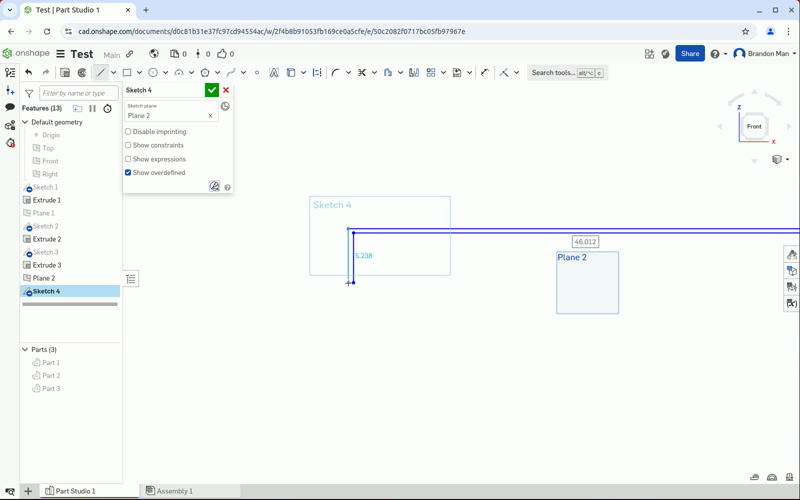
scroll(6)
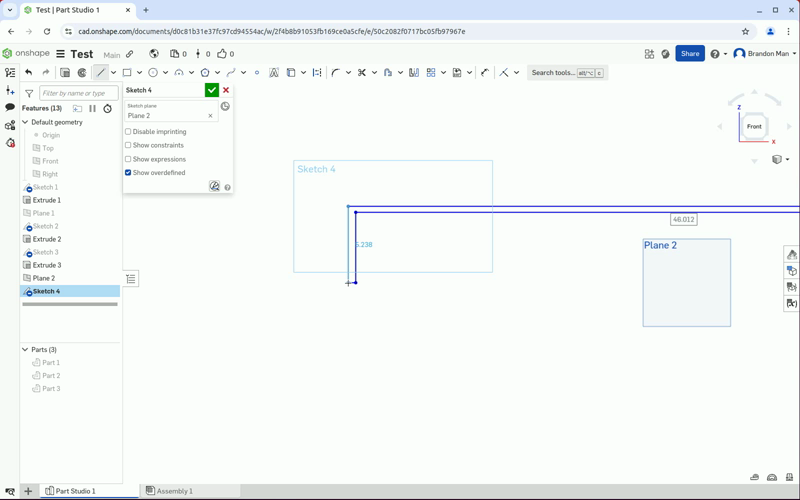
scroll(6)
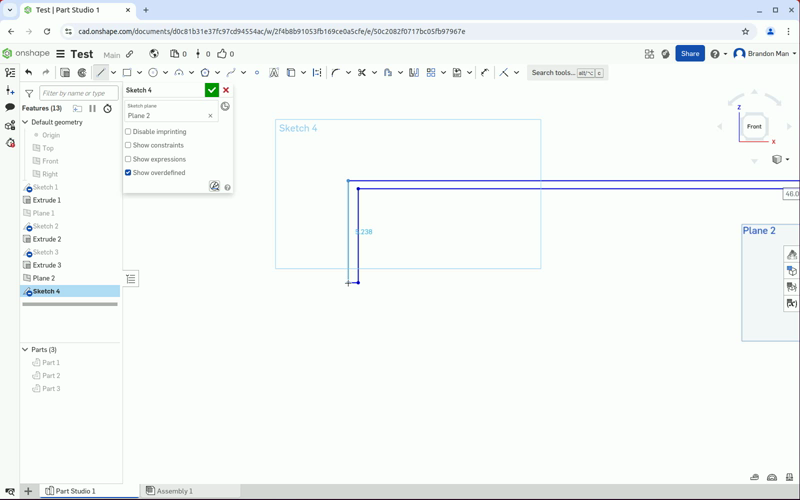
scroll(6)
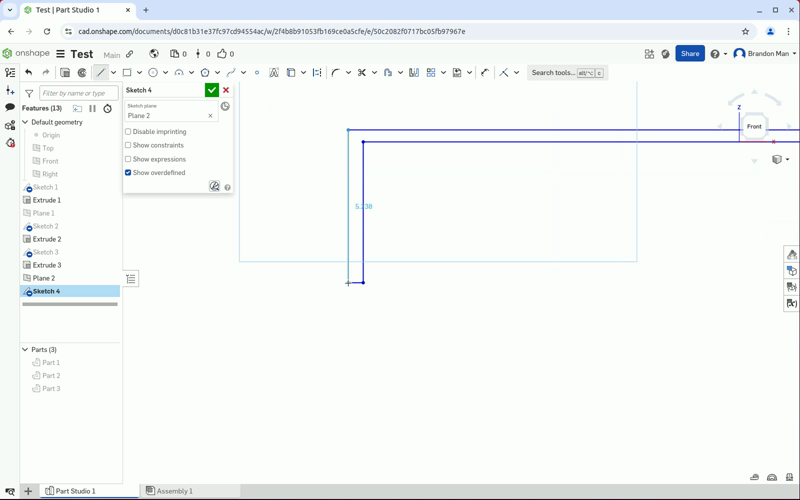
scroll(6)
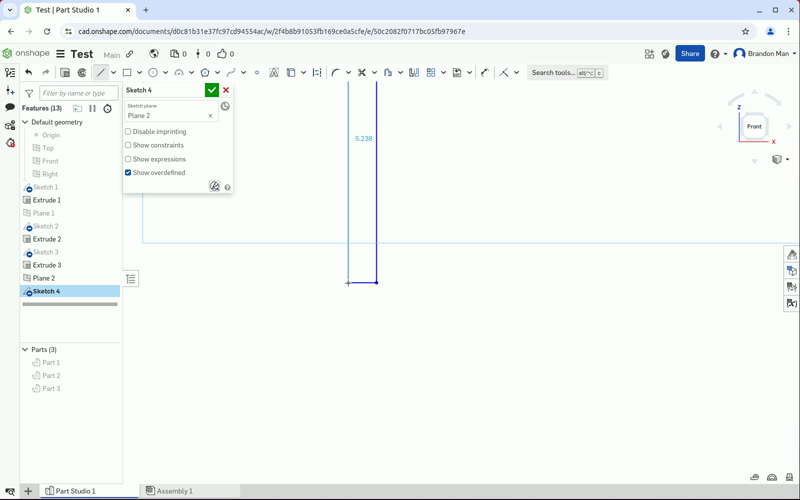
key_up(shift)
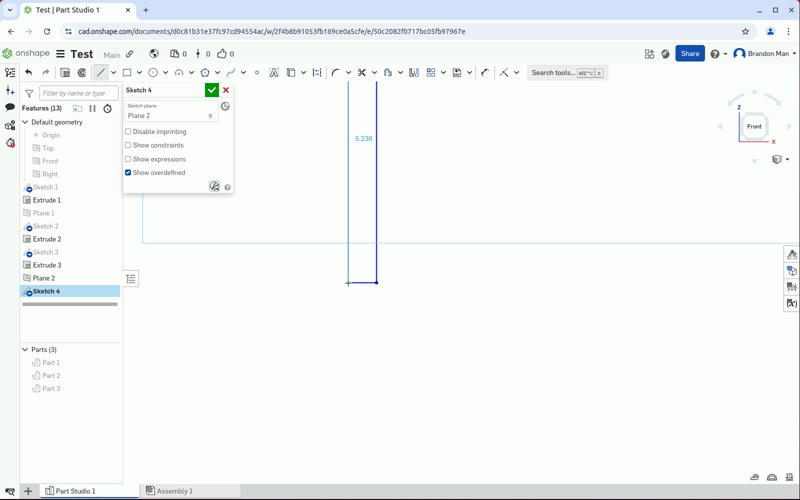
click(348, 282)
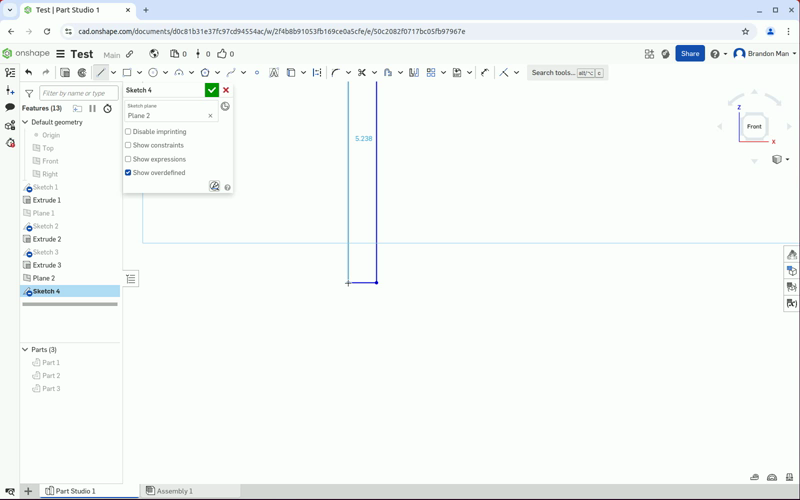
scroll(-6)
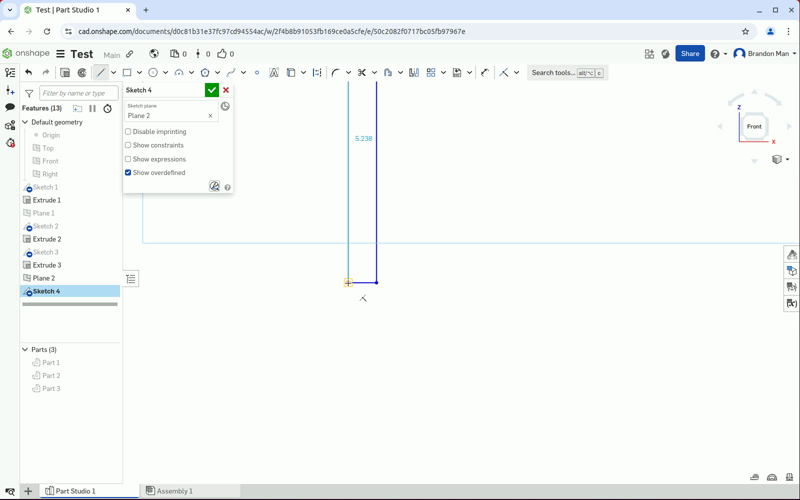
scroll(-6)
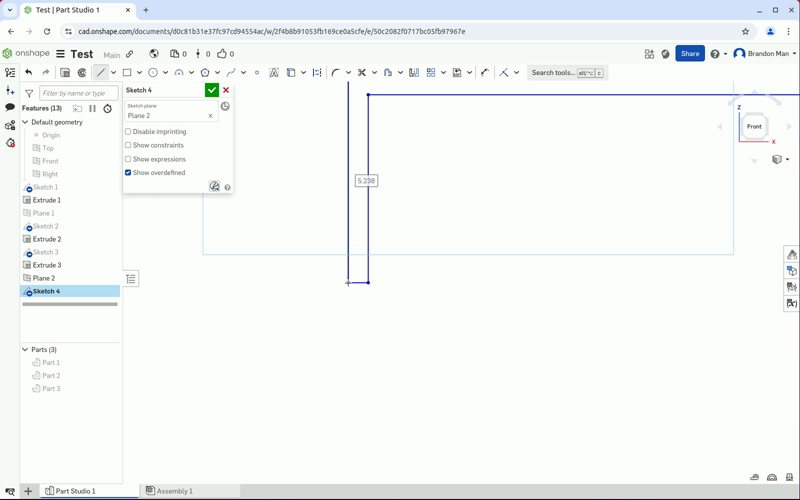
scroll(-6)
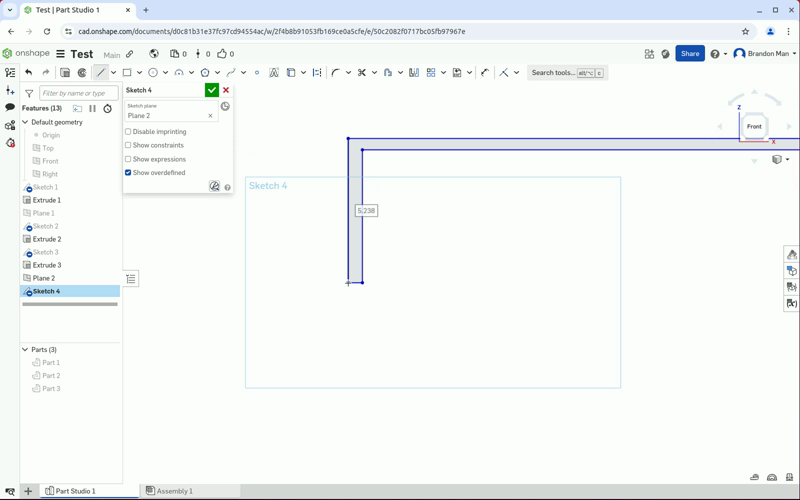
scroll(-6)
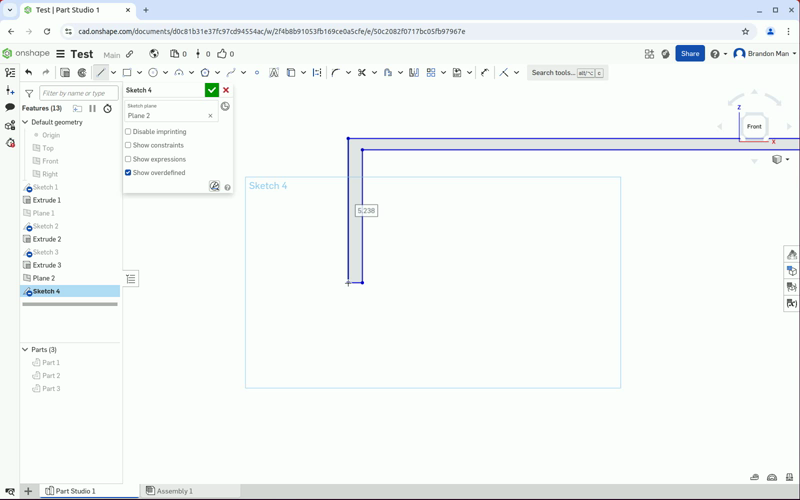
scroll(-6)
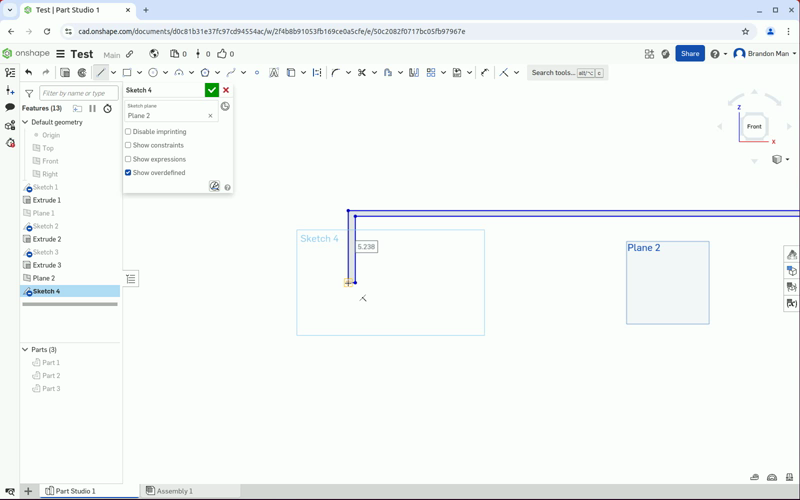
scroll(-6)
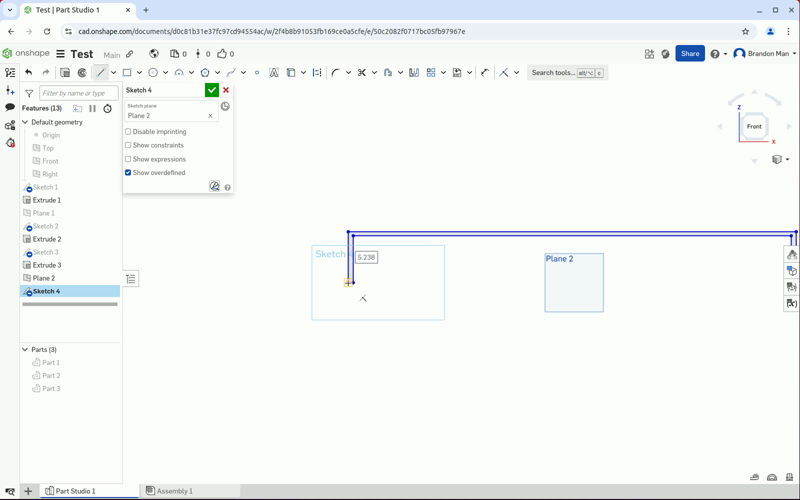
scroll(-6)
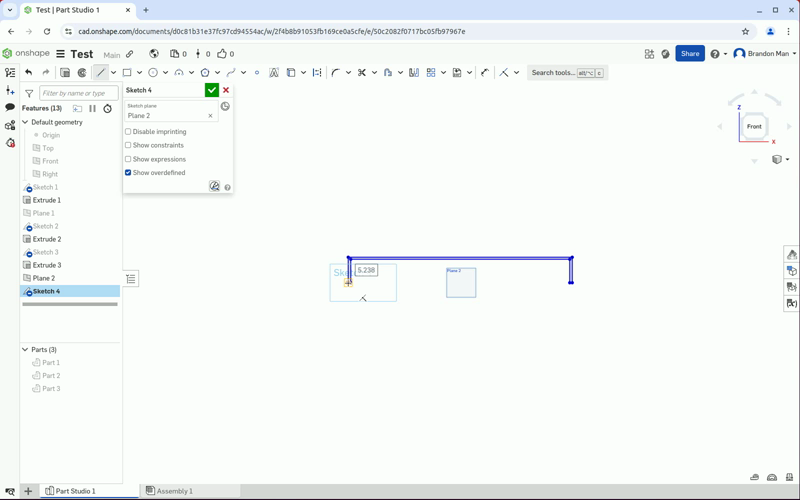
key(esc)
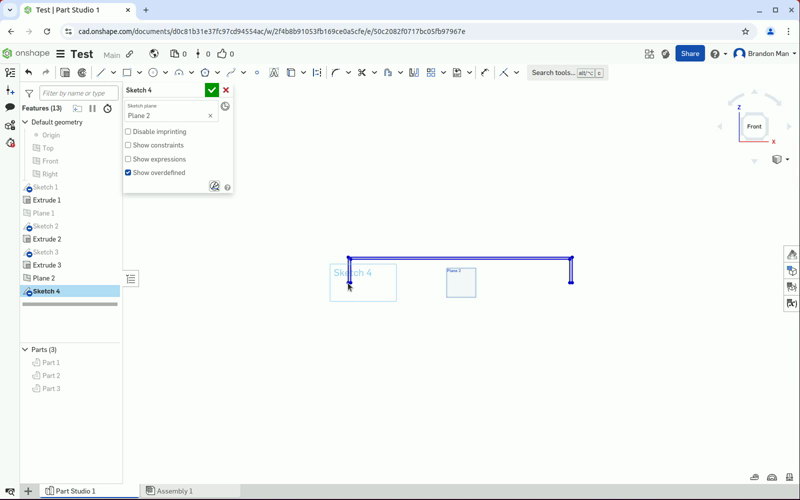
mouse_move(397, 257)
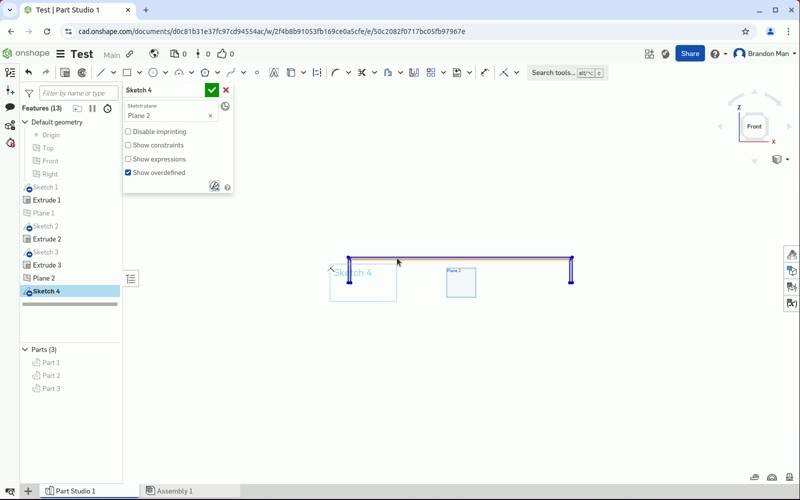
scroll(6)
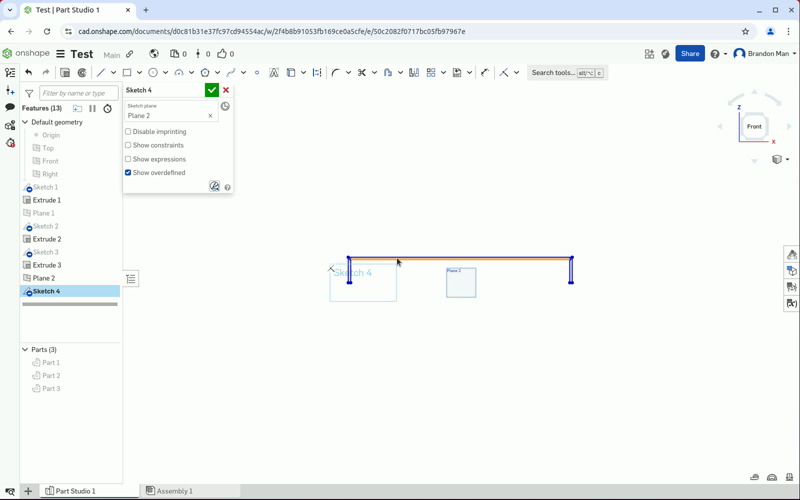
scroll(6)
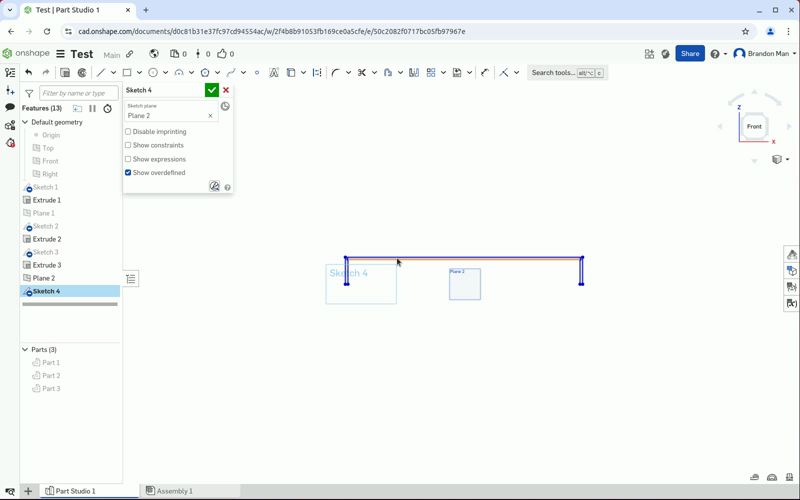
scroll(6)
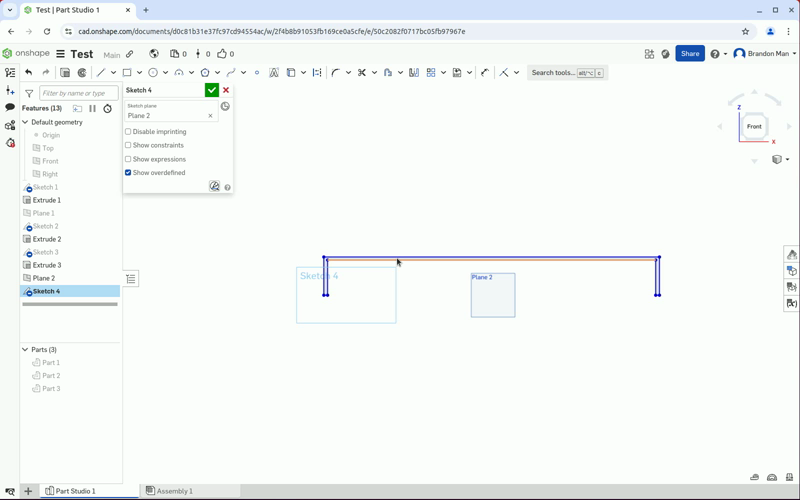
scroll(6)
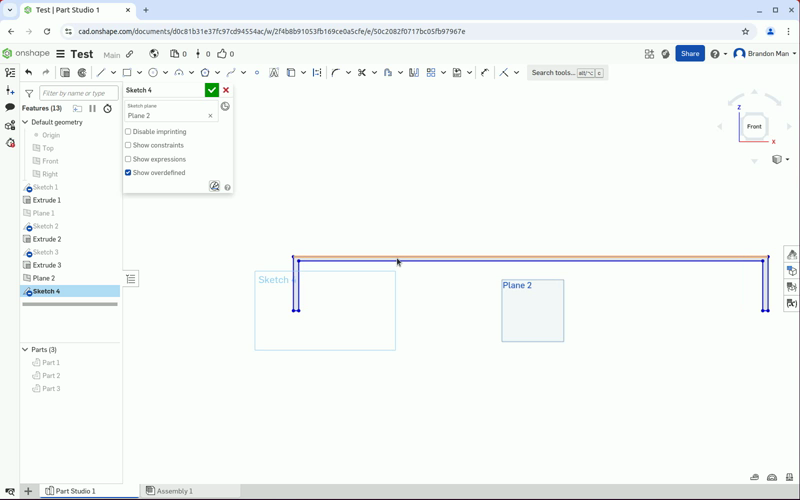
scroll(6)
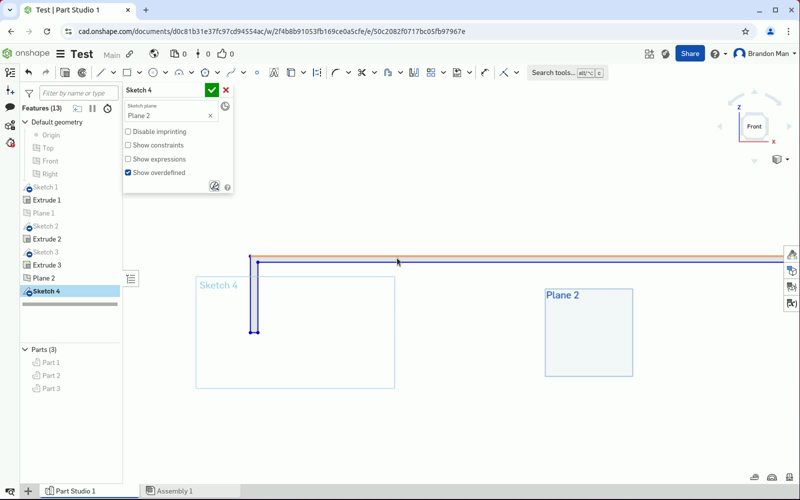
scroll(6)
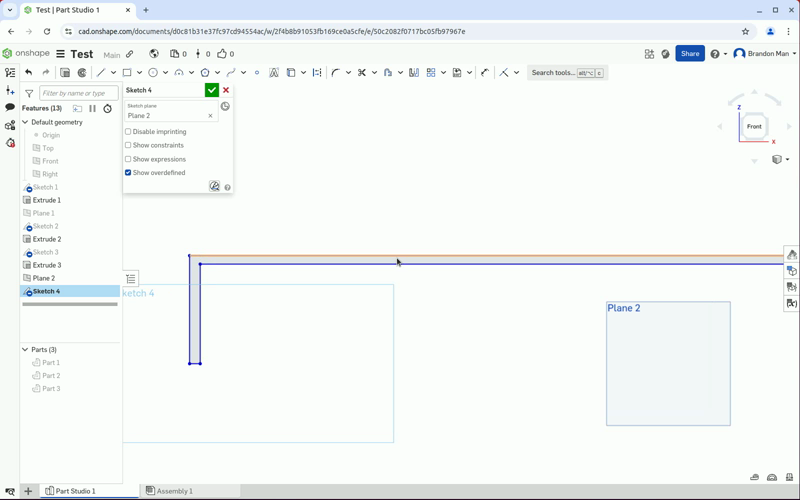
scroll(6)
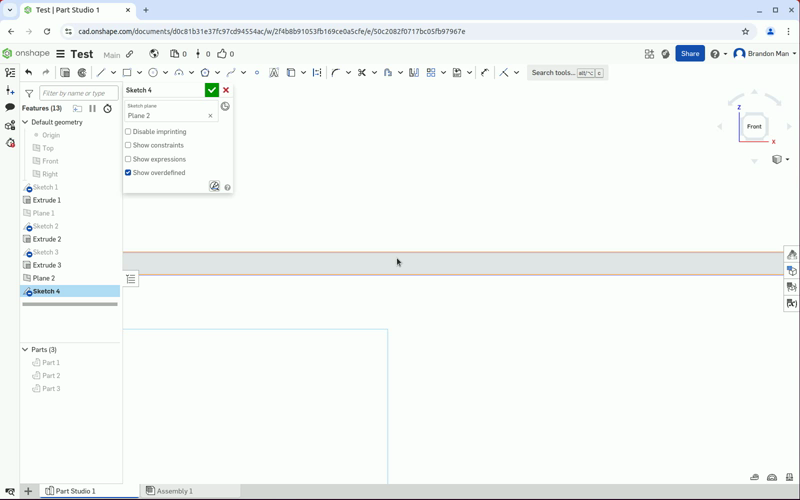
click(397, 257)
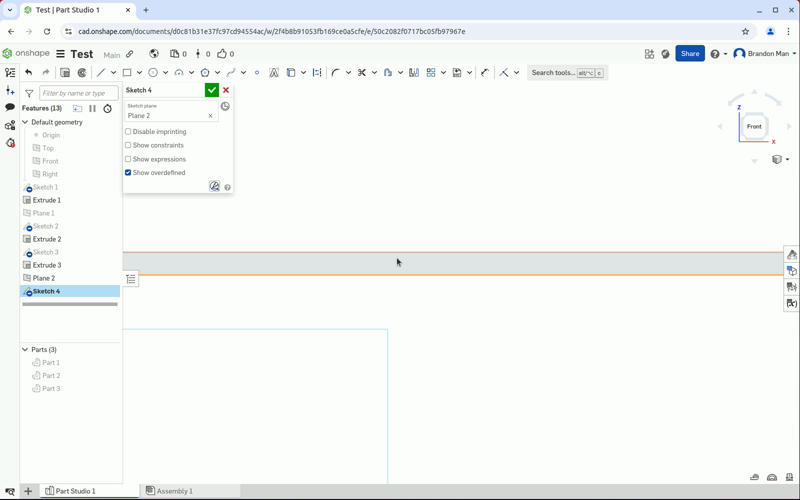
scroll(-6)
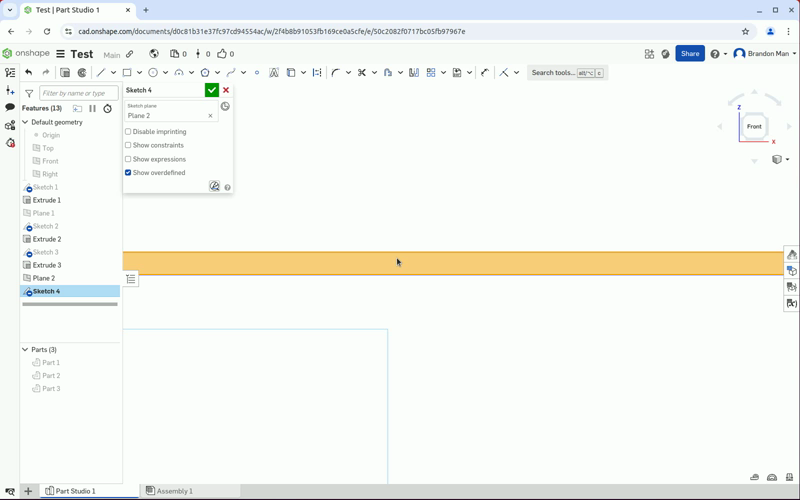
scroll(-6)
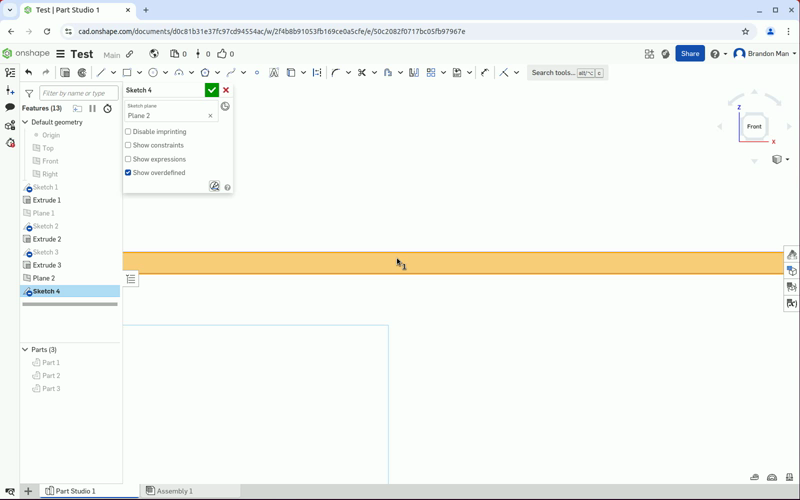
scroll(-6)
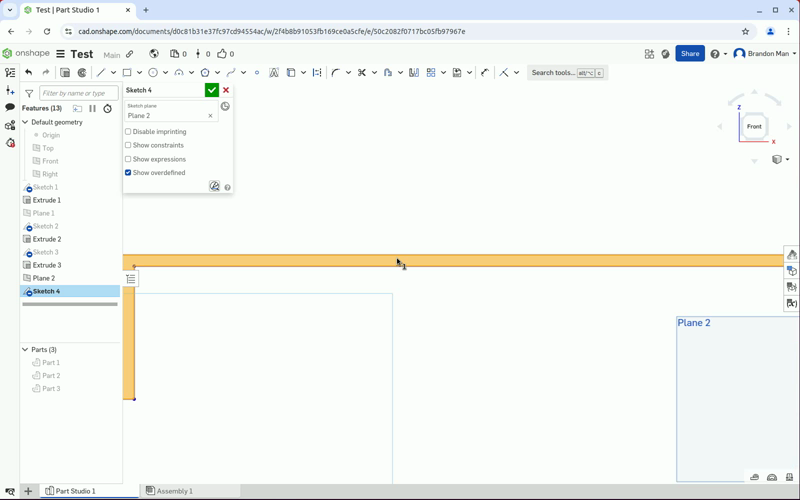
scroll(-6)
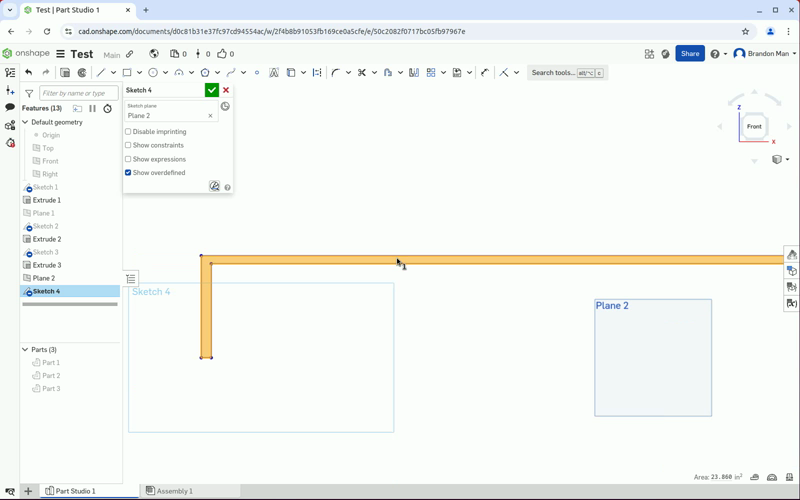
scroll(-6)
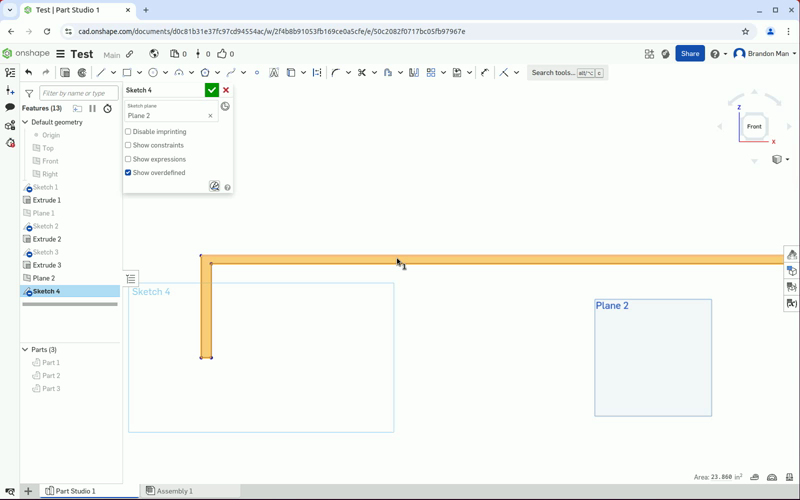
scroll(-6)
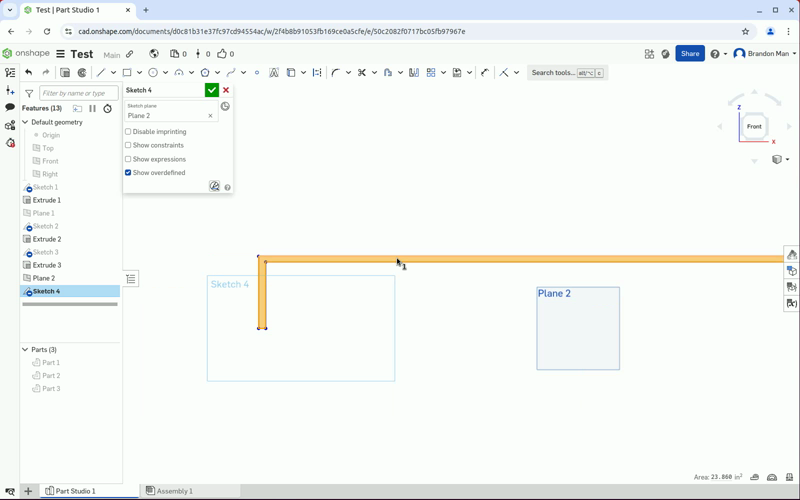
scroll(-6)
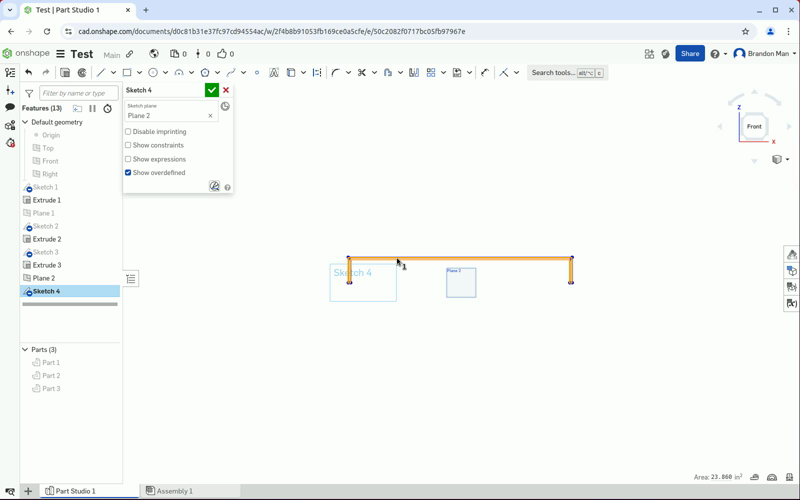
mouse_move(73, 352)
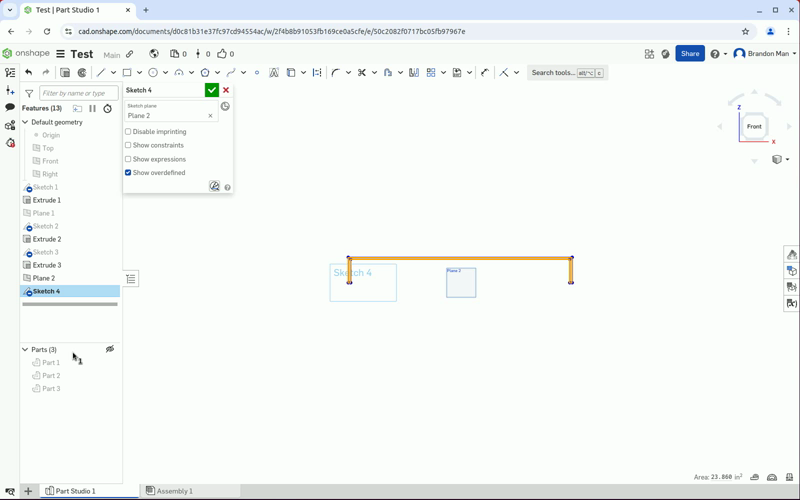
key(shift+y)
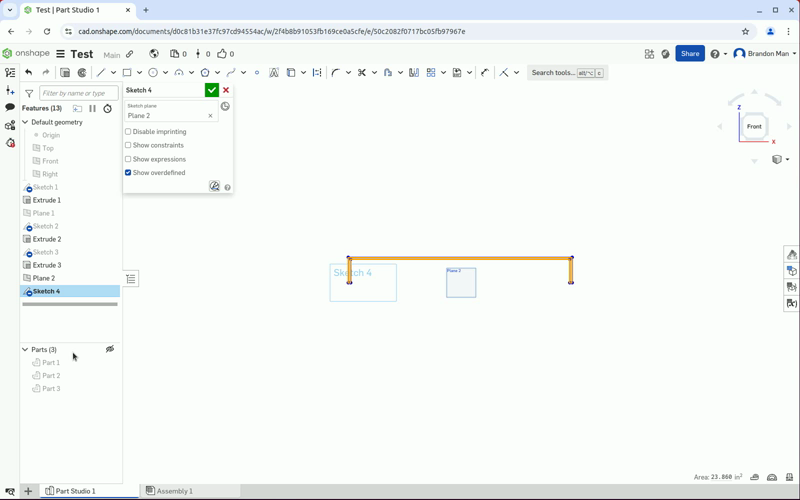
key(shift+e)
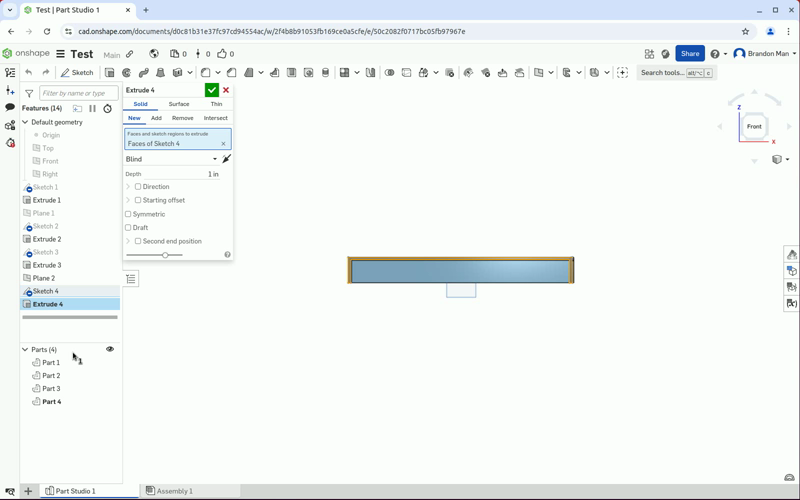
mouse_move(143, 106)
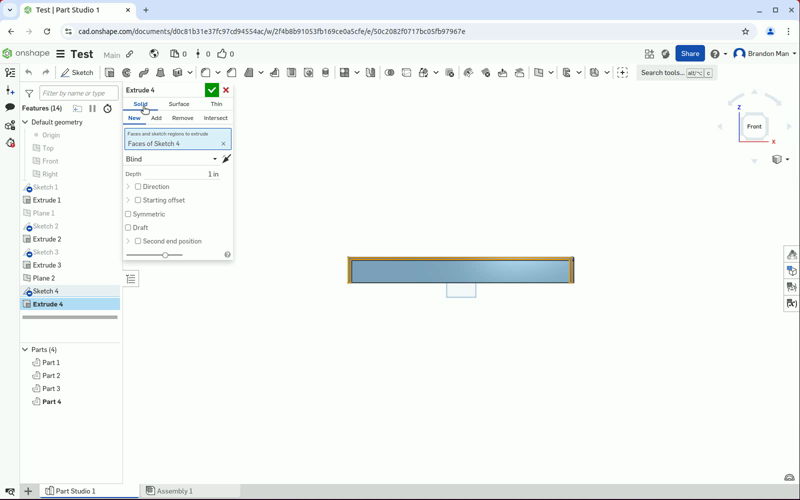
click(143, 106)
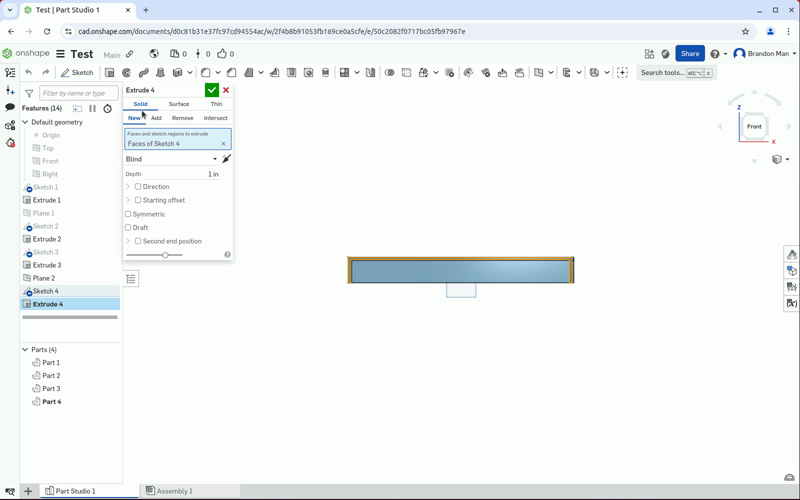
mouse_move(137, 120)
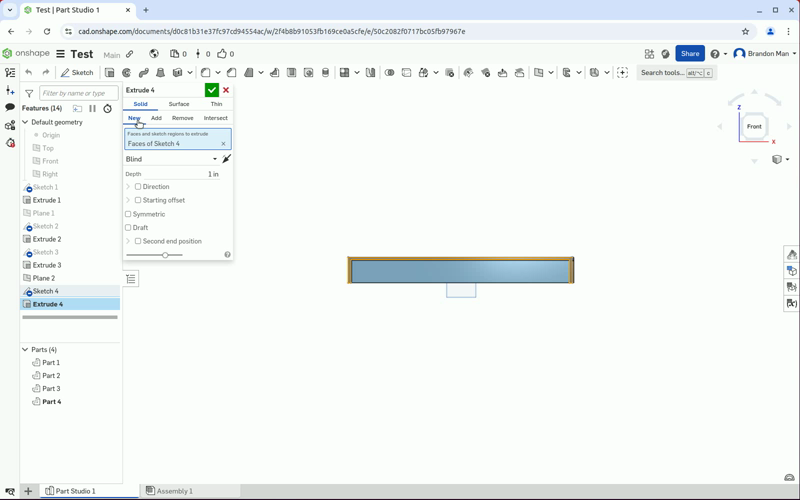
click(137, 120)
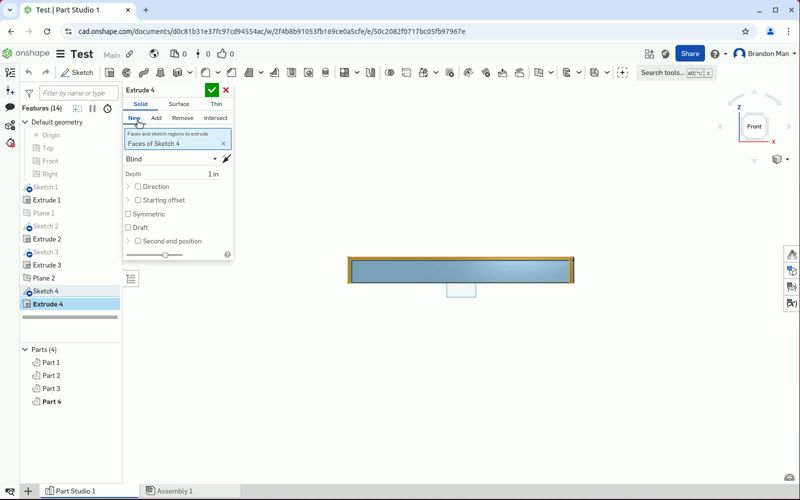
key(tab, 4)
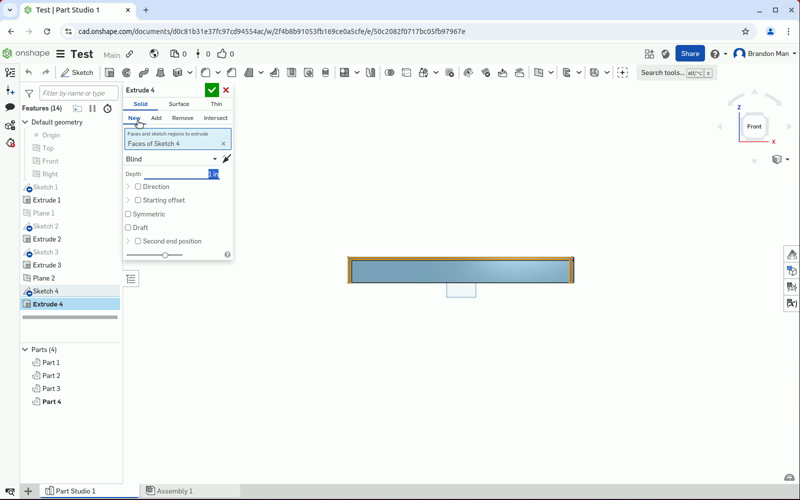
text(0.722)
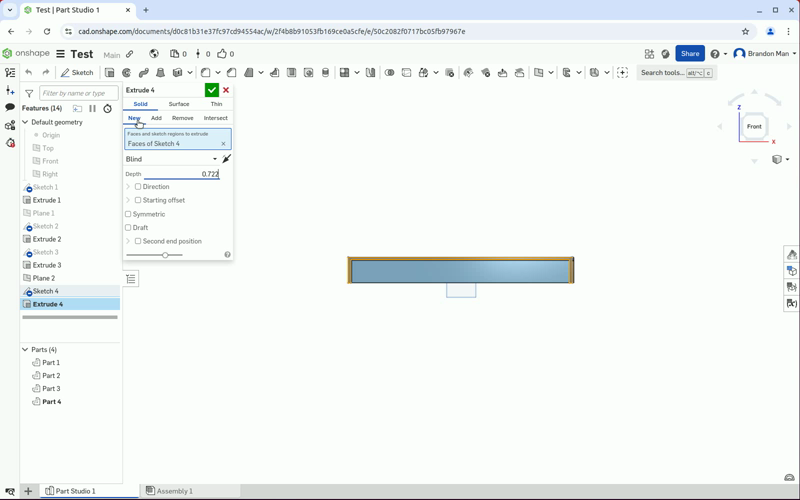
key(enter)
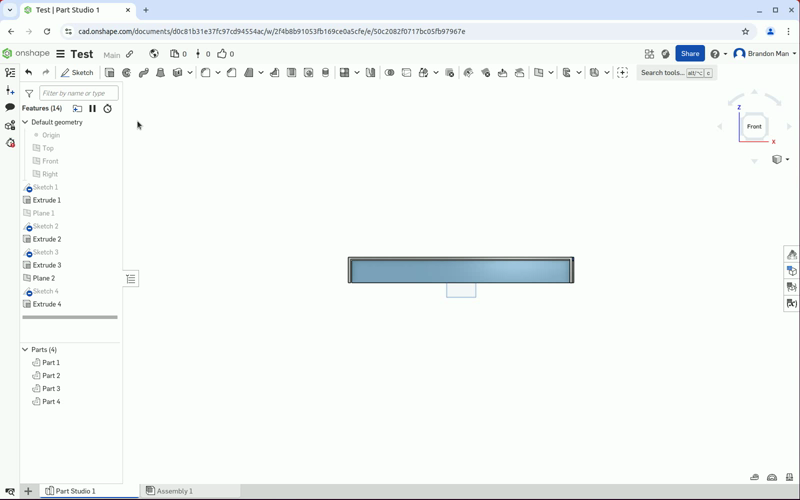
key(shift+h)
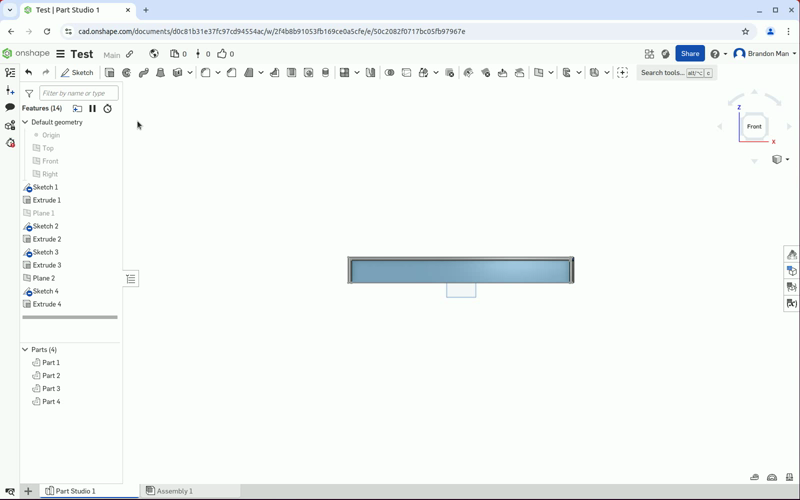
key(shift+h)
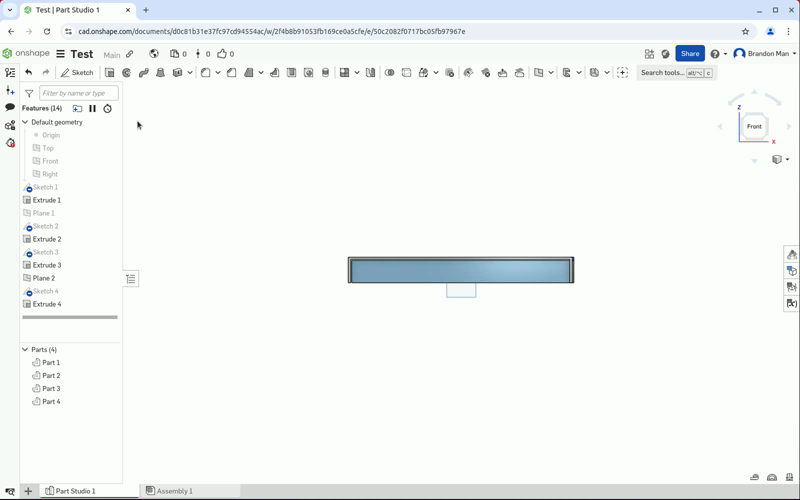
mouse_move(73, 189)
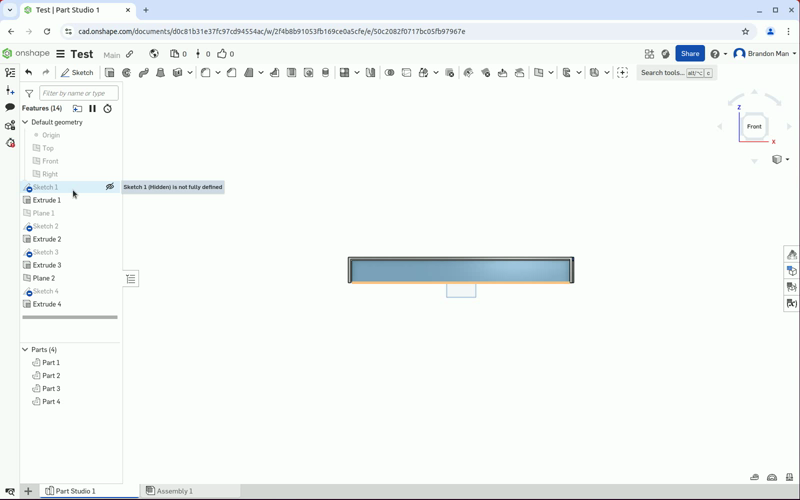
click(73, 189)
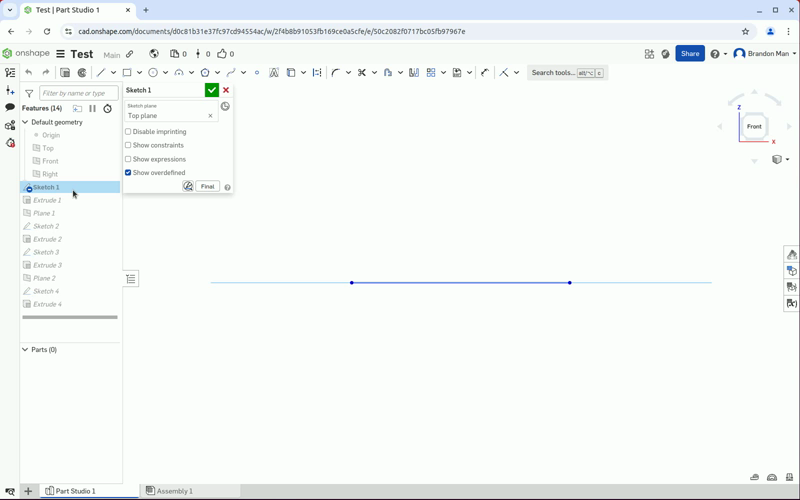
mouse_move(229, 92)
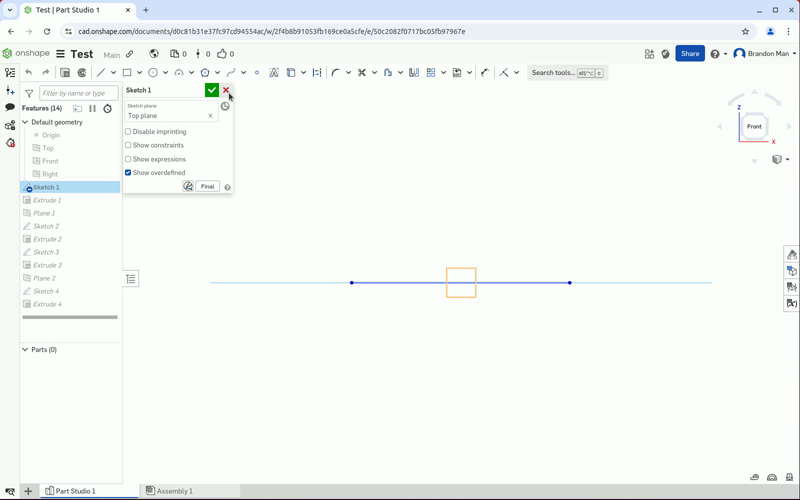
click(229, 92)
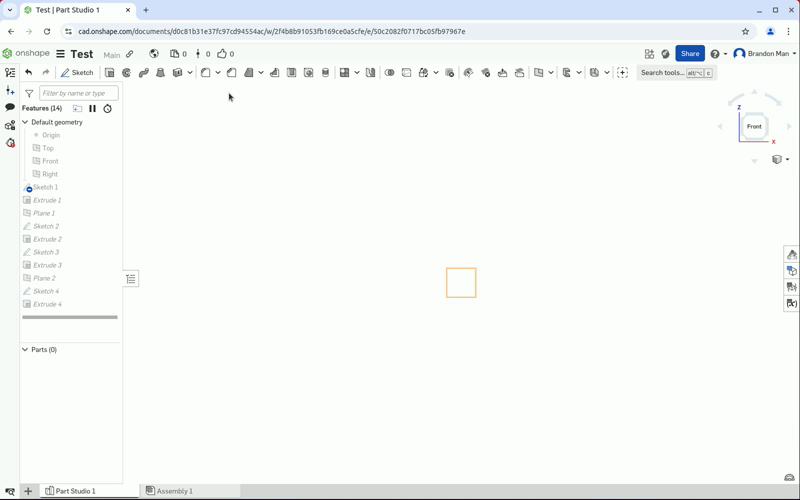
key(shift+s)
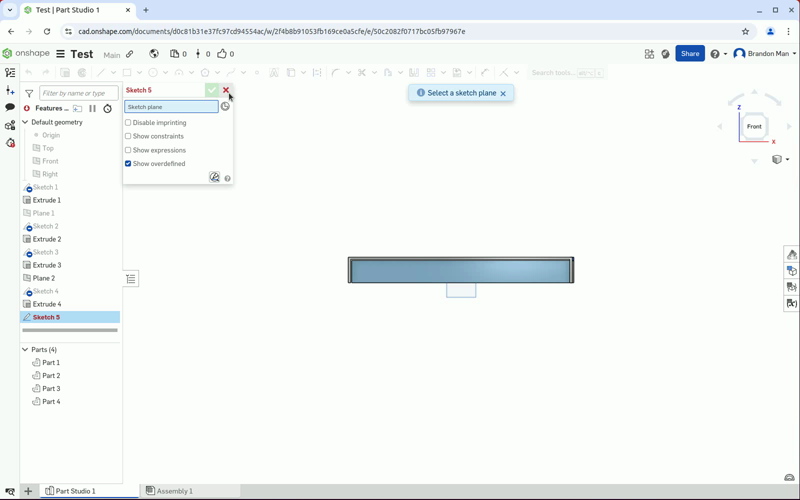
mouse_move(73, 280)
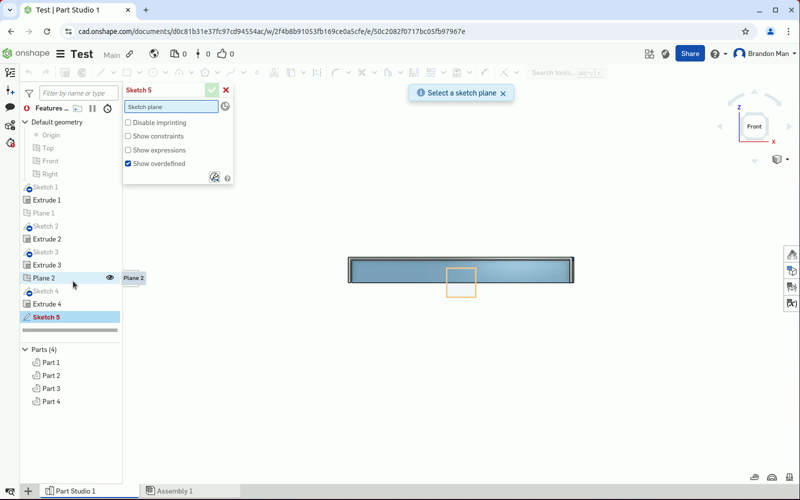
click(73, 280)
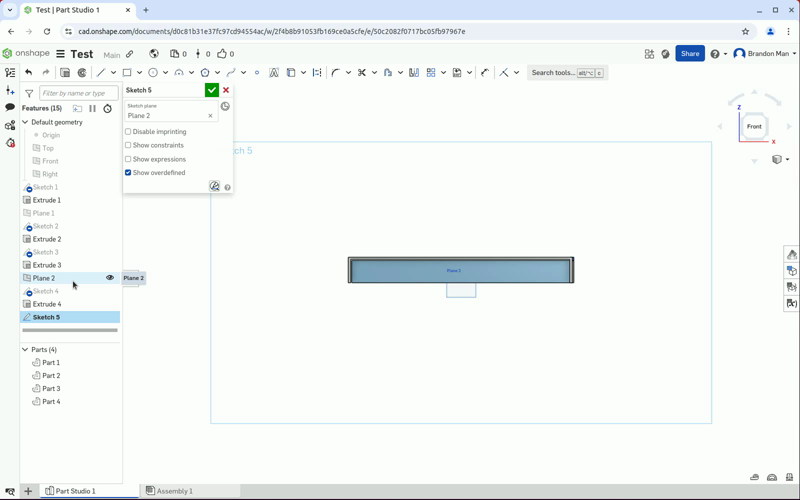
mouse_move(73, 352)
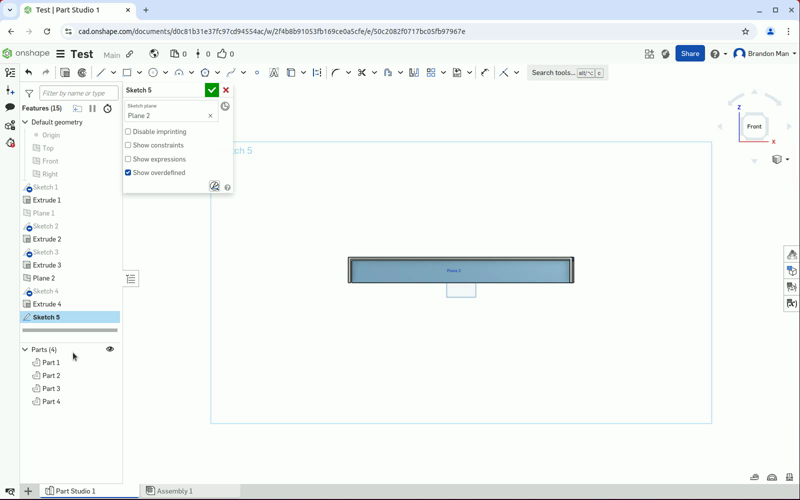
key(y)
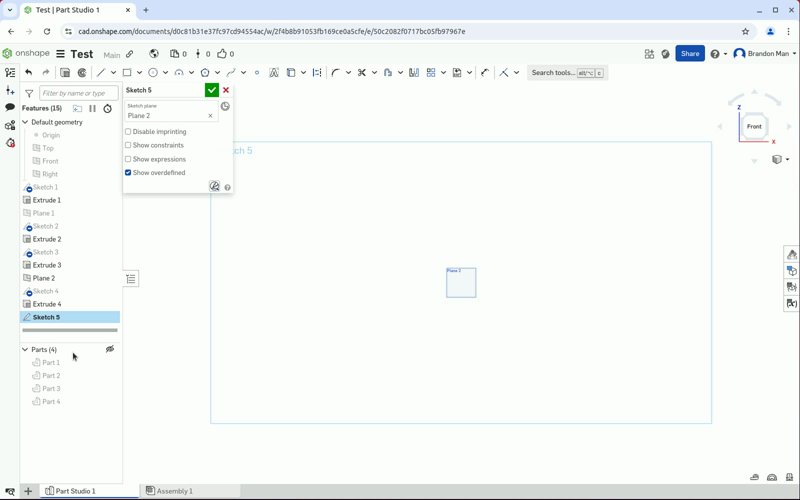
key(l)
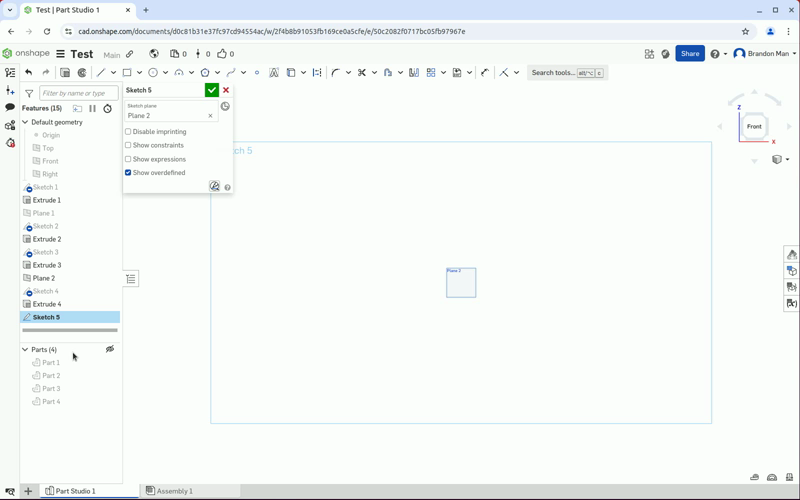
key_down(shift)
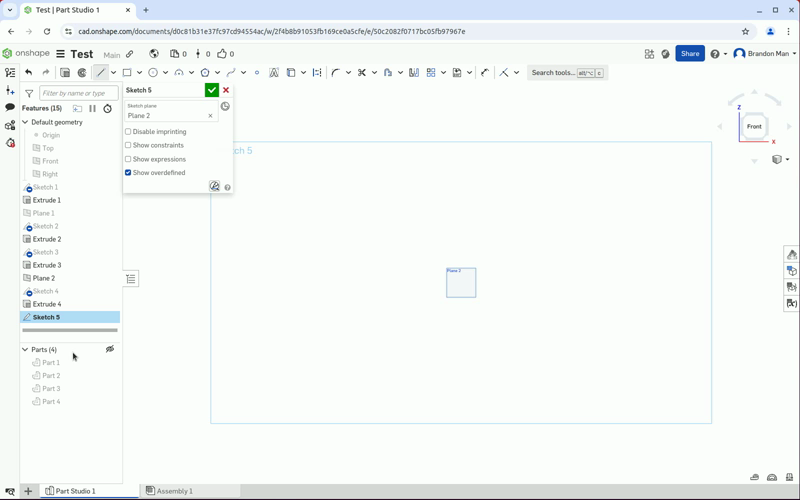
mouse_move(351, 282)
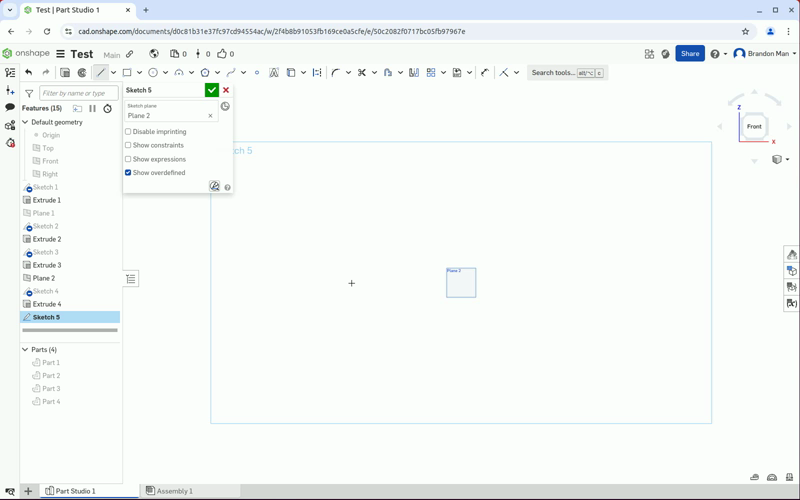
click(351, 282)
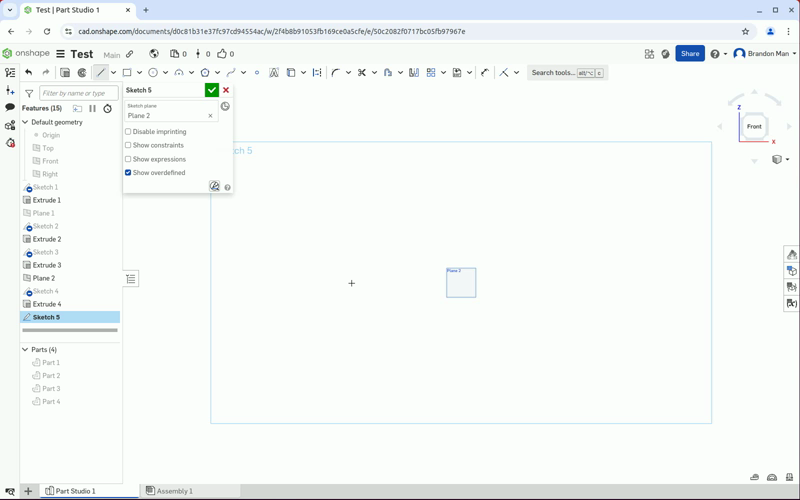
key_up(shift)
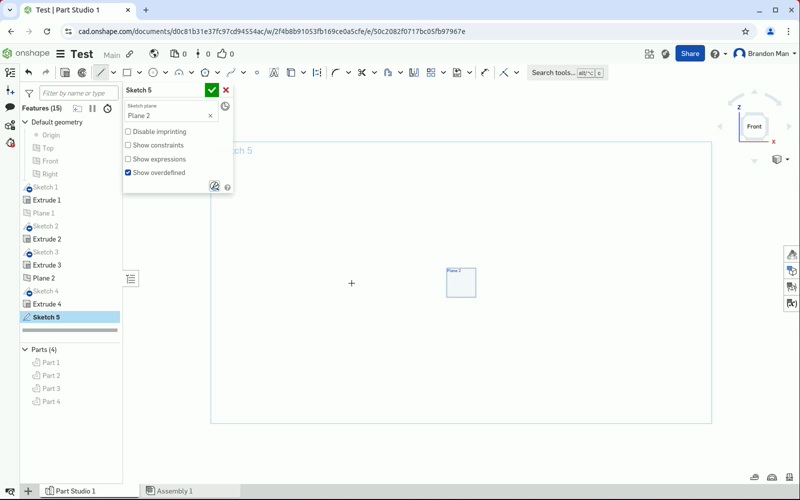
key_down(shift)
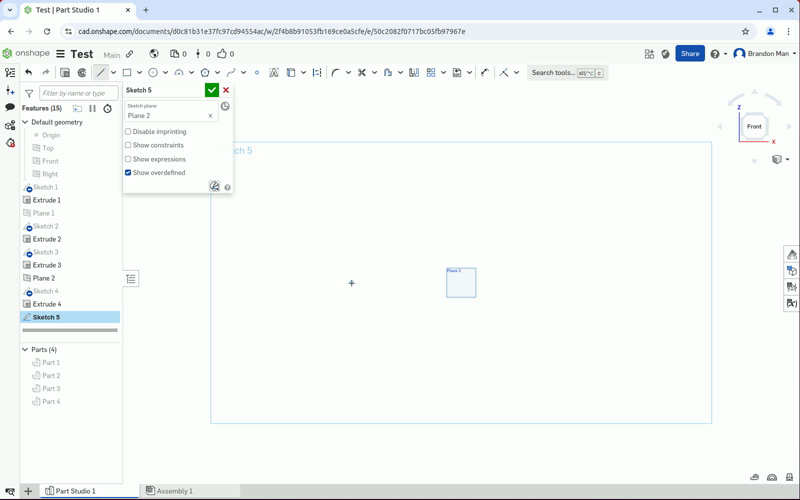
mouse_move(569, 282)
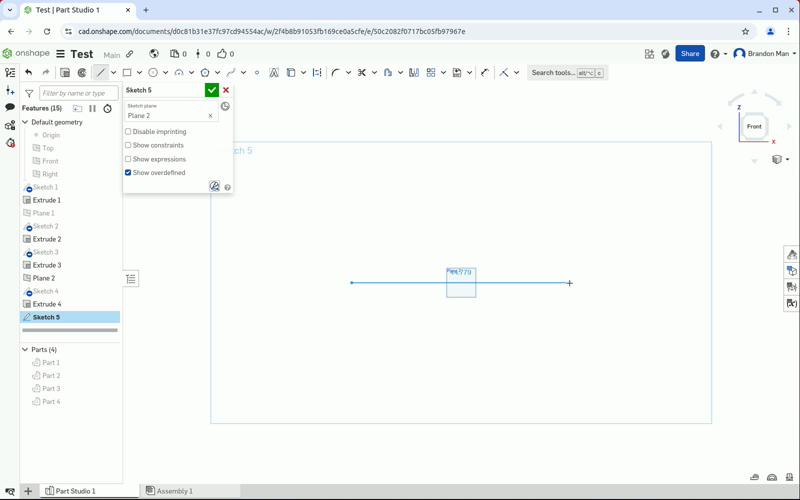
click(569, 282)
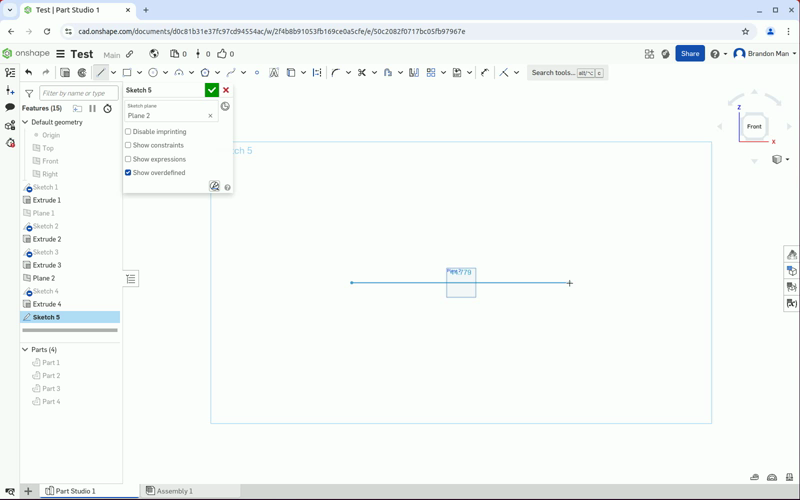
key_up(shift)
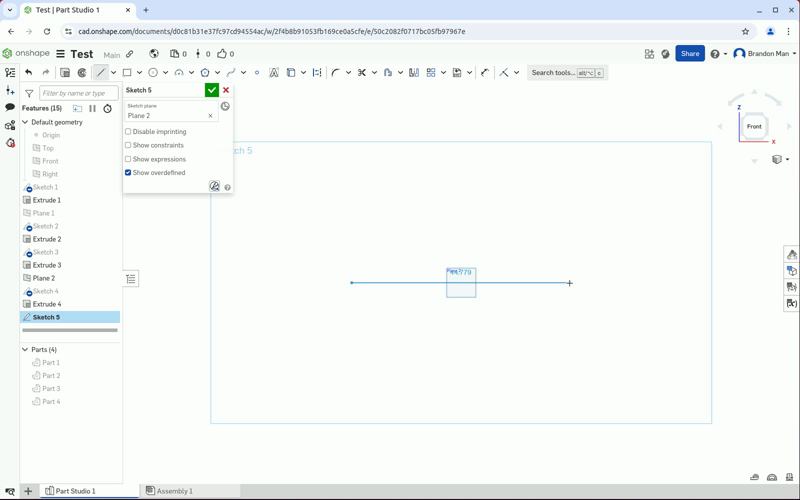
key_down(shift)
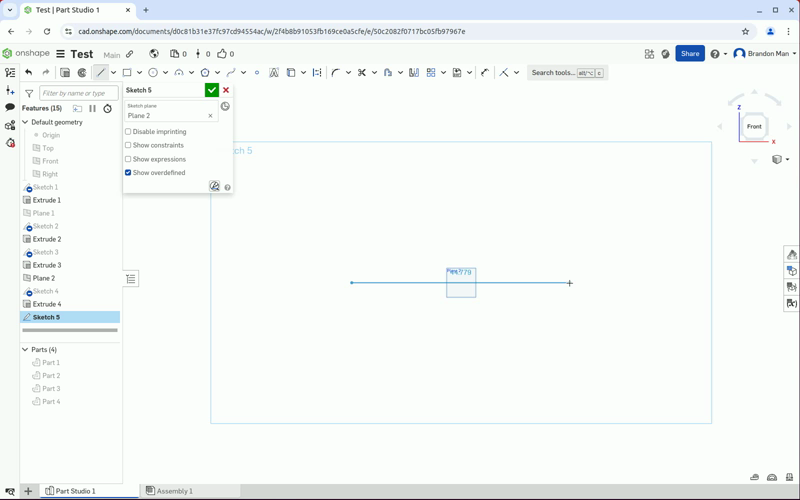
mouse_move(589, 282)
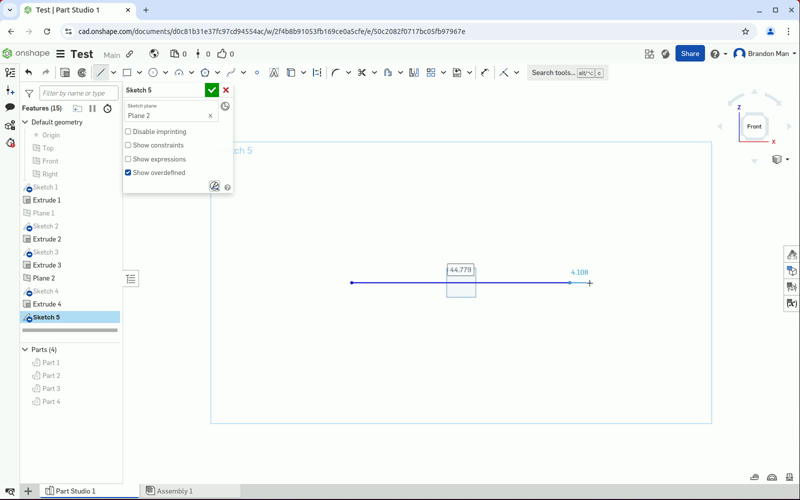
mouse_move(569, 260)
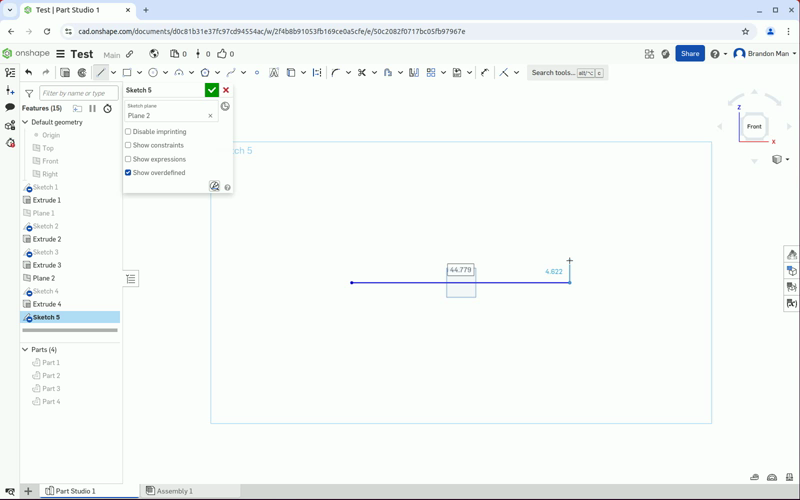
click(569, 260)
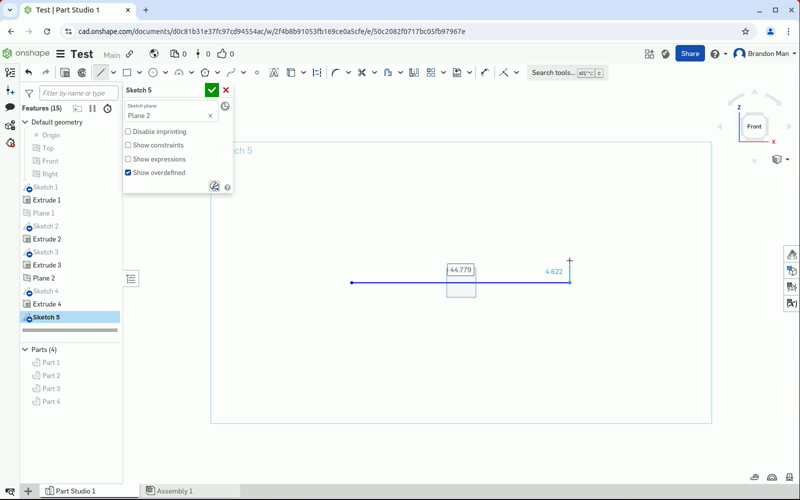
key_up(shift)
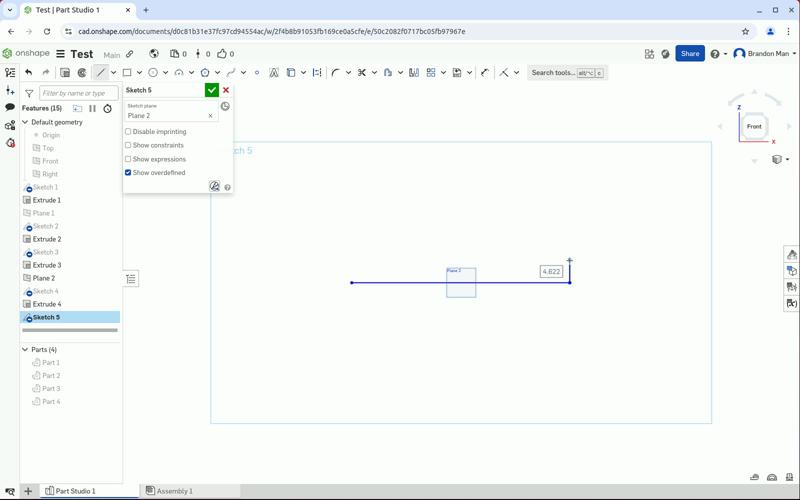
key_down(shift)
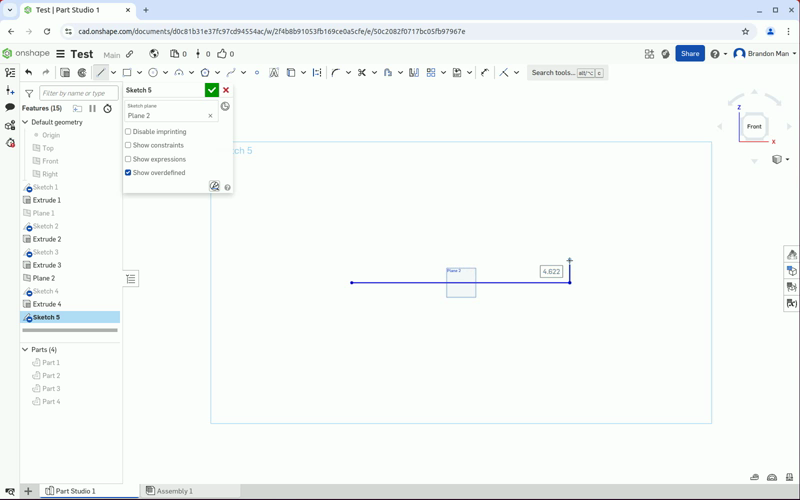
mouse_move(351, 260)
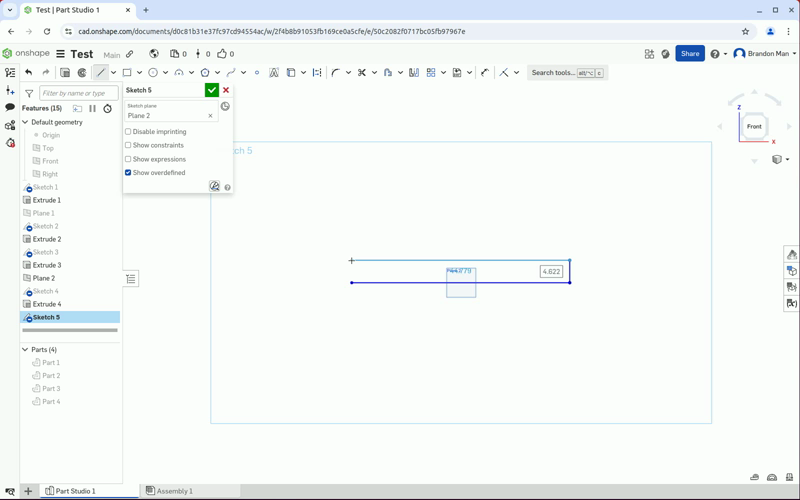
click(351, 260)
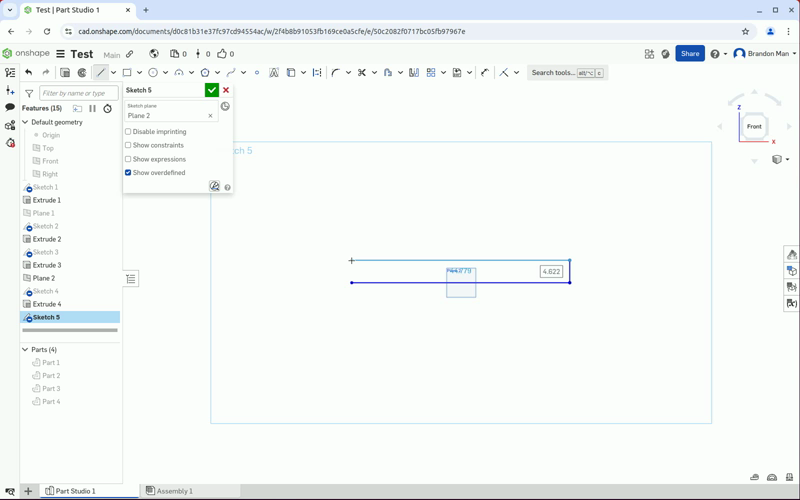
key_up(shift)
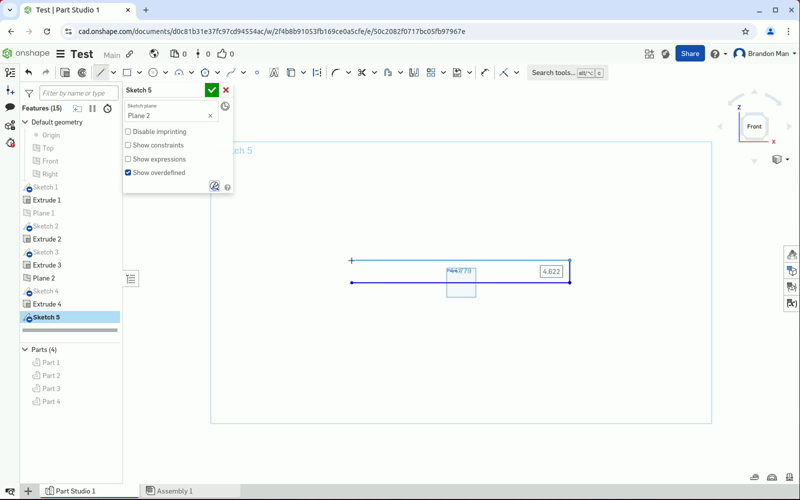
mouse_move(381, 260)
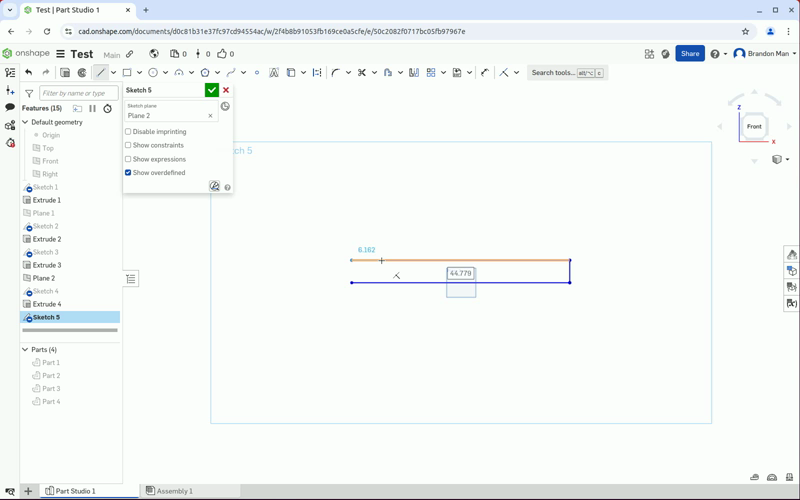
key_down(shift)
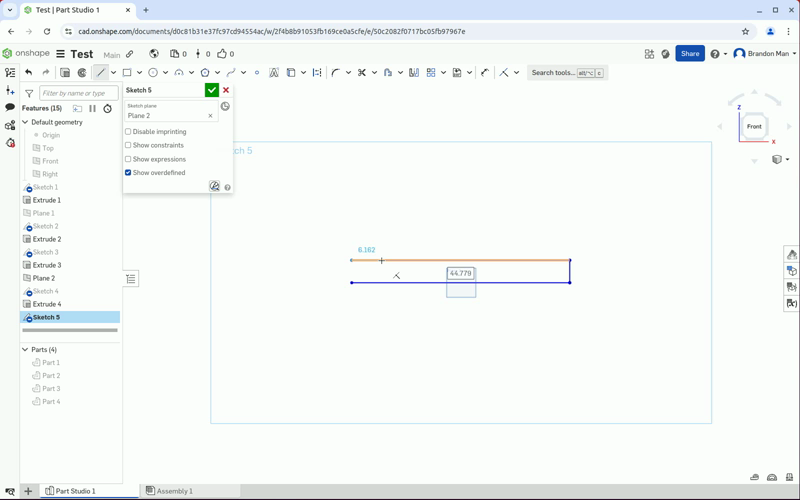
mouse_move(351, 282)
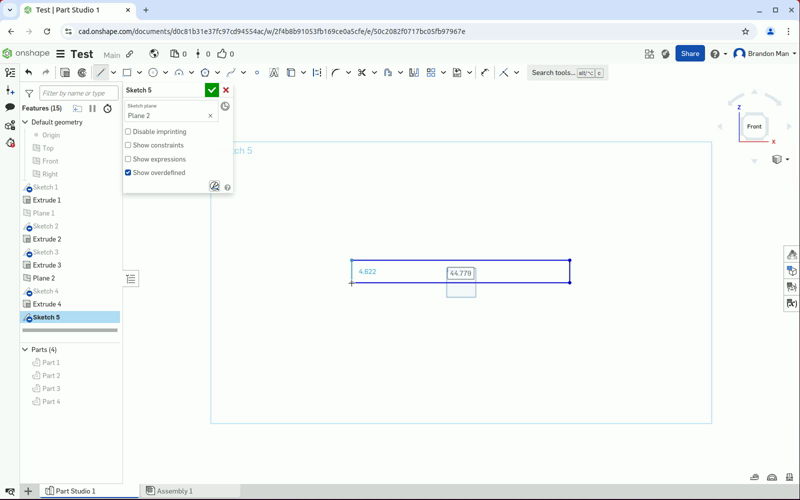
key_up(shift)
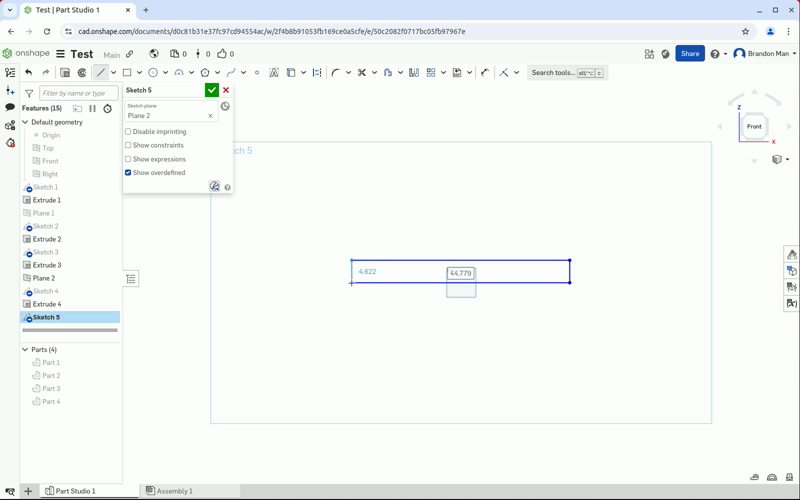
click(351, 282)
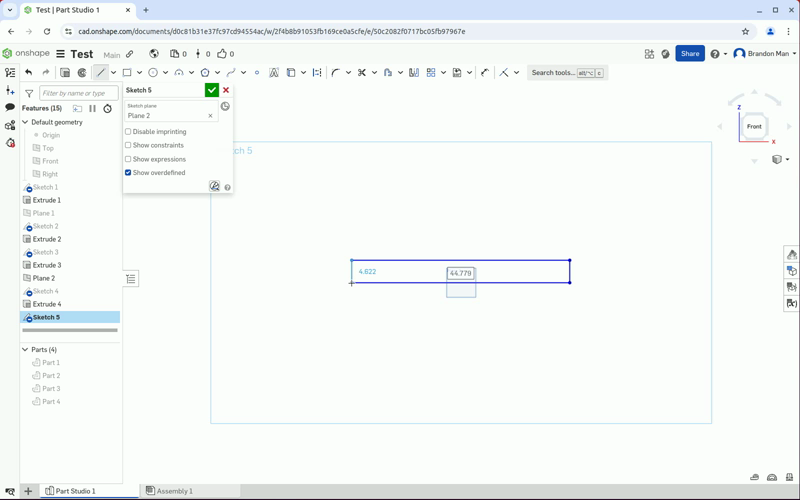
key(esc)
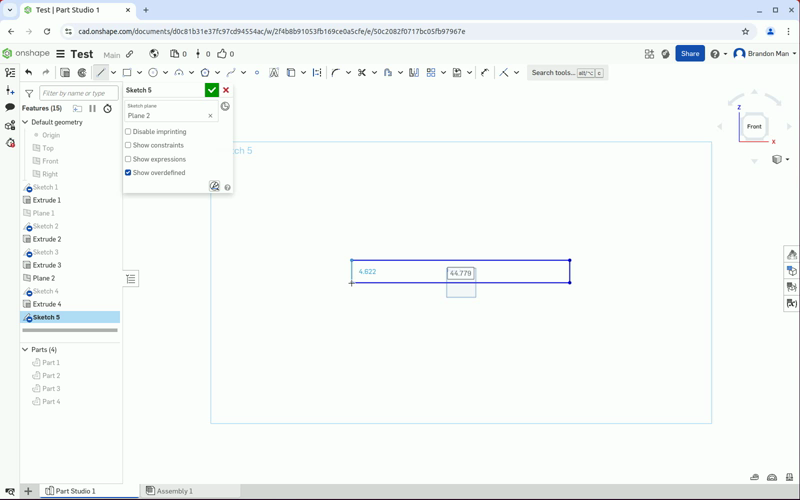
mouse_move(427, 272)
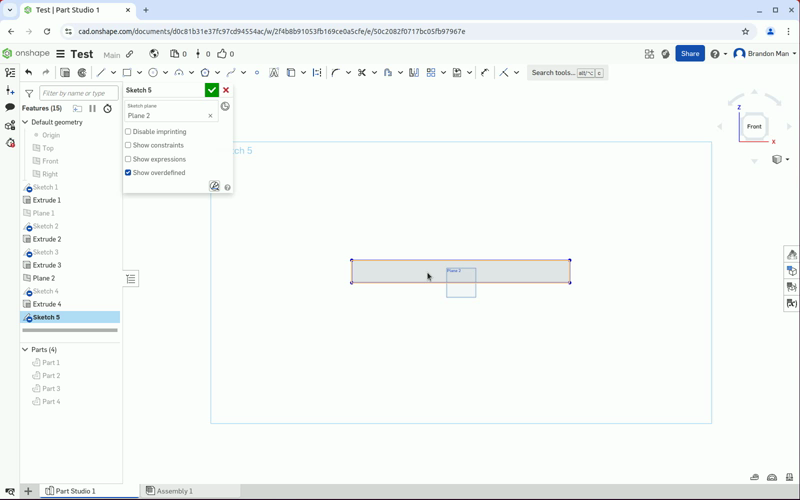
click(427, 272)
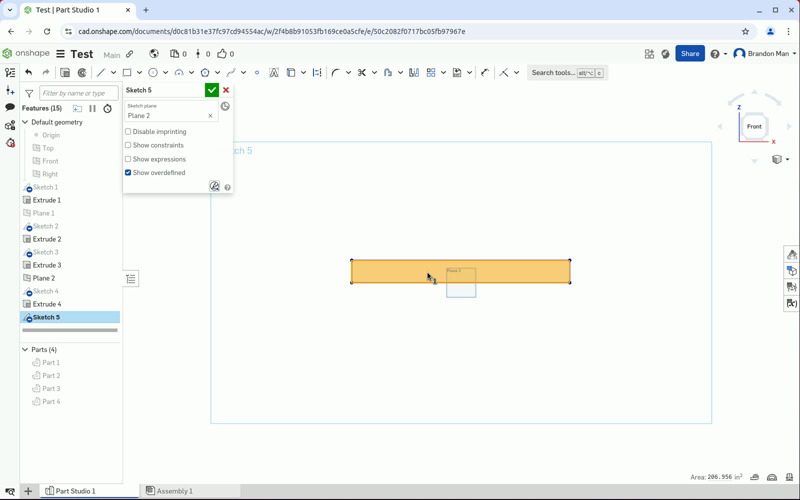
mouse_move(73, 352)
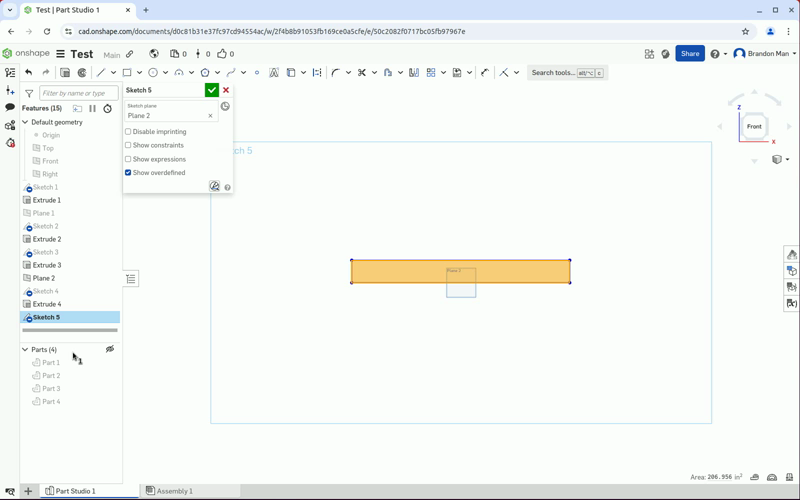
key(shift+y)
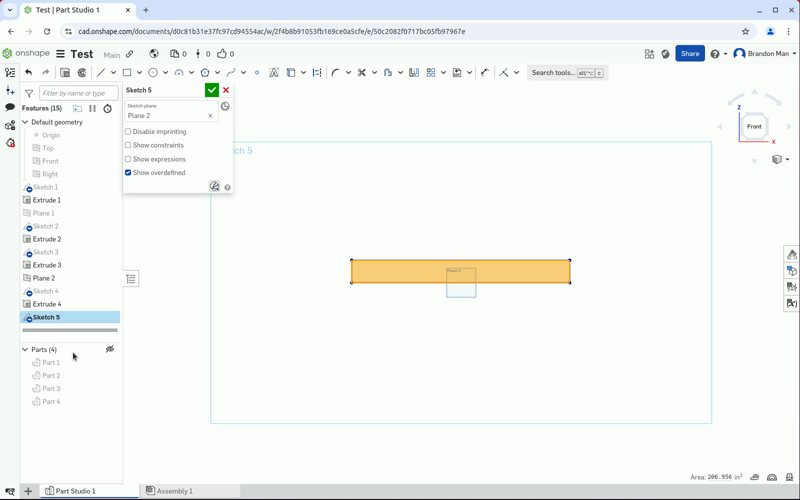
key(shift+e)
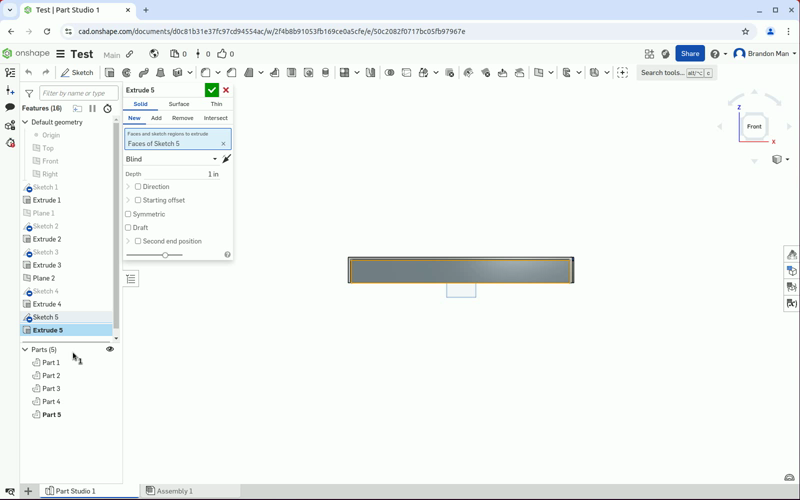
mouse_move(143, 106)
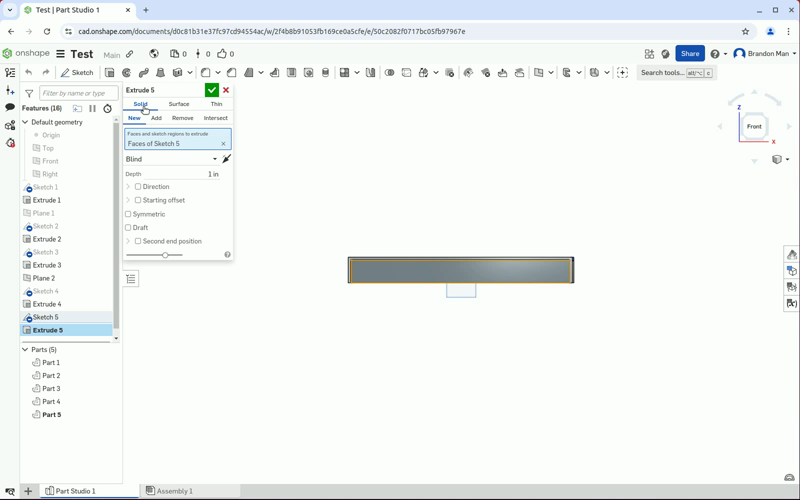
click(143, 106)
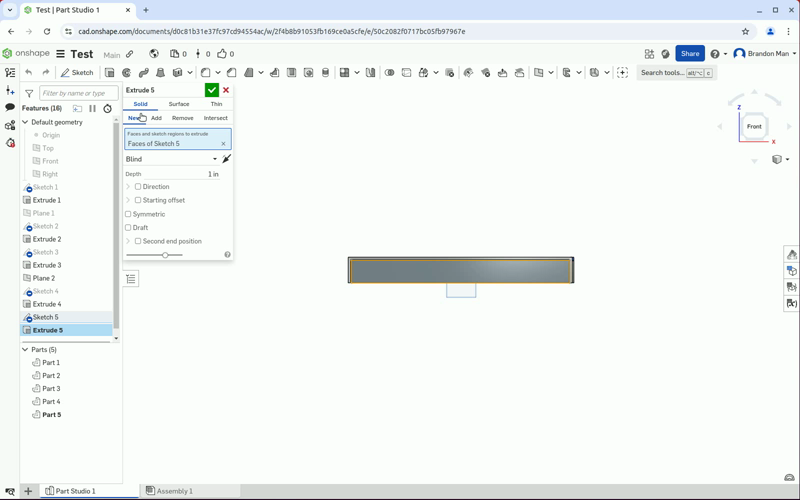
mouse_move(137, 120)
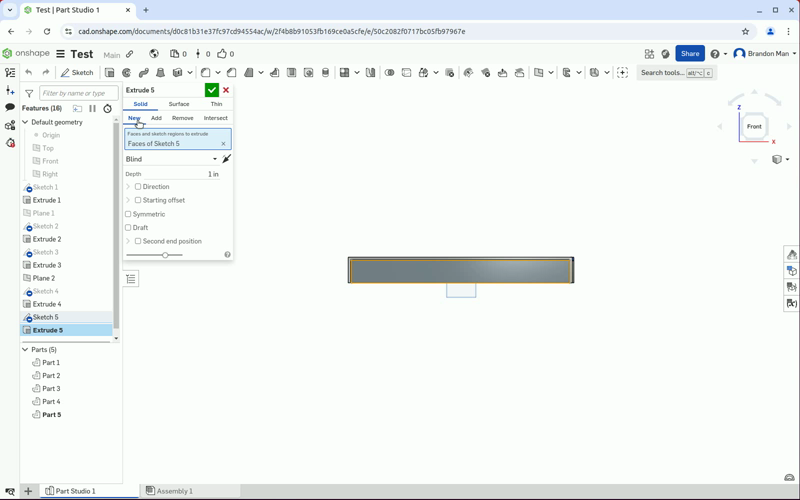
click(137, 120)
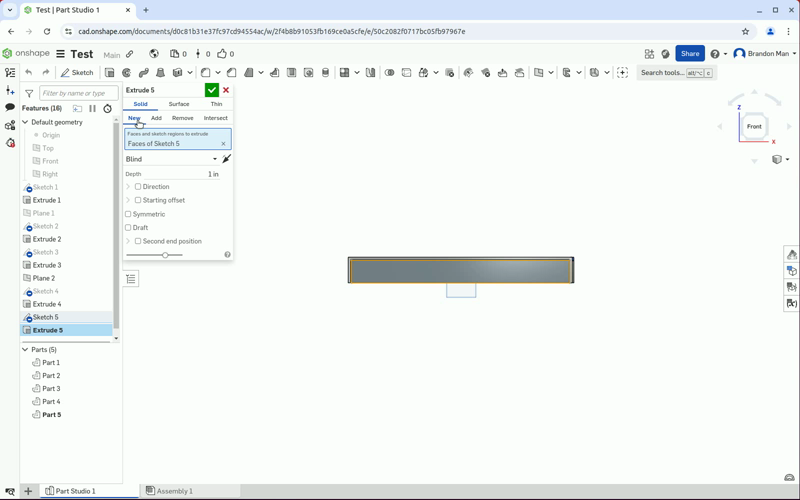
key(tab, 4)
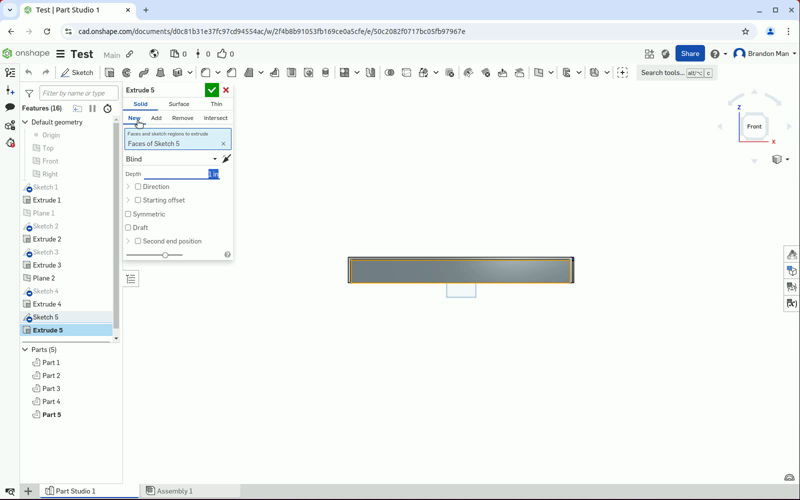
text(0.722)
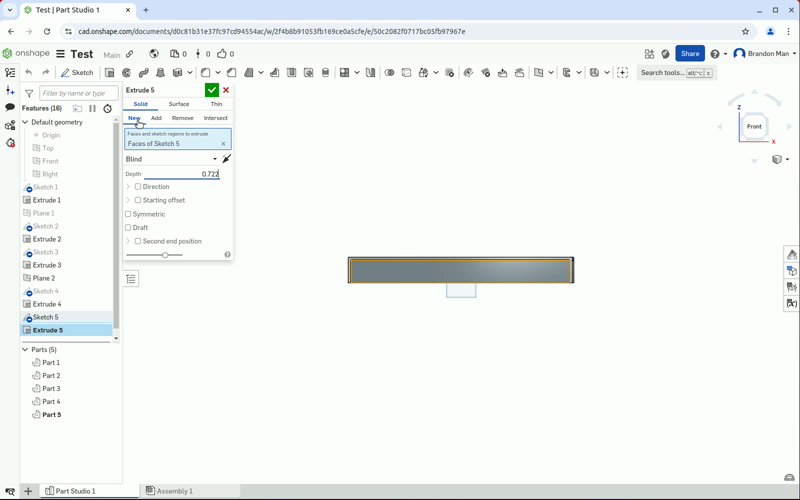
key(enter)
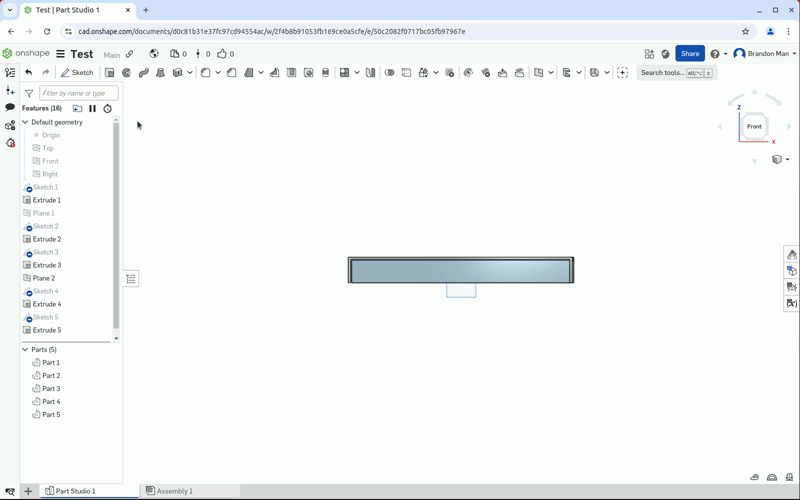
key(shift+h)
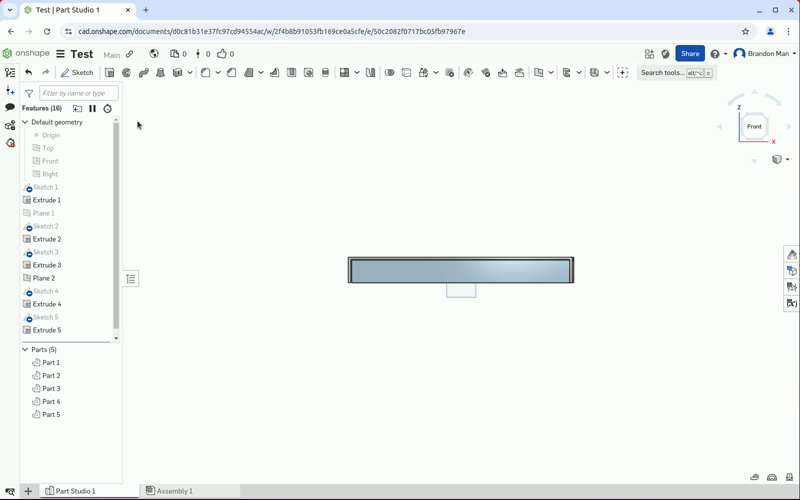
key(shift+h)
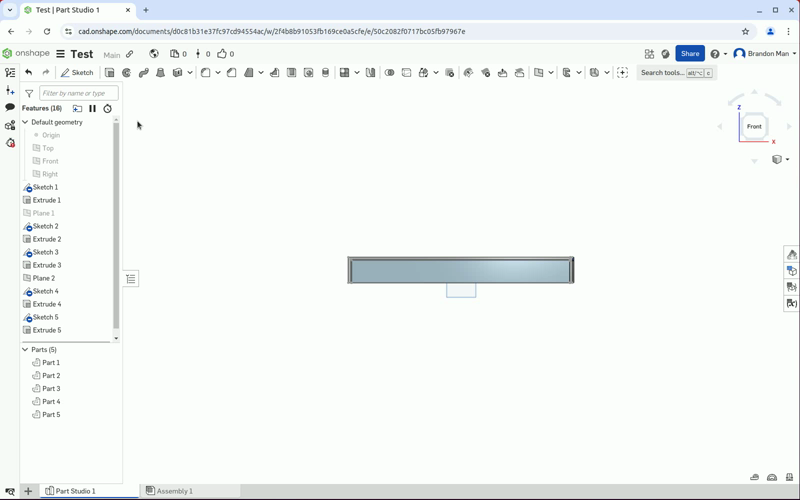
key(shift+7)
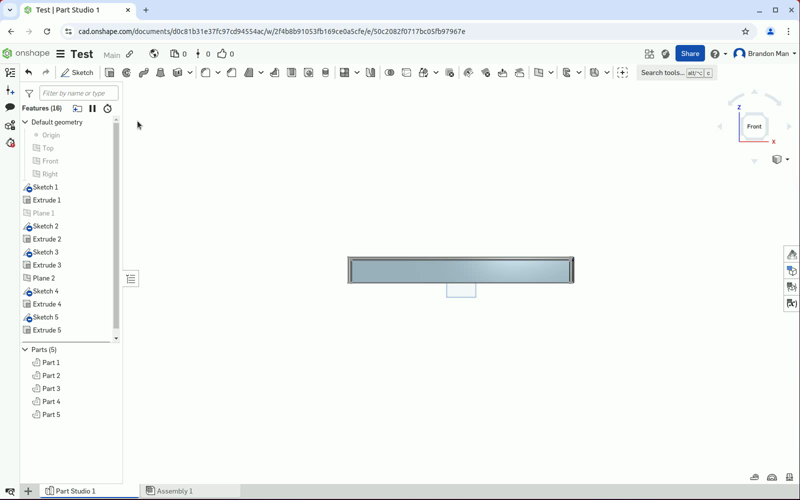
key(left, 2)
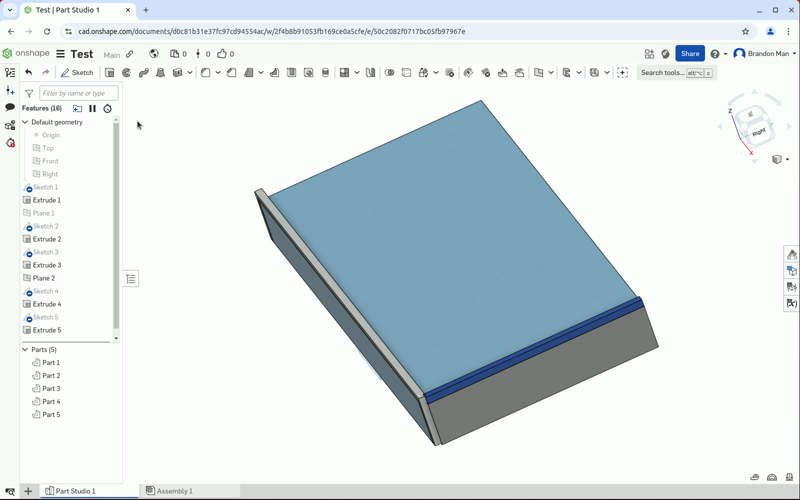
key(down, 2)
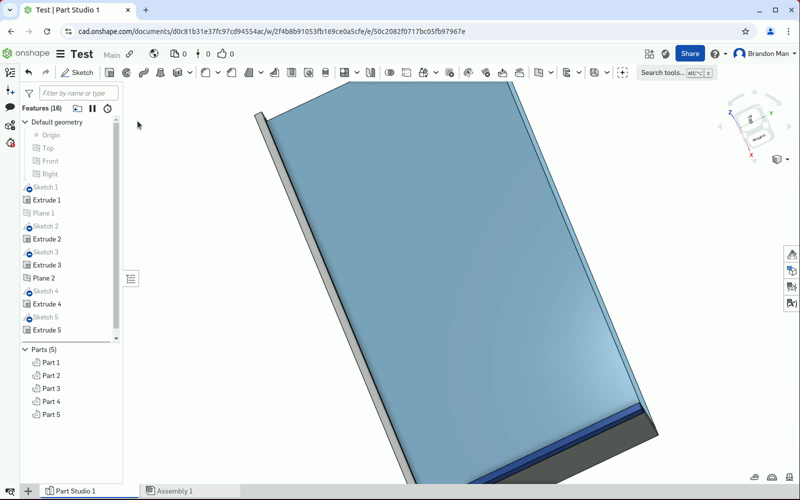
key(up, 2)
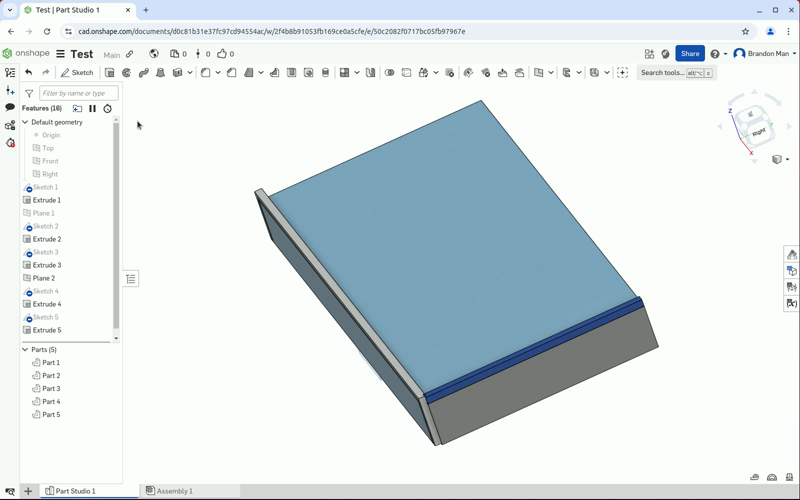
key(right, 2)
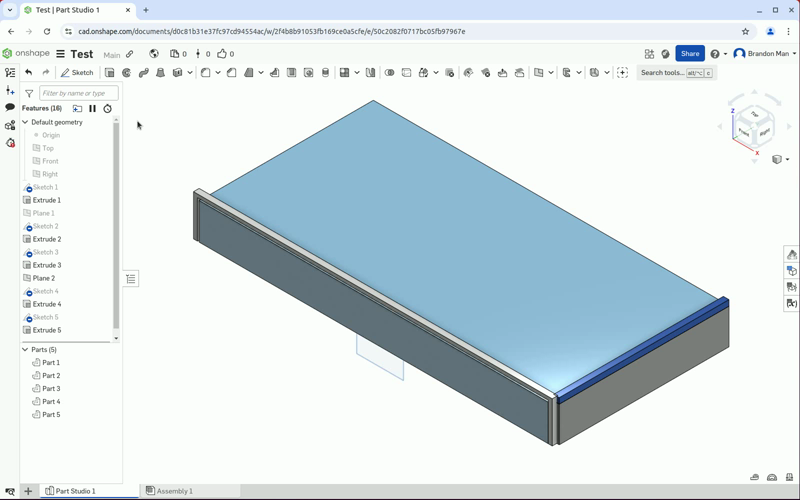
mouse_move(69, 189)
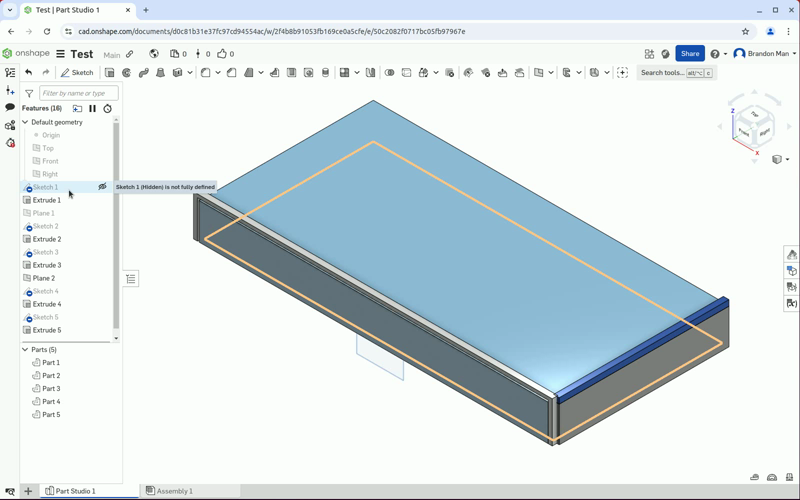
click(69, 189)